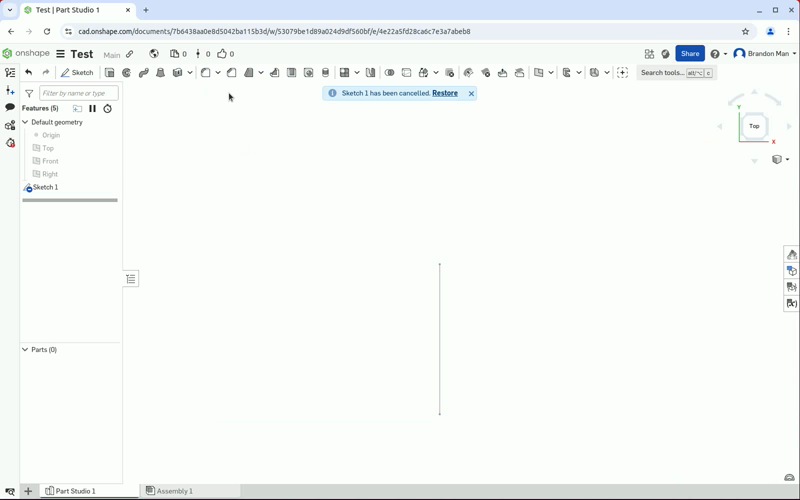
key(shift+h)
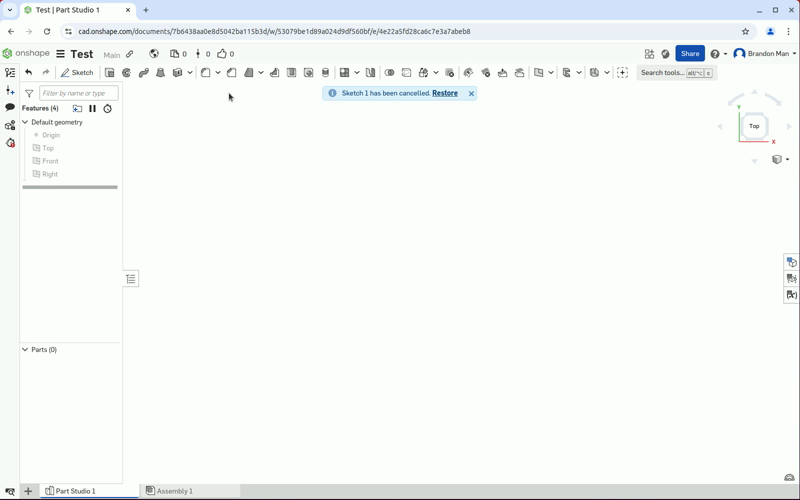
mouse_move(73, 352)
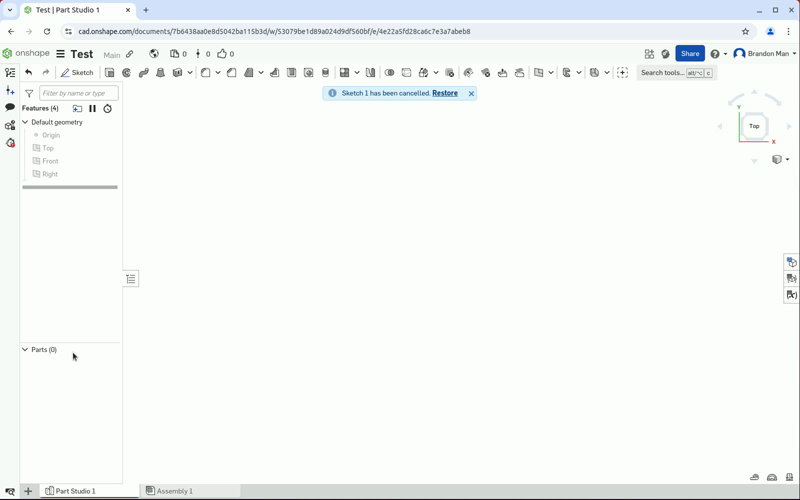
key(y)
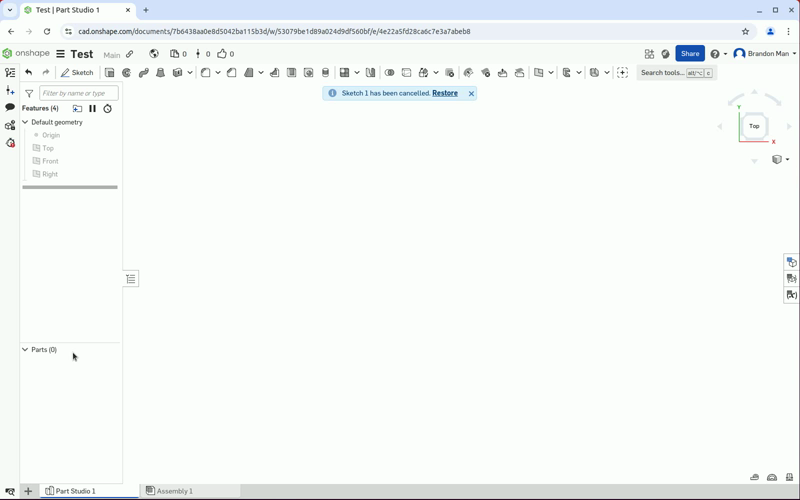
key(shift+p)
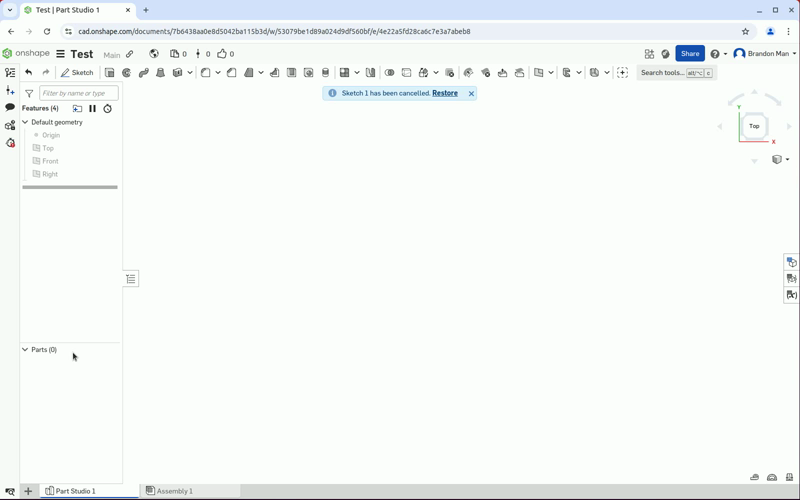
key(space)
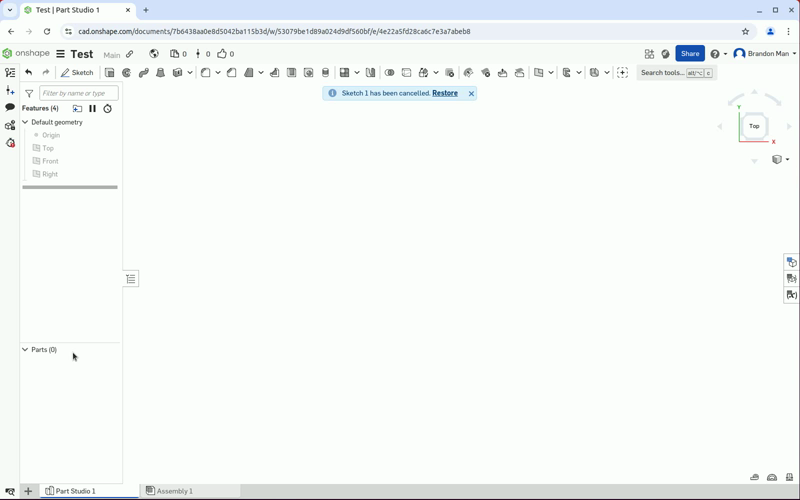
key_down(shift)
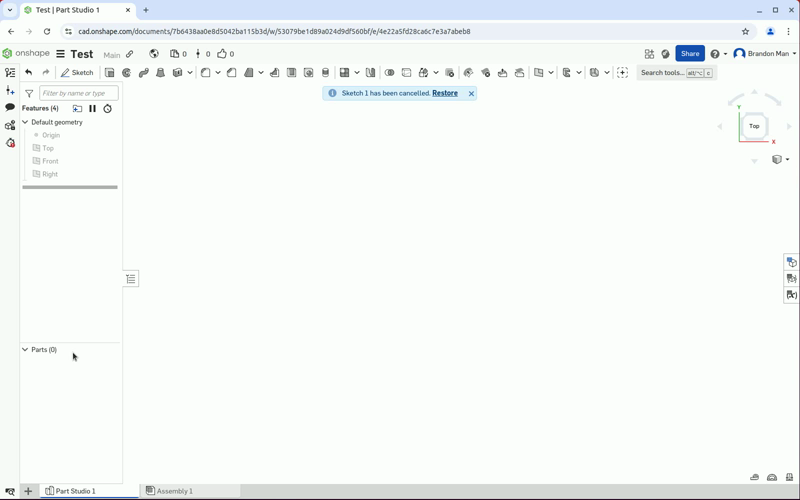
key(up)
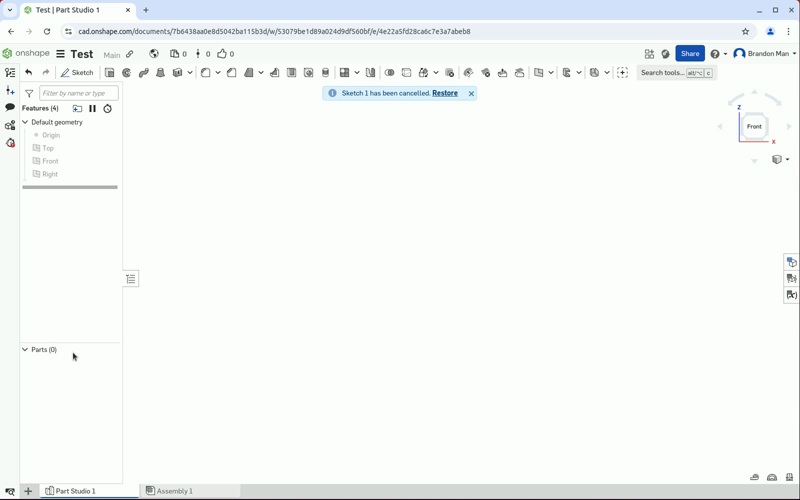
key_up(shift)
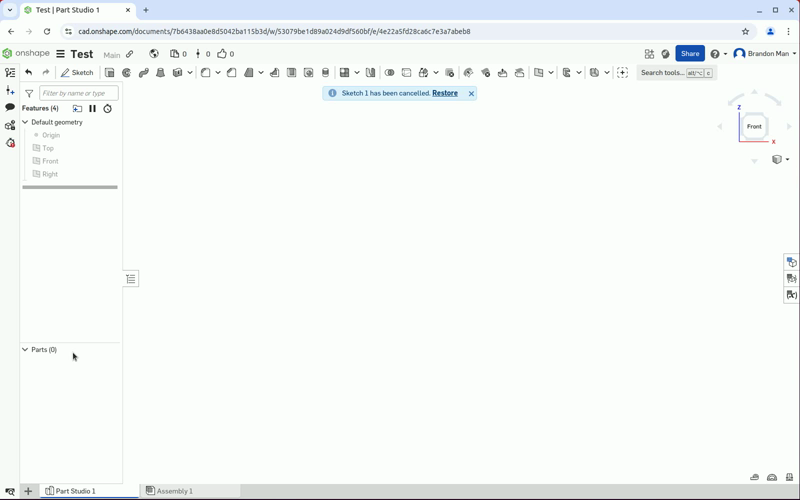
mouse_move(73, 352)
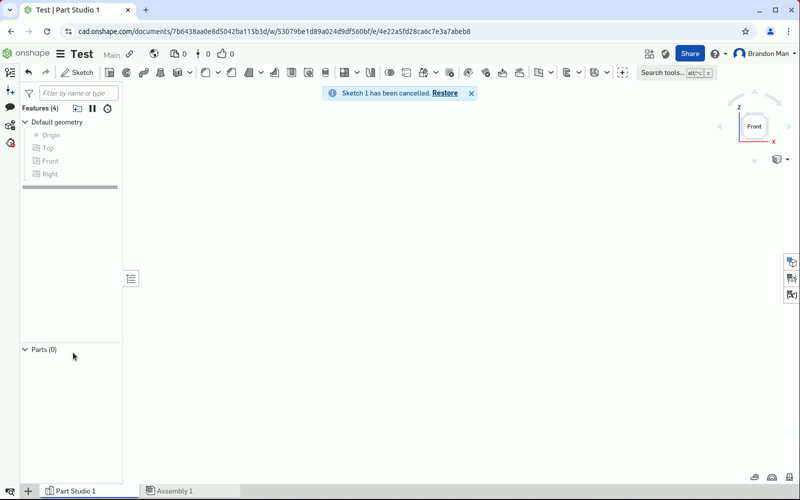
key(shift+y)
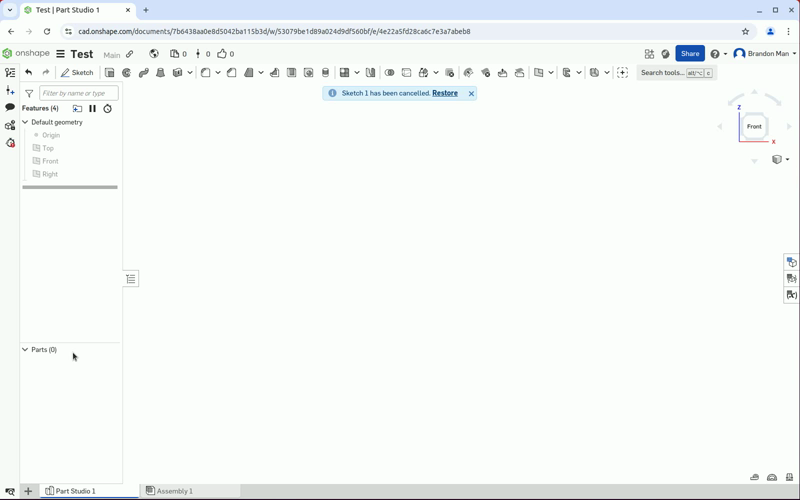
key(shift+s)
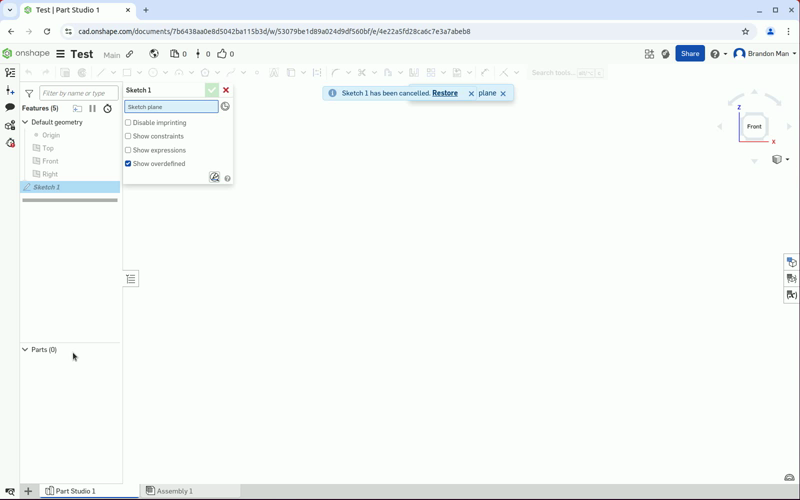
mouse_move(73, 163)
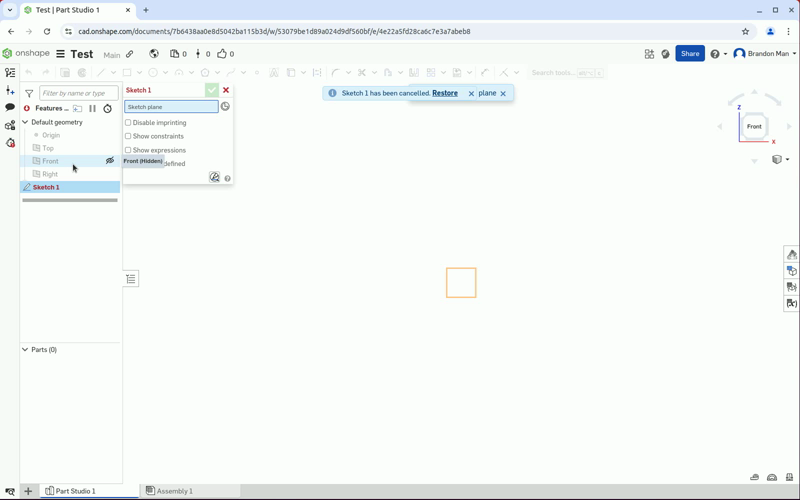
click(73, 163)
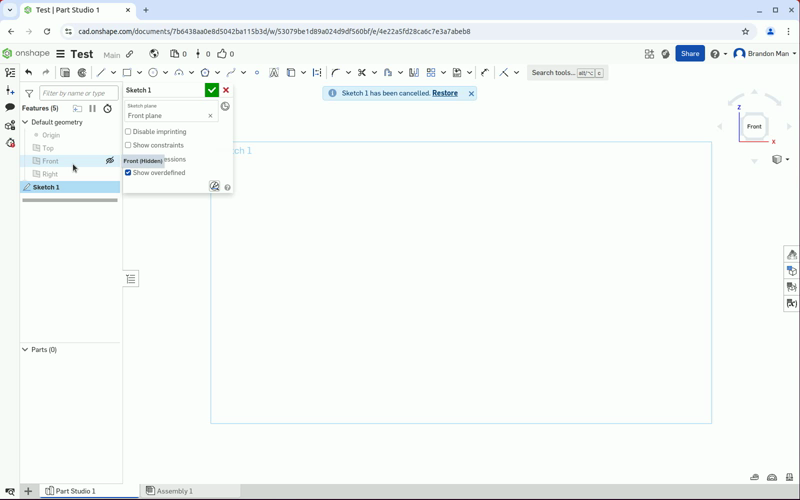
mouse_move(73, 352)
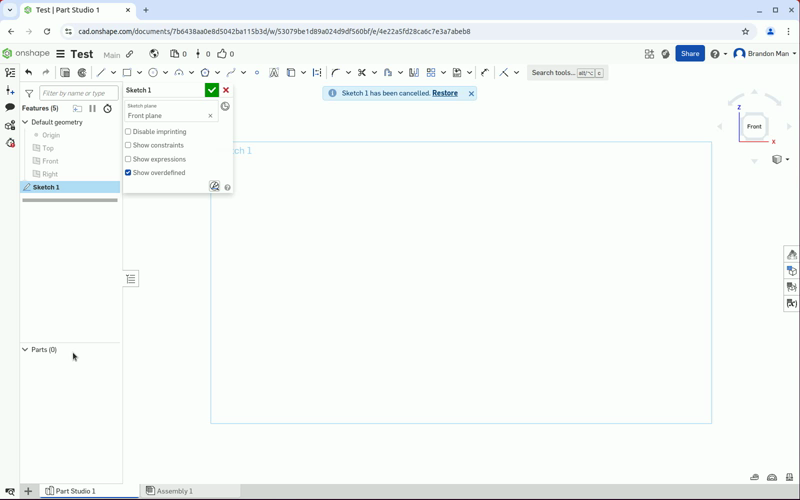
key(y)
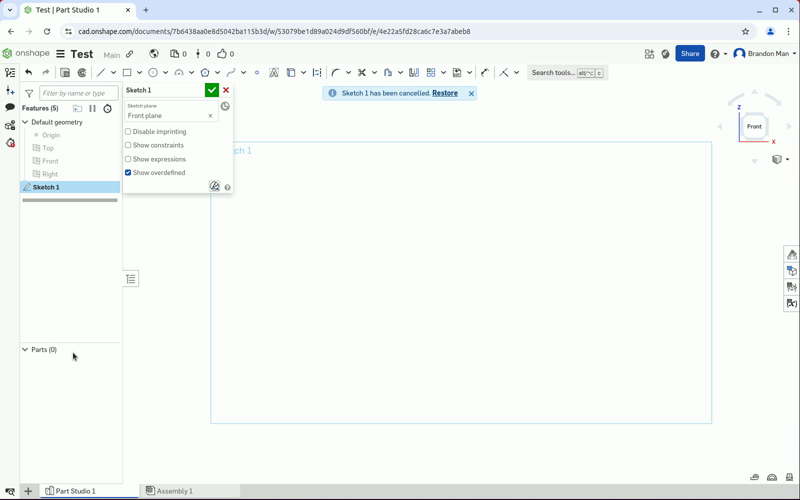
key(l)
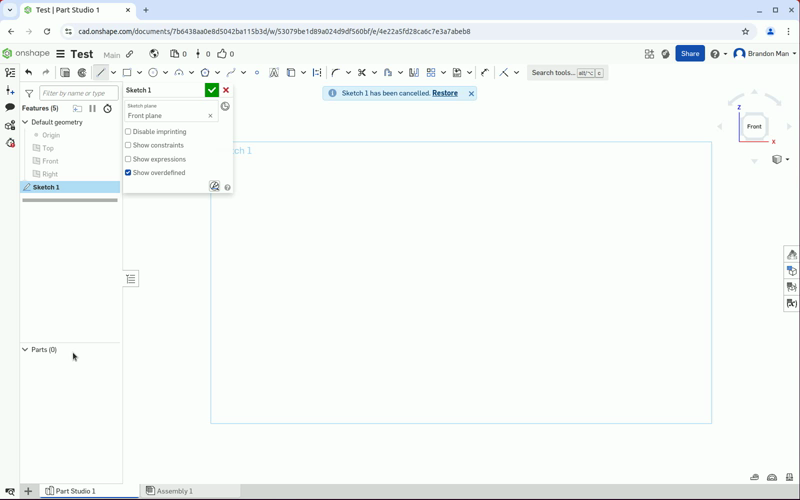
key_down(shift)
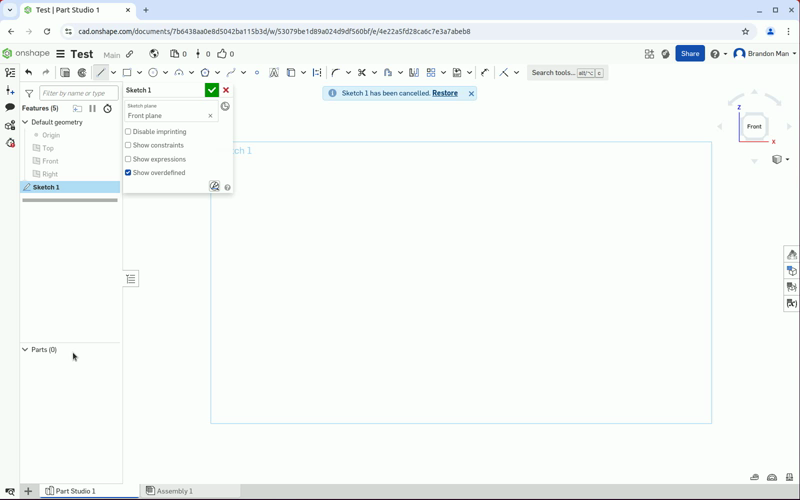
mouse_move(458, 282)
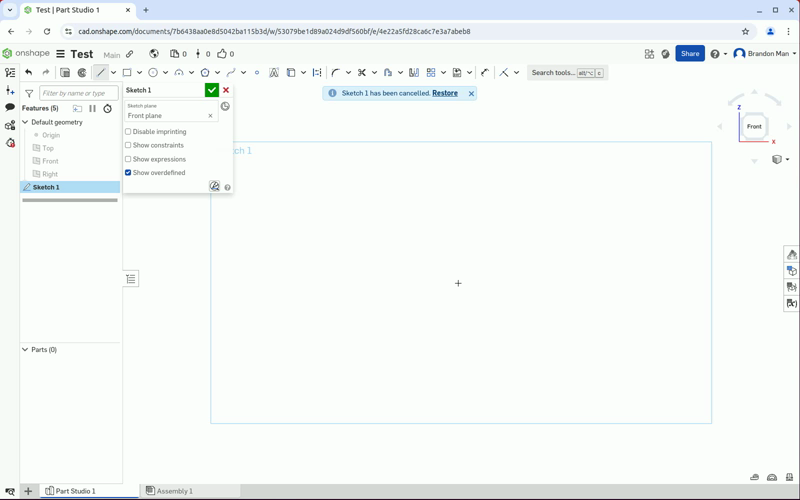
click(458, 282)
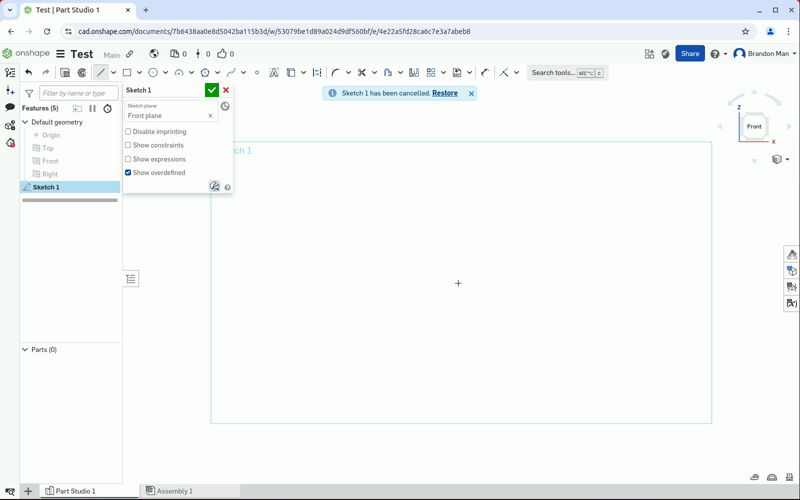
key_up(shift)
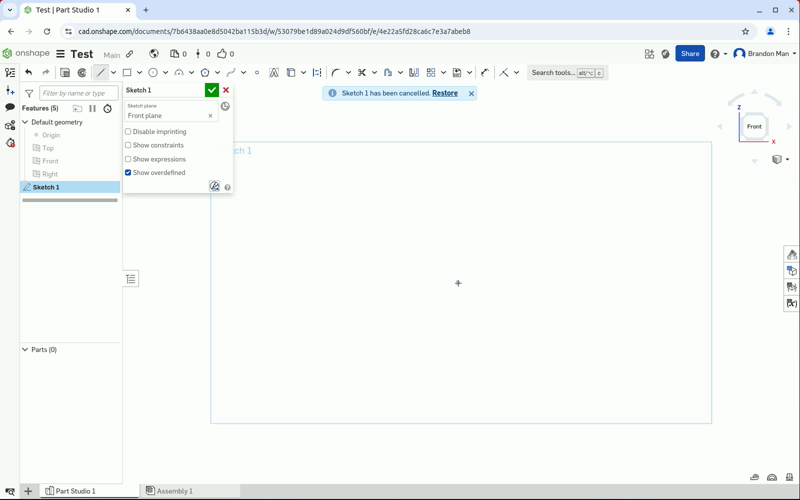
key_down(shift)
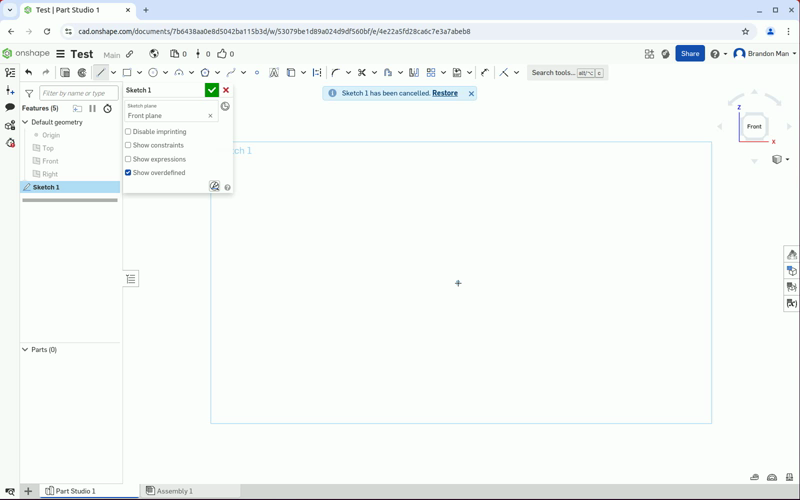
mouse_move(488, 282)
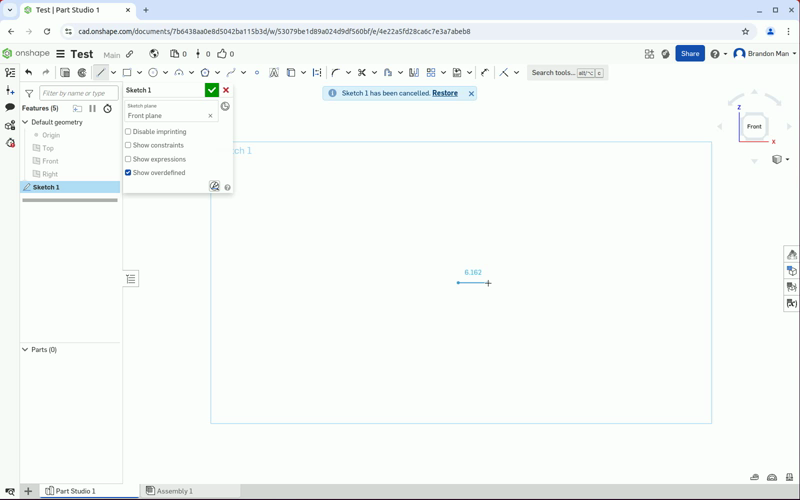
mouse_move(459, 282)
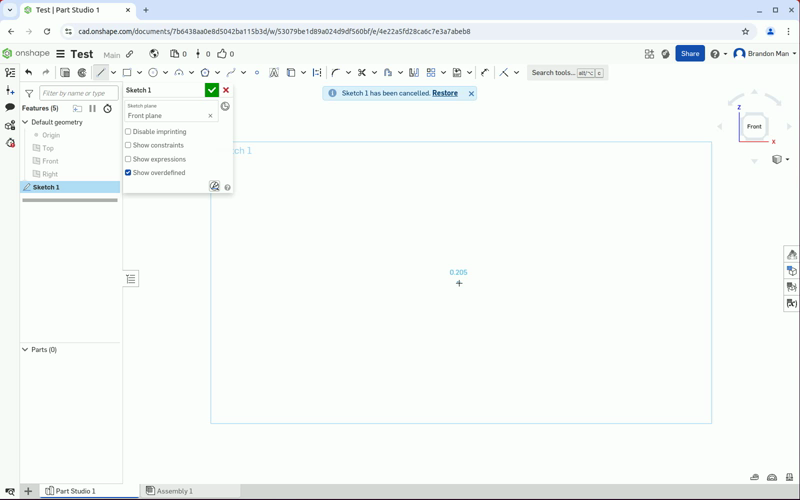
scroll(6)
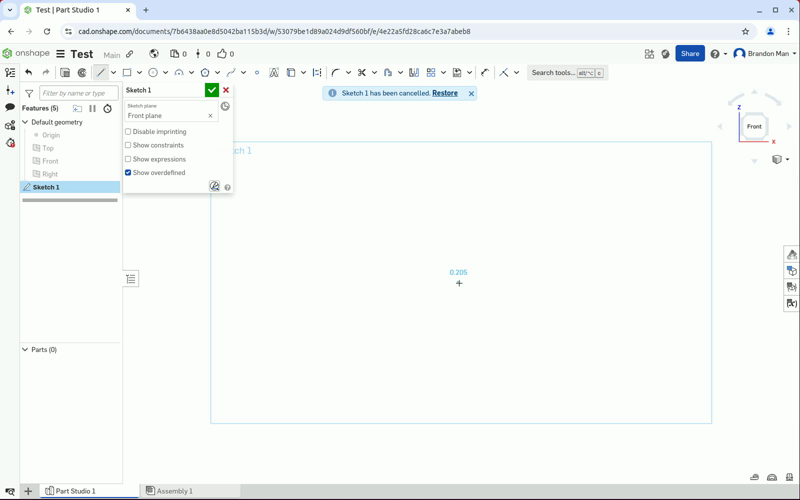
scroll(6)
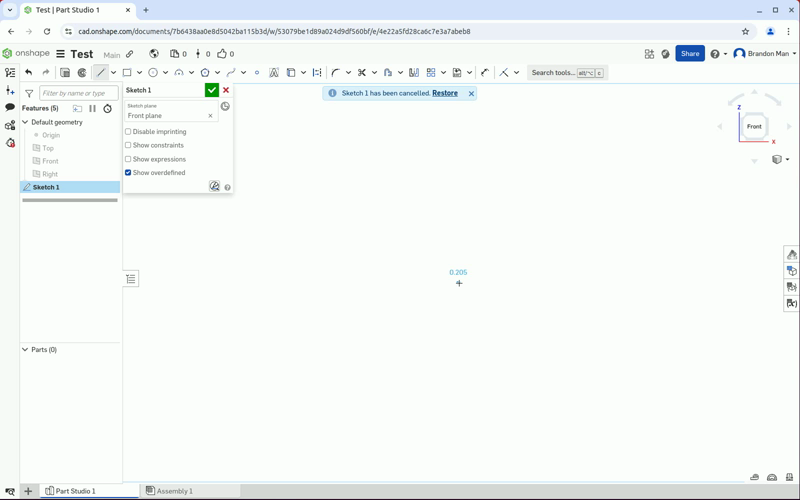
scroll(6)
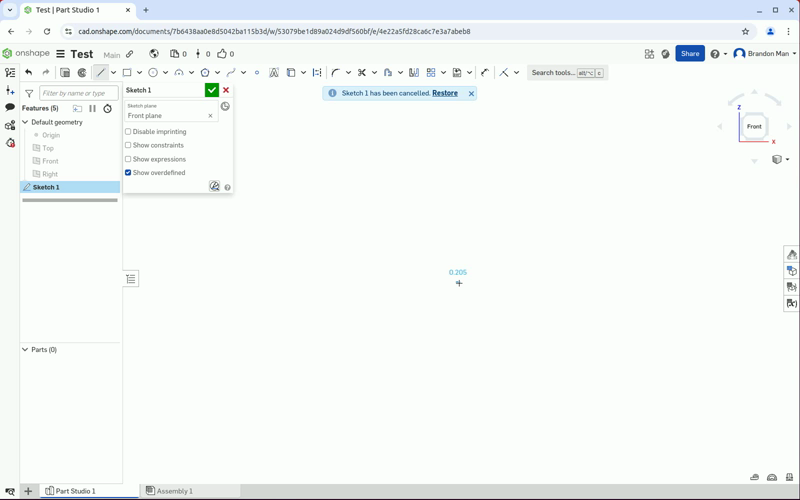
scroll(6)
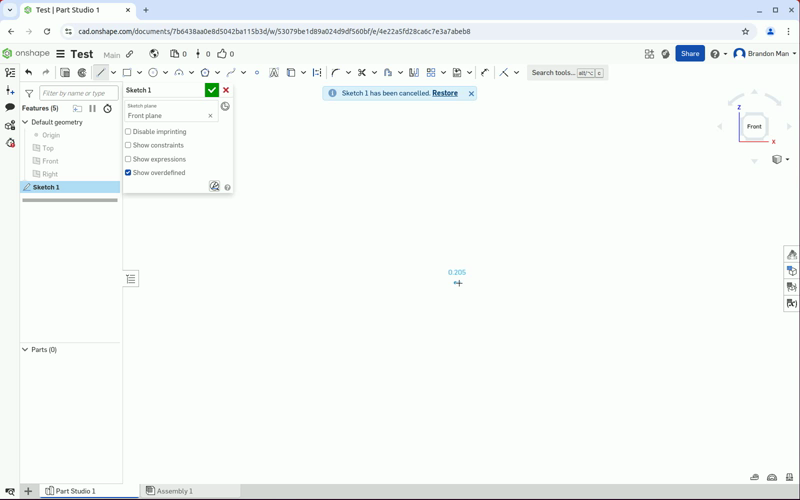
scroll(6)
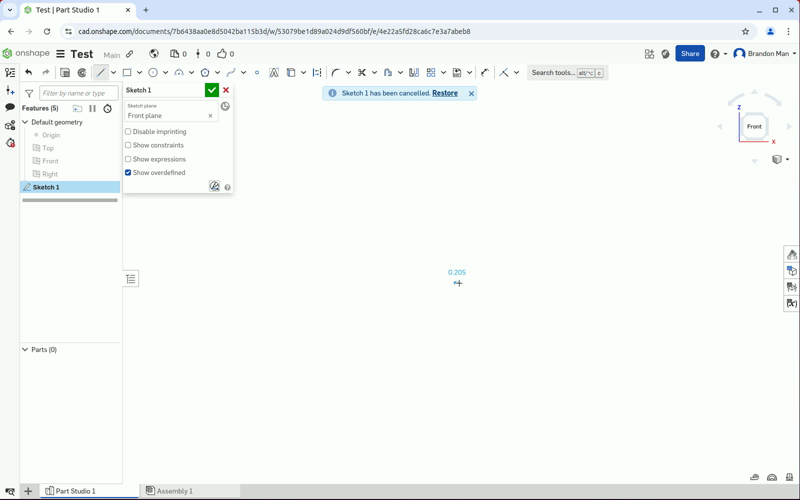
scroll(6)
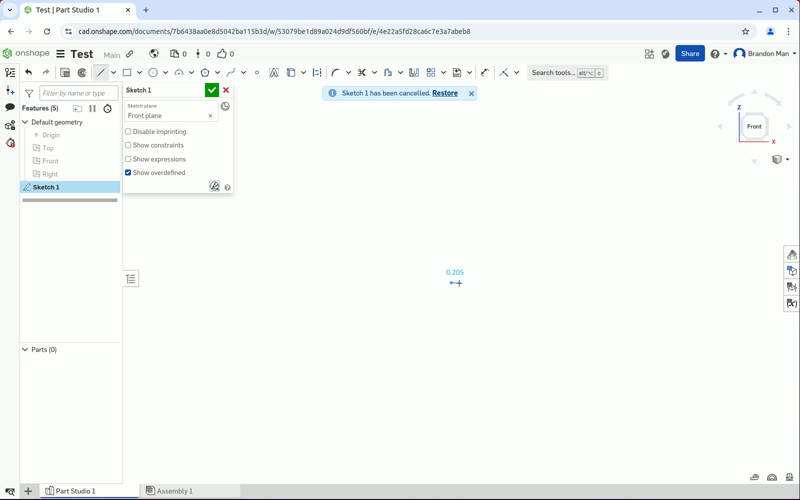
scroll(6)
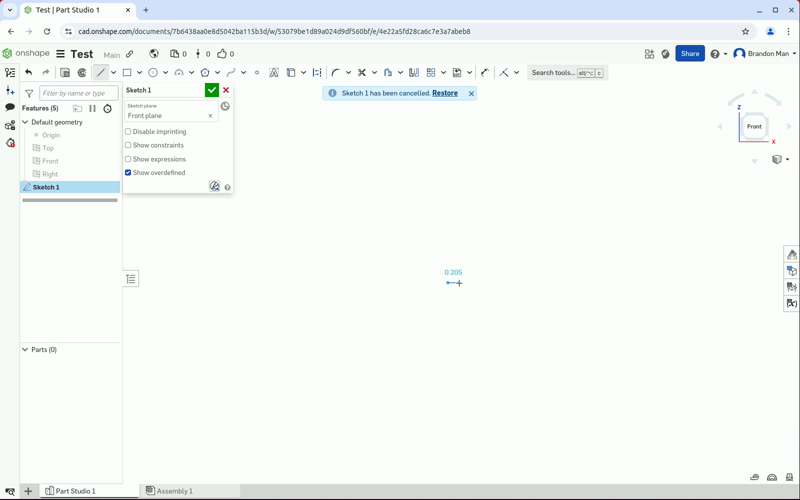
click(459, 282)
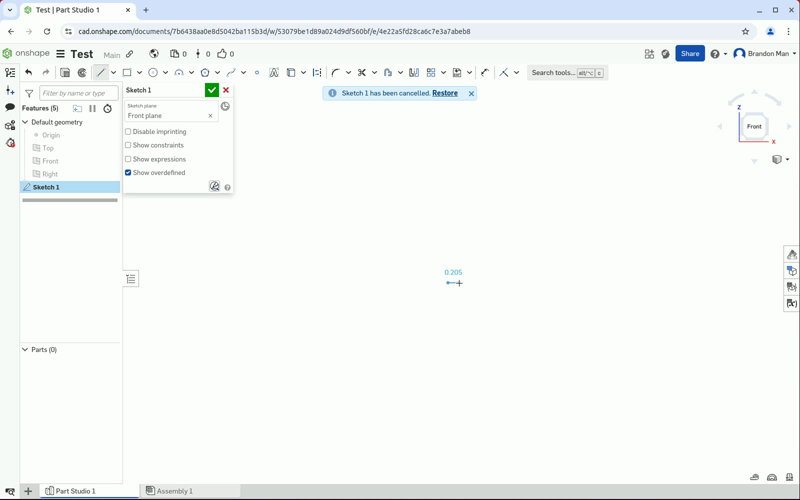
scroll(-6)
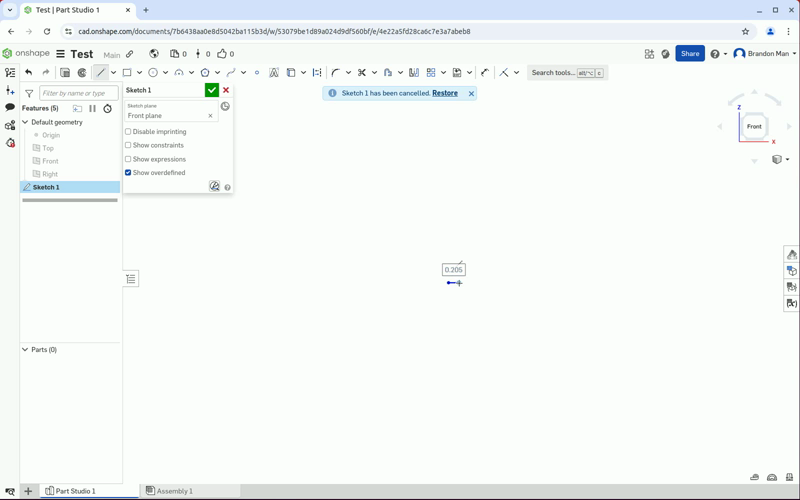
scroll(-6)
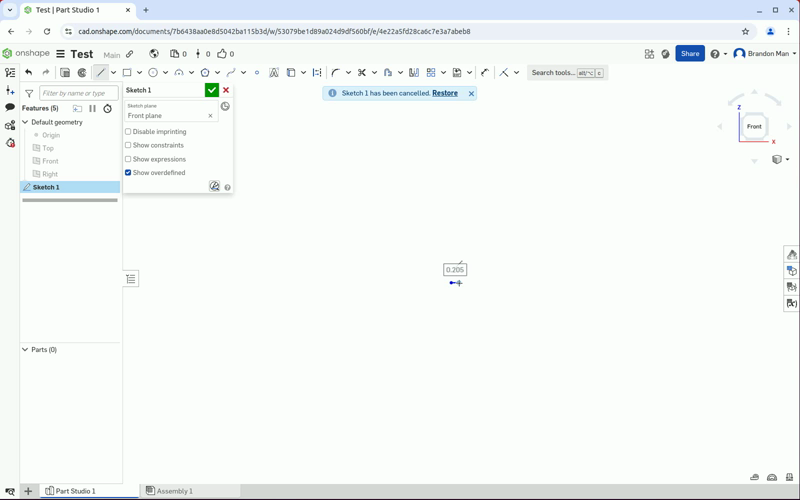
scroll(-6)
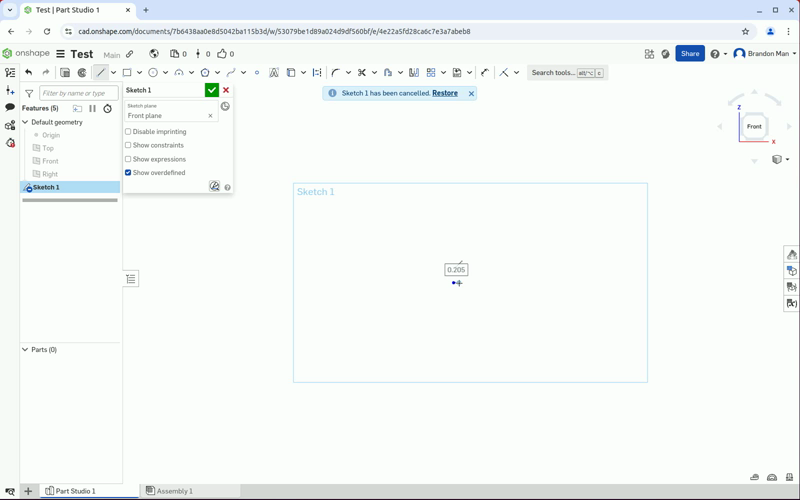
scroll(-6)
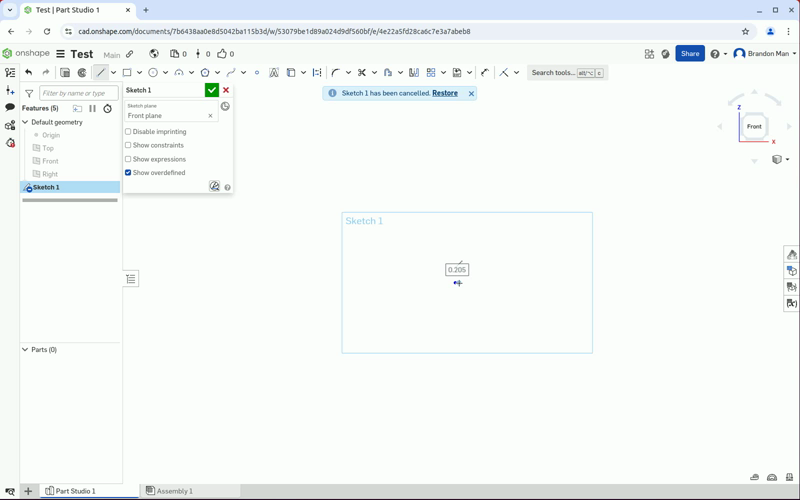
scroll(-6)
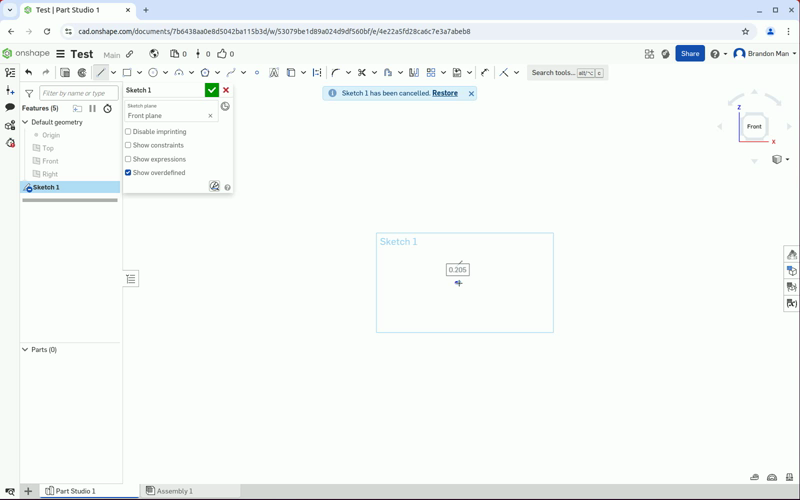
scroll(-6)
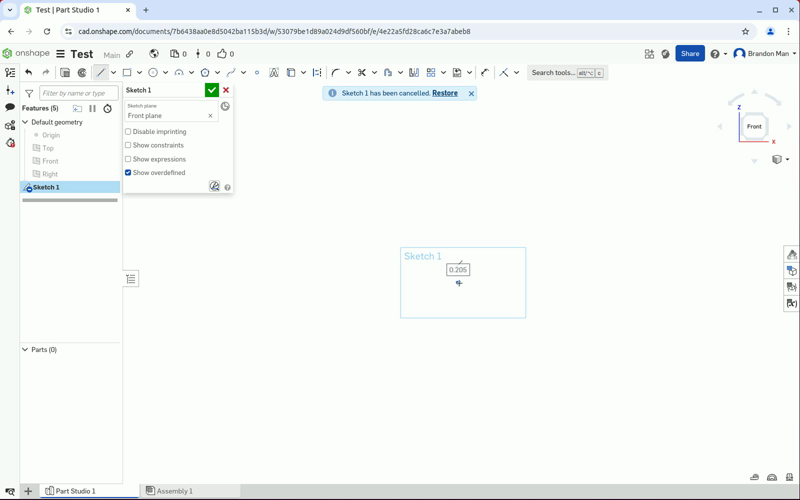
scroll(-6)
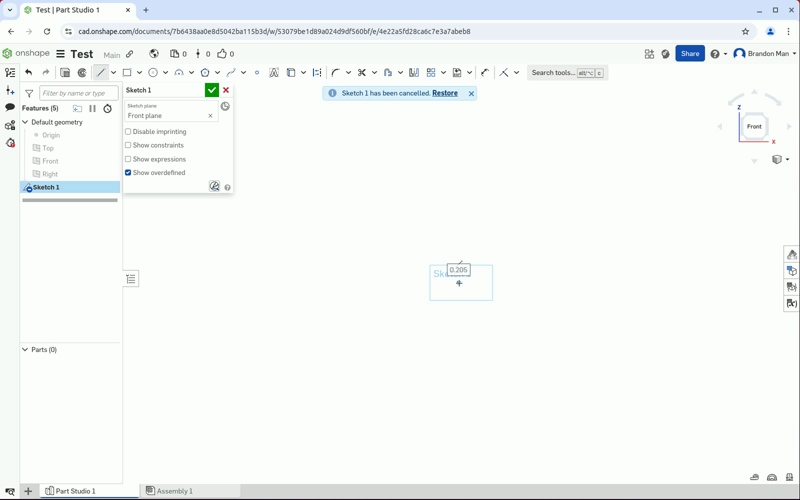
key_up(shift)
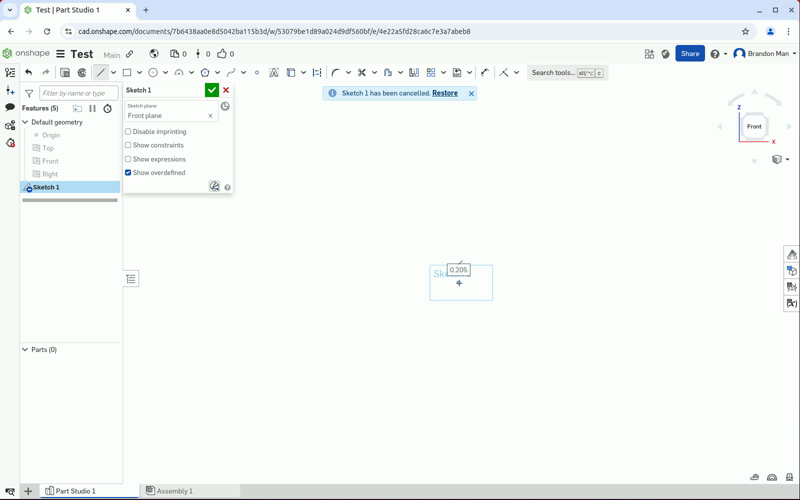
key_down(shift)
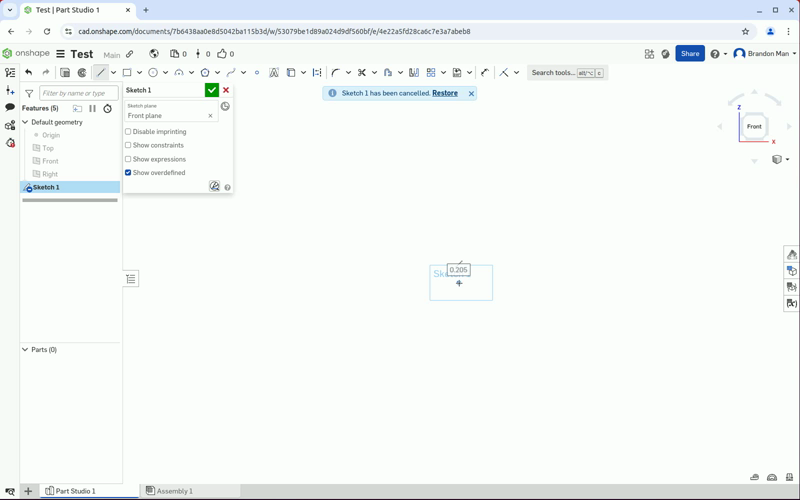
mouse_move(489, 282)
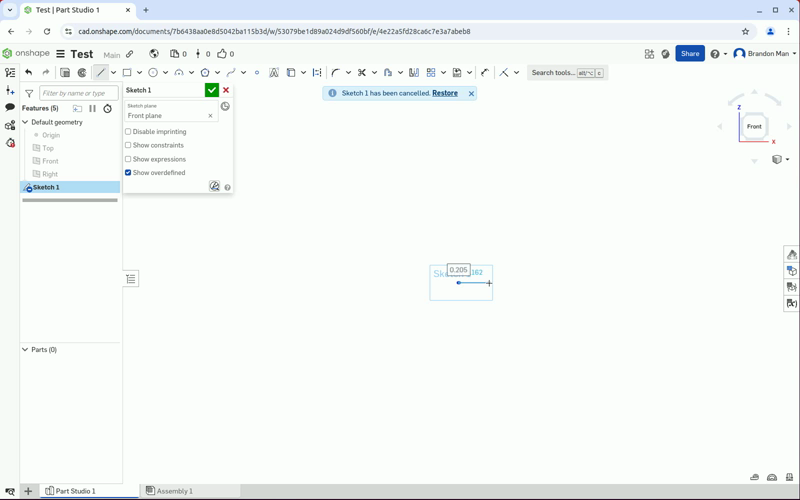
mouse_move(459, 280)
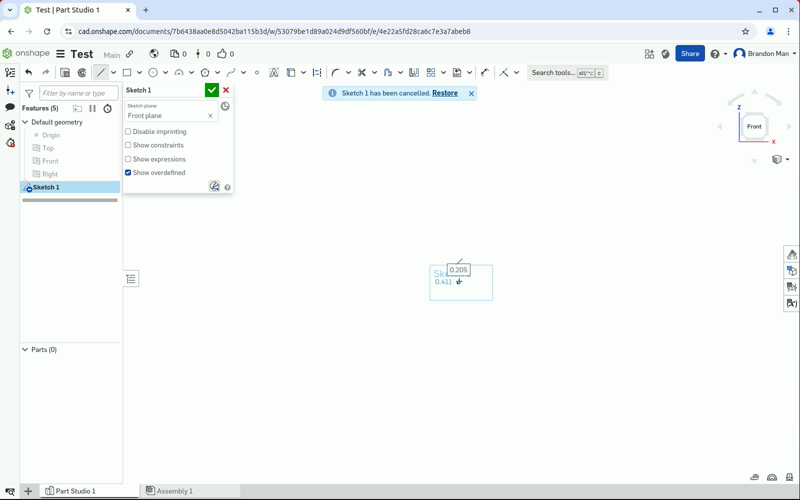
scroll(6)
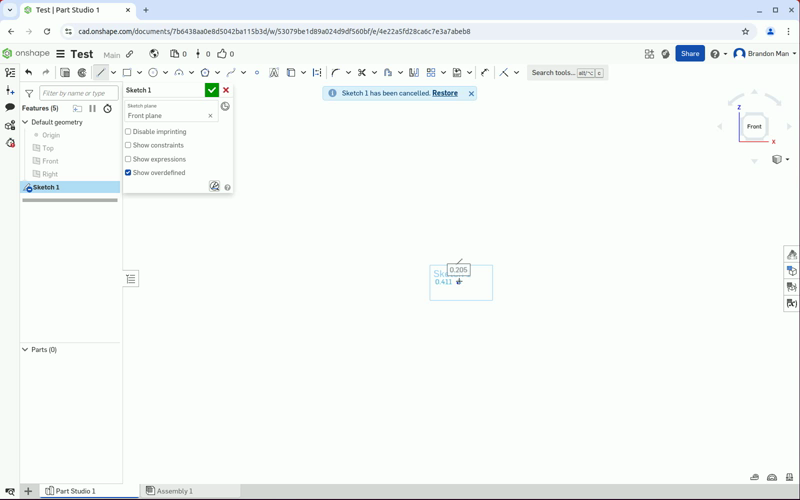
scroll(6)
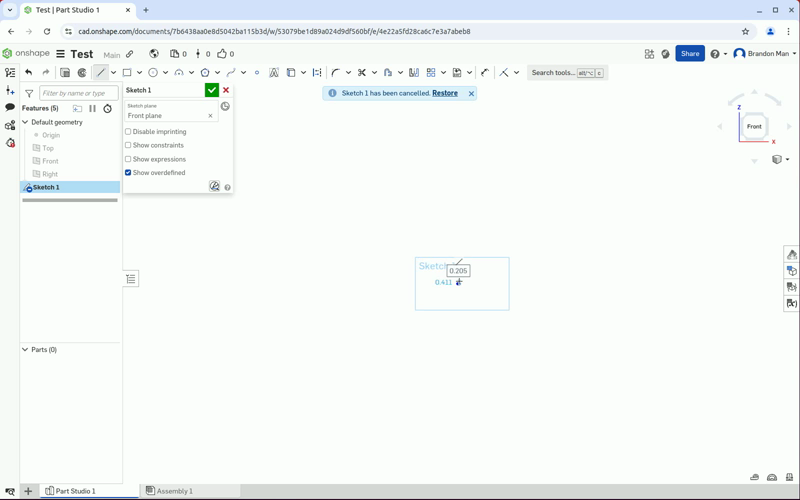
scroll(6)
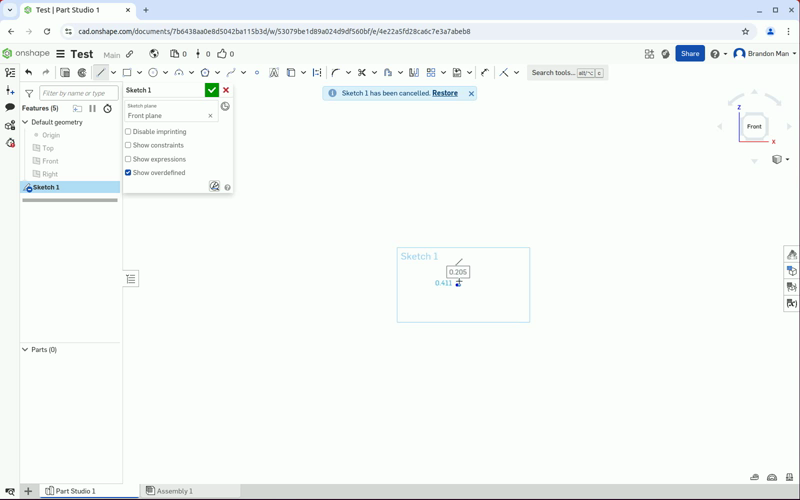
scroll(6)
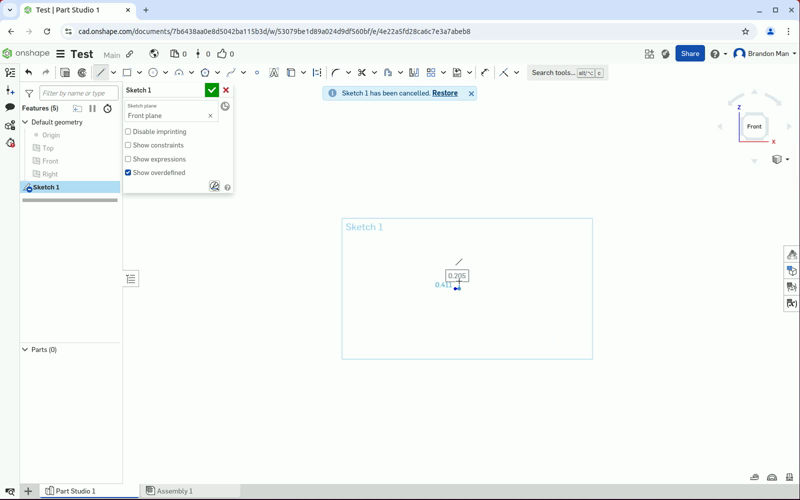
scroll(6)
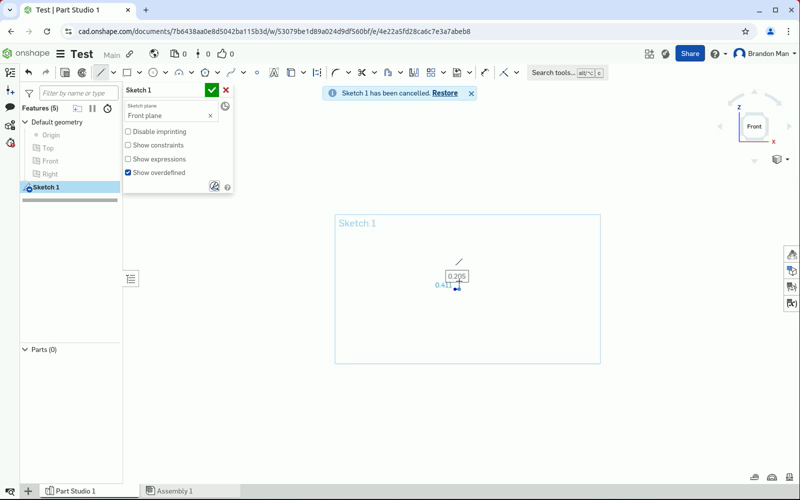
scroll(6)
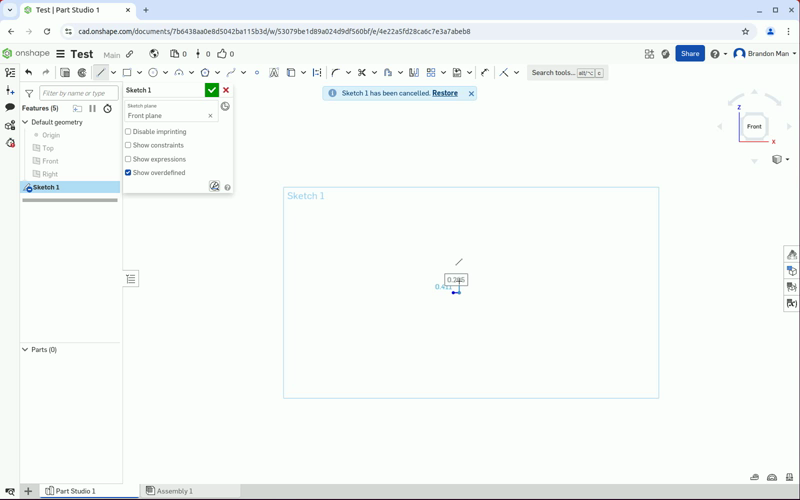
scroll(6)
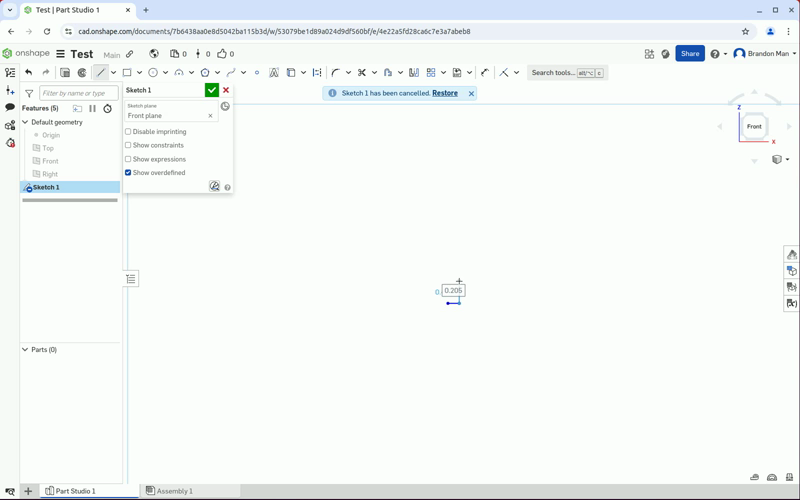
click(459, 280)
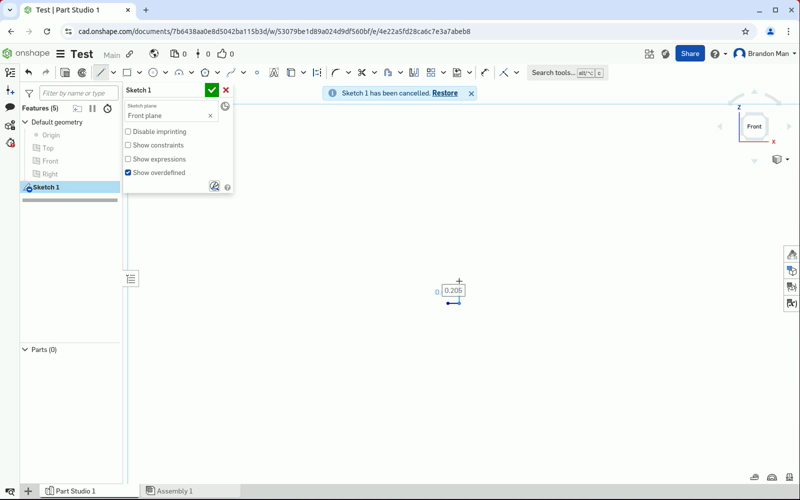
scroll(-6)
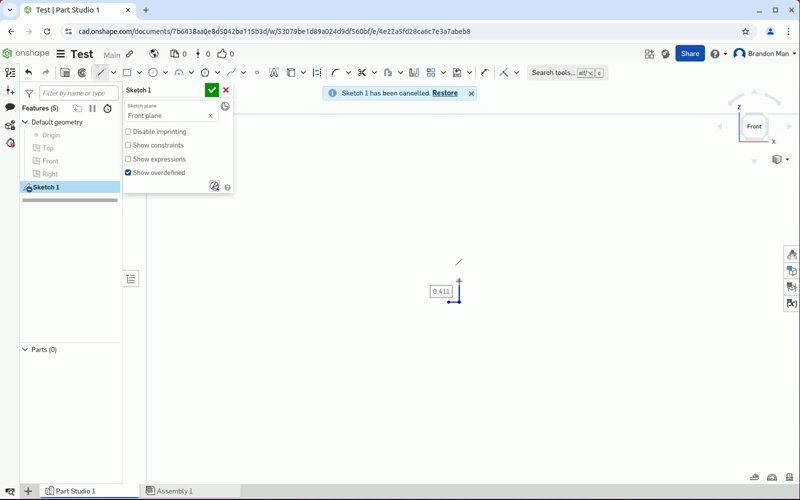
scroll(-6)
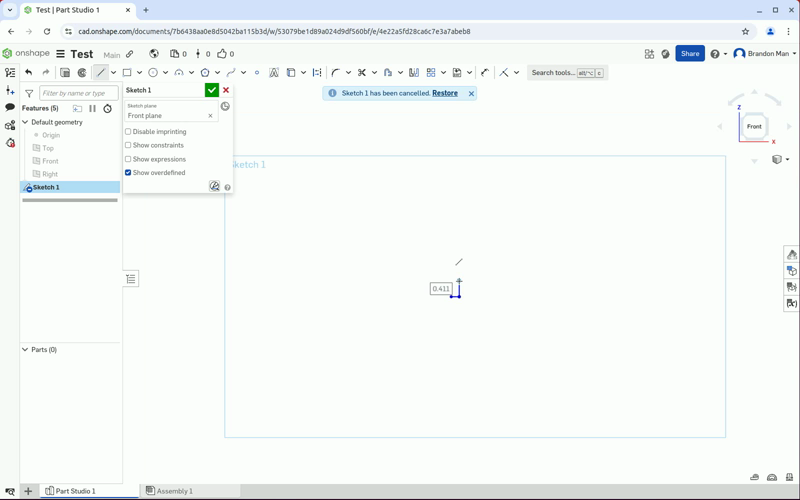
scroll(-6)
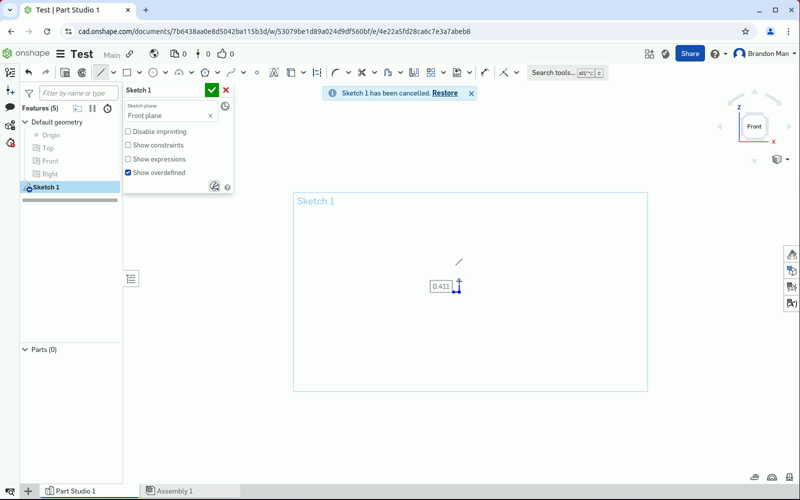
scroll(-6)
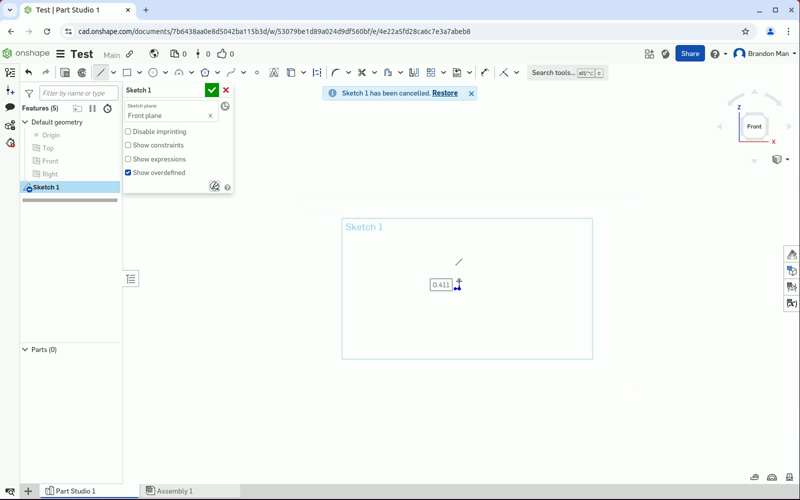
scroll(-6)
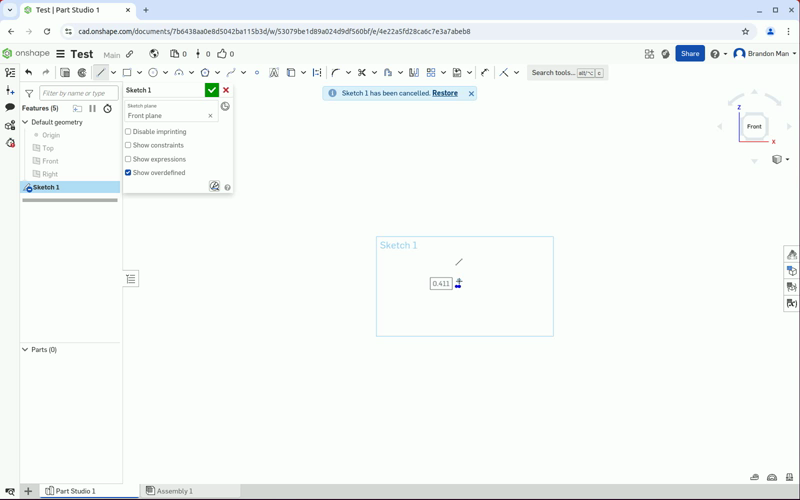
scroll(-6)
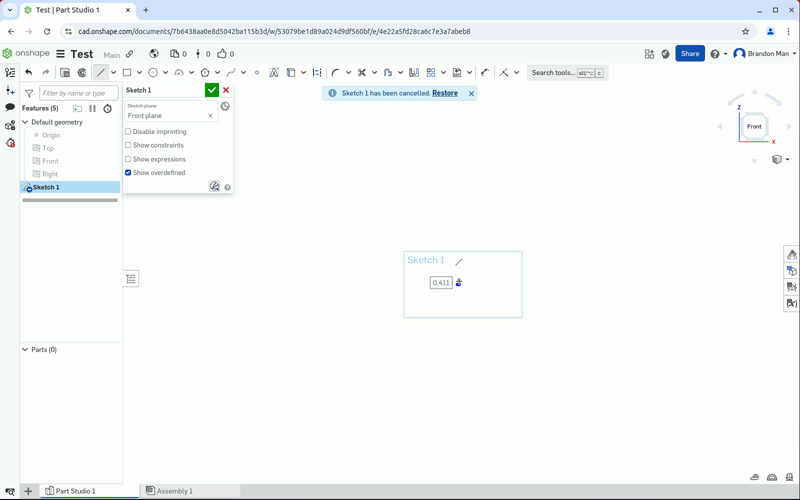
scroll(-6)
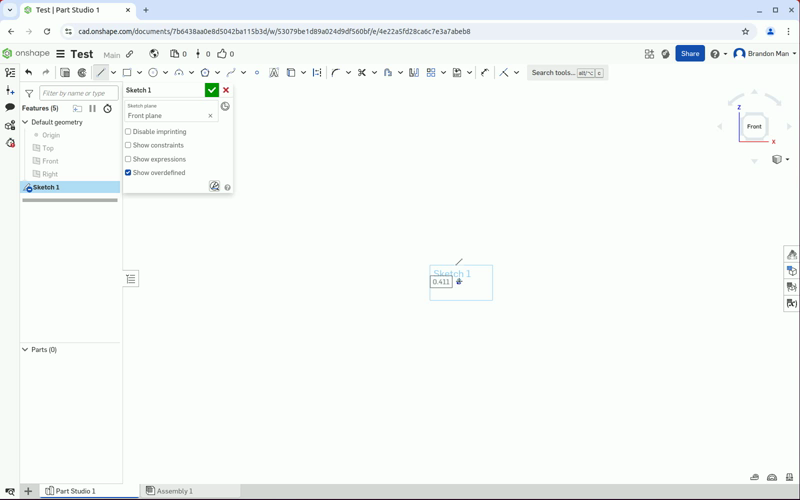
key_up(shift)
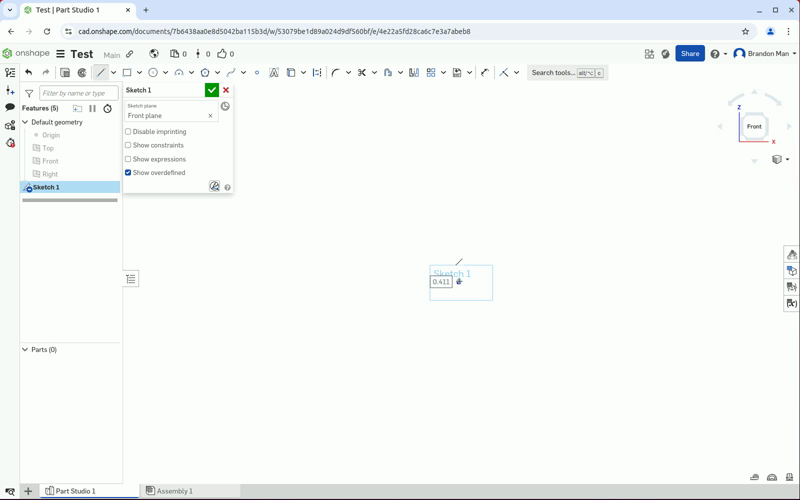
key_down(shift)
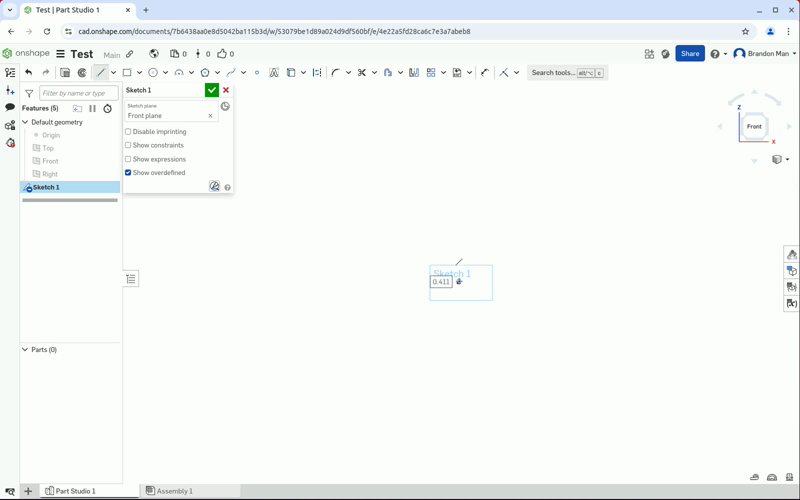
mouse_move(489, 280)
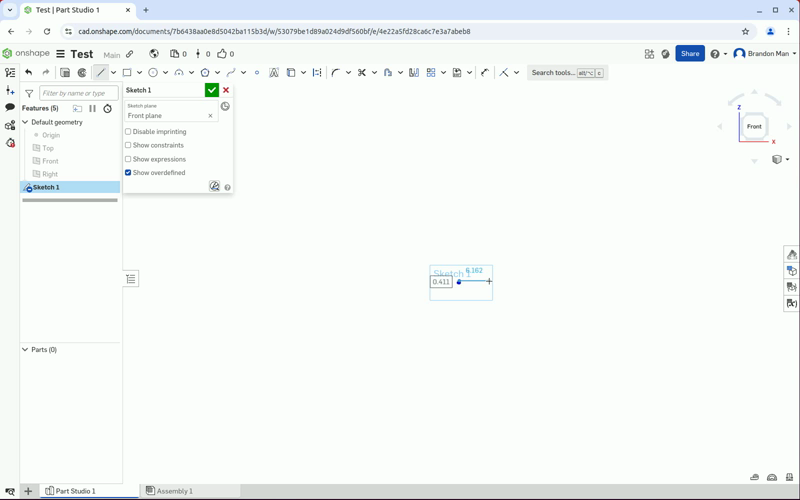
mouse_move(458, 280)
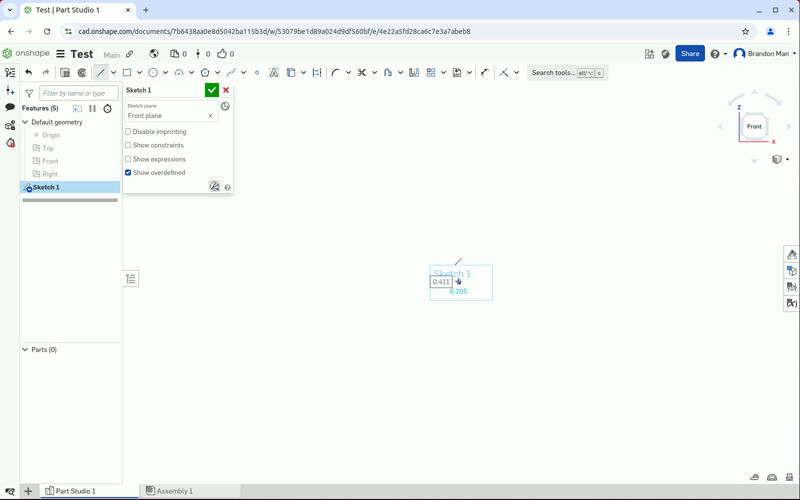
scroll(6)
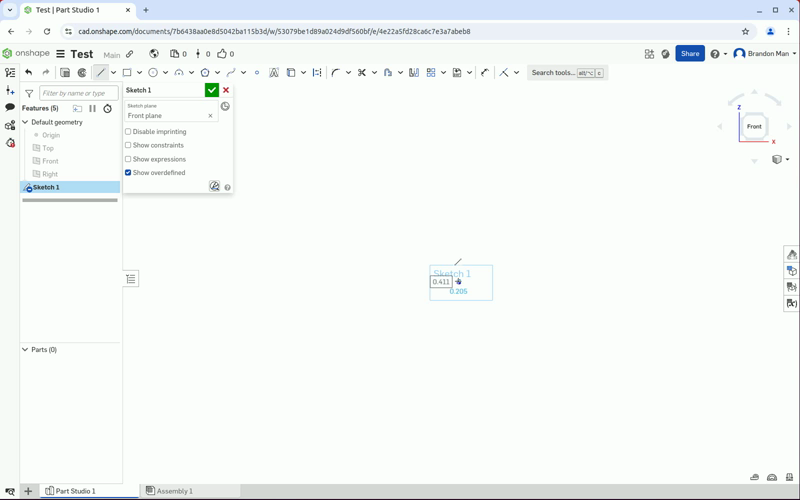
scroll(6)
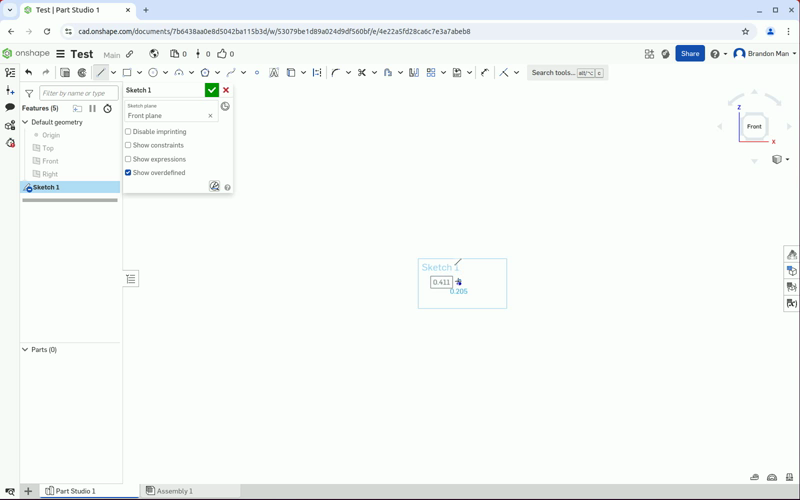
scroll(6)
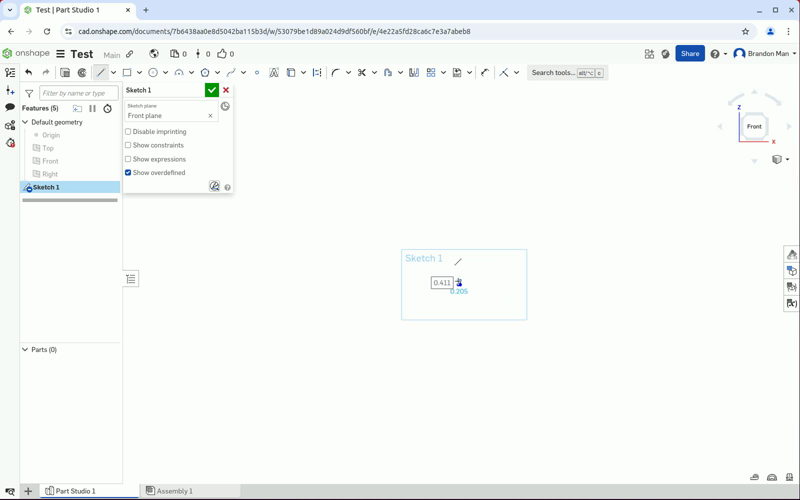
scroll(6)
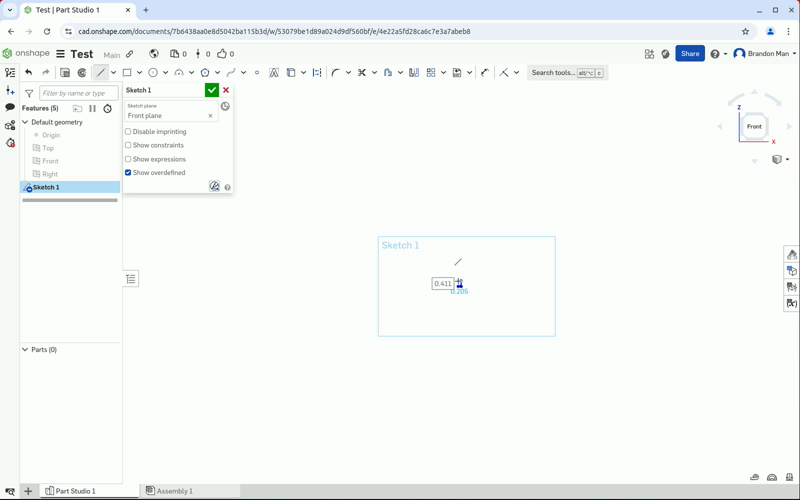
scroll(6)
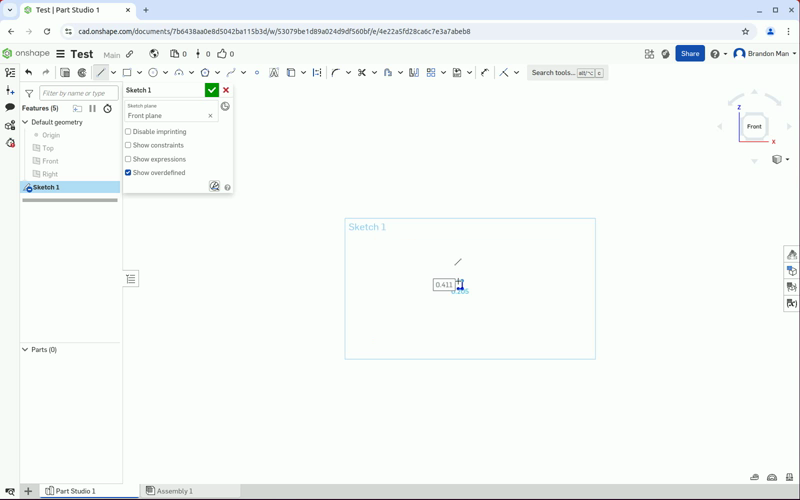
scroll(6)
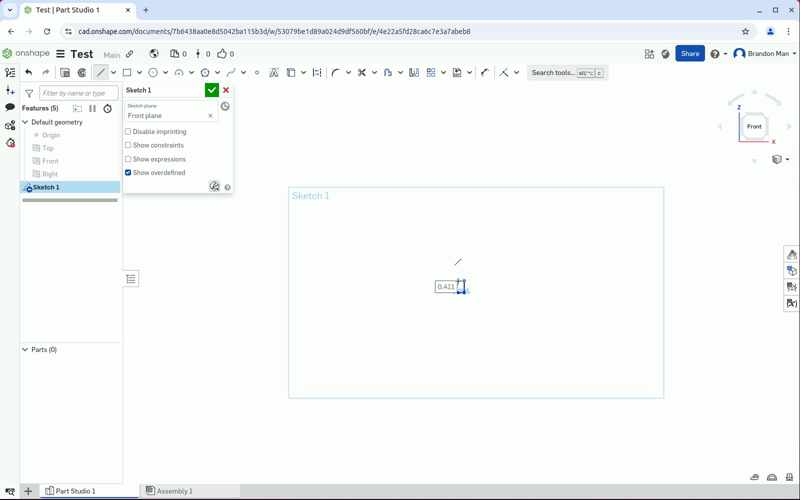
scroll(6)
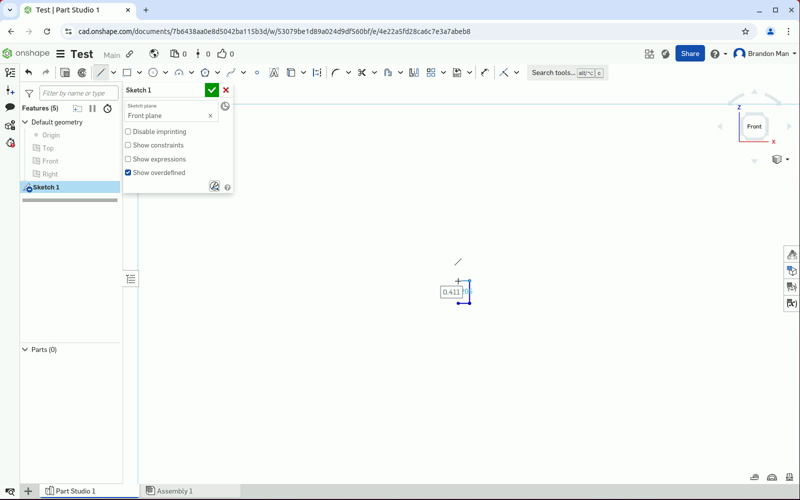
click(458, 280)
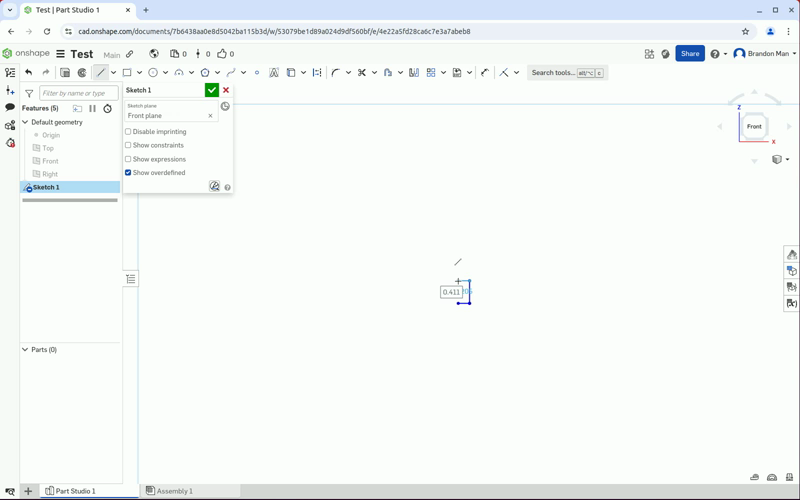
scroll(-6)
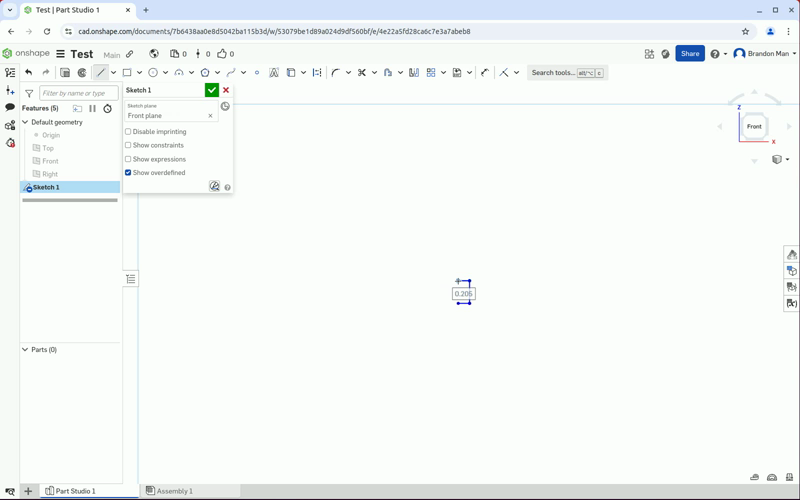
scroll(-6)
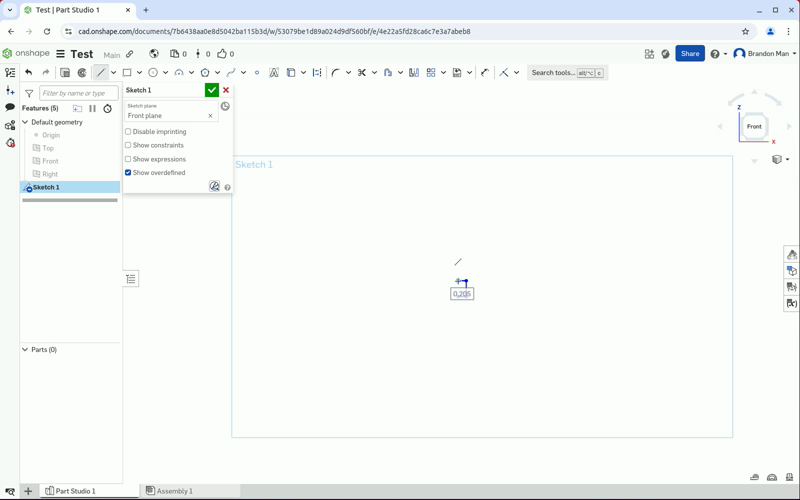
scroll(-6)
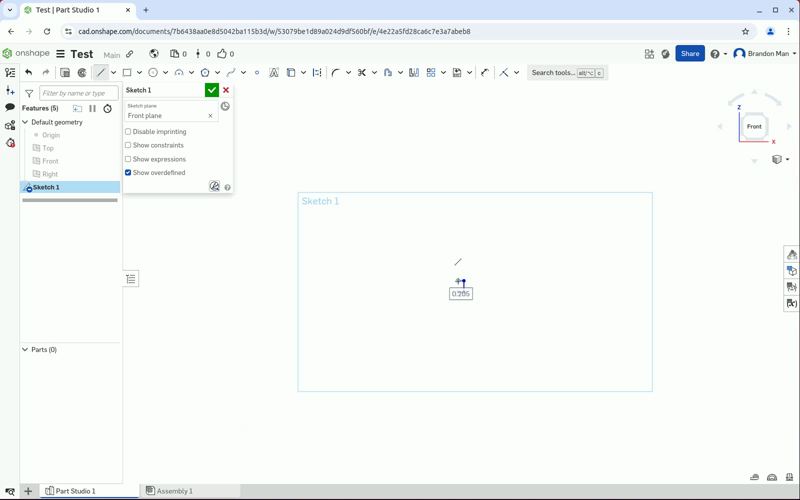
scroll(-6)
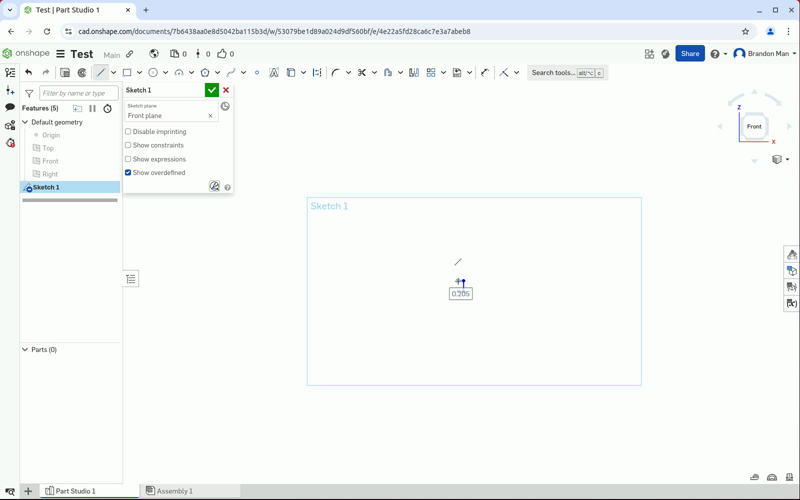
scroll(-6)
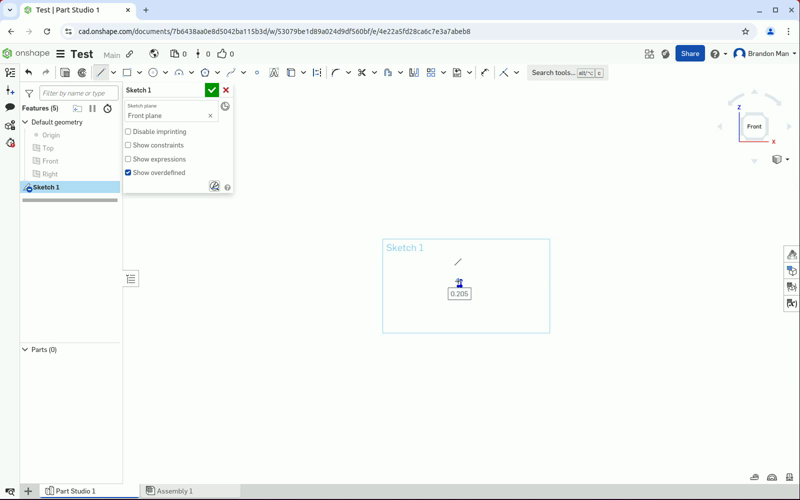
scroll(-6)
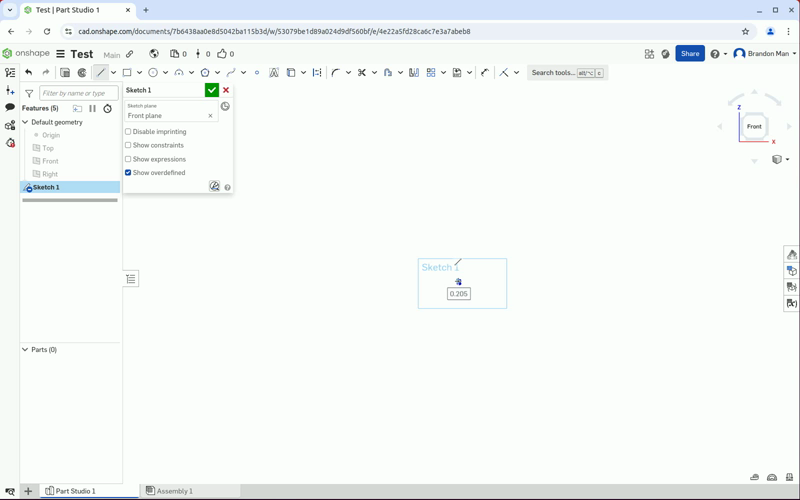
scroll(-6)
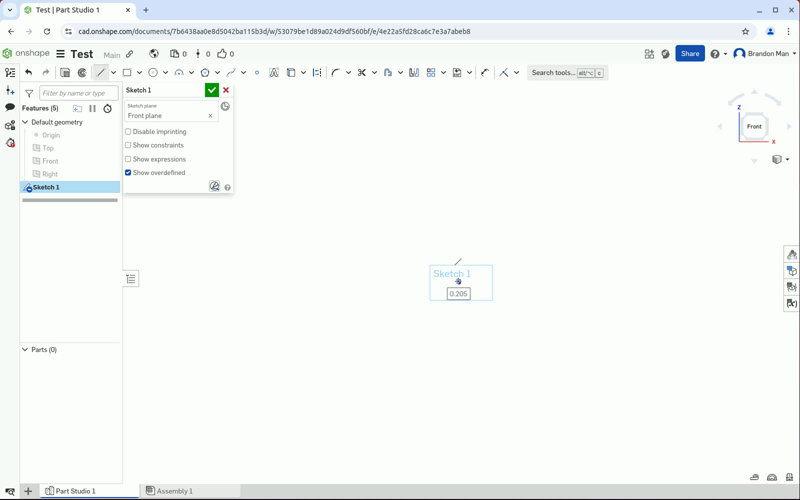
key_up(shift)
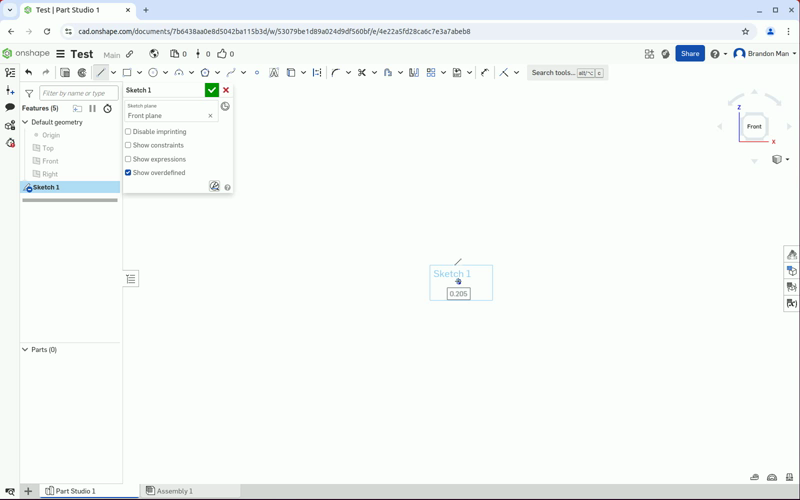
mouse_move(488, 280)
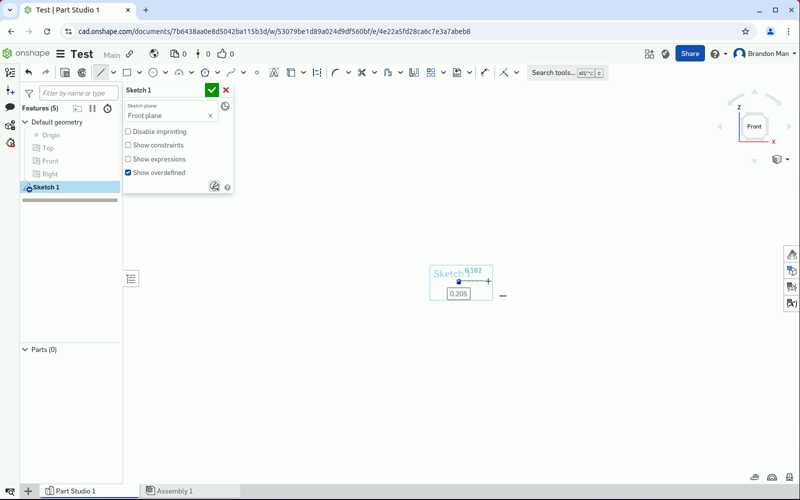
key_down(shift)
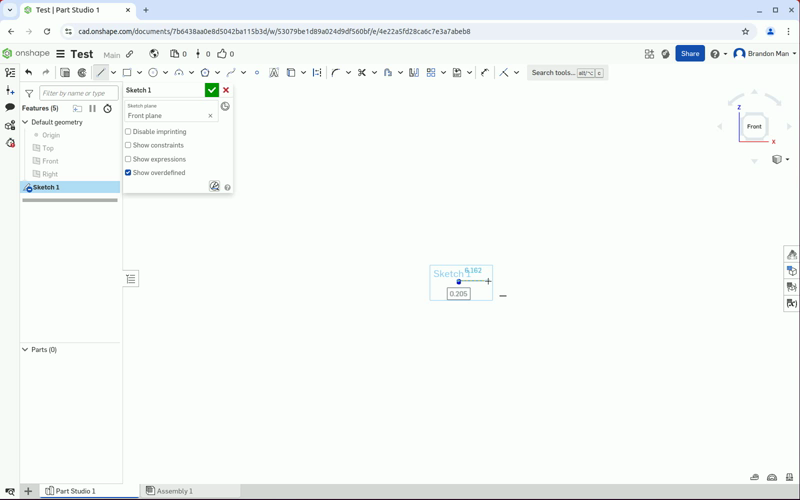
mouse_move(458, 282)
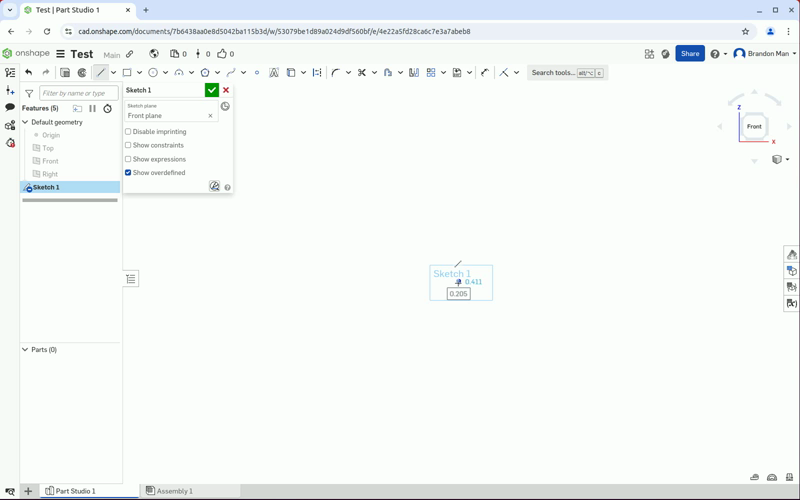
scroll(6)
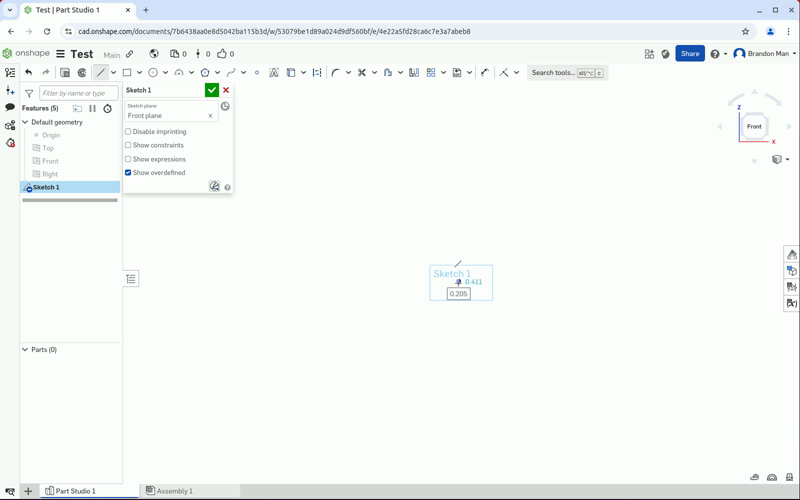
scroll(6)
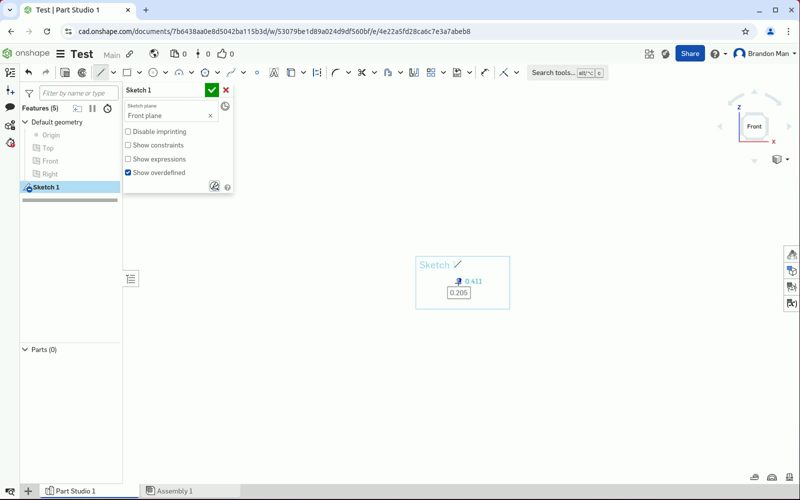
scroll(6)
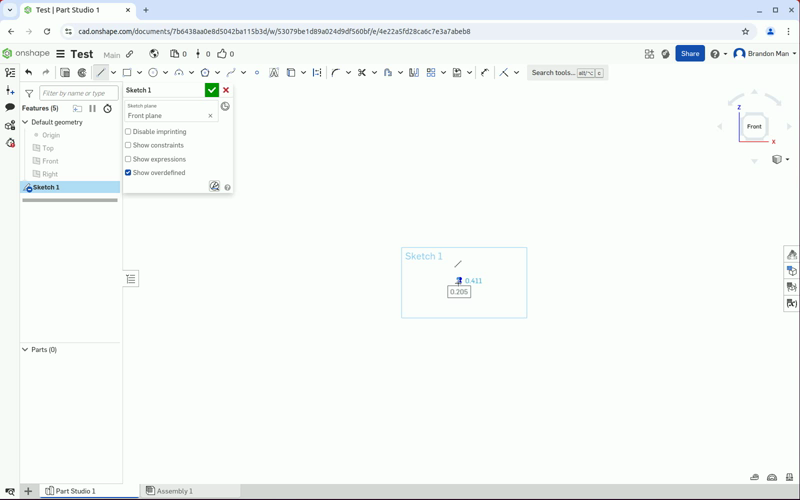
scroll(6)
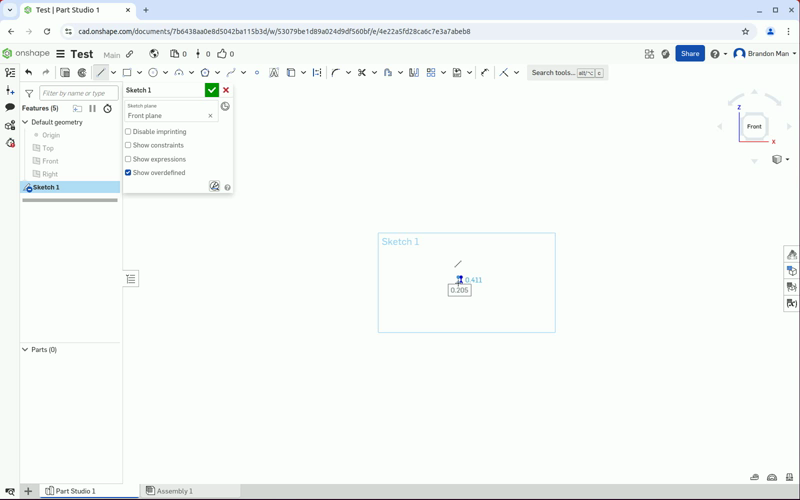
scroll(6)
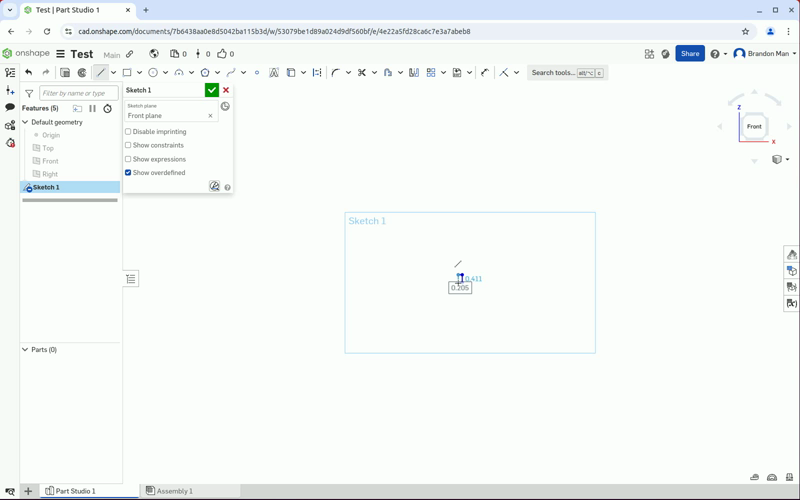
scroll(6)
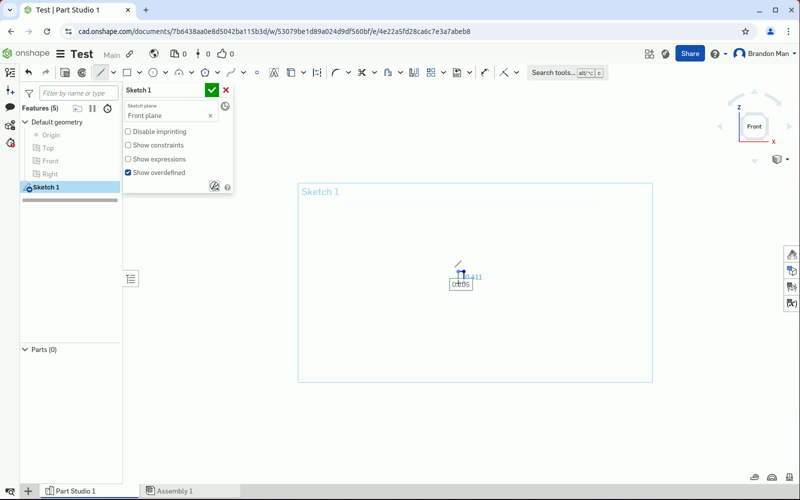
scroll(6)
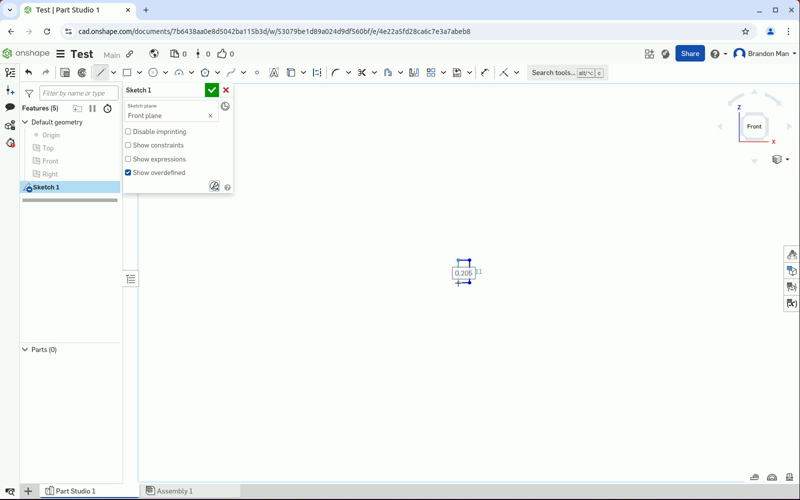
key_up(shift)
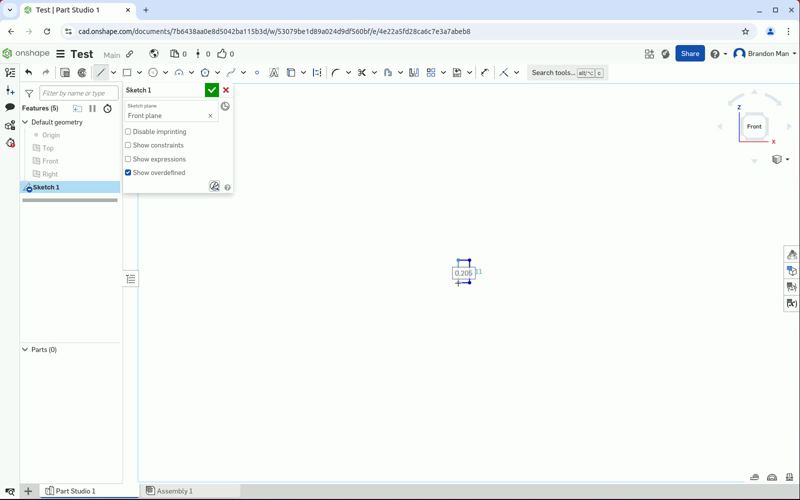
click(458, 282)
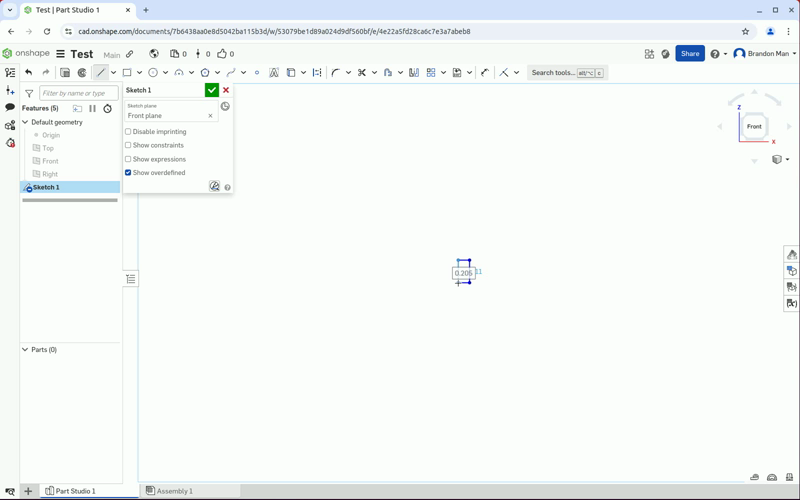
scroll(-6)
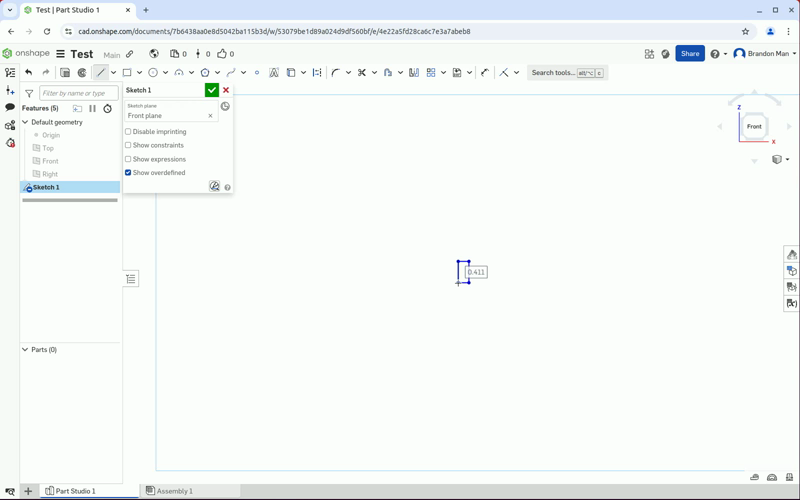
scroll(-6)
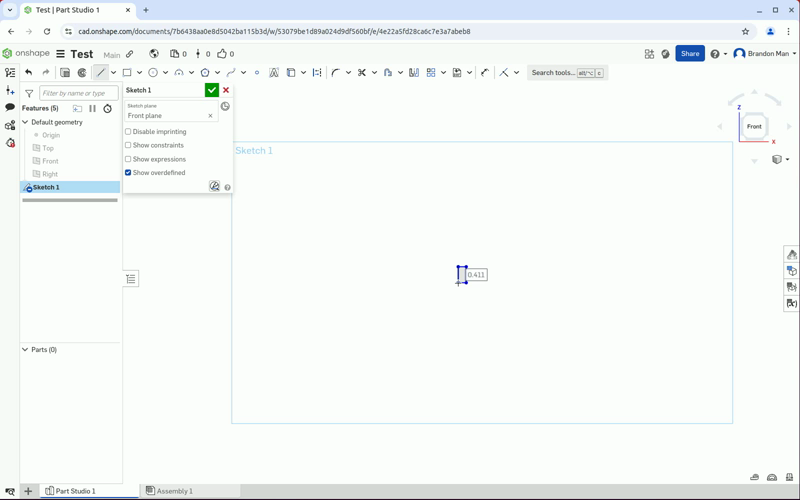
scroll(-6)
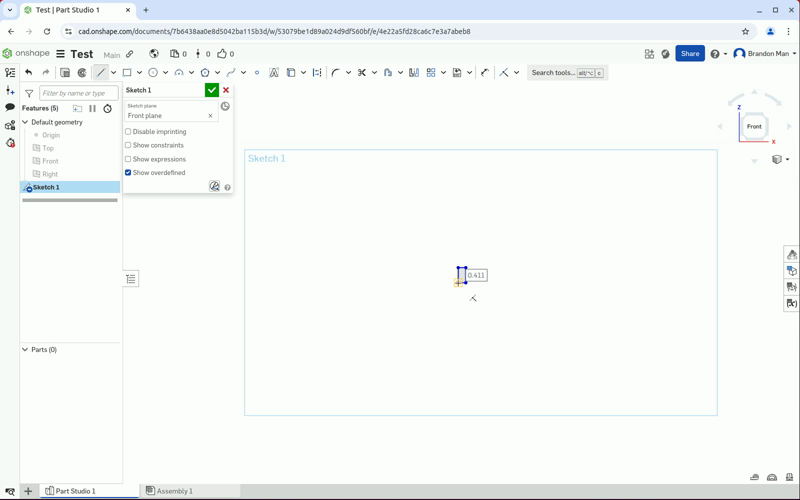
scroll(-6)
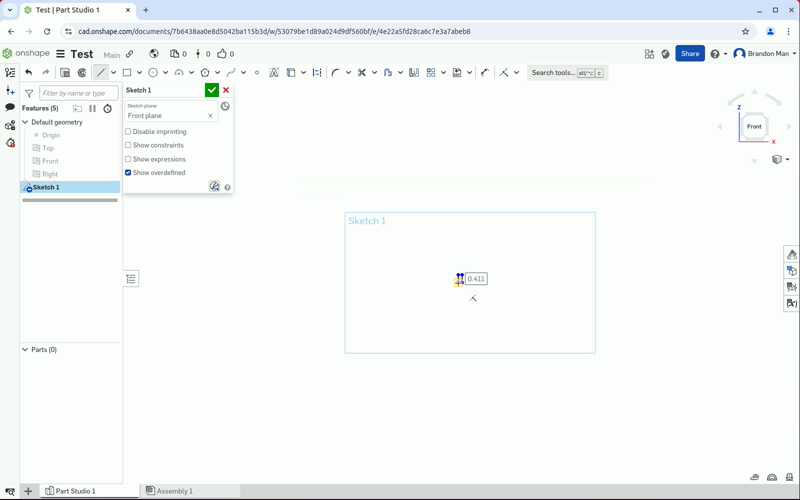
scroll(-6)
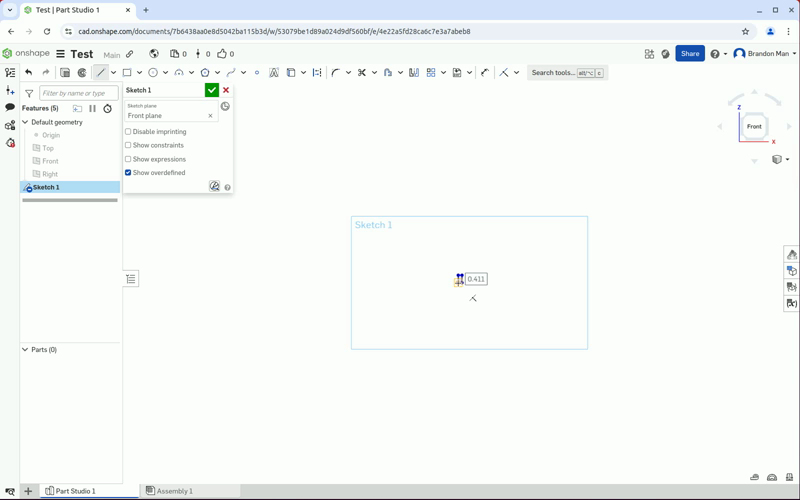
scroll(-6)
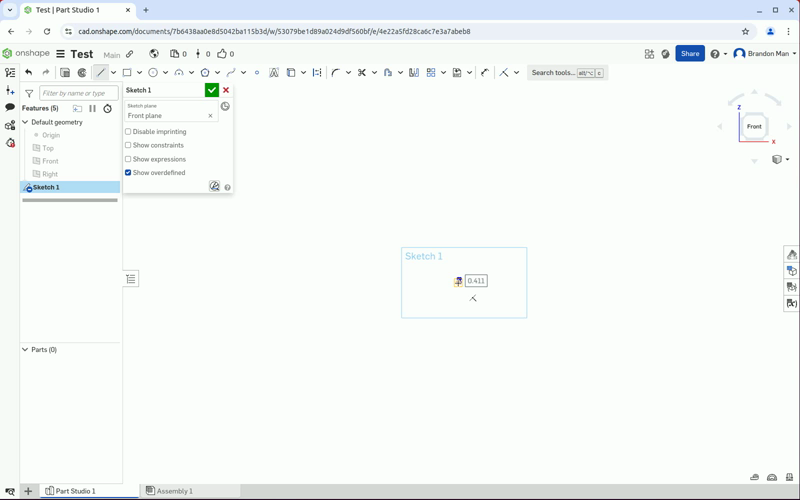
scroll(-6)
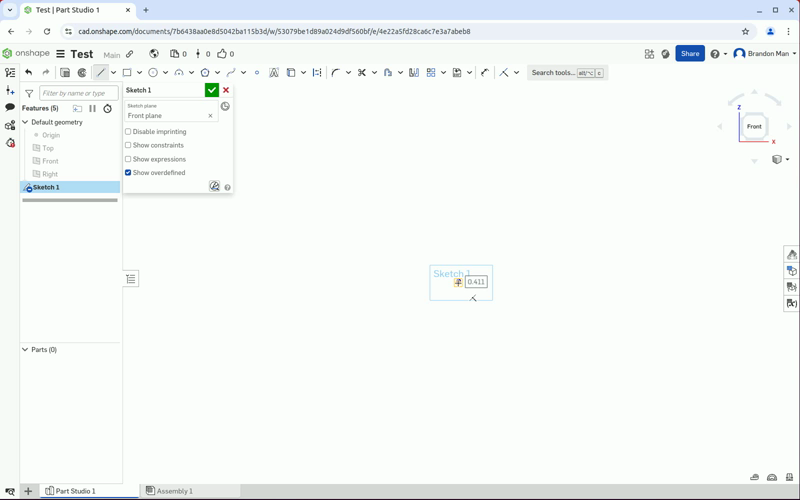
key(esc)
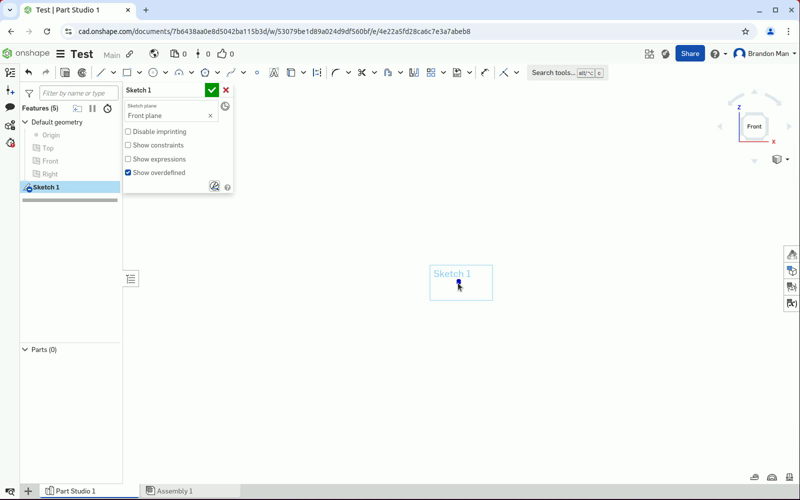
key(l)
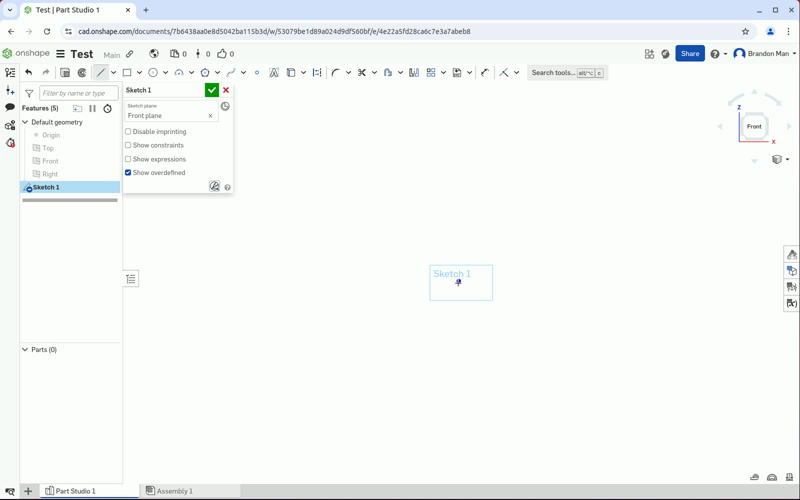
key_down(shift)
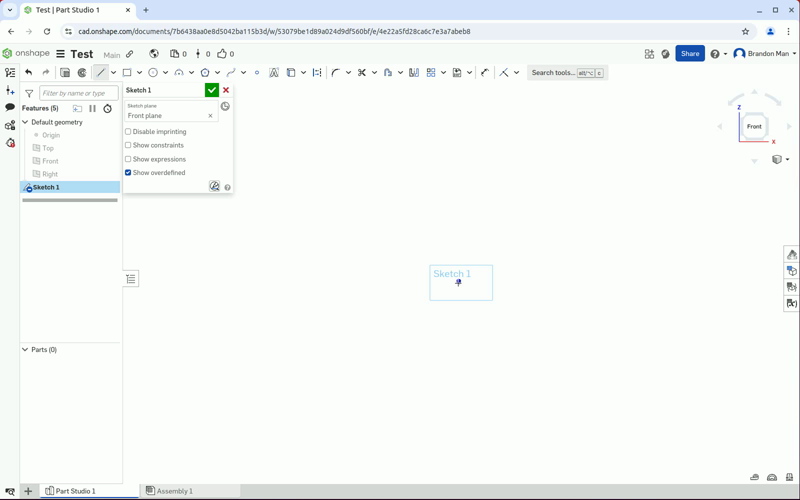
mouse_move(458, 282)
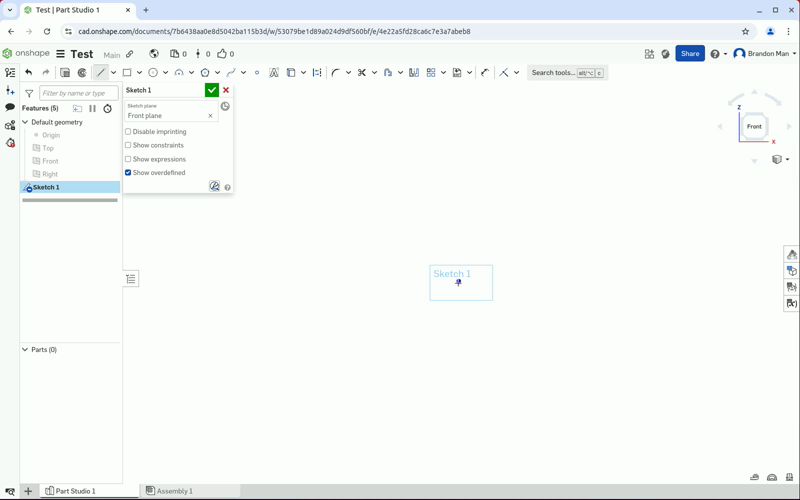
scroll(6)
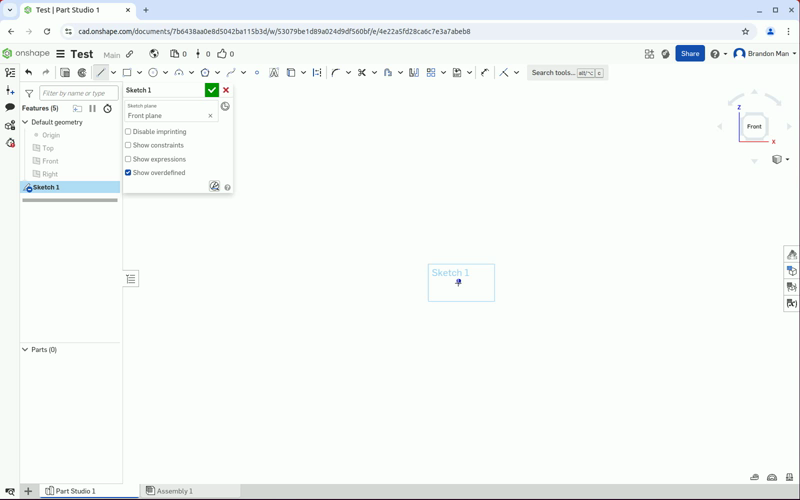
scroll(6)
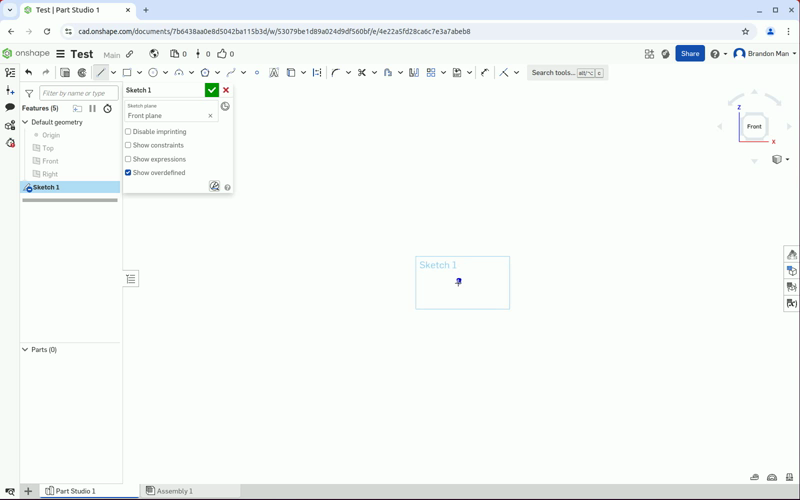
scroll(6)
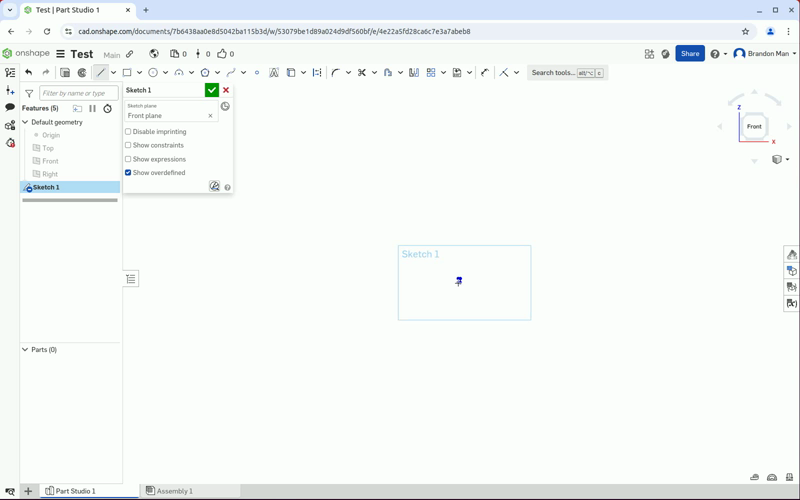
scroll(6)
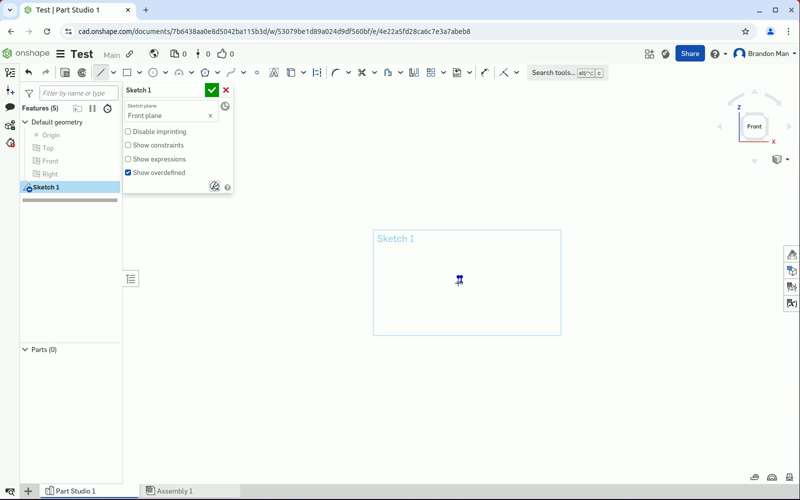
scroll(6)
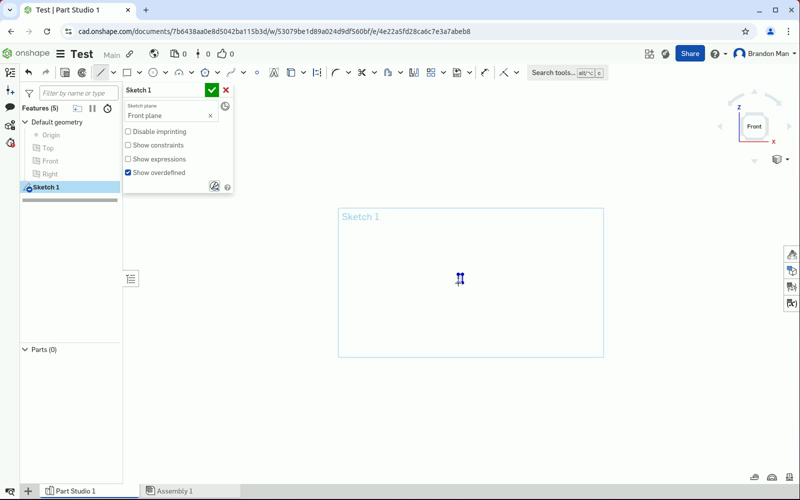
scroll(6)
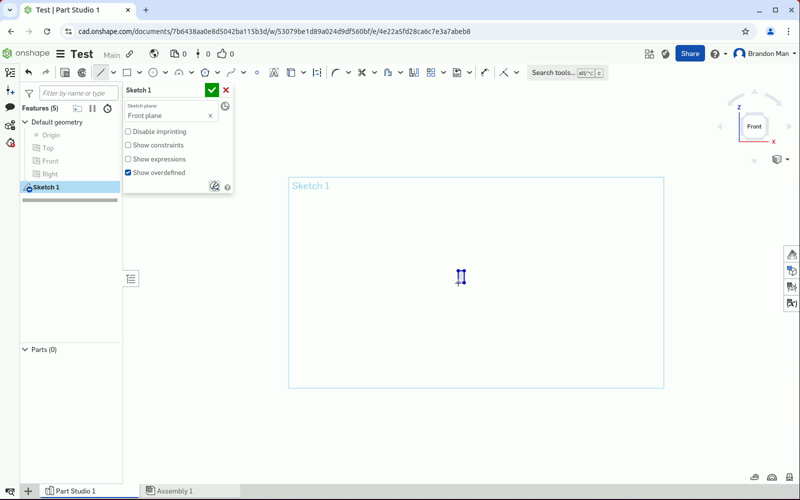
scroll(6)
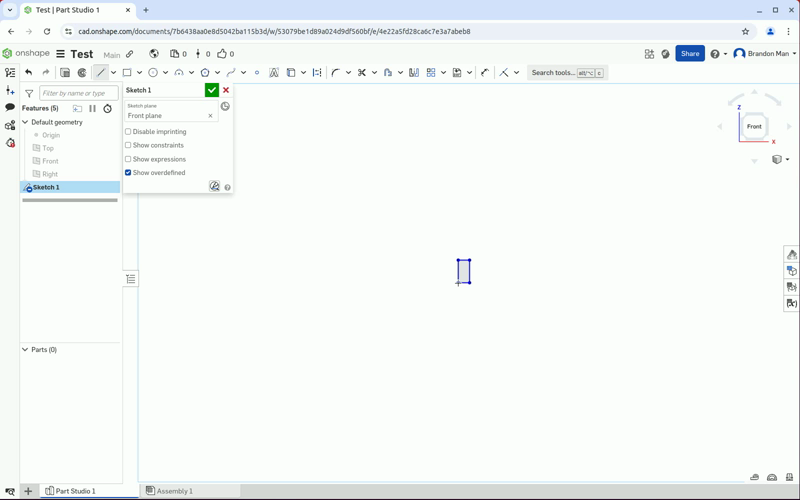
click(458, 282)
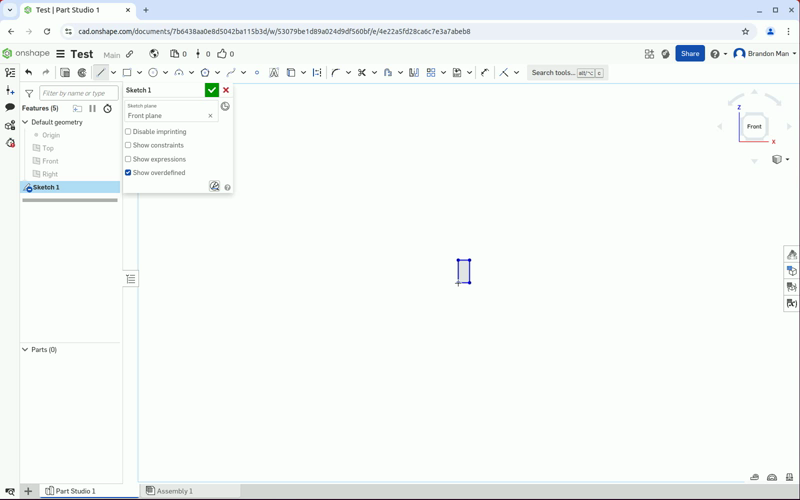
scroll(-6)
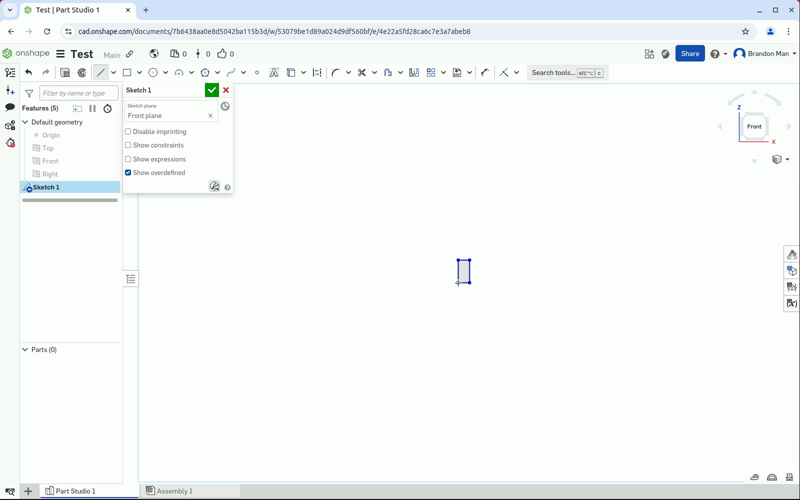
scroll(-6)
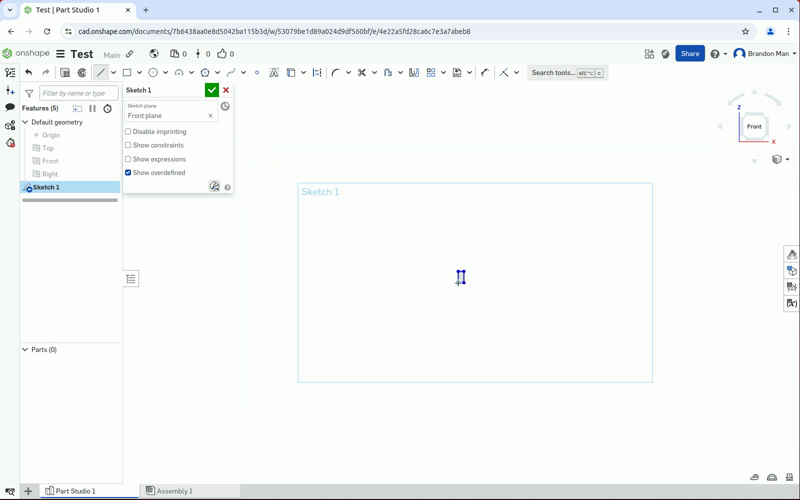
scroll(-6)
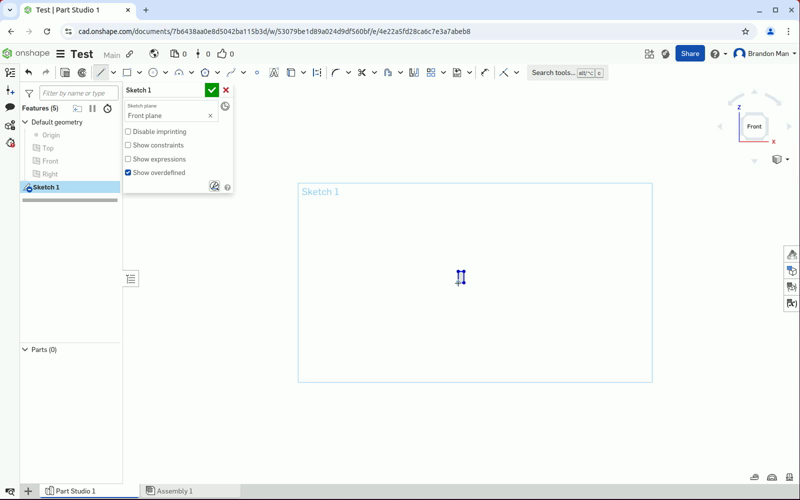
scroll(-6)
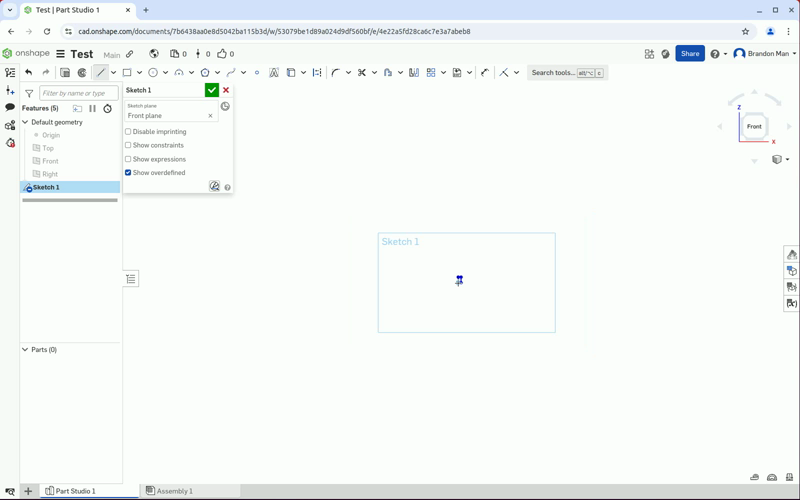
scroll(-6)
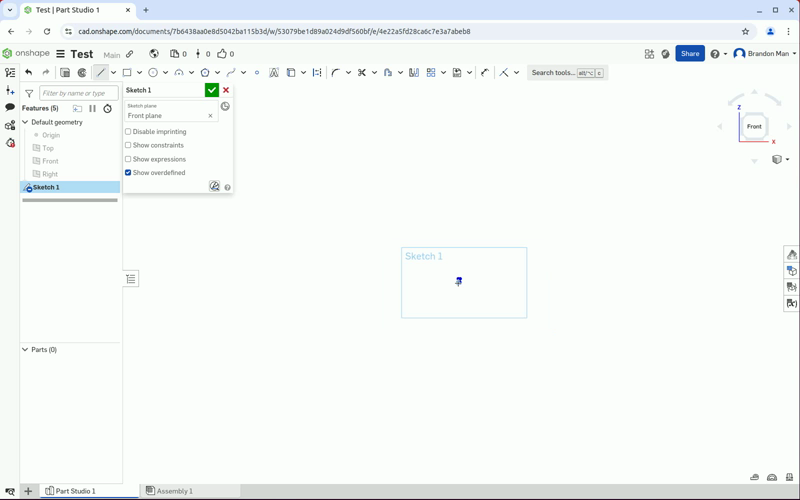
scroll(-6)
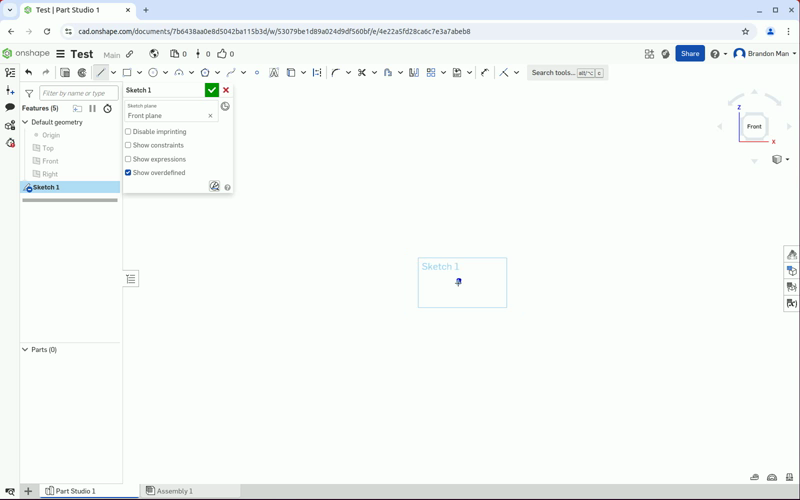
scroll(-6)
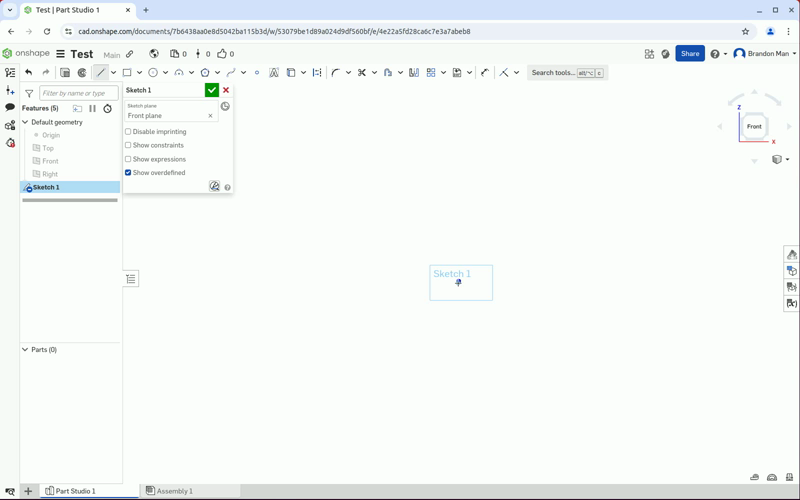
key_up(shift)
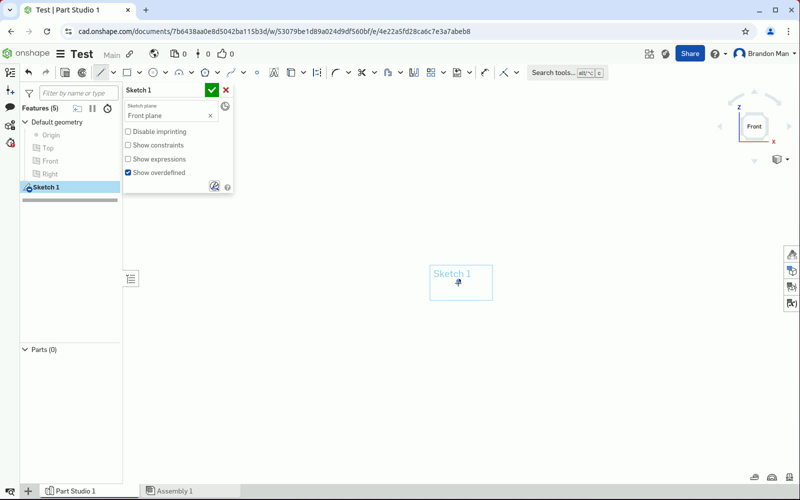
key_down(shift)
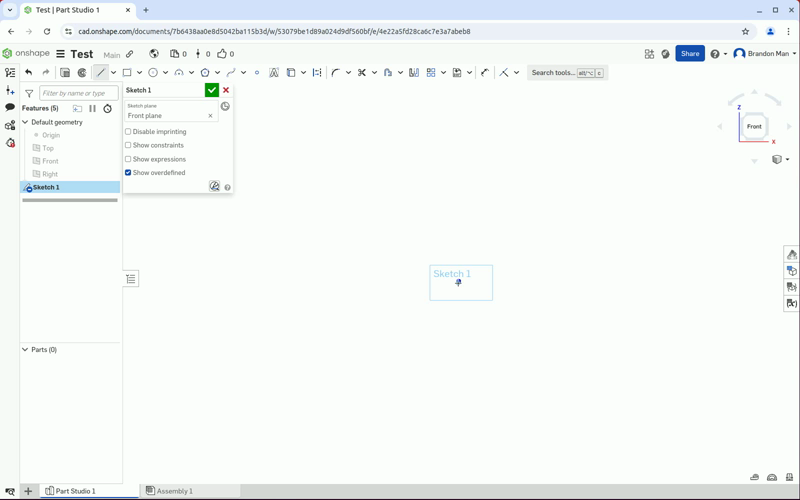
mouse_move(488, 282)
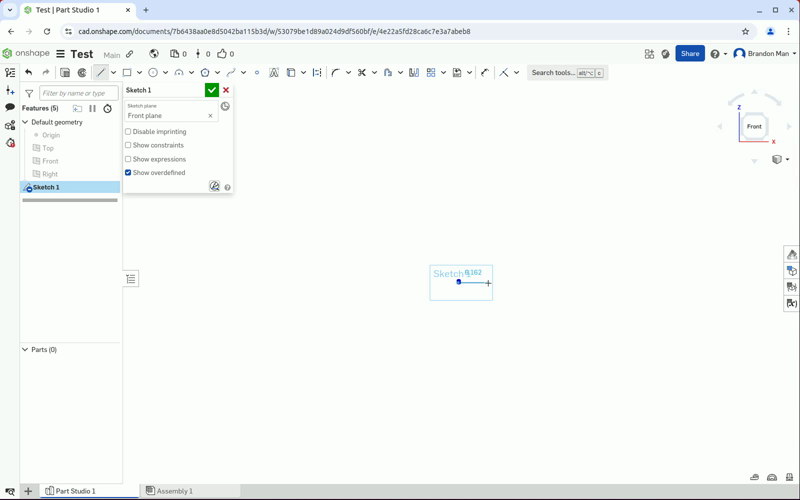
mouse_move(459, 282)
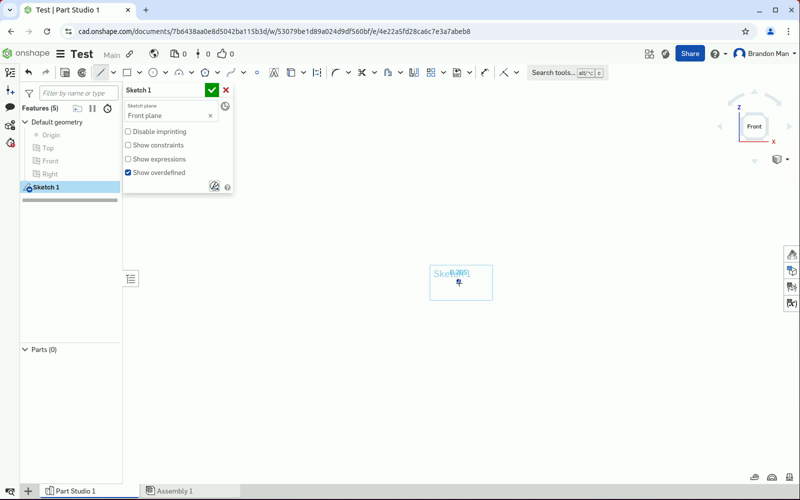
scroll(6)
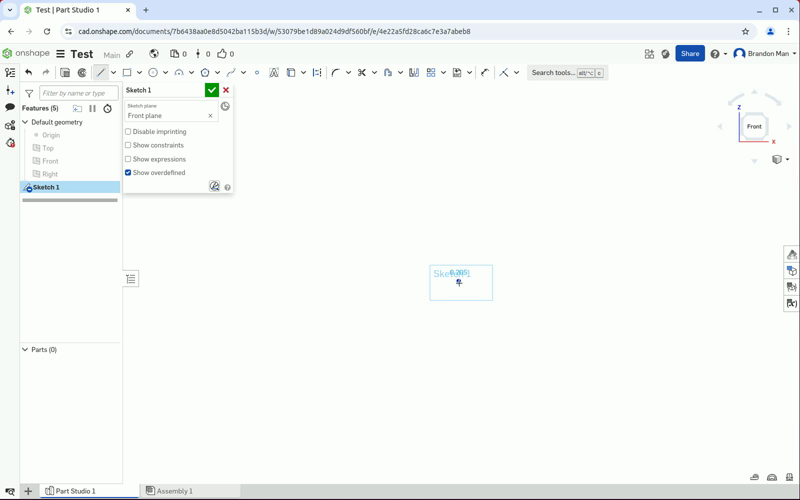
scroll(6)
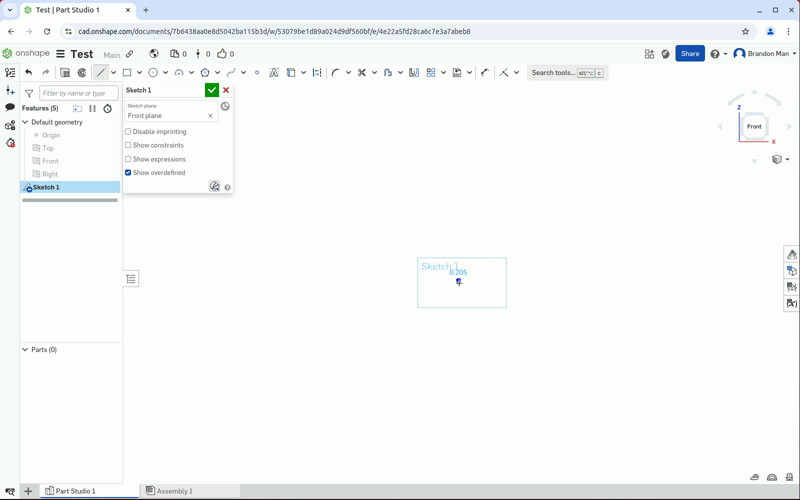
scroll(6)
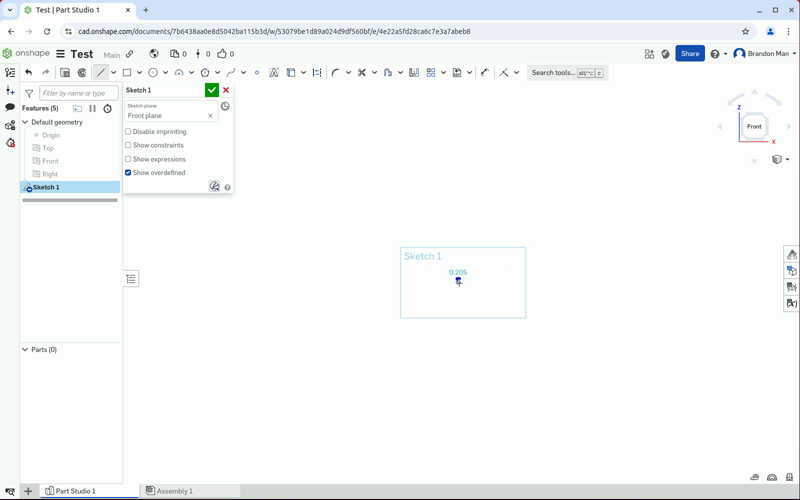
scroll(6)
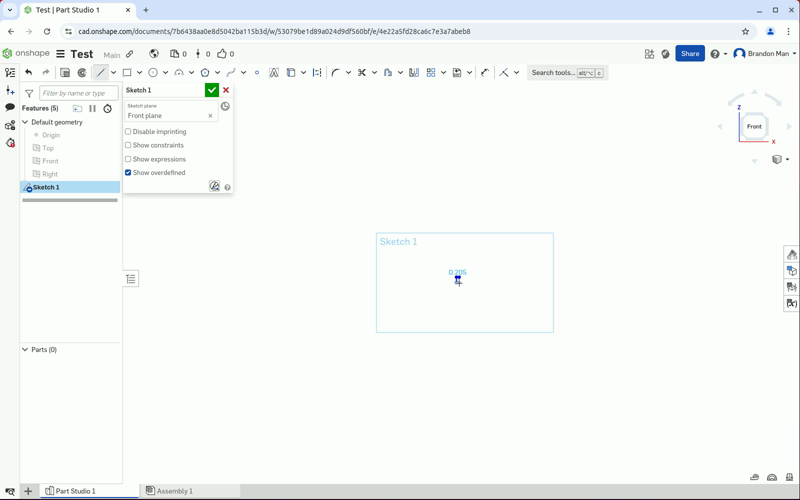
scroll(6)
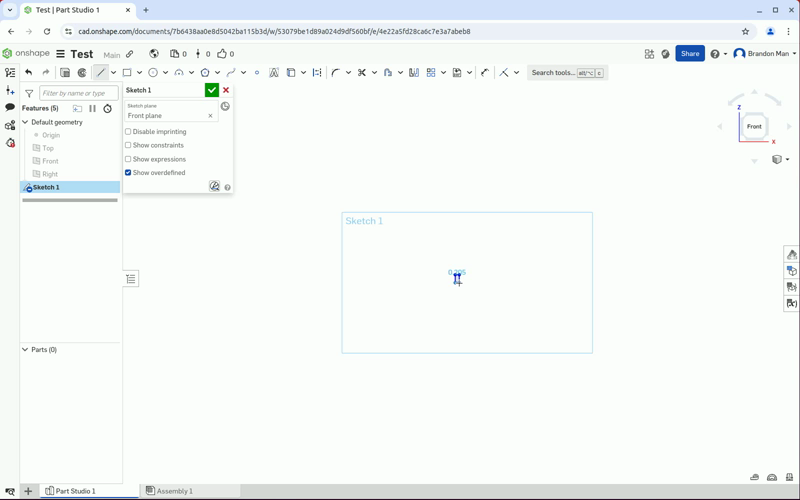
scroll(6)
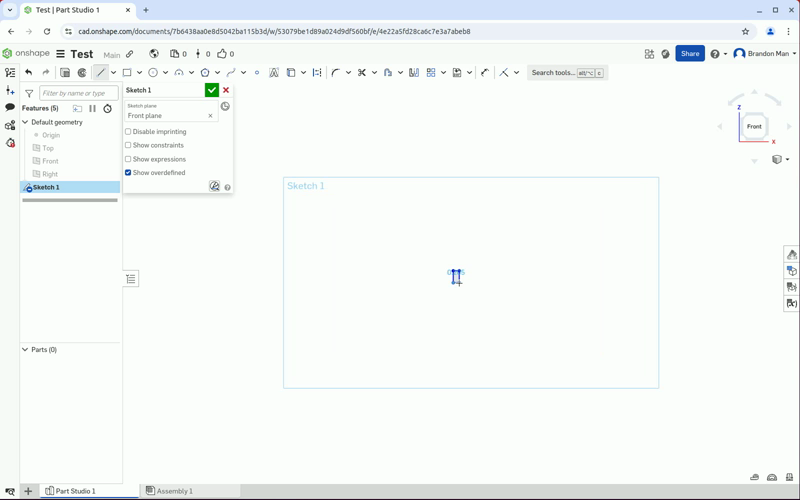
scroll(6)
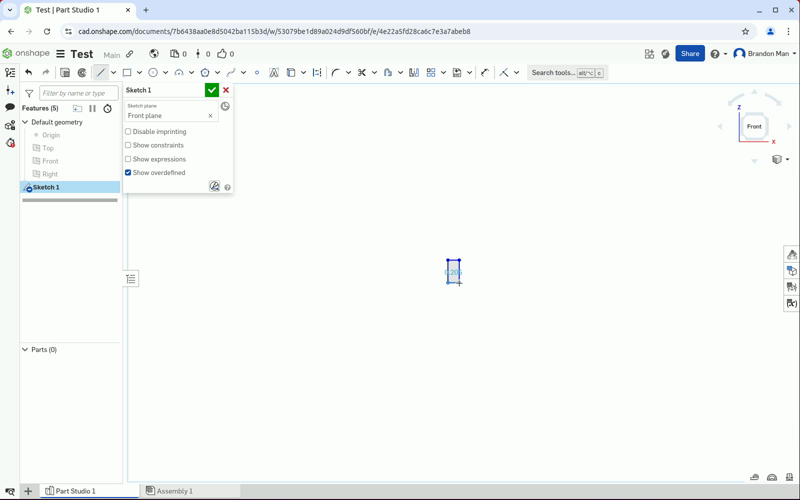
click(459, 282)
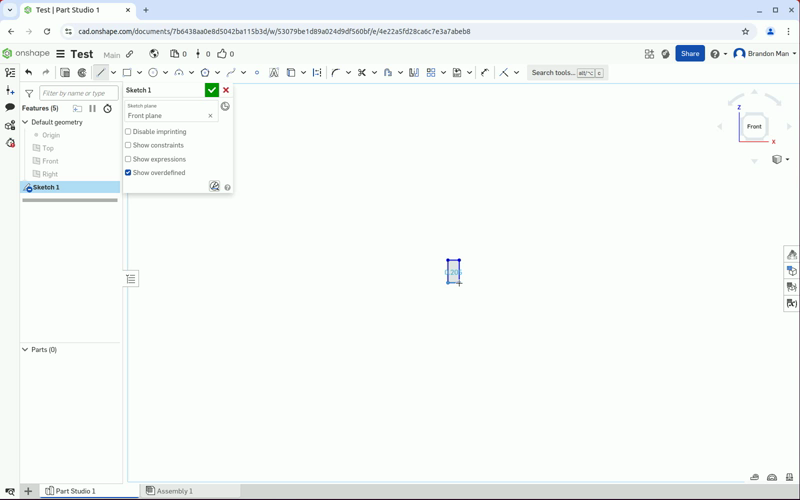
scroll(-6)
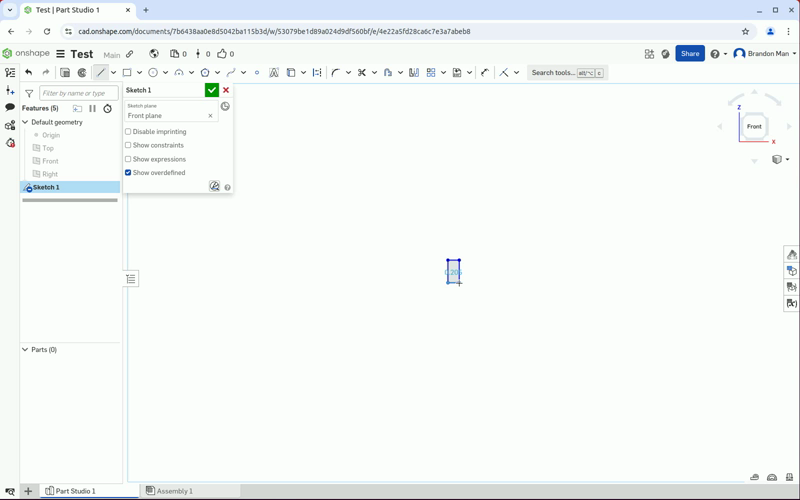
scroll(-6)
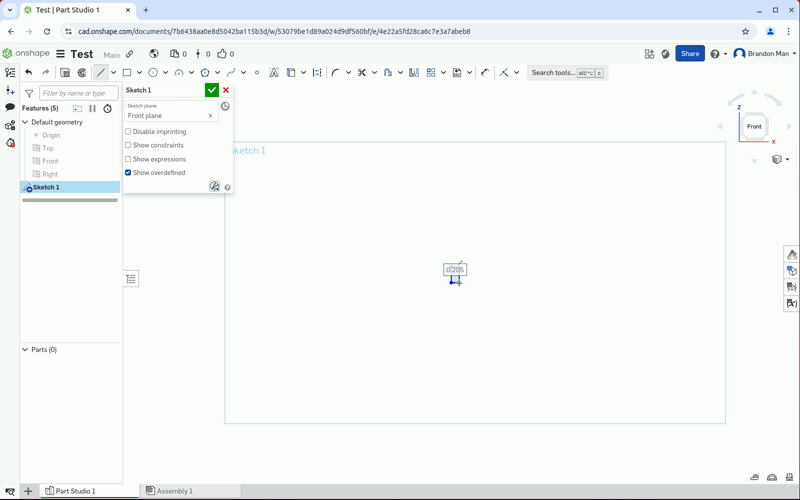
scroll(-6)
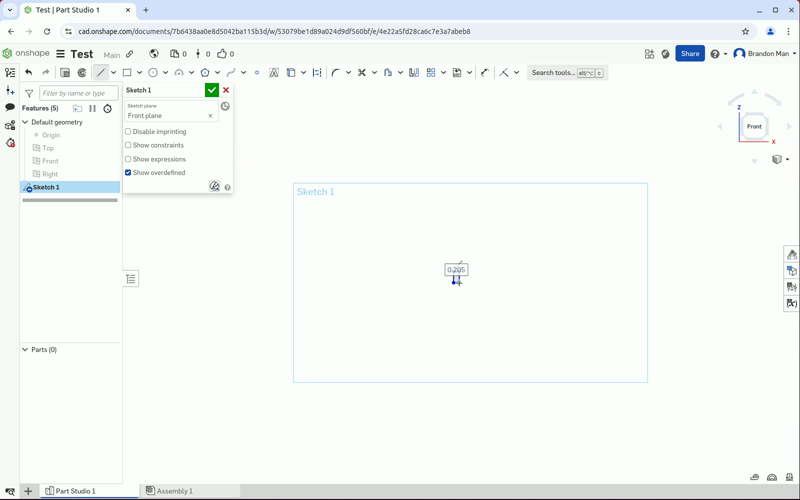
scroll(-6)
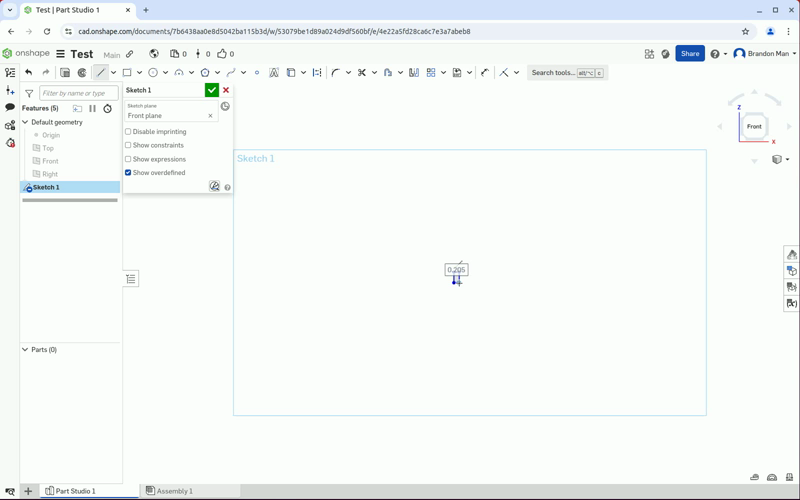
scroll(-6)
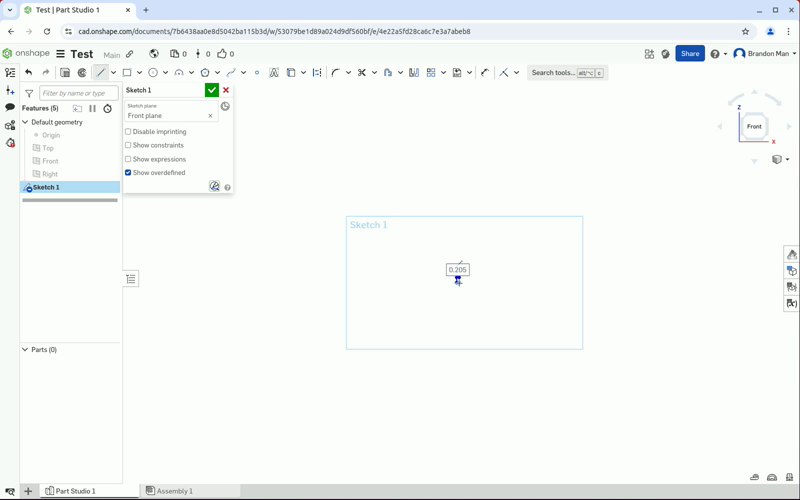
scroll(-6)
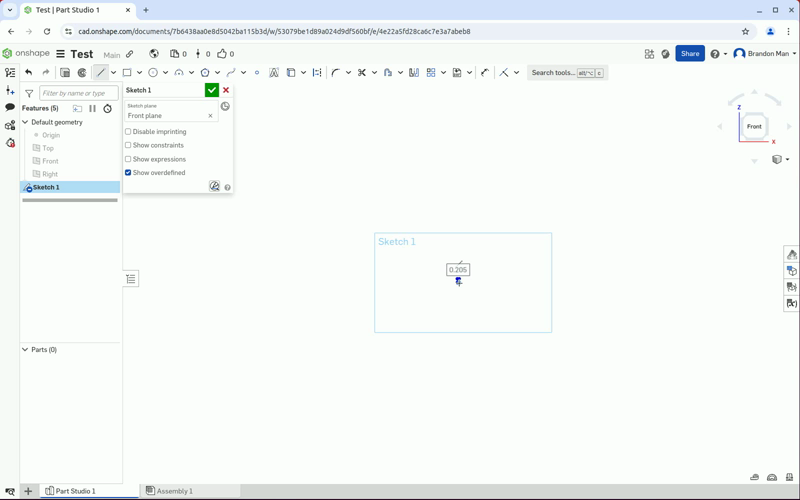
scroll(-6)
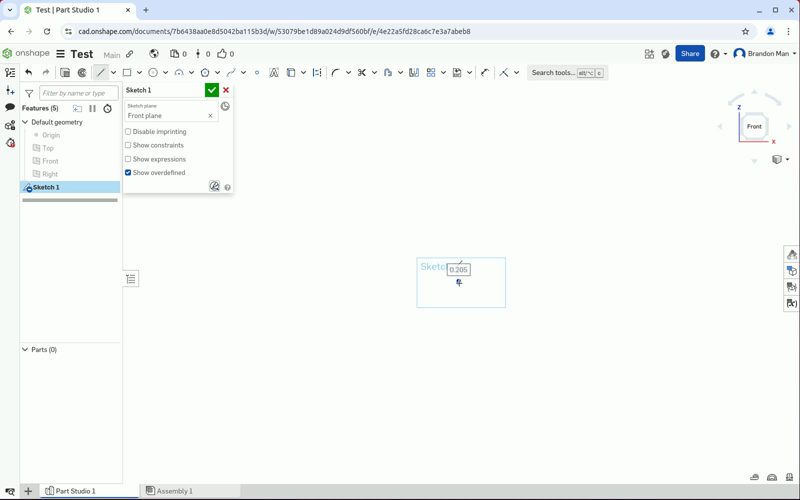
key_up(shift)
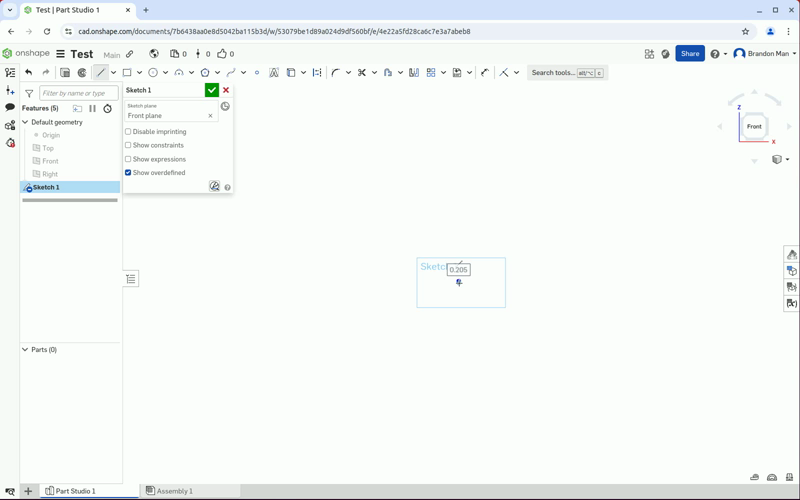
key_down(shift)
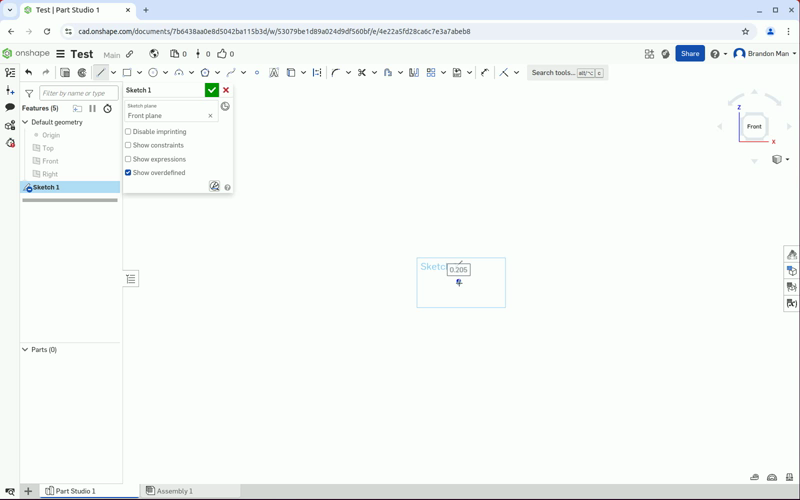
mouse_move(489, 282)
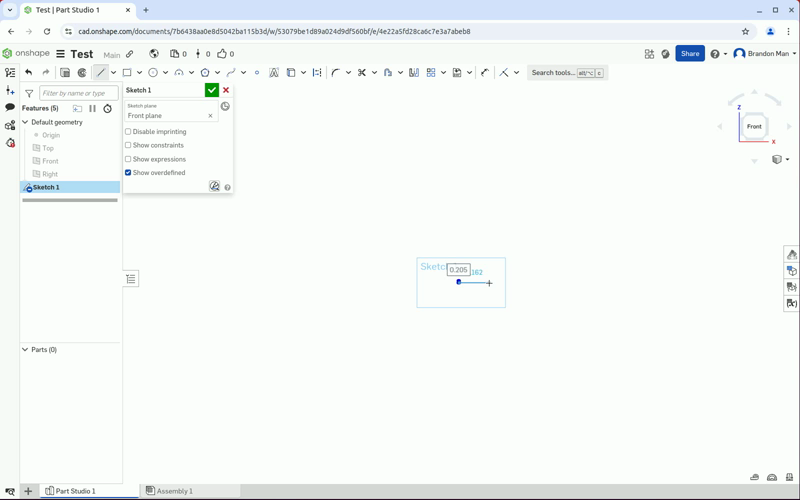
mouse_move(459, 280)
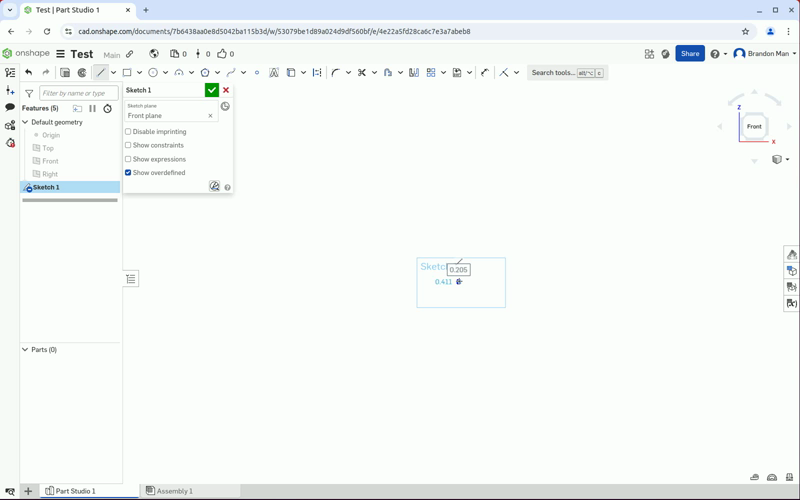
scroll(6)
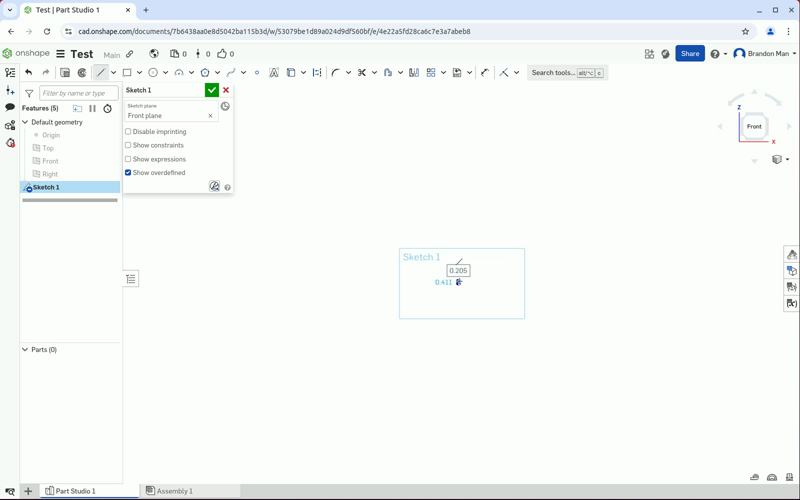
scroll(6)
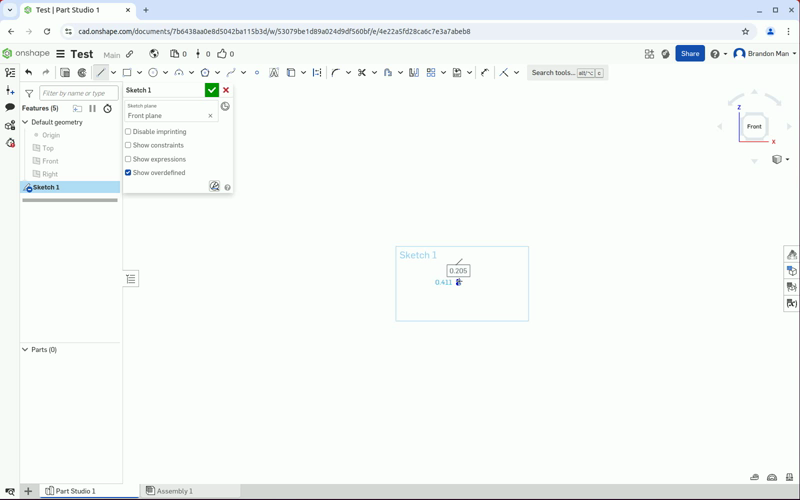
scroll(6)
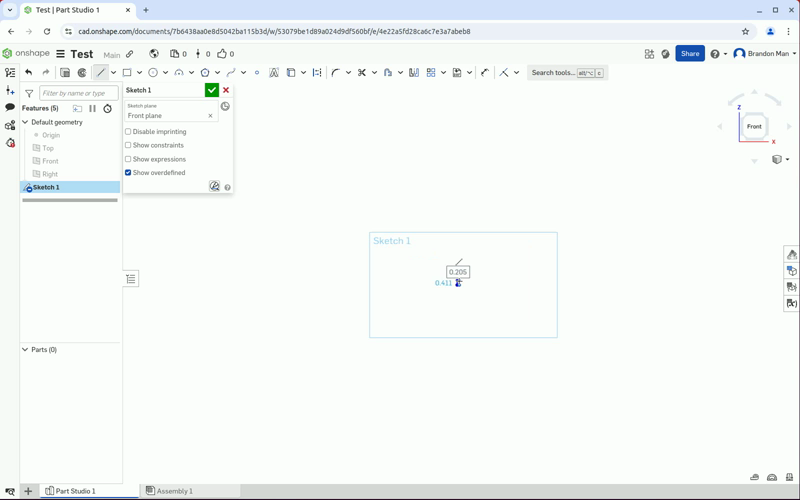
scroll(6)
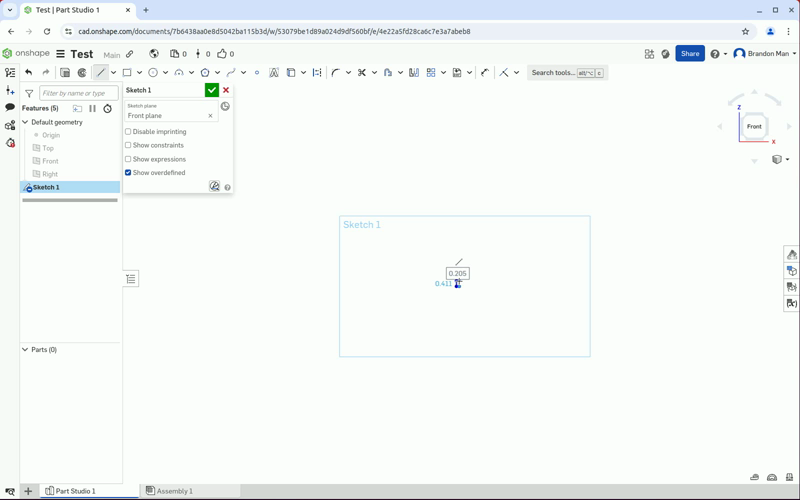
scroll(6)
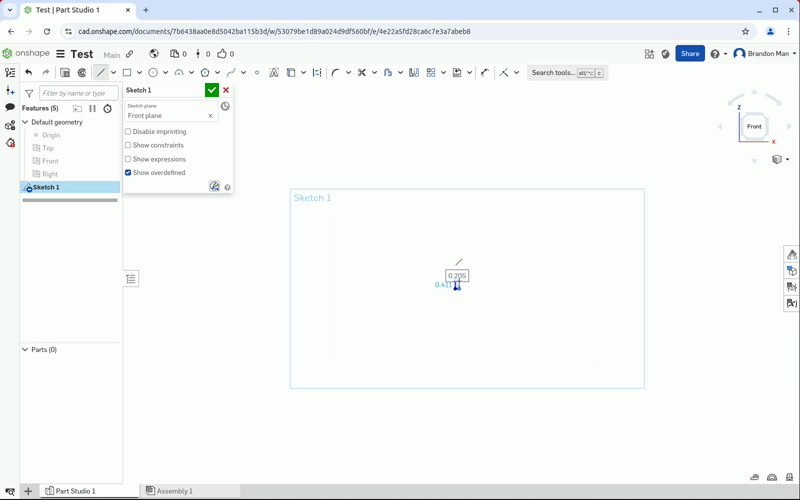
scroll(6)
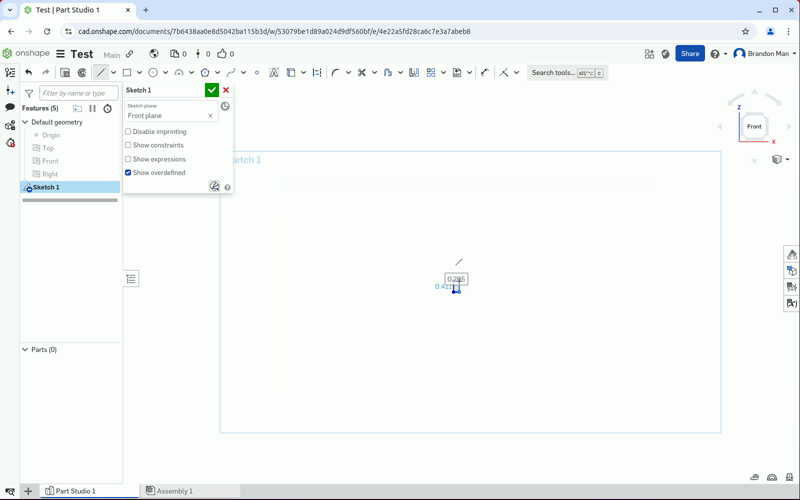
scroll(6)
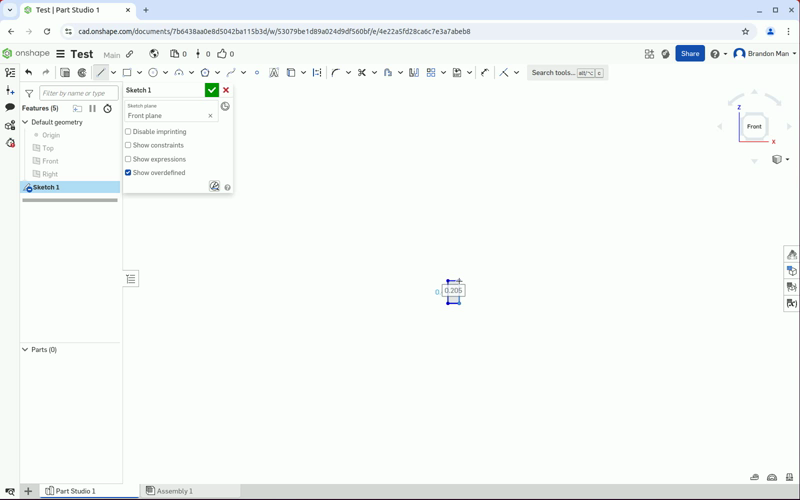
click(459, 280)
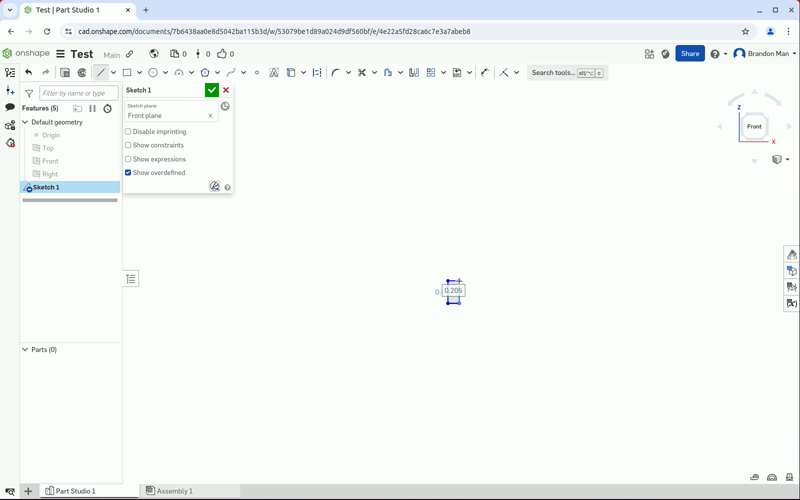
scroll(-6)
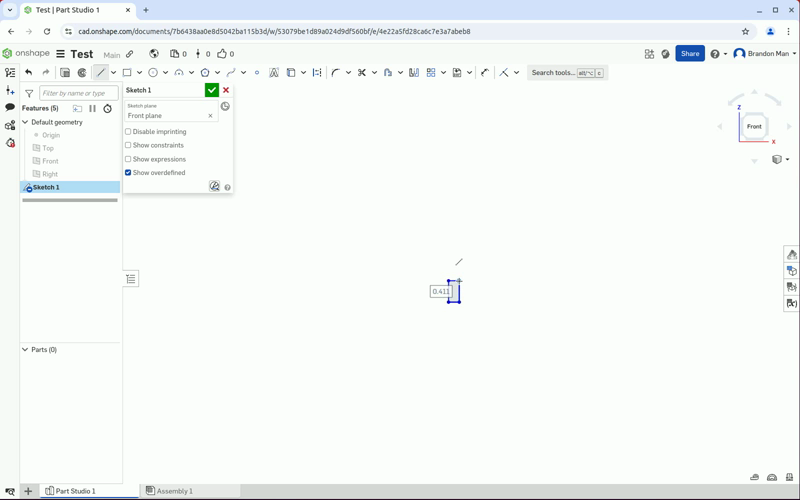
scroll(-6)
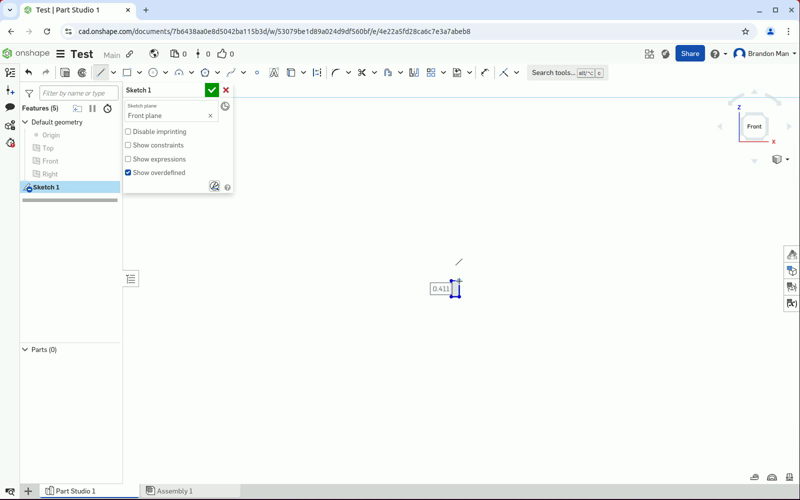
scroll(-6)
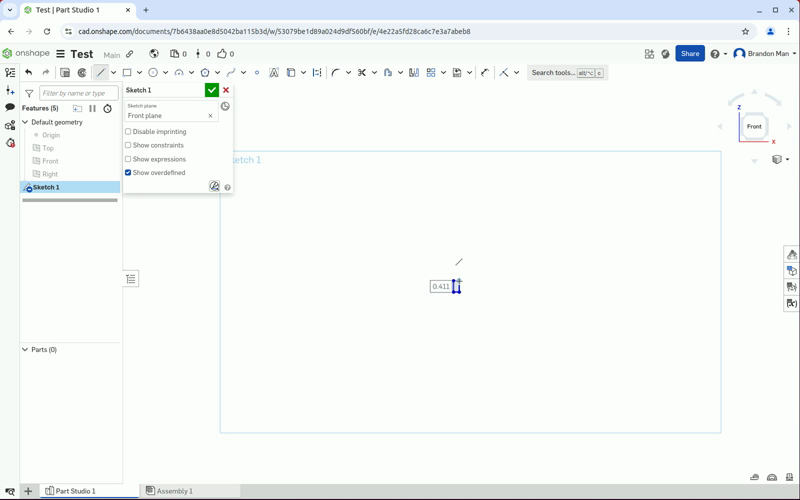
scroll(-6)
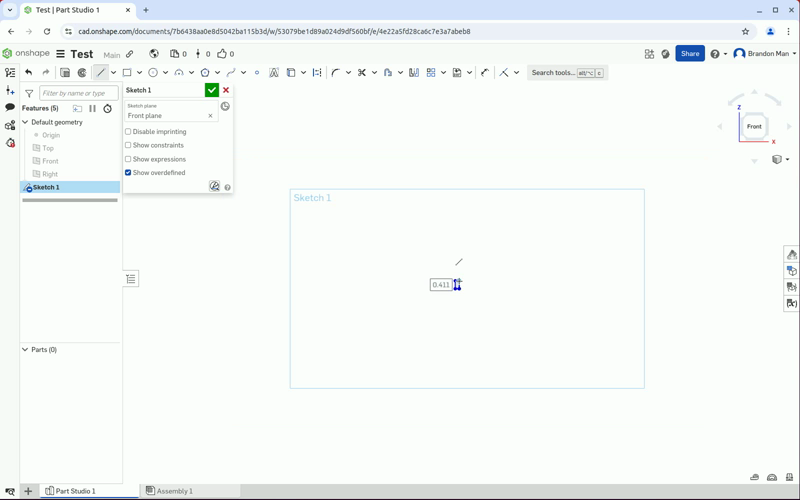
scroll(-6)
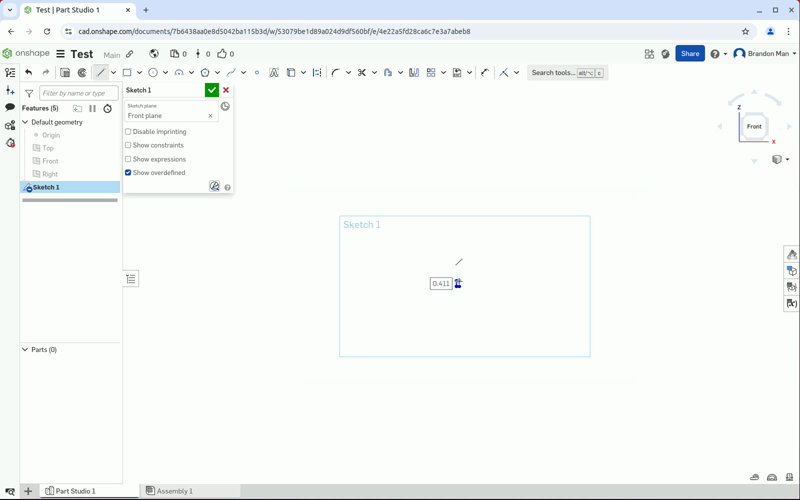
scroll(-6)
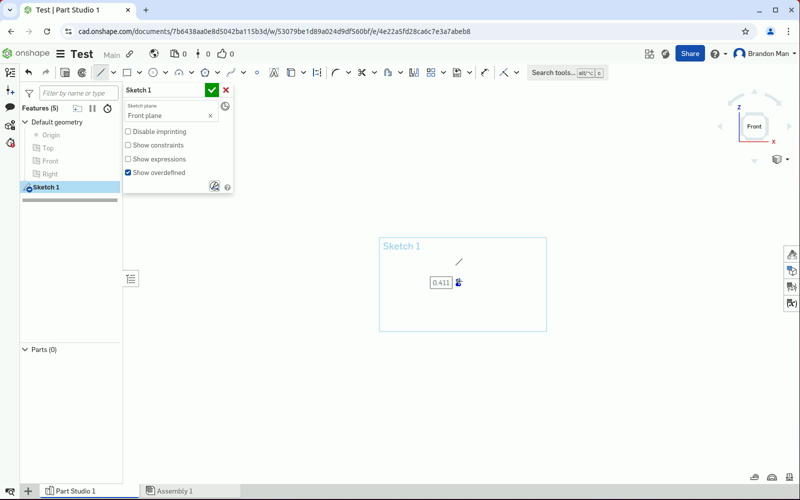
scroll(-6)
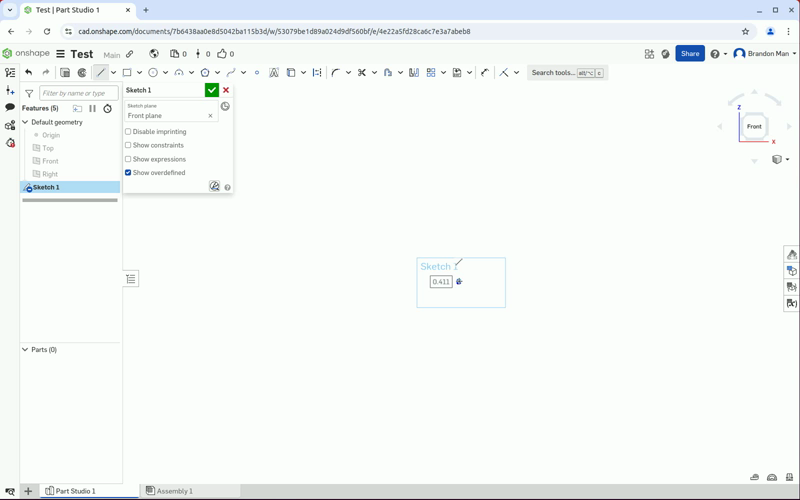
key_up(shift)
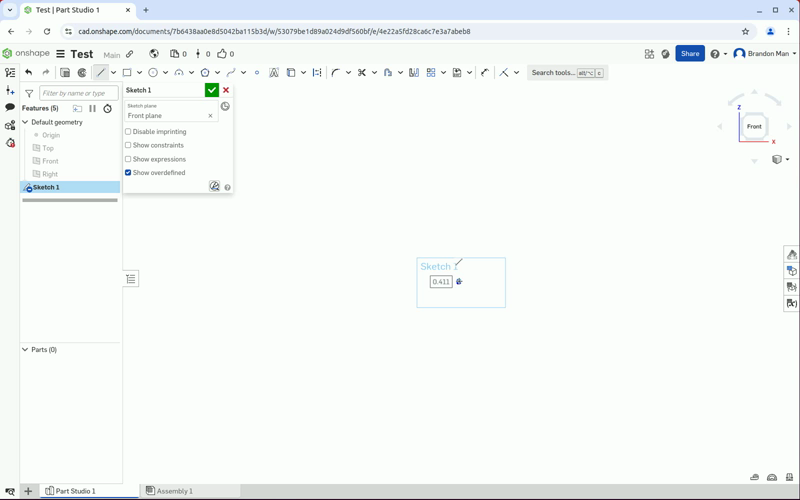
key_down(shift)
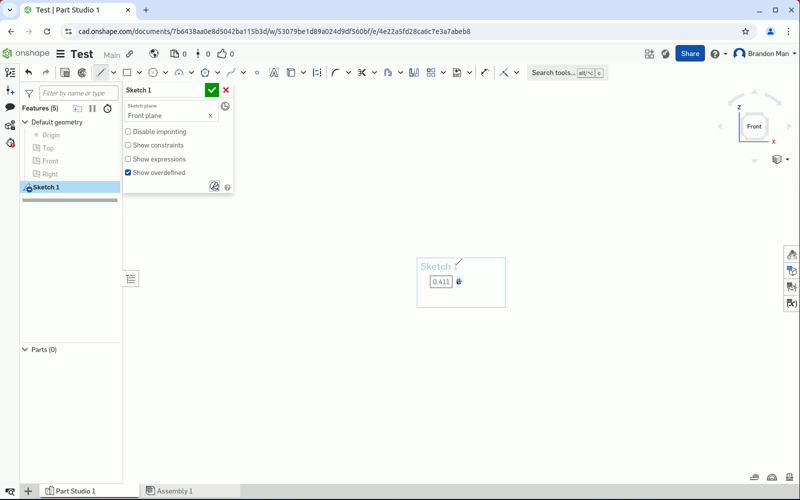
mouse_move(489, 280)
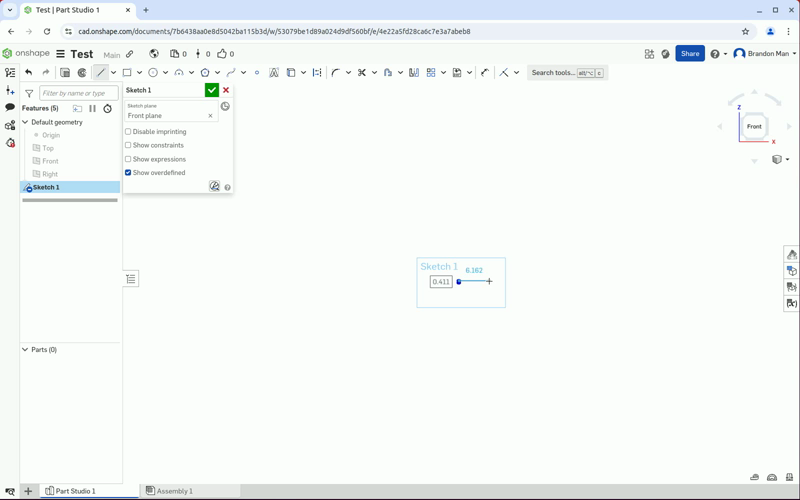
mouse_move(458, 280)
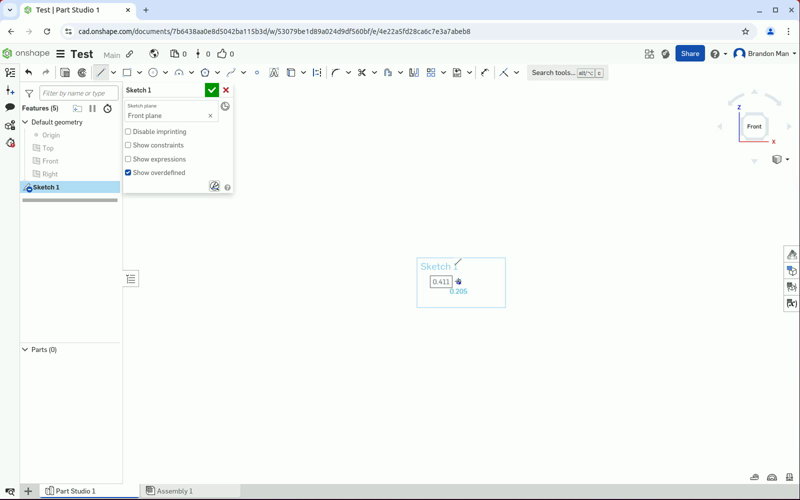
scroll(6)
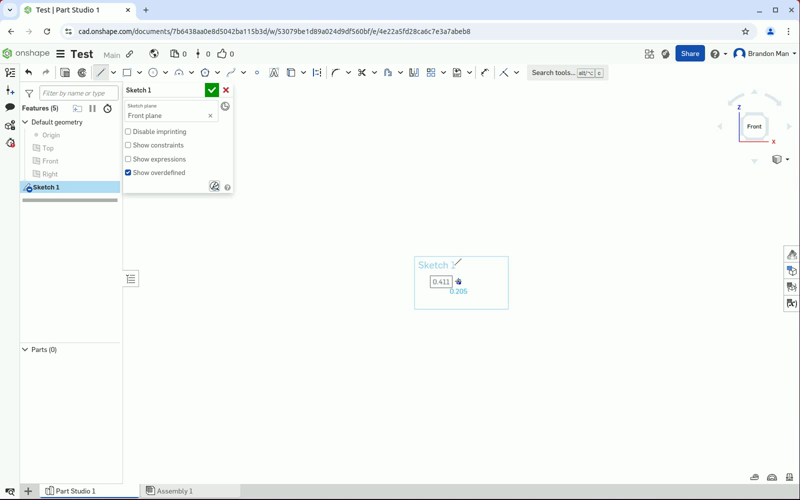
scroll(6)
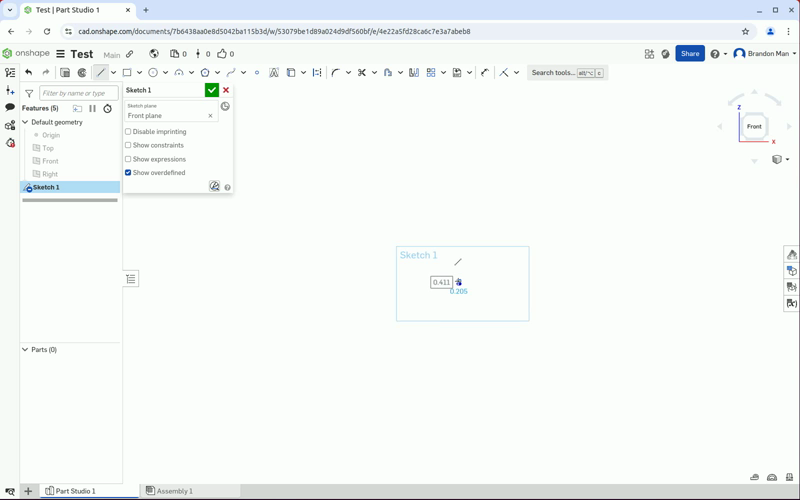
scroll(6)
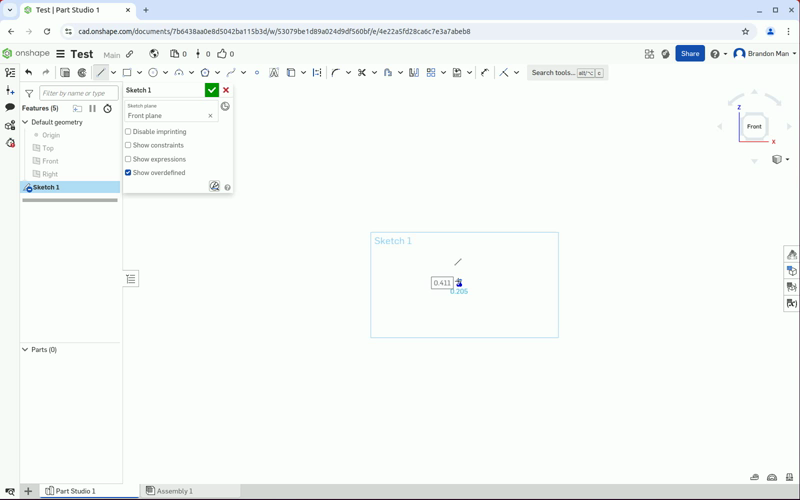
scroll(6)
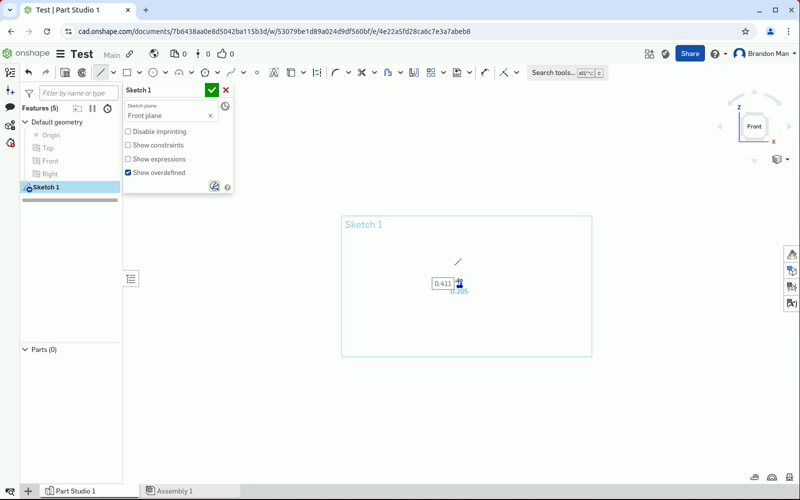
scroll(6)
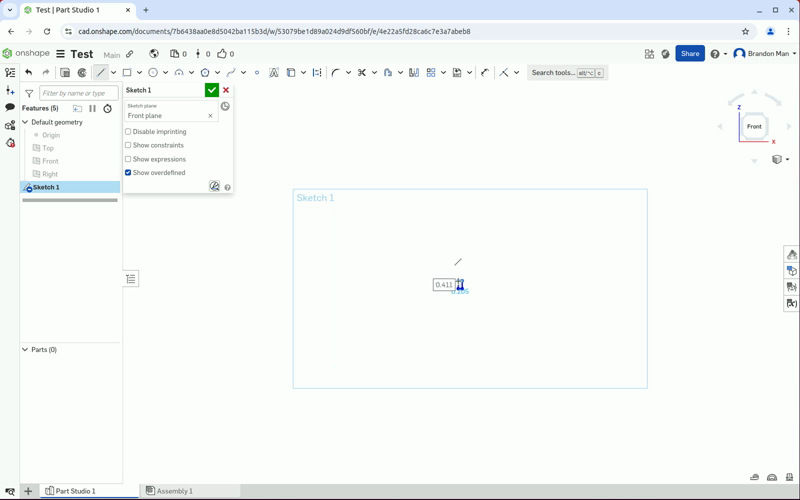
scroll(6)
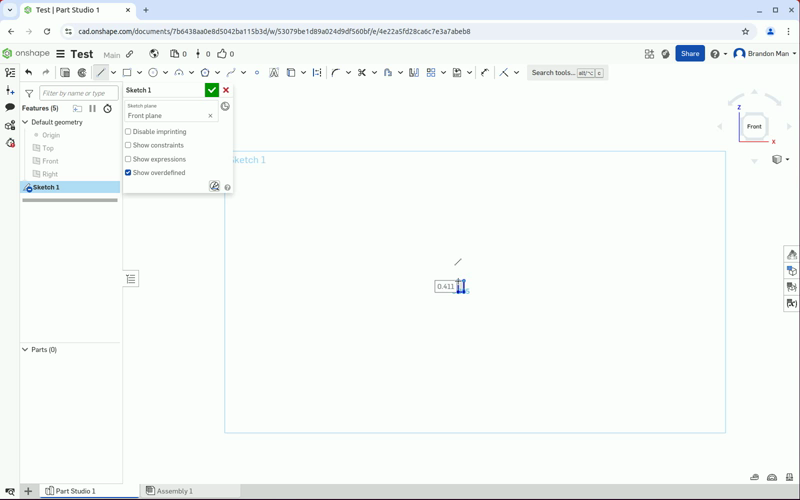
scroll(6)
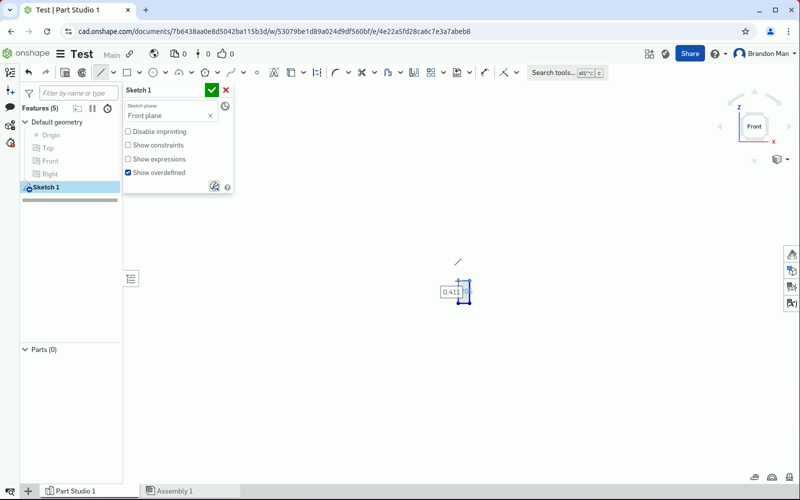
click(458, 280)
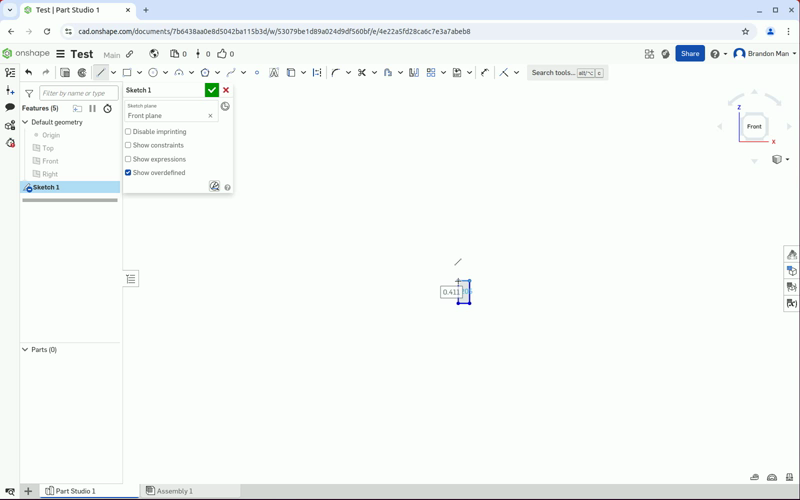
scroll(-6)
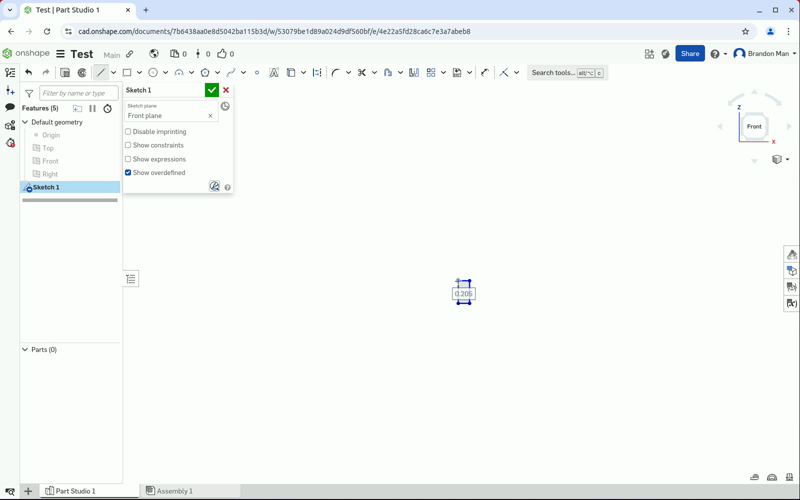
scroll(-6)
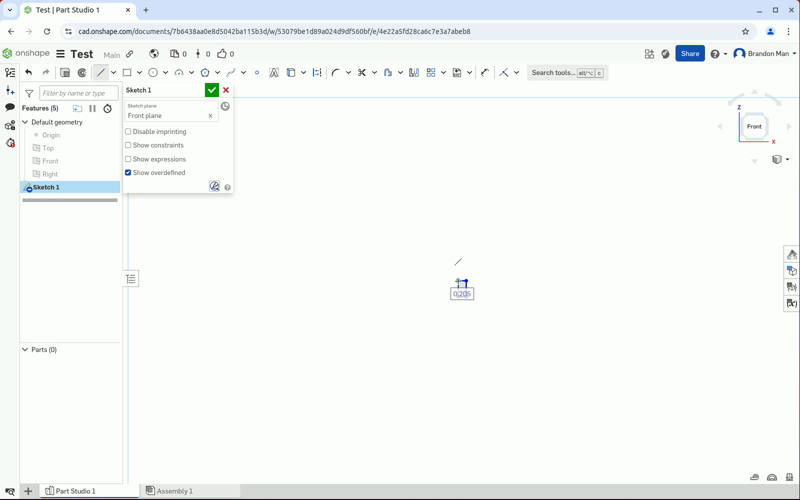
scroll(-6)
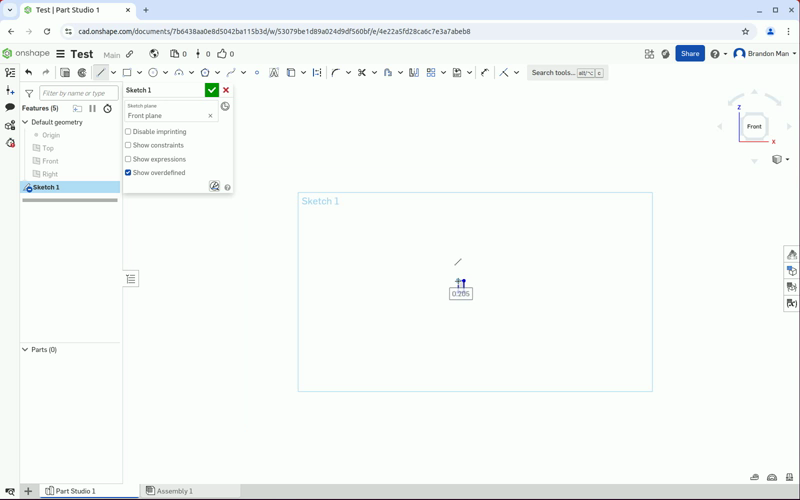
scroll(-6)
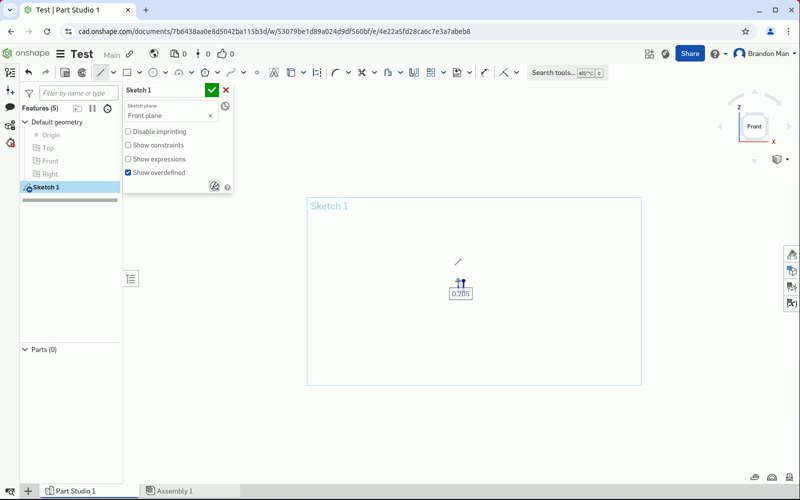
scroll(-6)
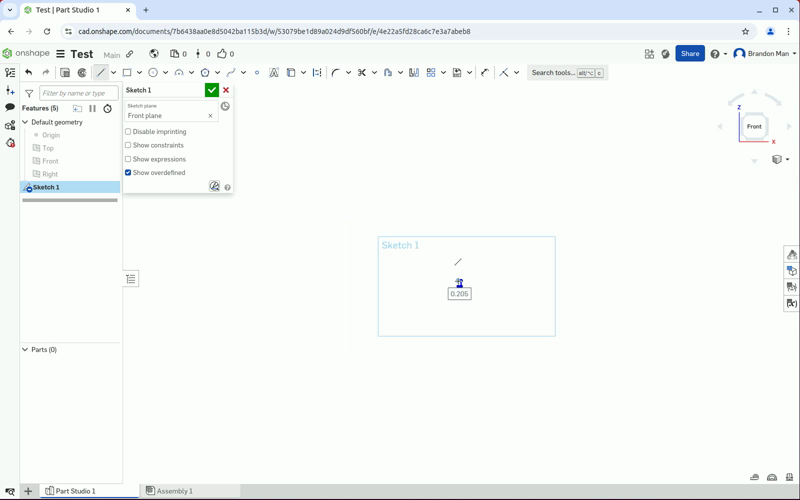
scroll(-6)
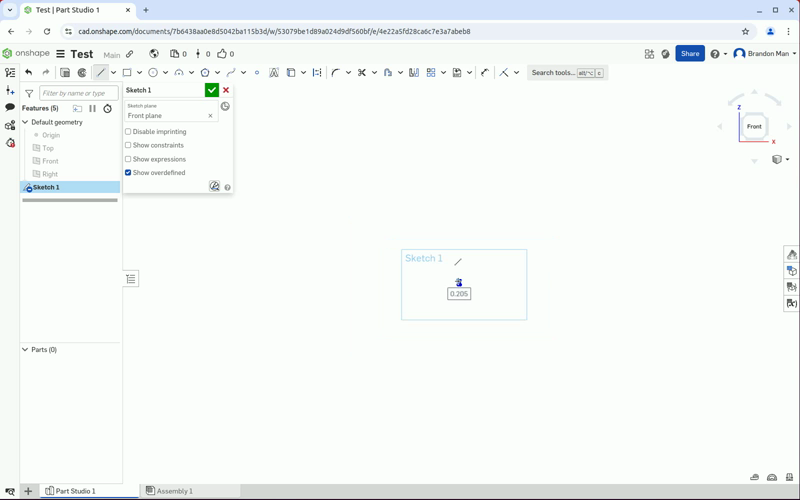
scroll(-6)
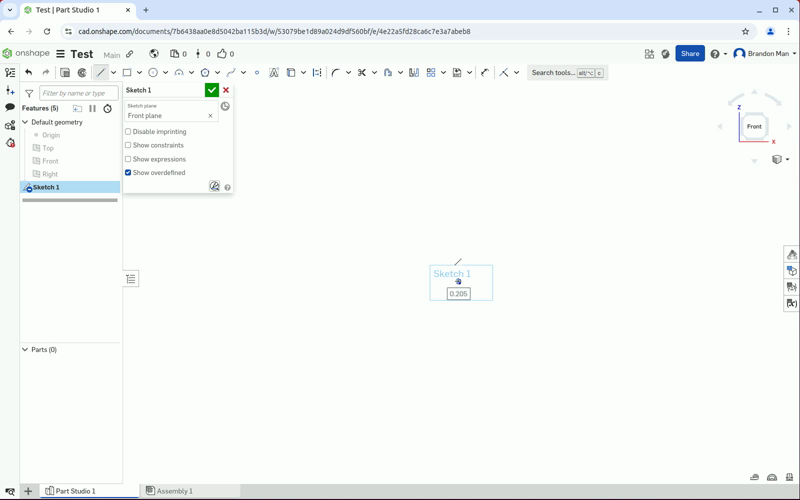
key_up(shift)
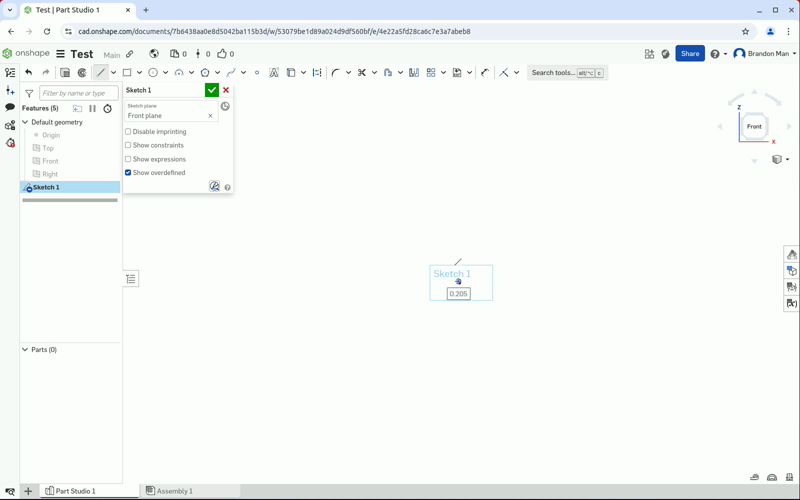
mouse_move(488, 280)
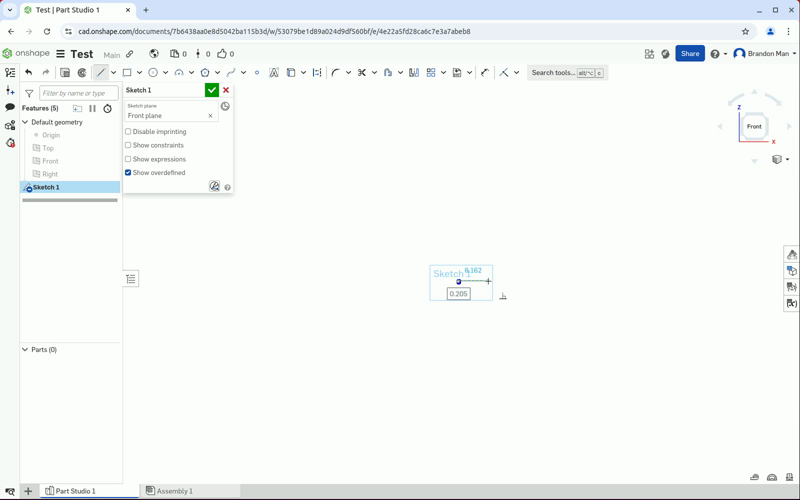
key_down(shift)
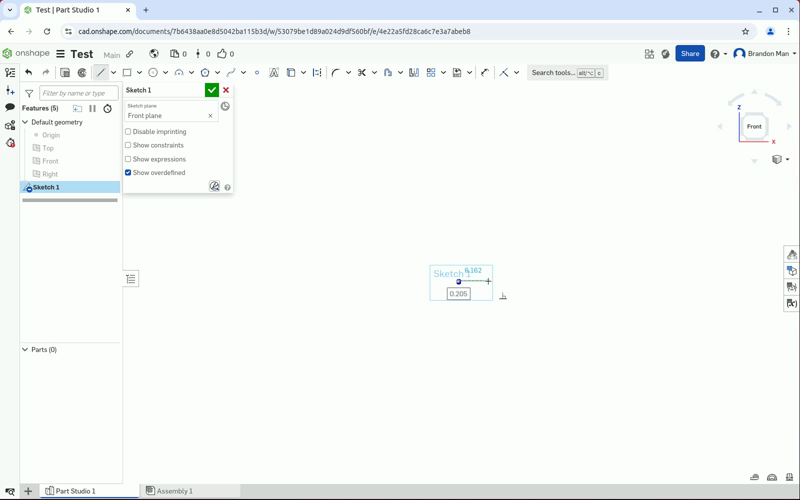
mouse_move(458, 282)
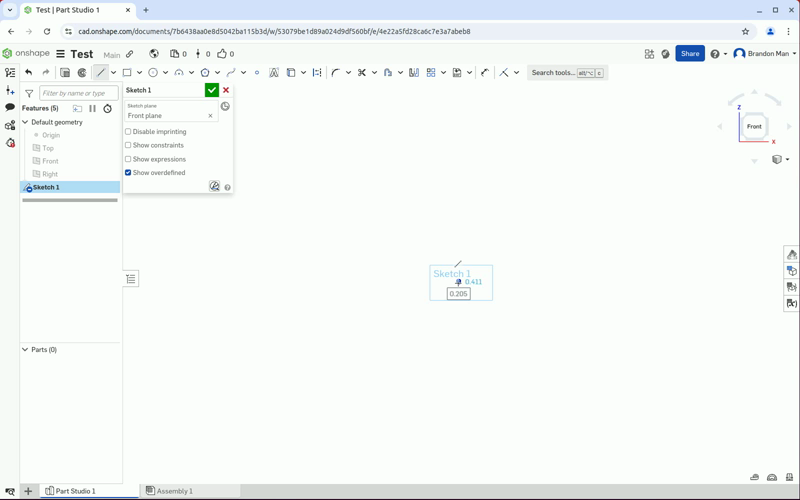
scroll(6)
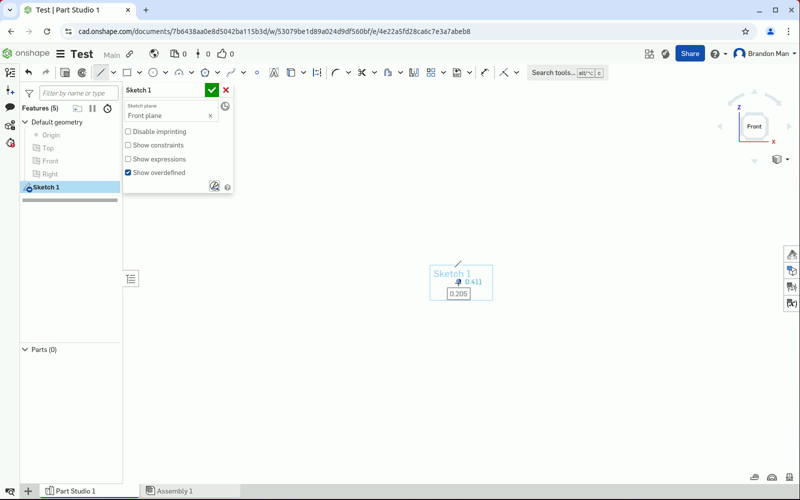
scroll(6)
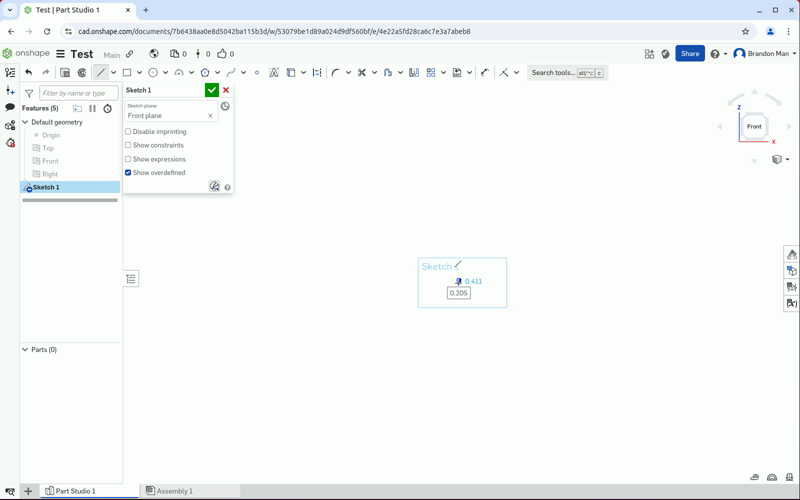
scroll(6)
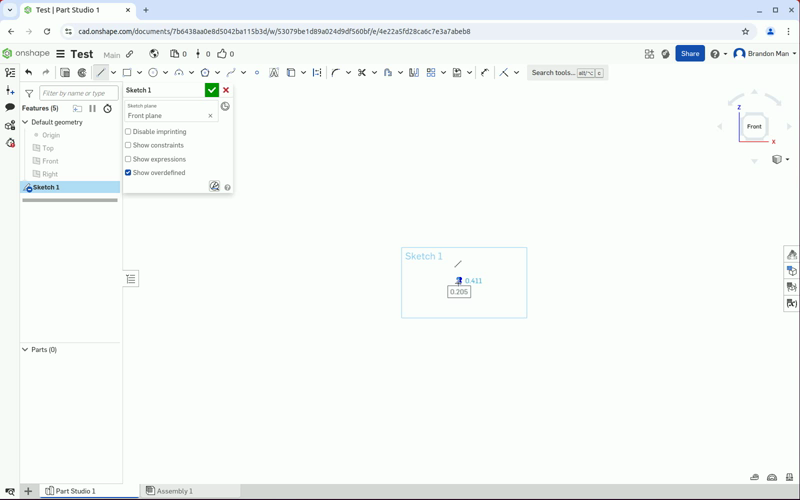
scroll(6)
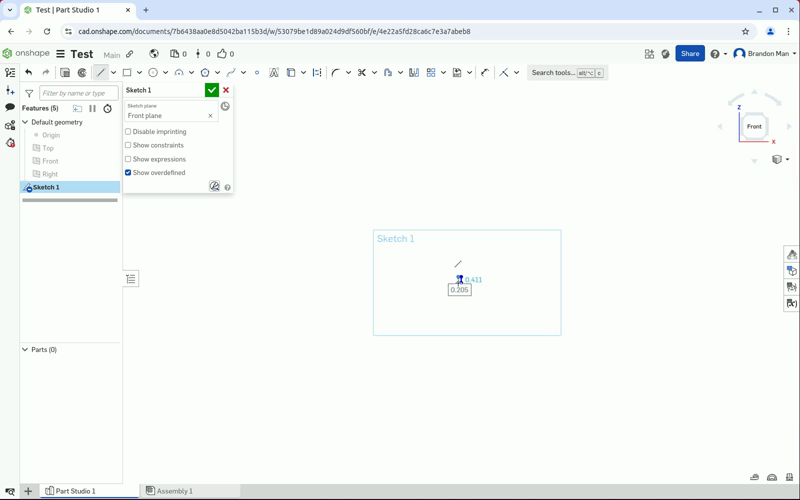
scroll(6)
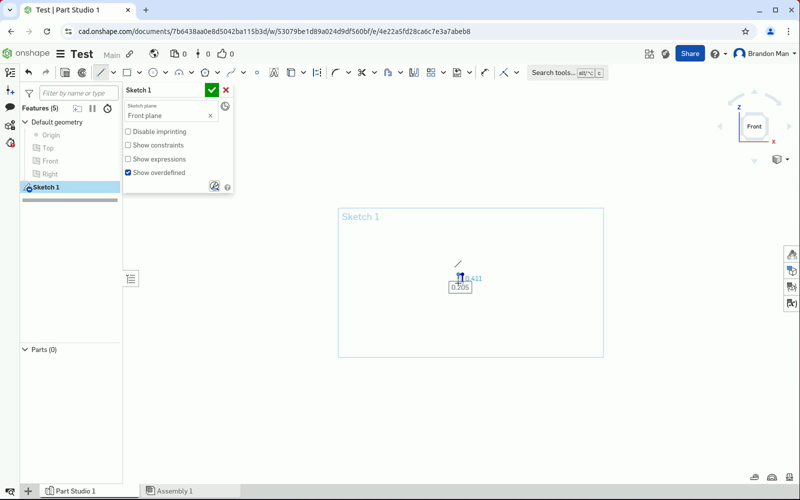
scroll(6)
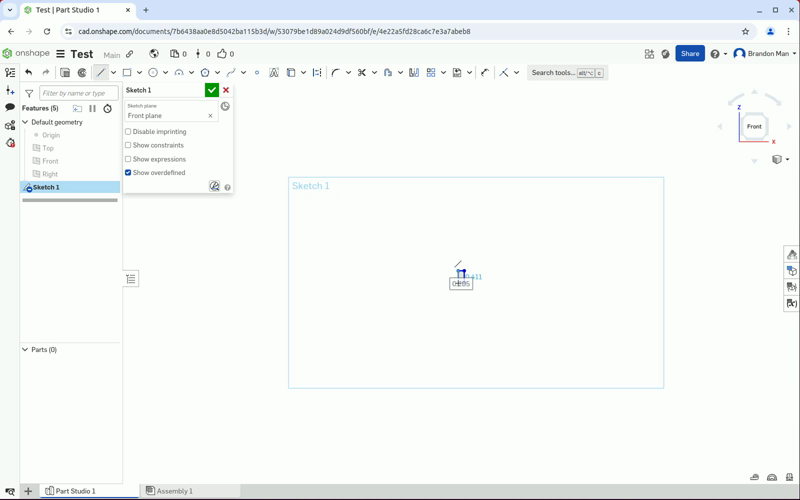
scroll(6)
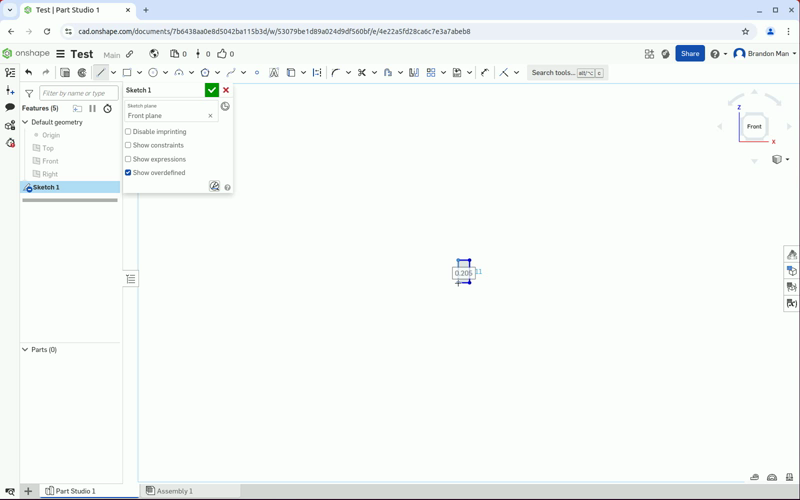
key_up(shift)
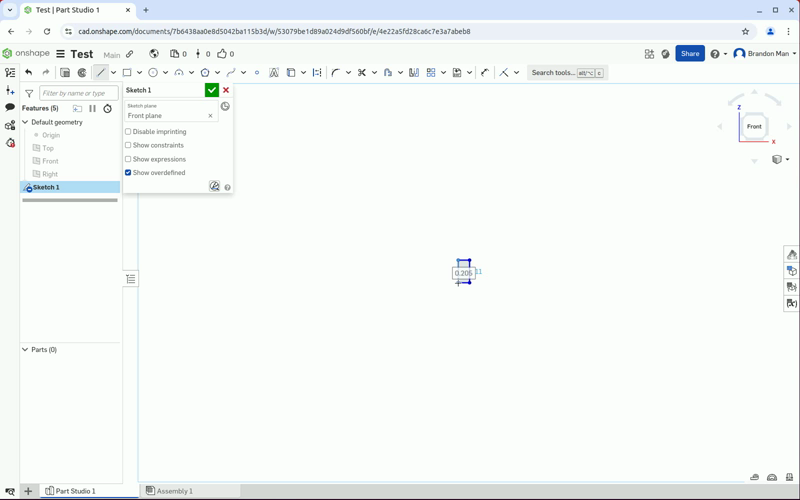
click(458, 282)
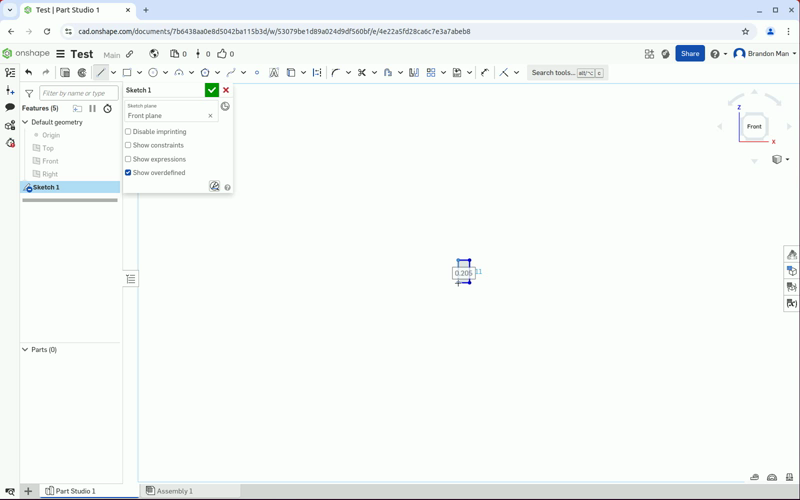
scroll(-6)
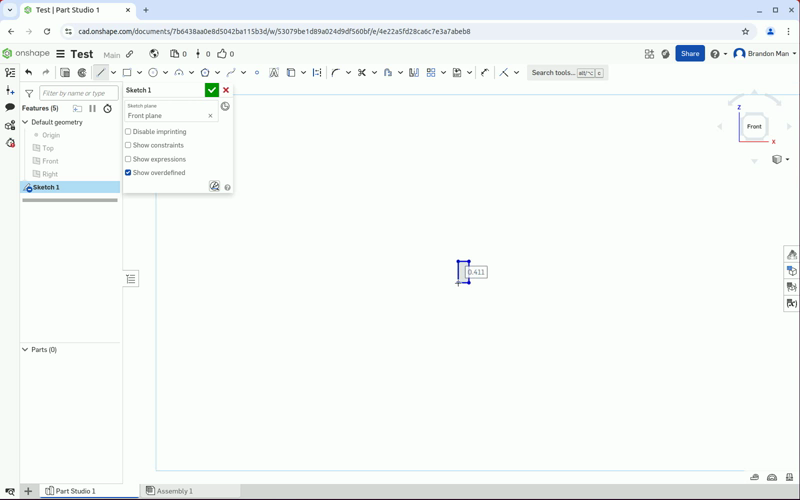
scroll(-6)
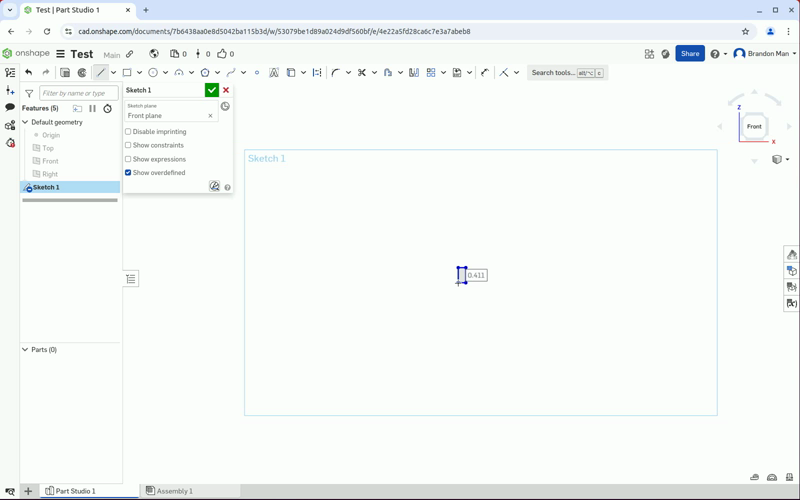
scroll(-6)
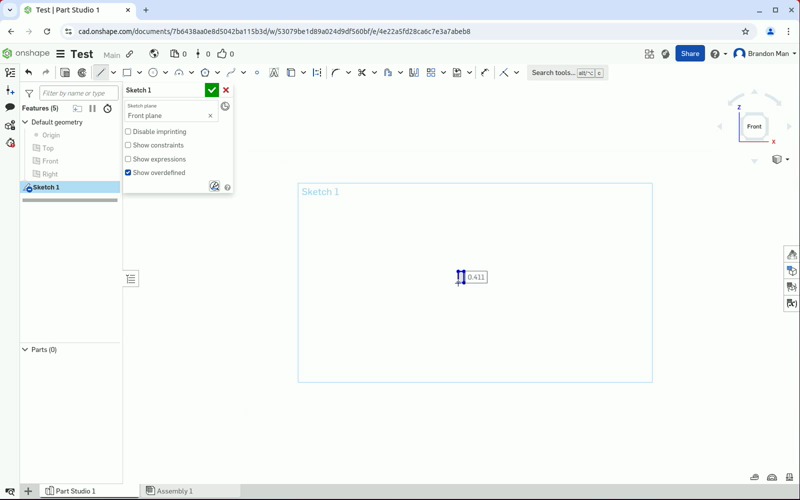
scroll(-6)
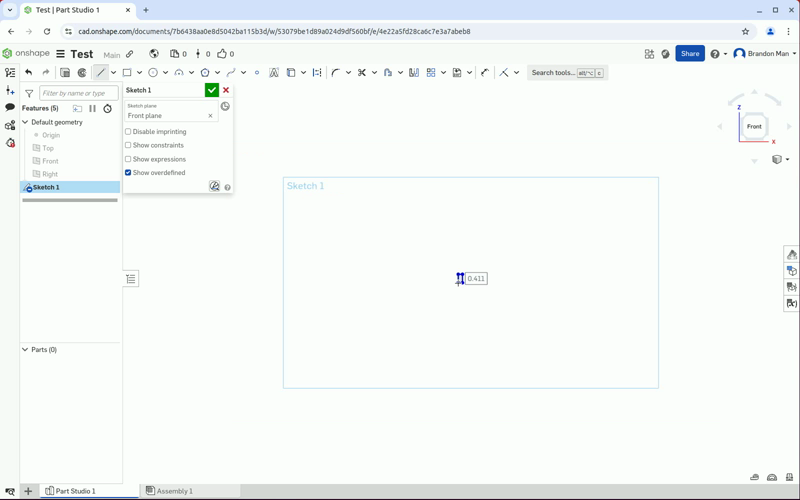
scroll(-6)
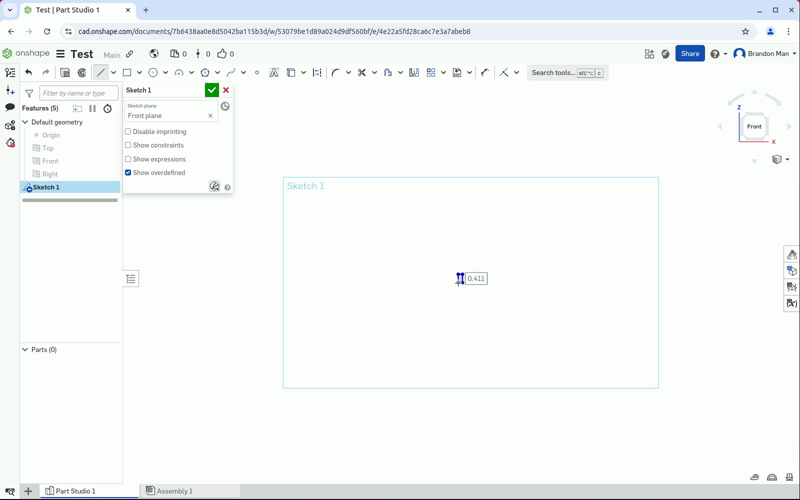
scroll(-6)
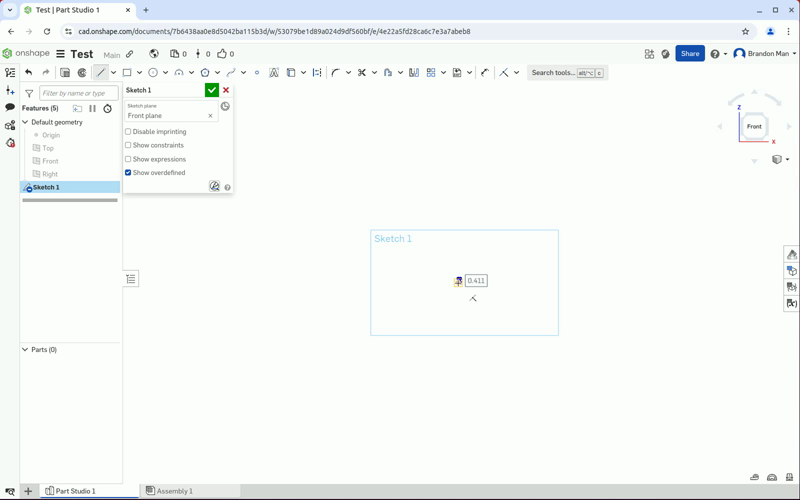
scroll(-6)
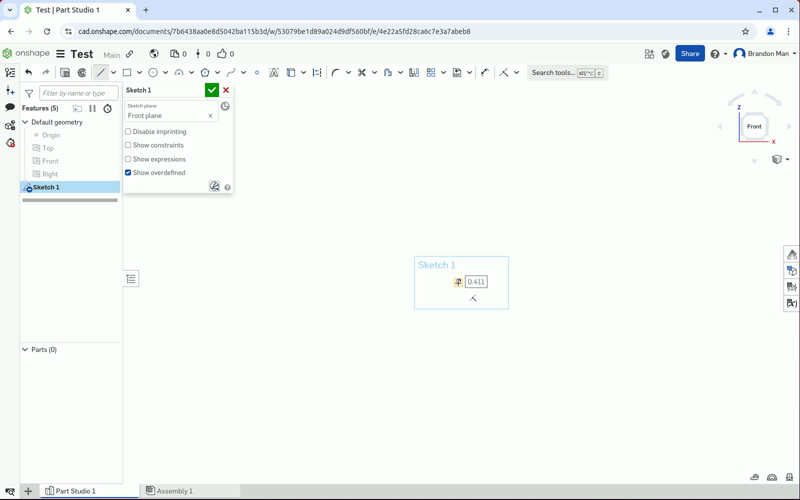
key(esc)
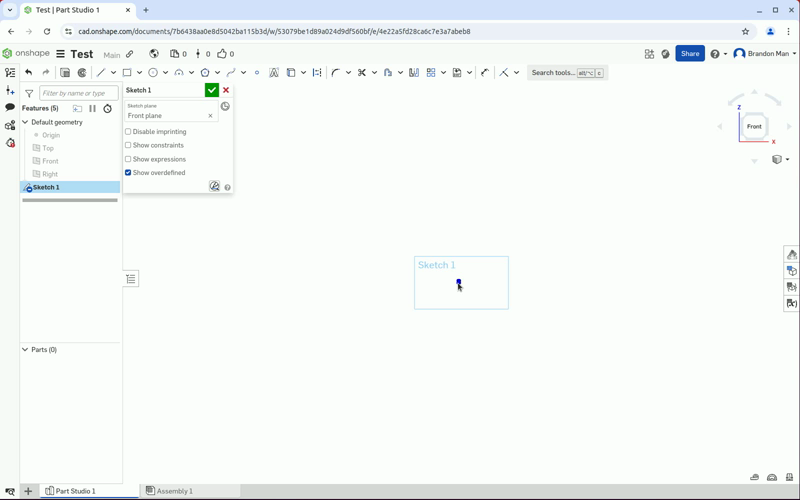
mouse_move(459, 280)
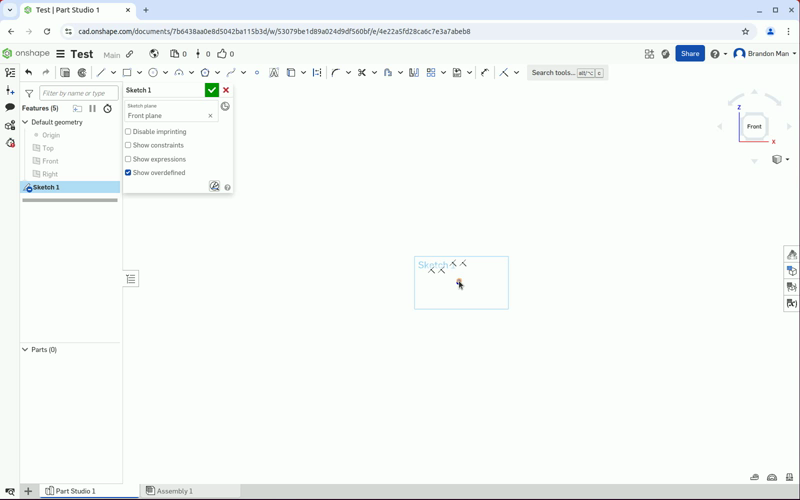
scroll(6)
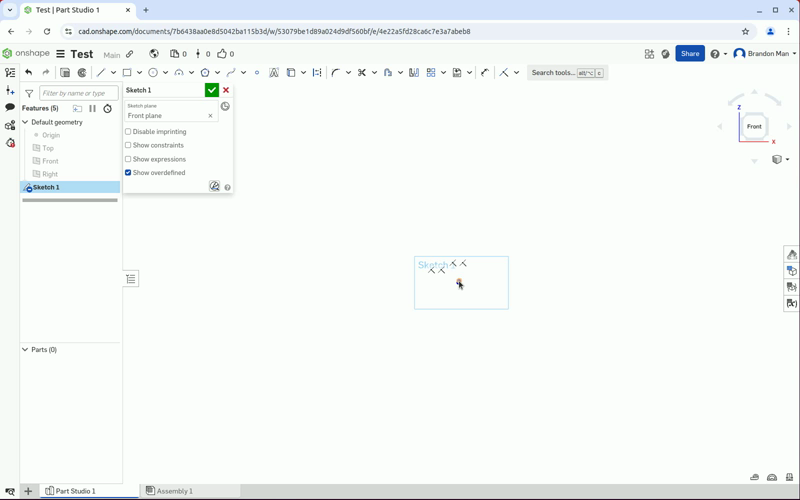
scroll(6)
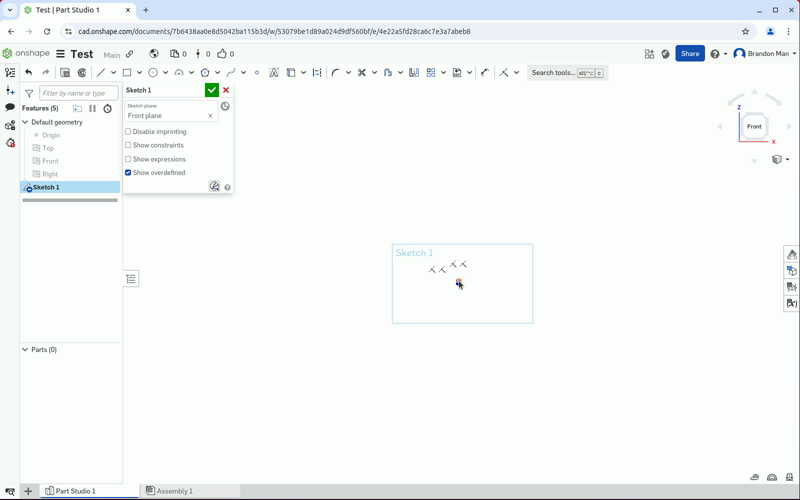
scroll(6)
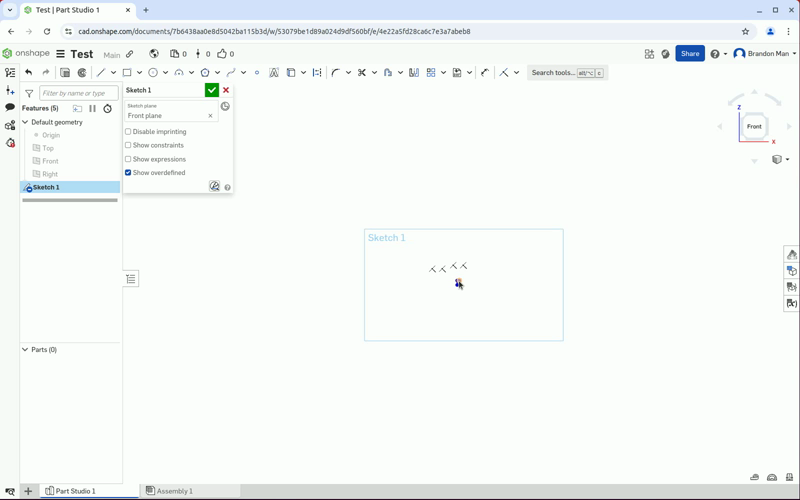
scroll(6)
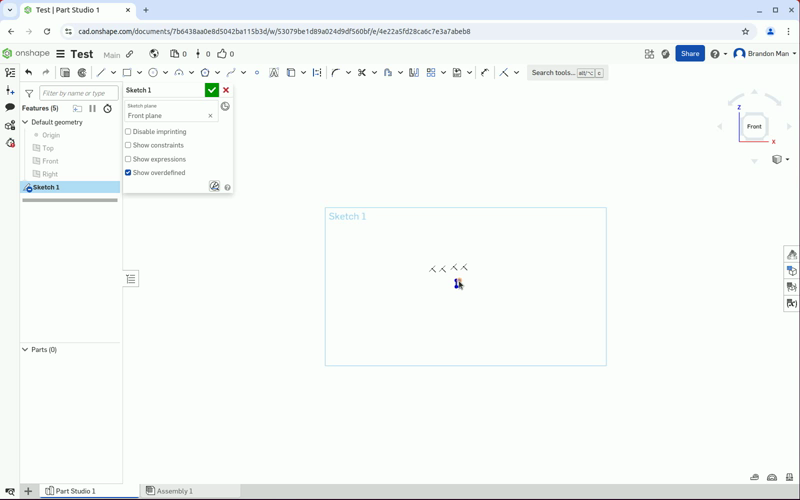
scroll(6)
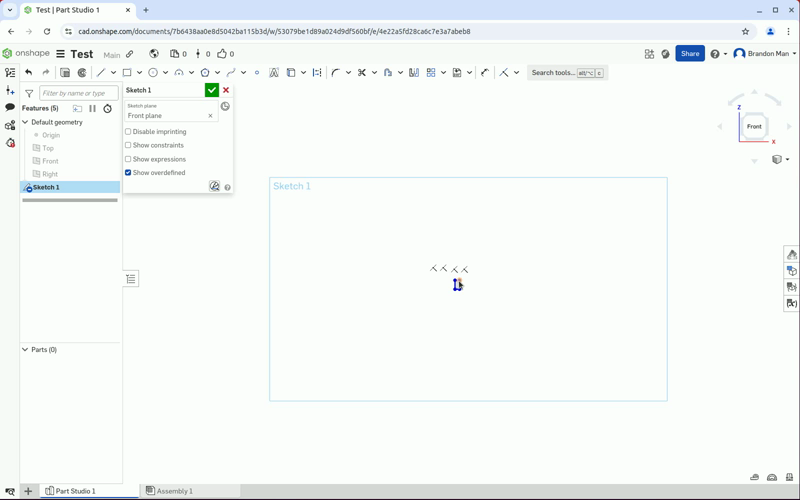
scroll(6)
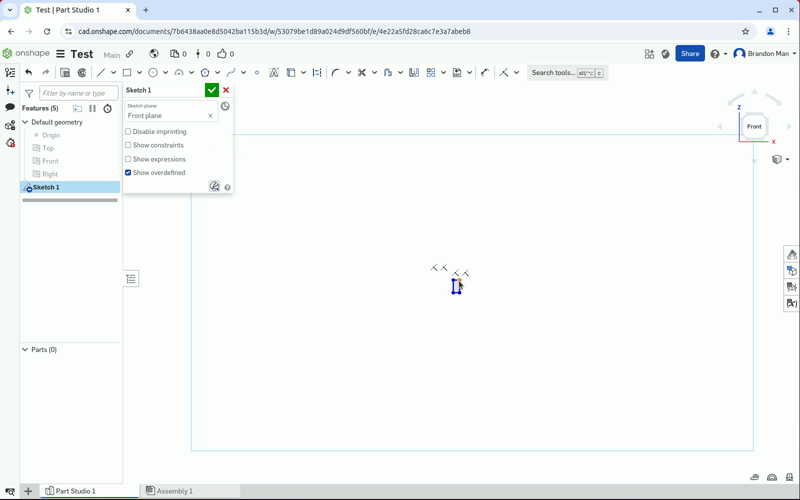
scroll(6)
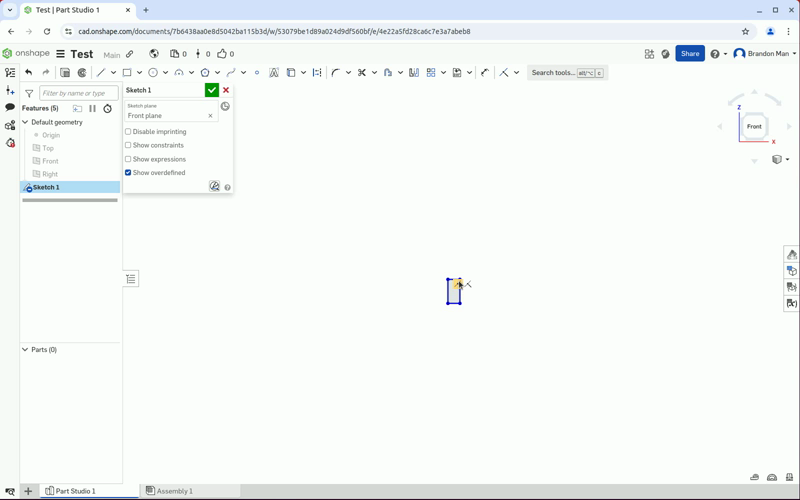
click(459, 280)
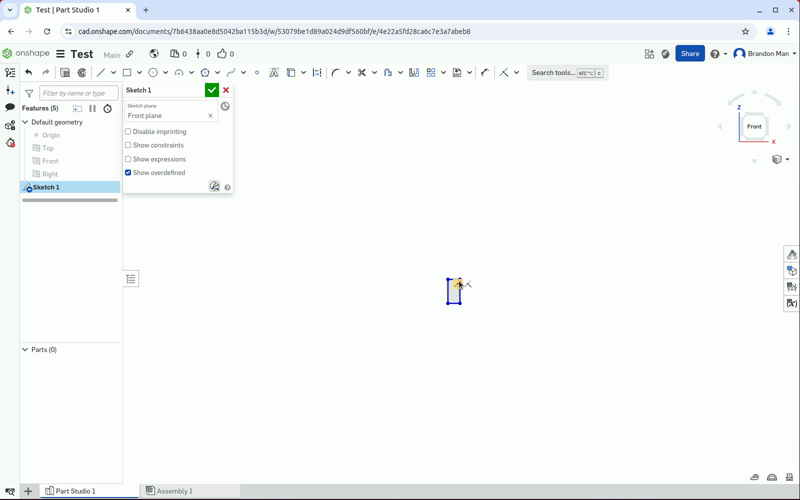
scroll(-6)
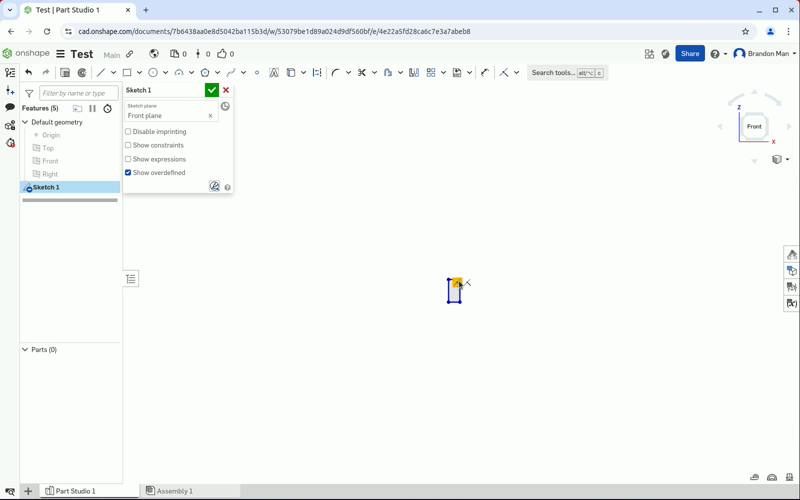
scroll(-6)
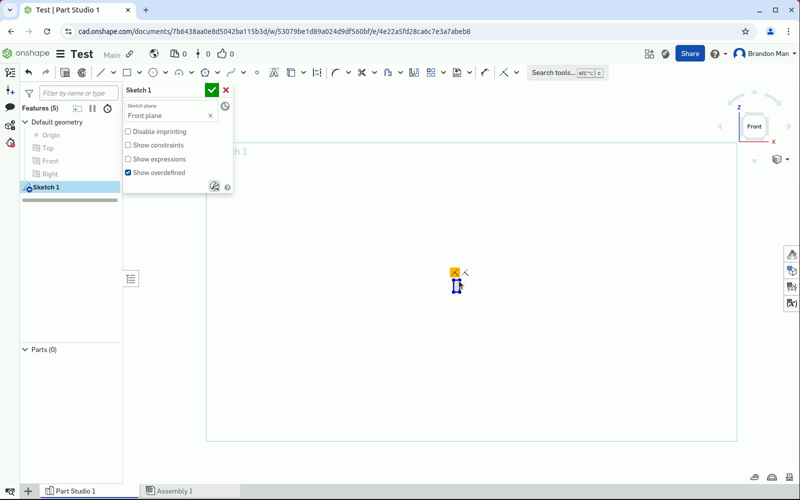
scroll(-6)
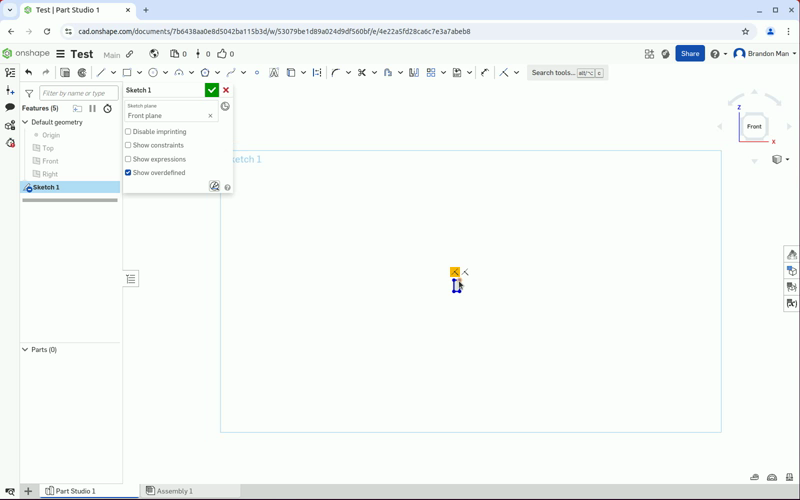
scroll(-6)
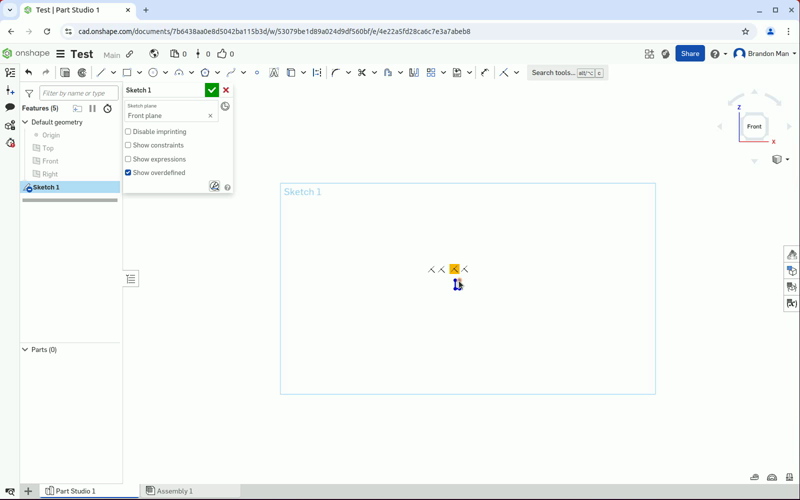
scroll(-6)
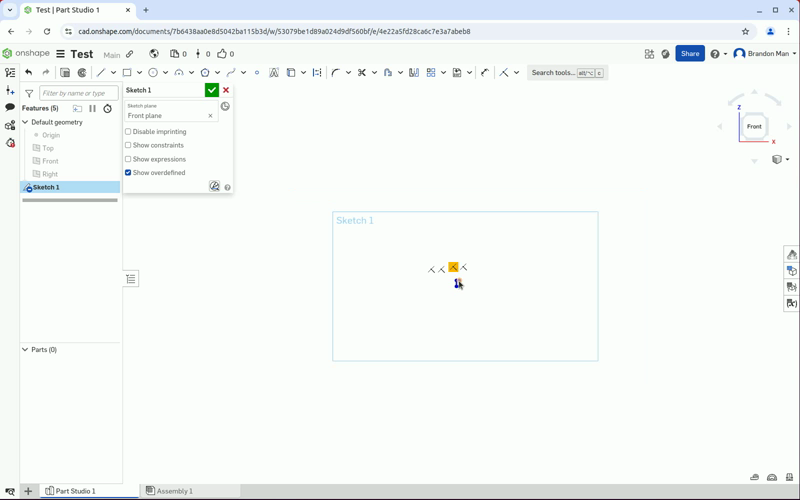
scroll(-6)
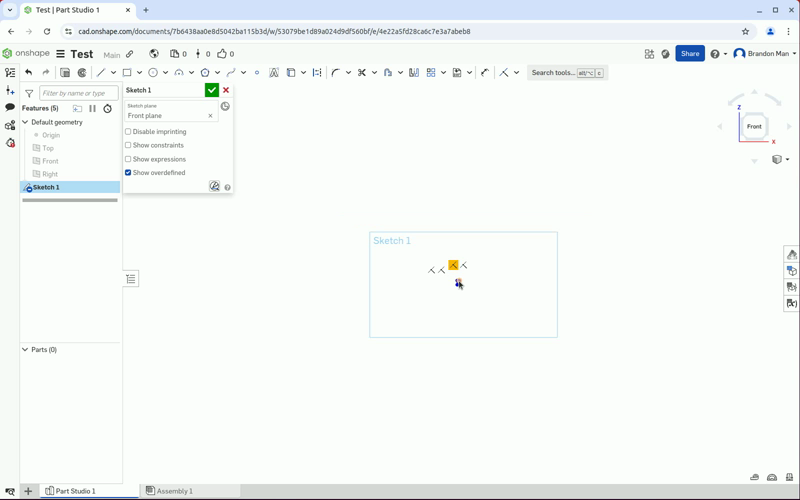
scroll(-6)
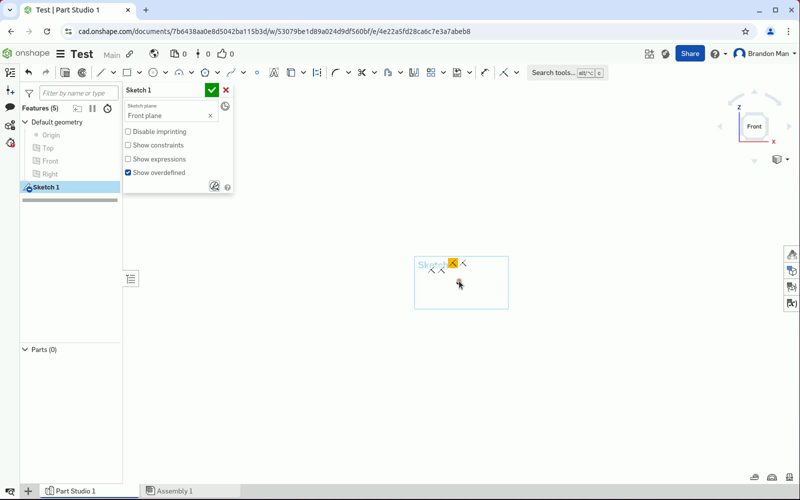
mouse_move(73, 352)
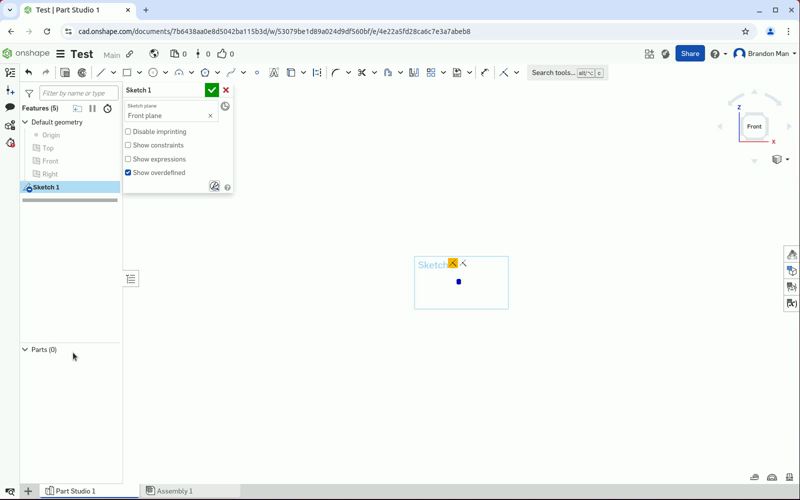
key(shift+y)
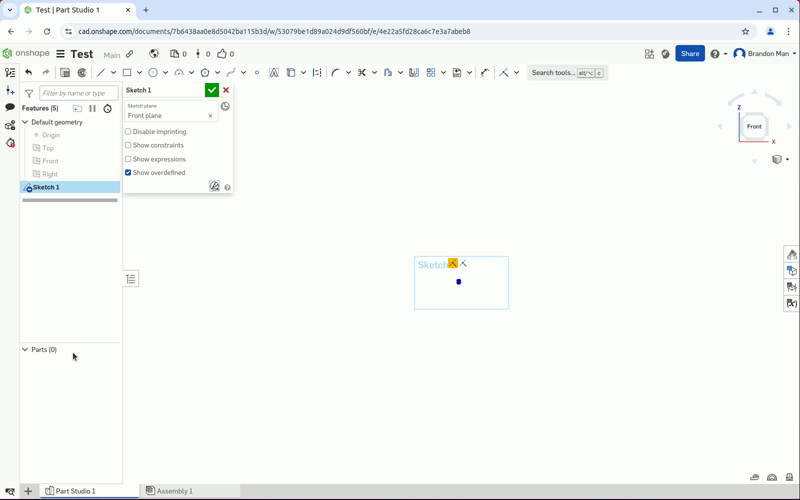
key(shift+e)
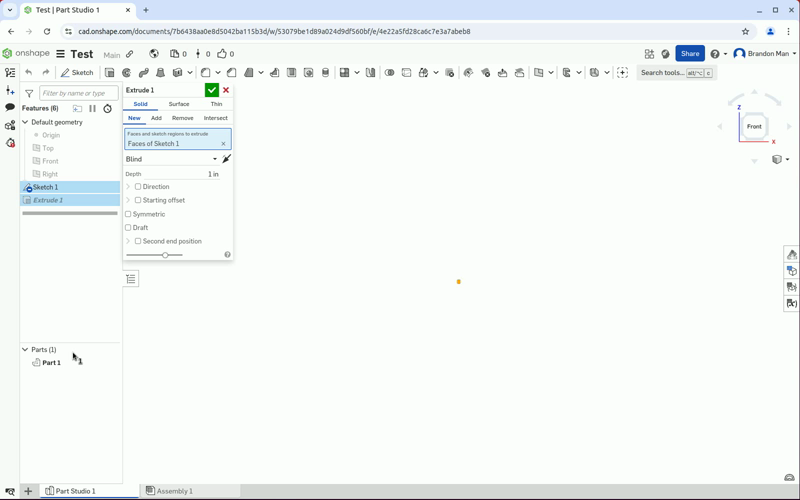
mouse_move(143, 106)
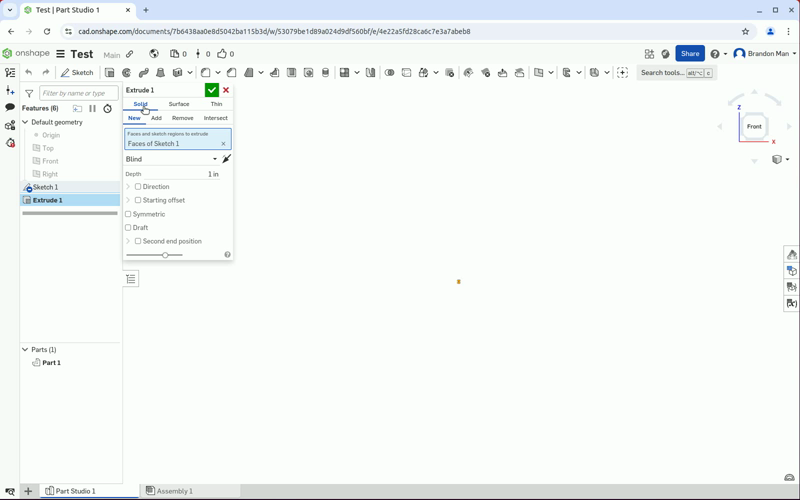
click(143, 106)
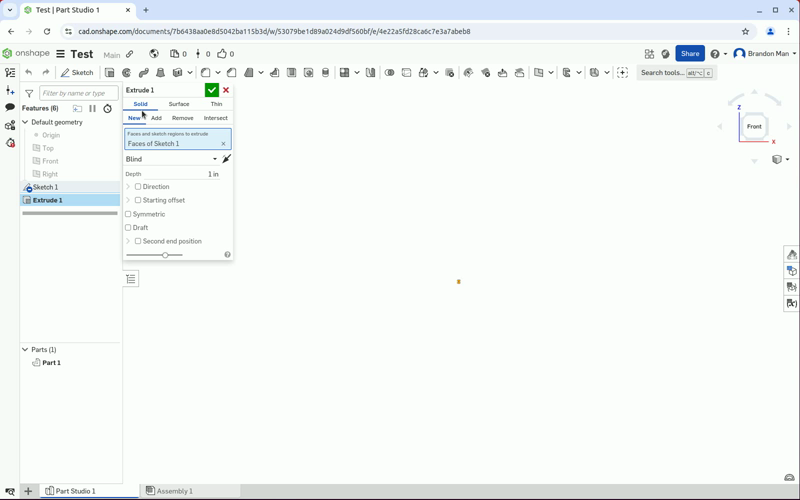
mouse_move(137, 120)
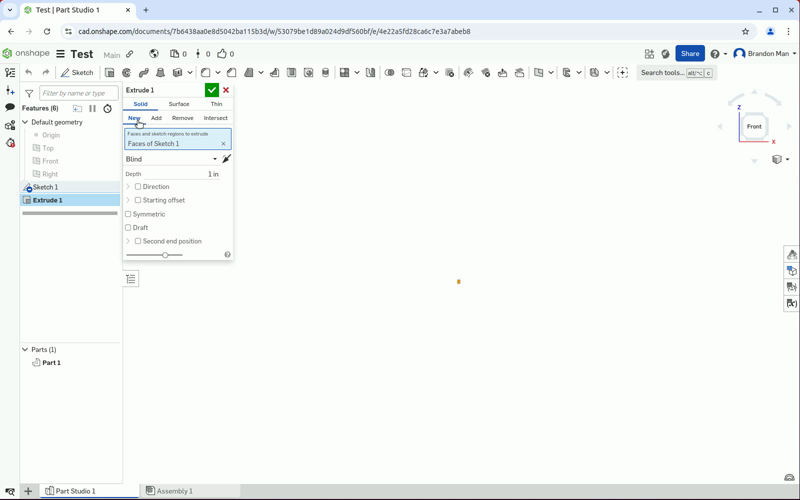
click(137, 120)
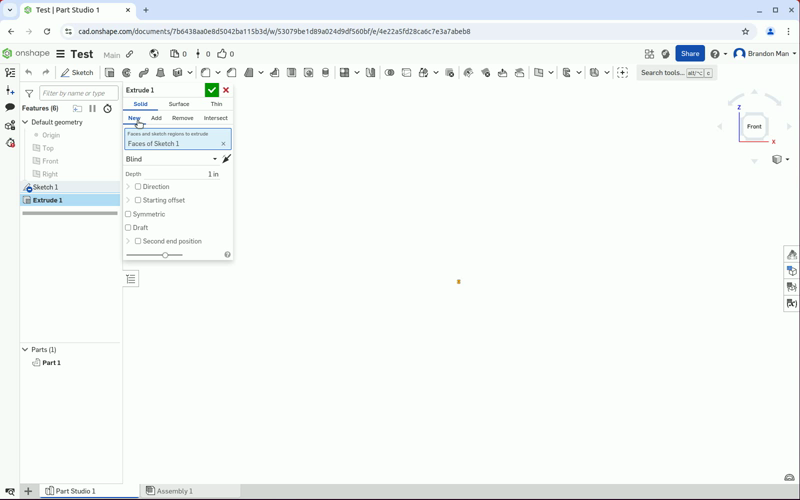
key(tab, 4)
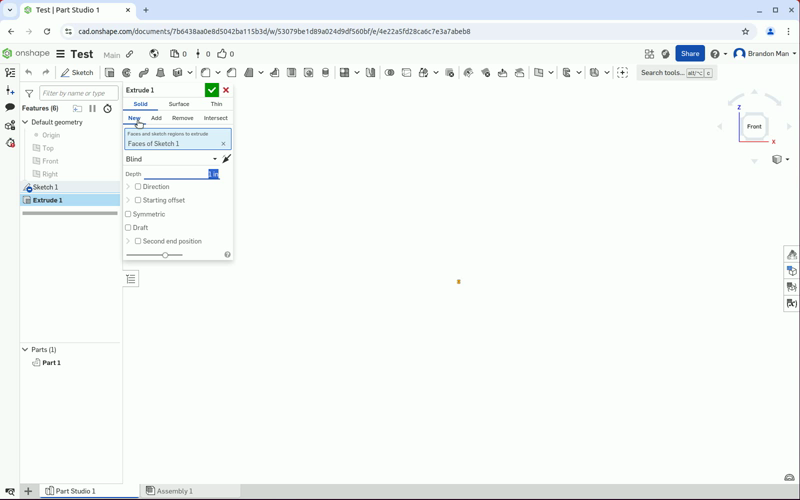
text(23.108)
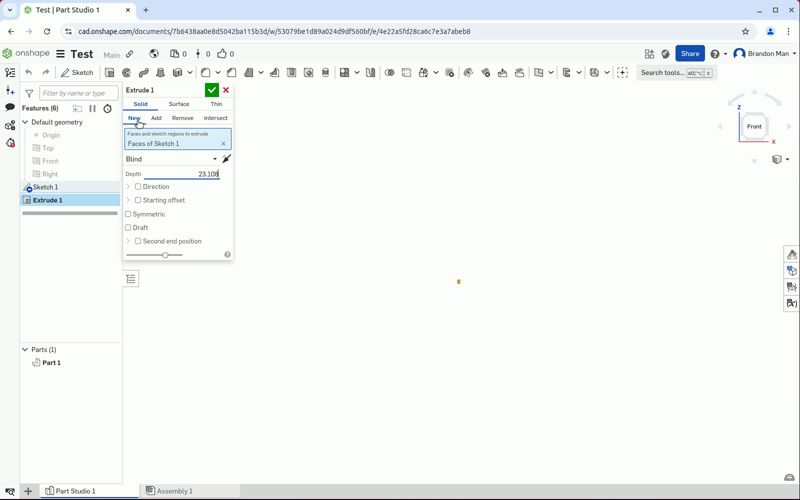
key(enter)
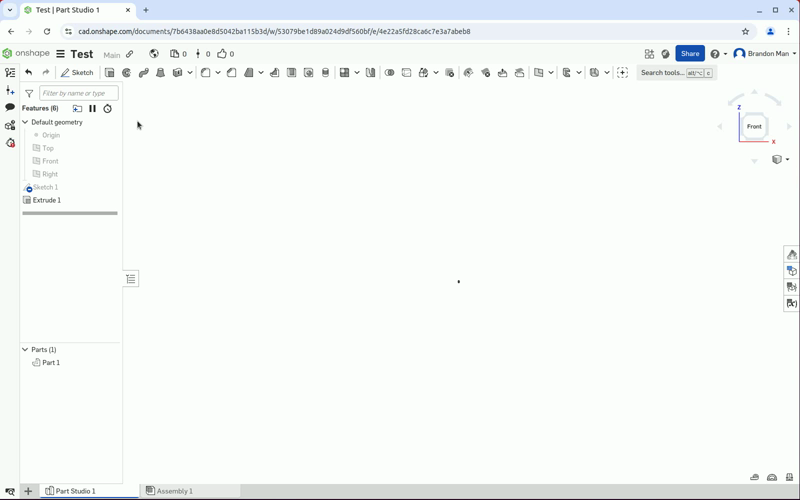
key(shift+h)
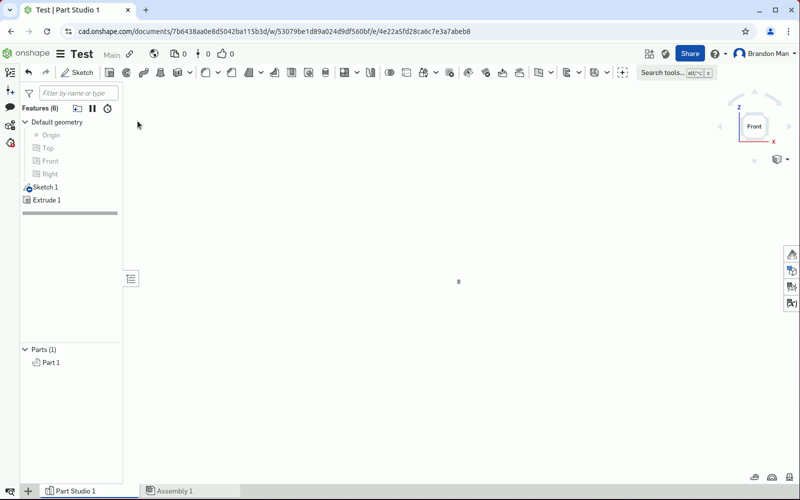
key(shift+h)
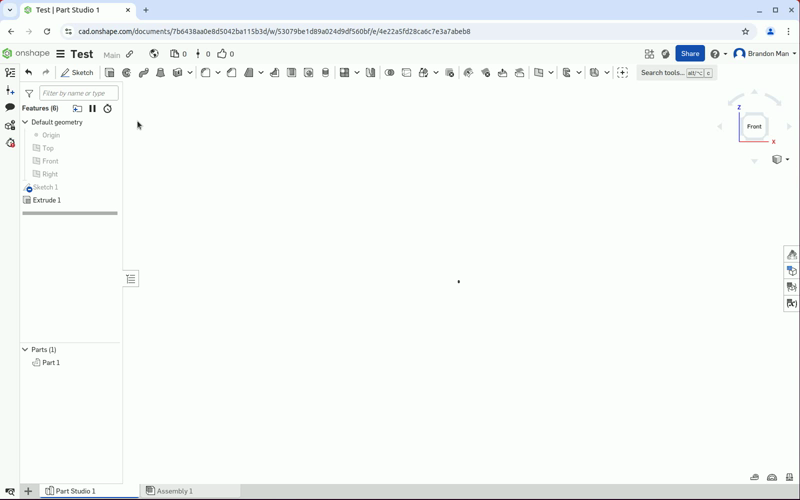
mouse_move(73, 189)
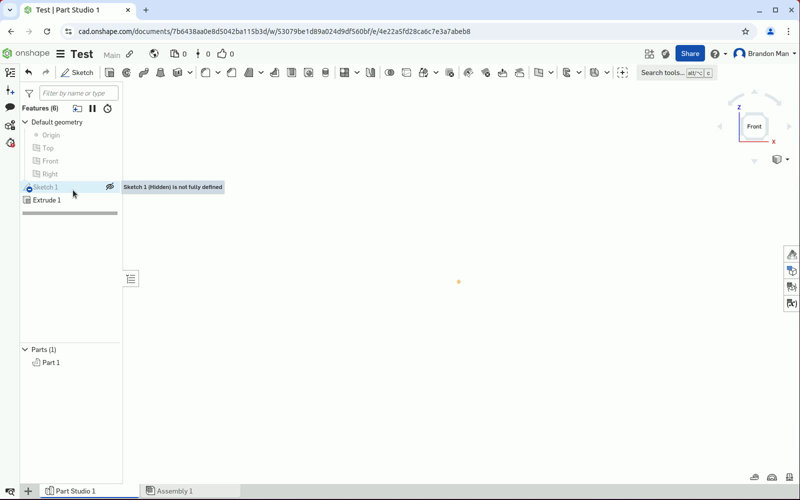
click(73, 189)
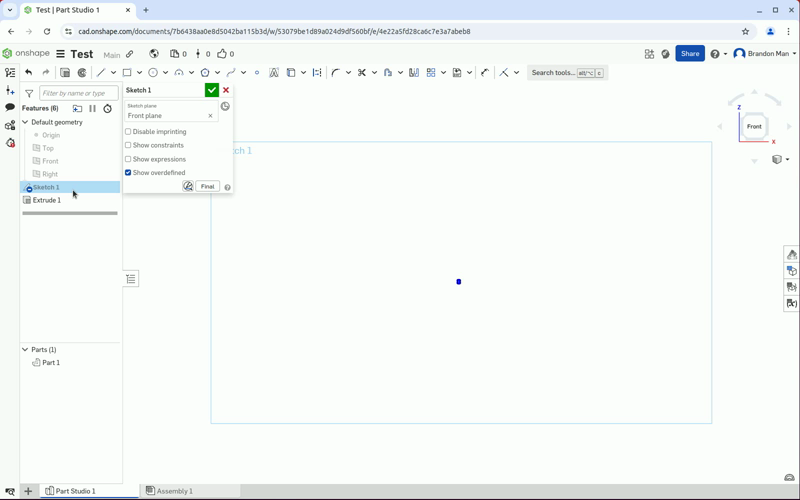
mouse_move(229, 92)
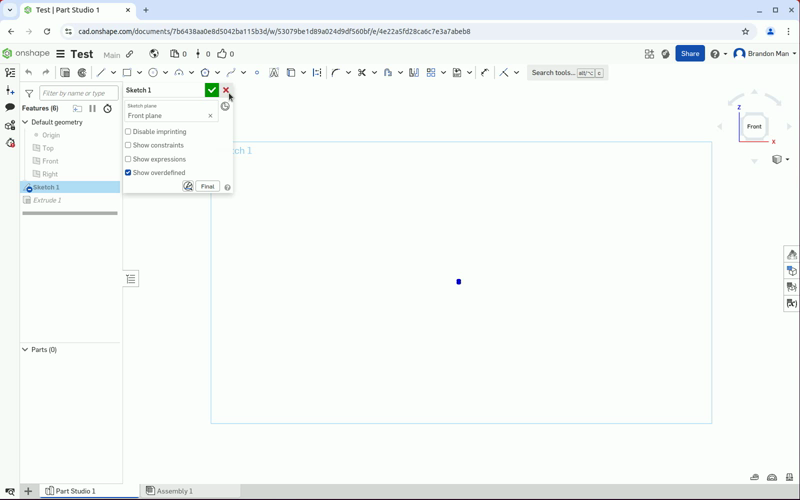
click(229, 92)
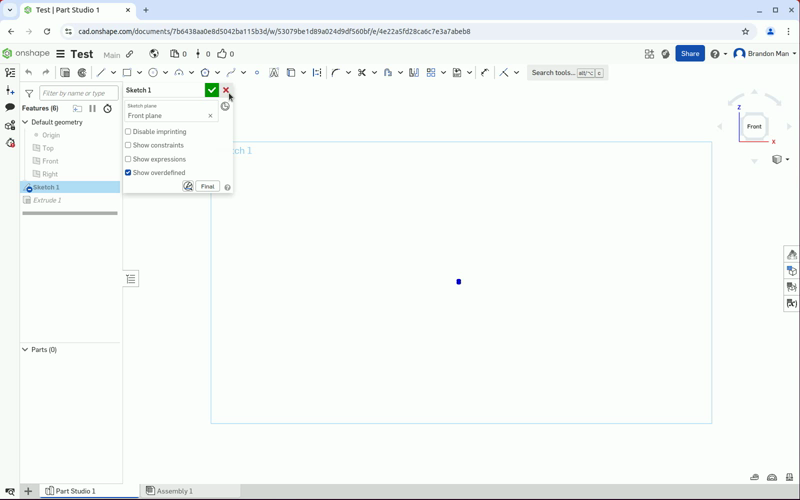
key(shift+s)
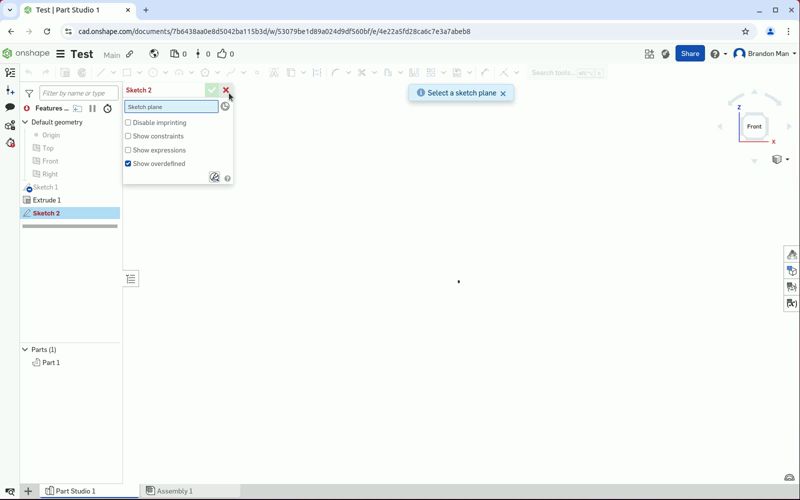
mouse_move(73, 163)
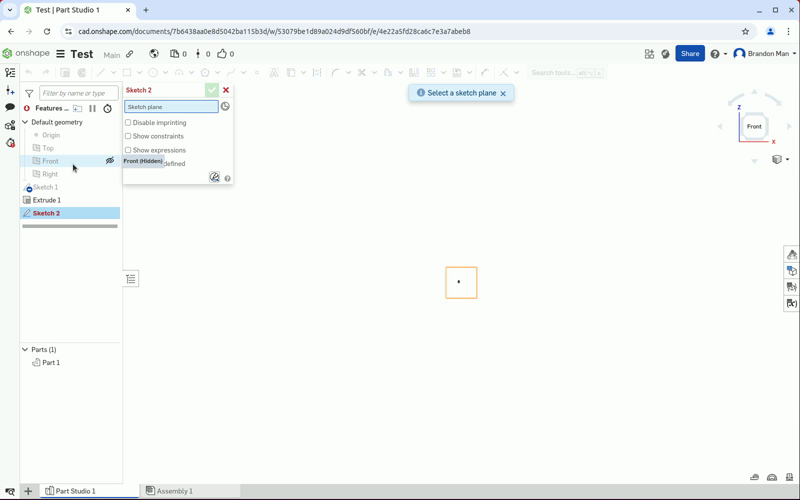
click(73, 163)
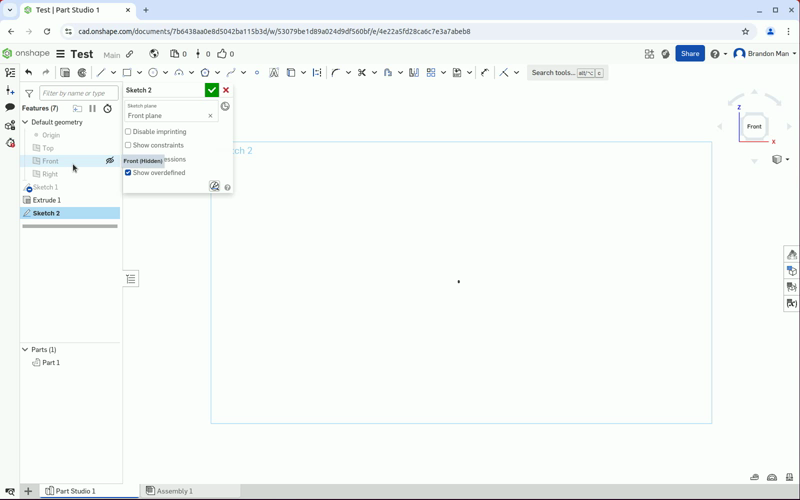
mouse_move(73, 352)
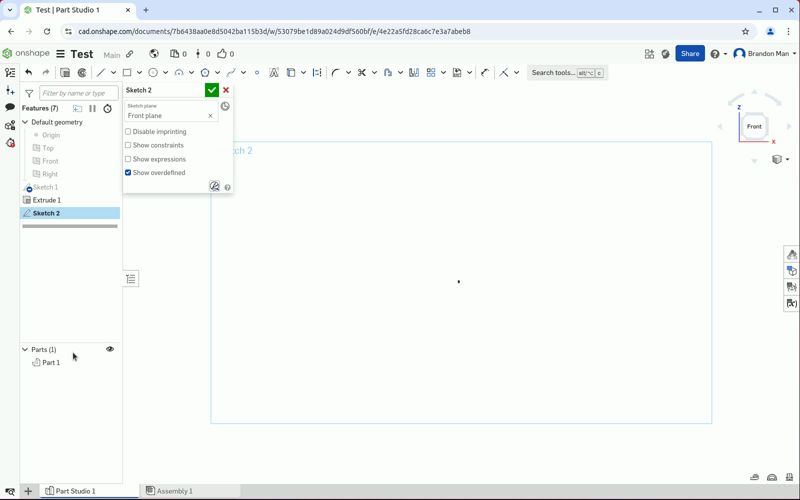
key(y)
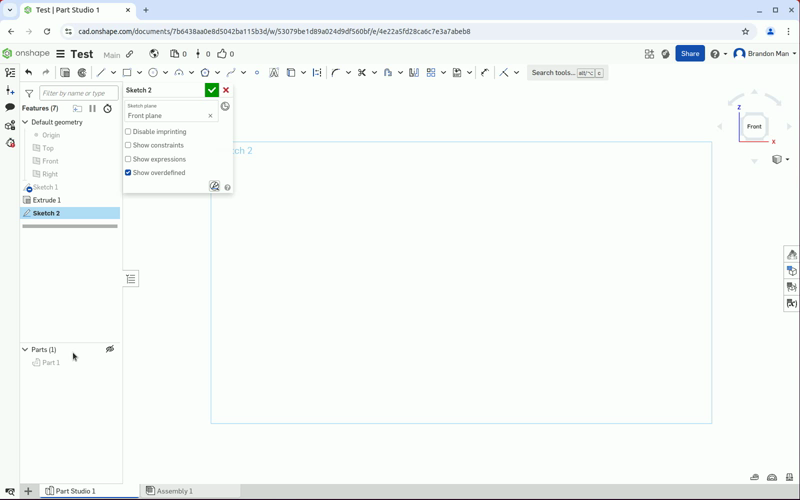
key(l)
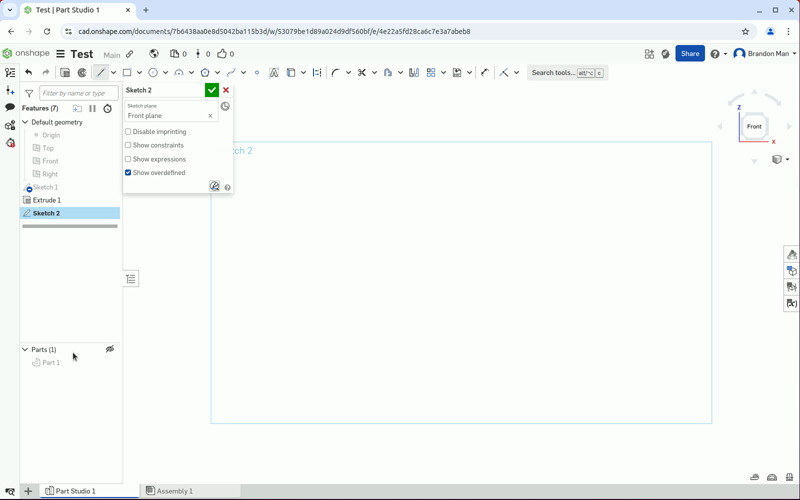
key_down(shift)
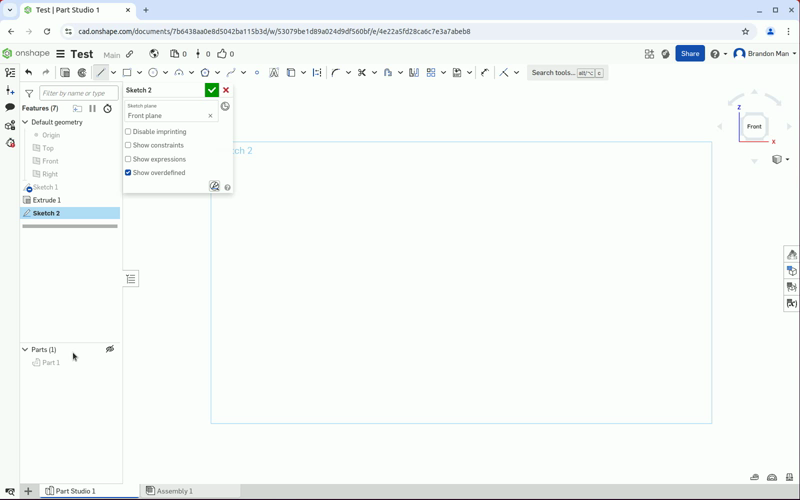
mouse_move(458, 284)
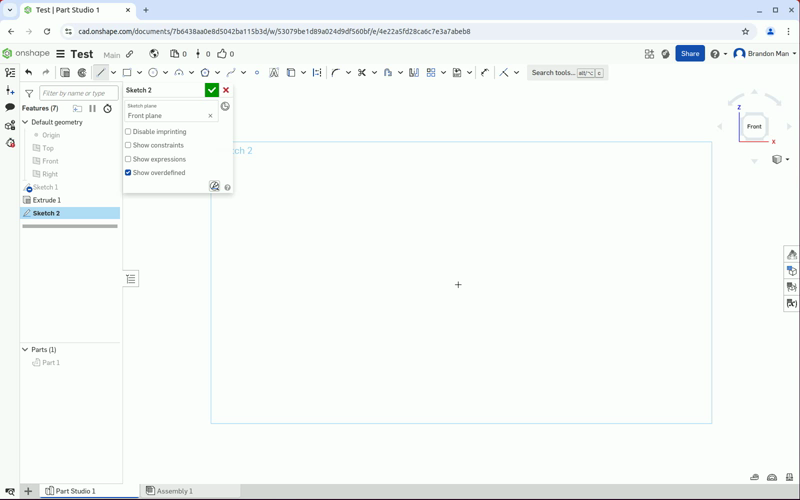
click(458, 284)
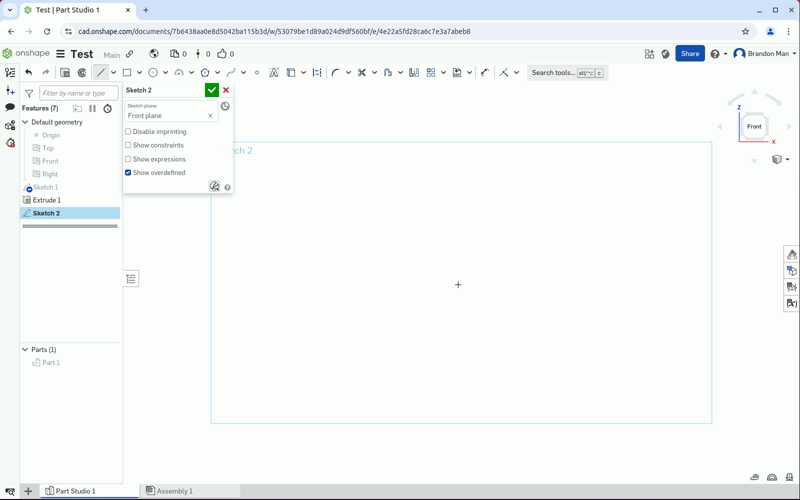
key_up(shift)
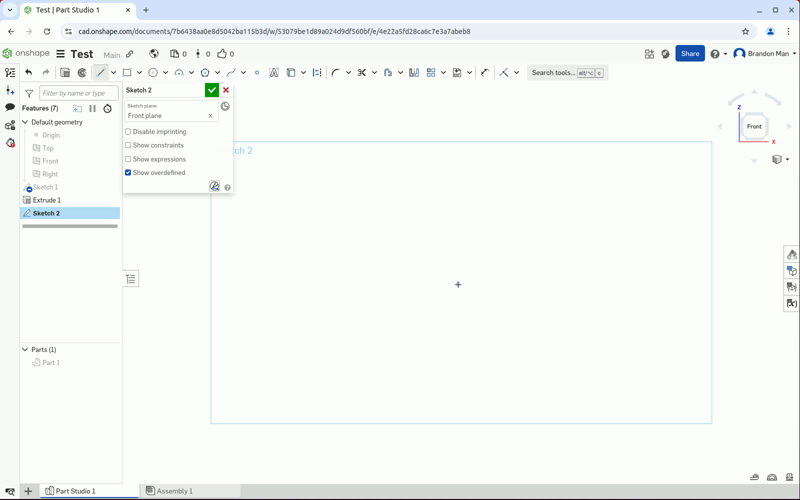
key_down(shift)
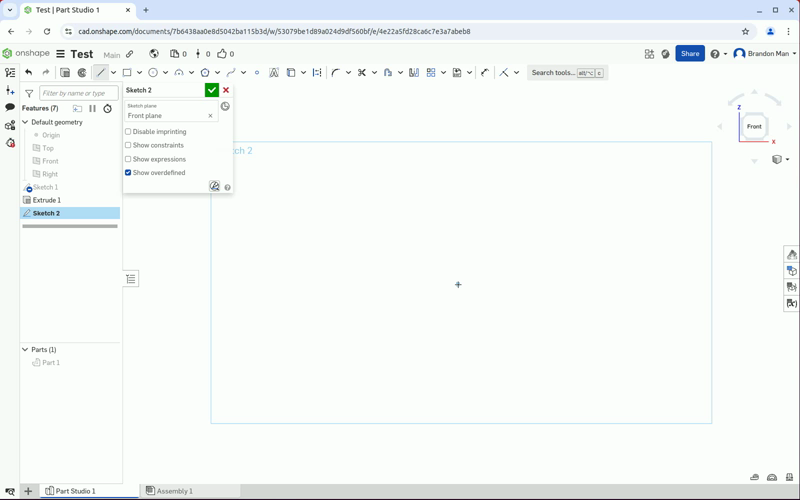
mouse_move(488, 284)
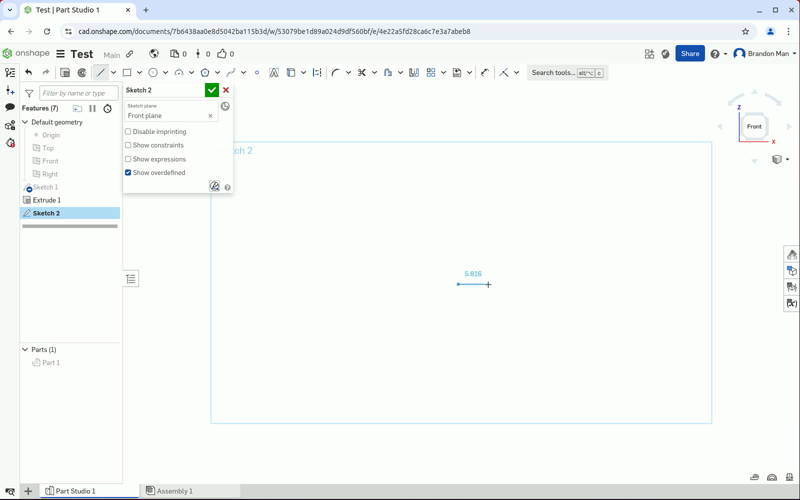
mouse_move(459, 284)
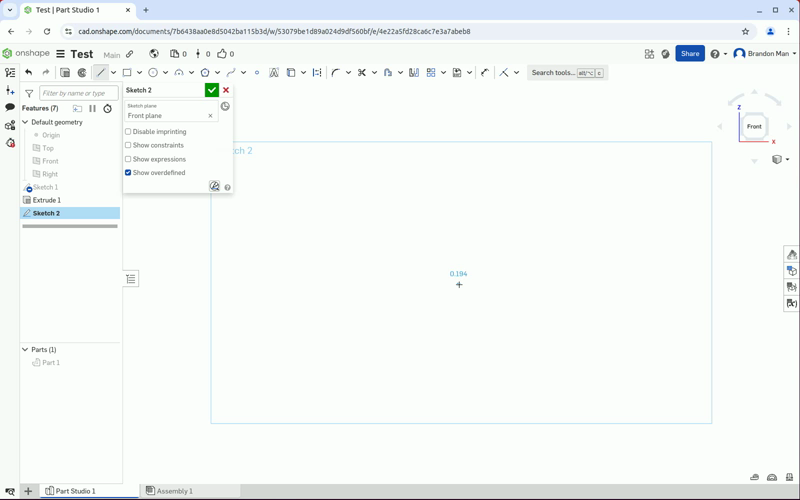
scroll(6)
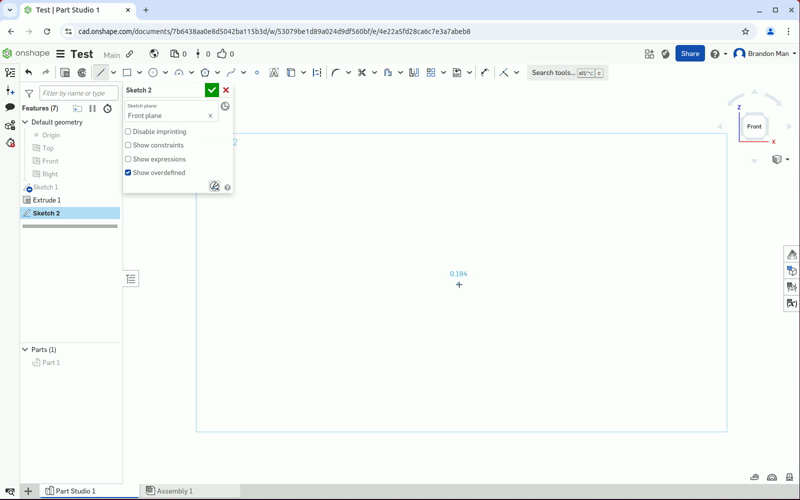
scroll(6)
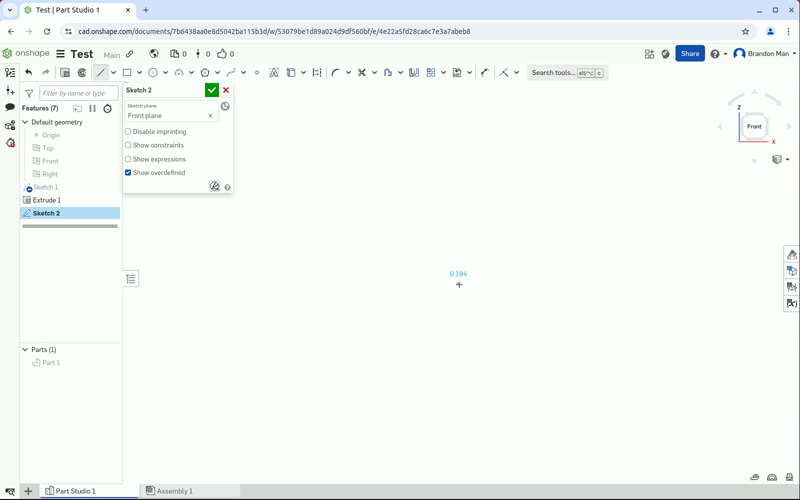
scroll(6)
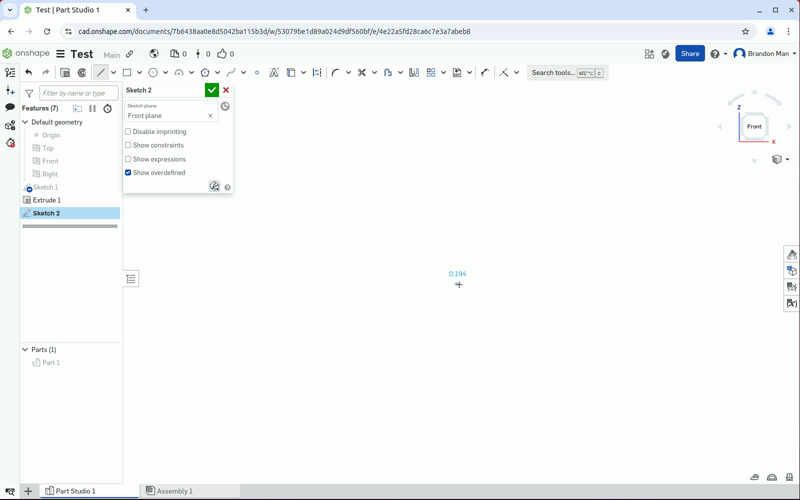
scroll(6)
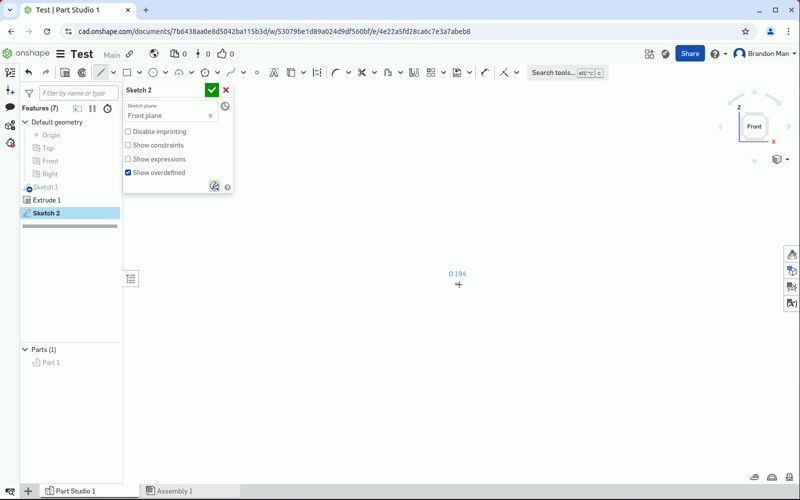
scroll(6)
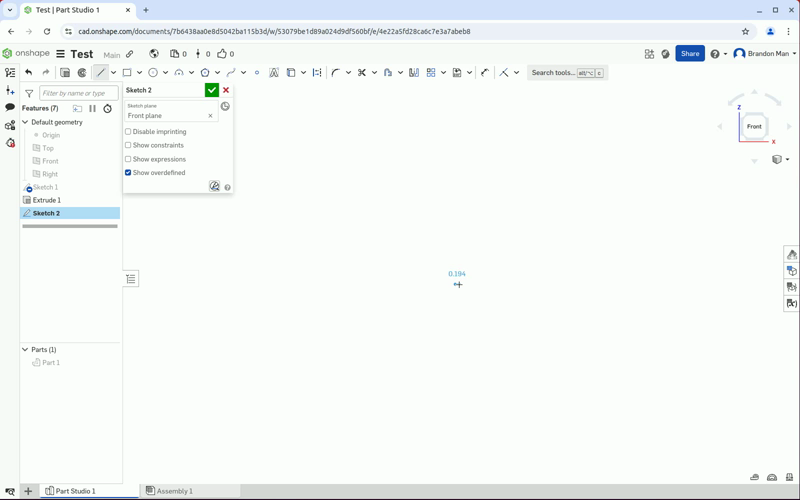
scroll(6)
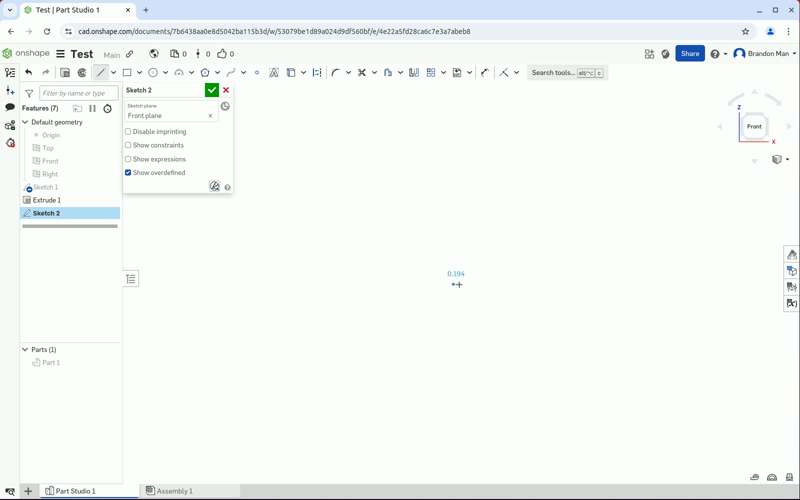
scroll(6)
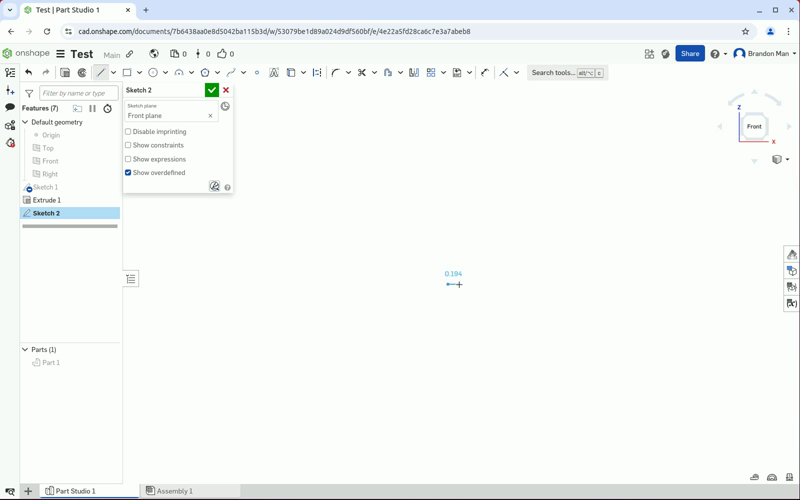
click(459, 284)
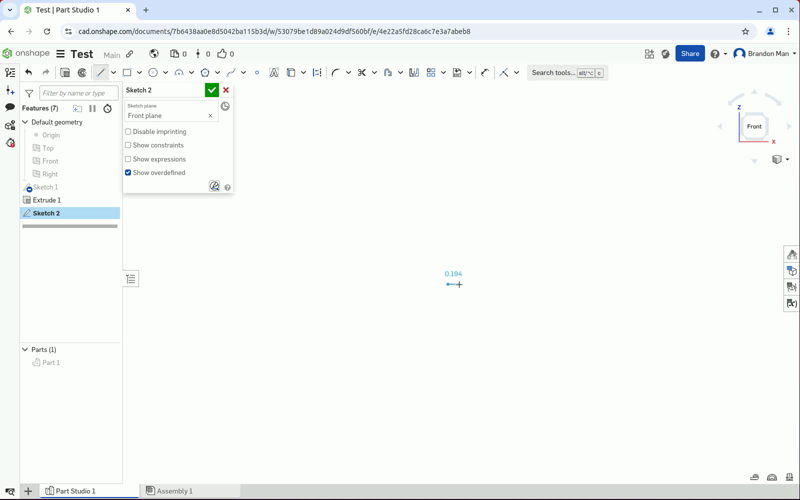
scroll(-6)
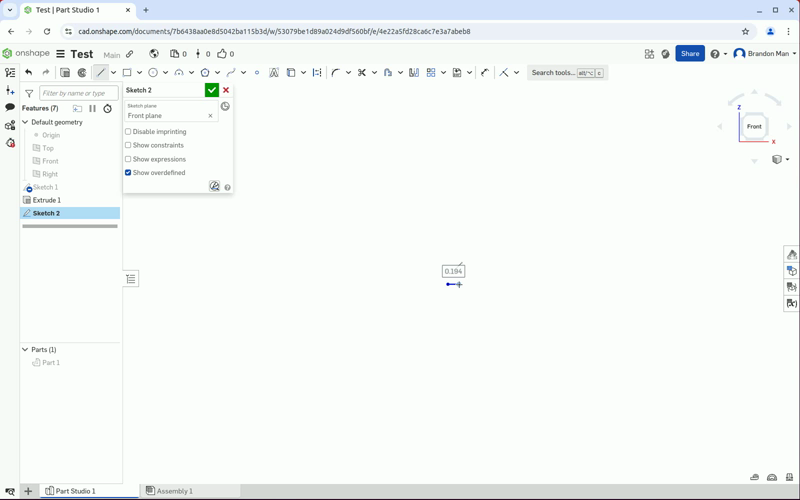
scroll(-6)
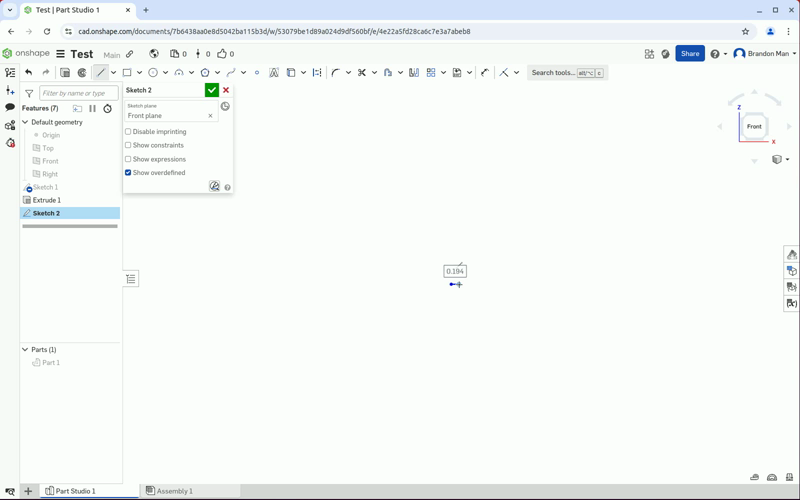
scroll(-6)
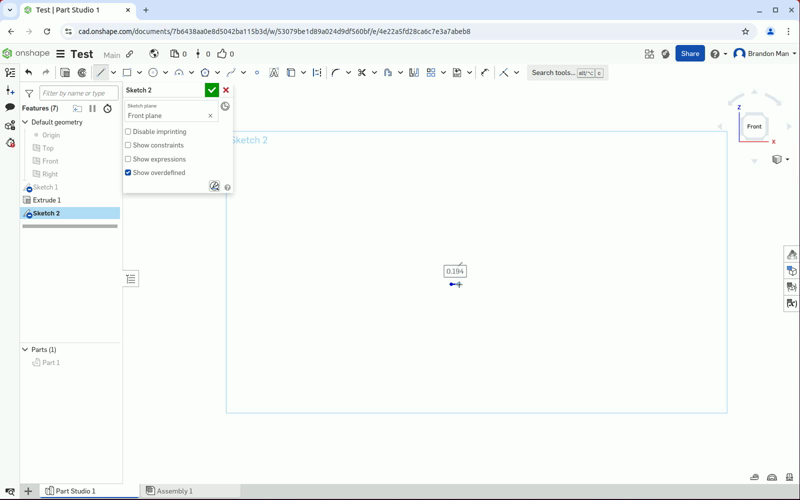
scroll(-6)
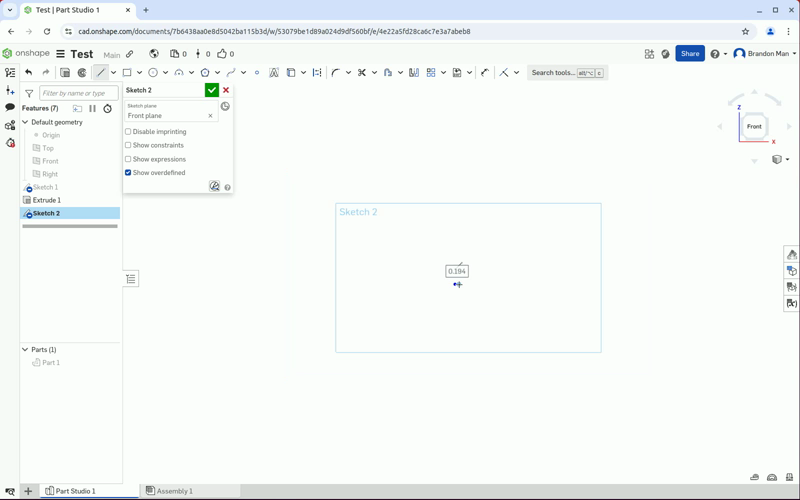
scroll(-6)
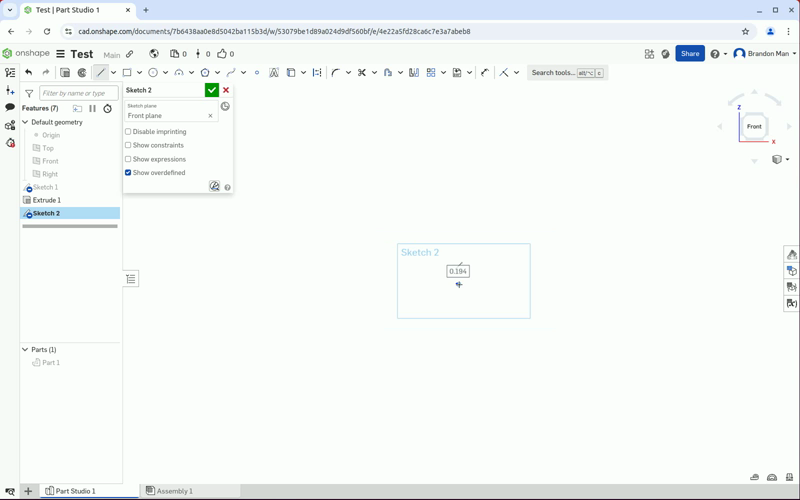
scroll(-6)
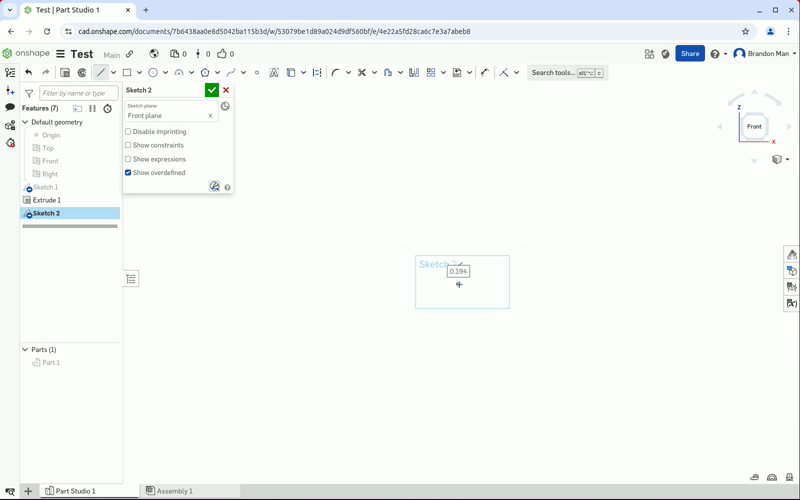
scroll(-6)
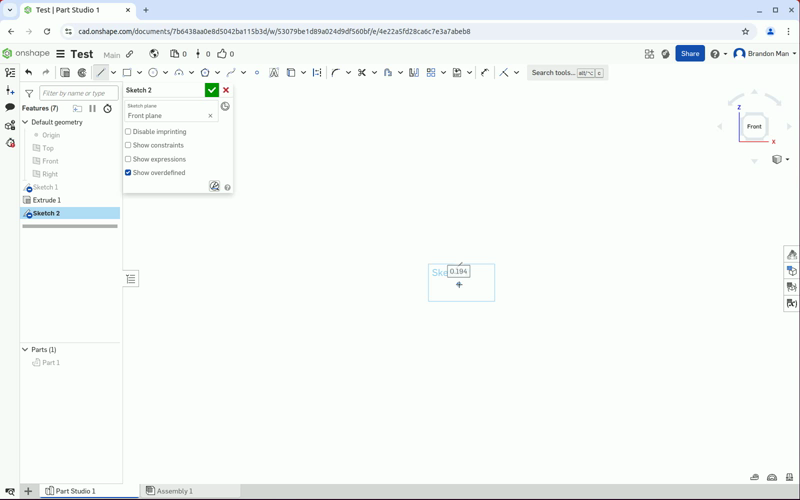
key_up(shift)
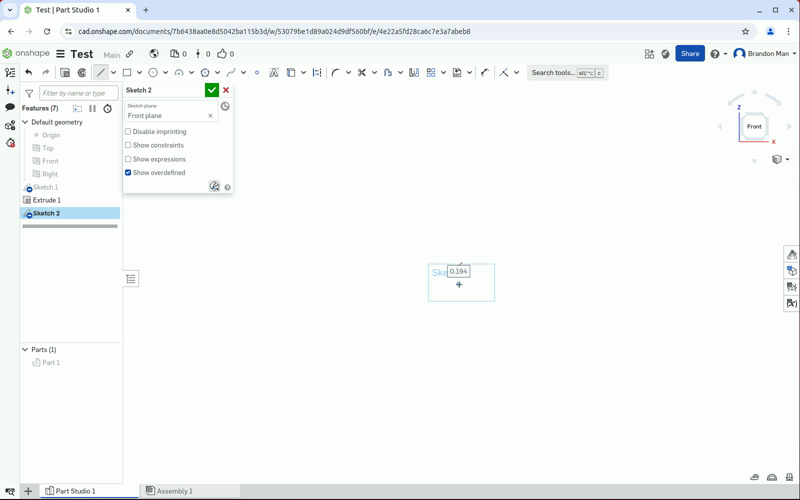
key_down(shift)
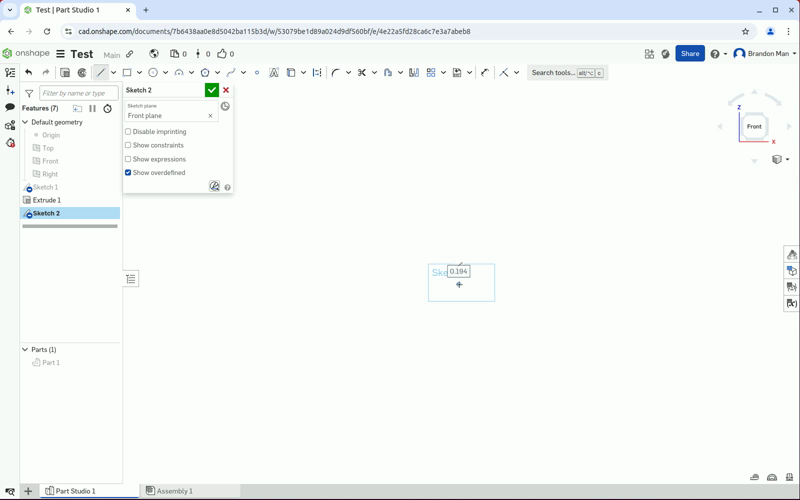
mouse_move(489, 284)
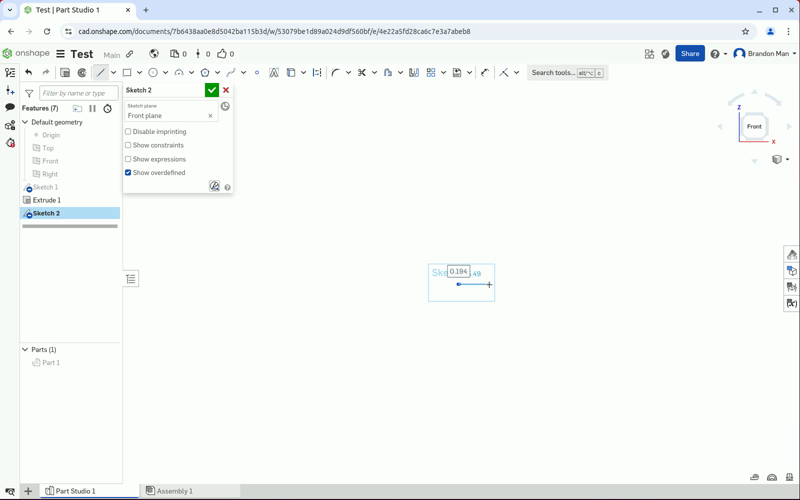
mouse_move(459, 281)
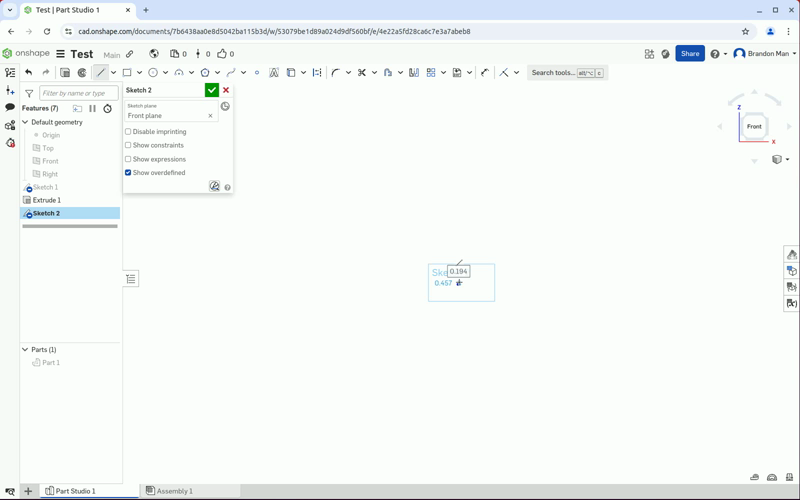
scroll(6)
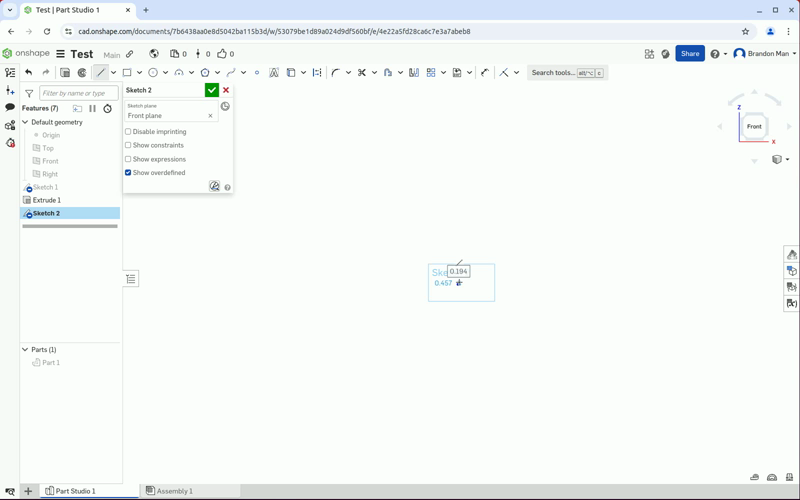
scroll(6)
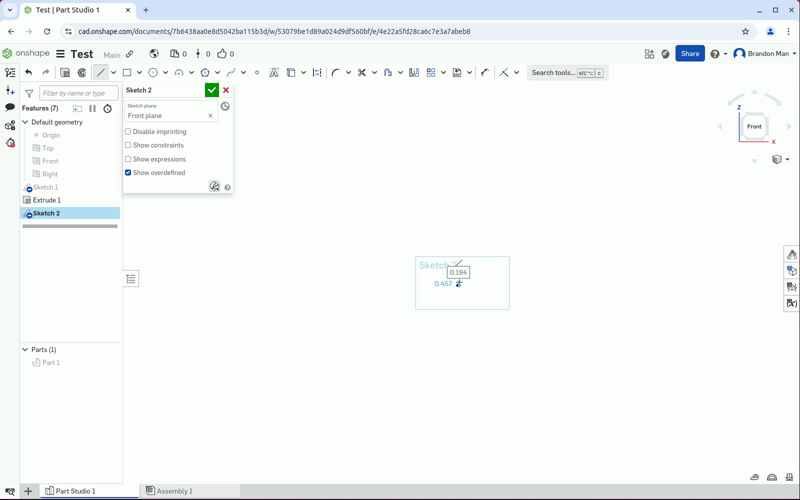
scroll(6)
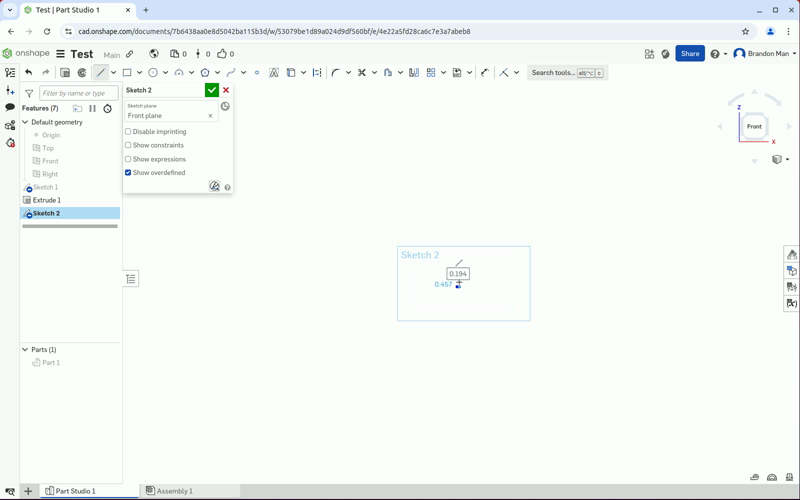
scroll(6)
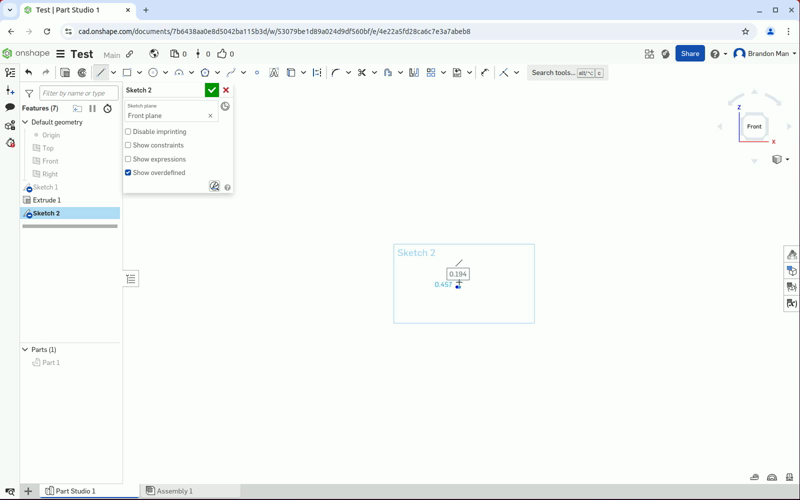
scroll(6)
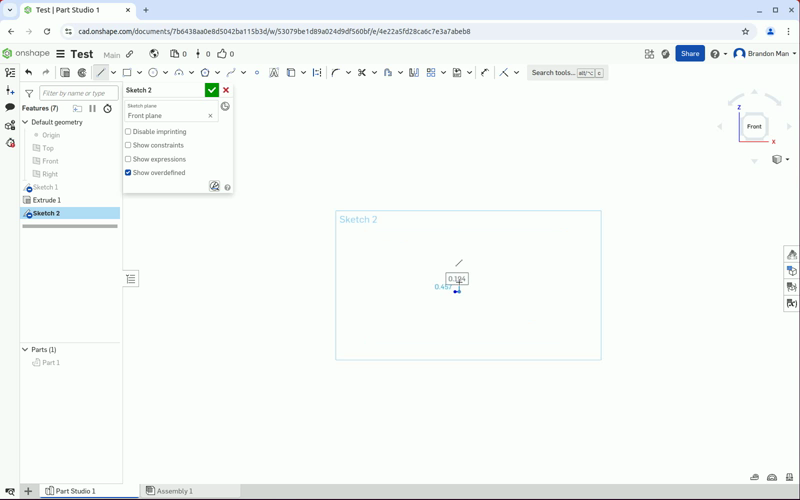
scroll(6)
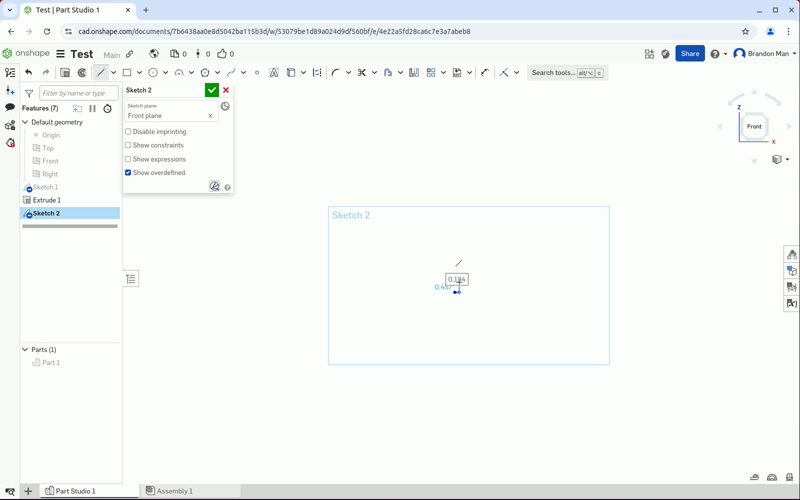
scroll(6)
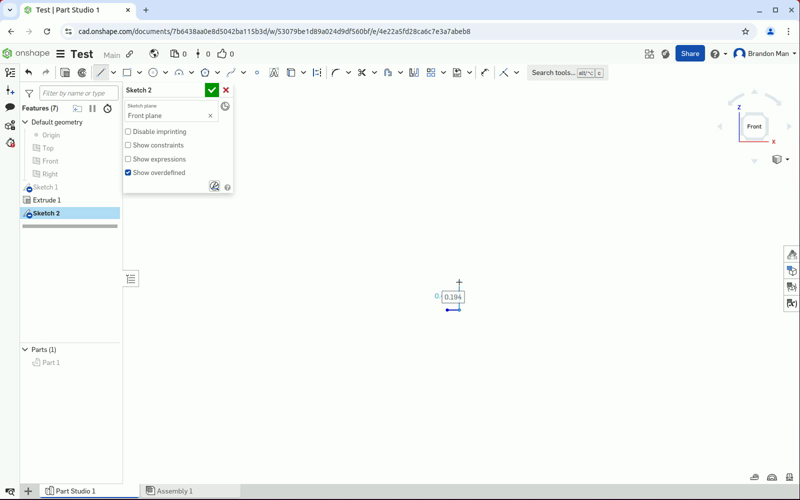
click(459, 281)
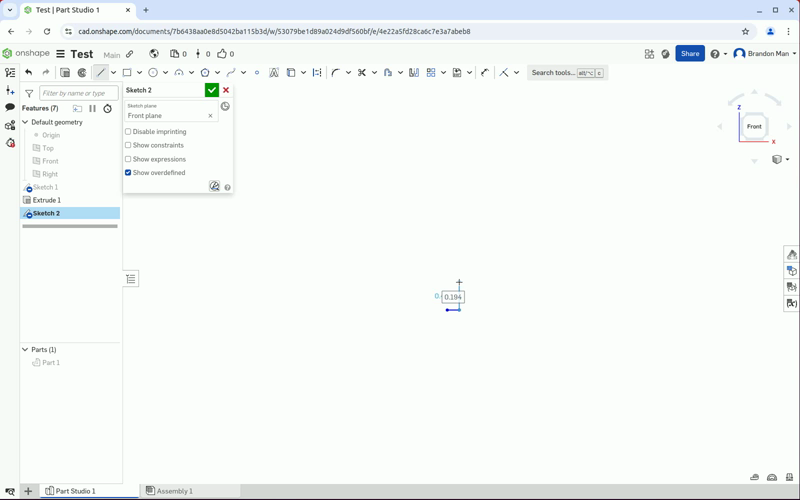
scroll(-6)
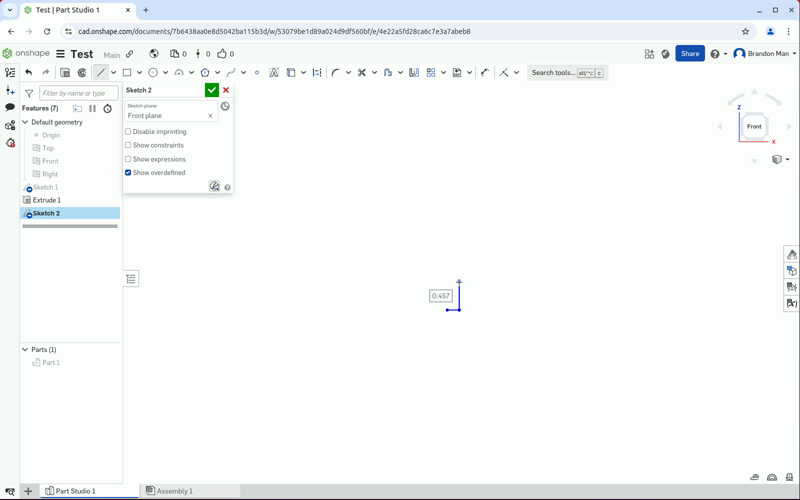
scroll(-6)
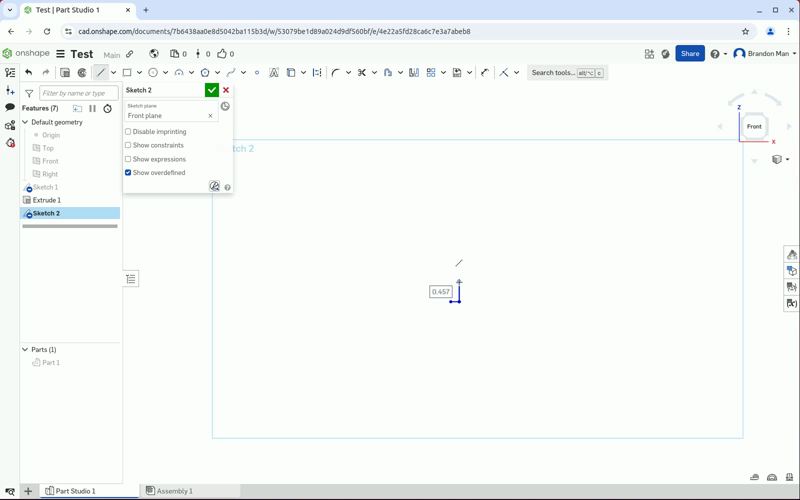
scroll(-6)
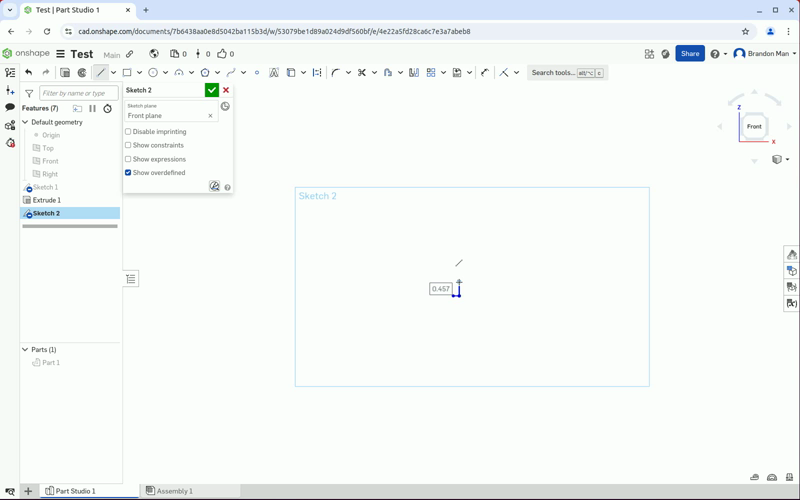
scroll(-6)
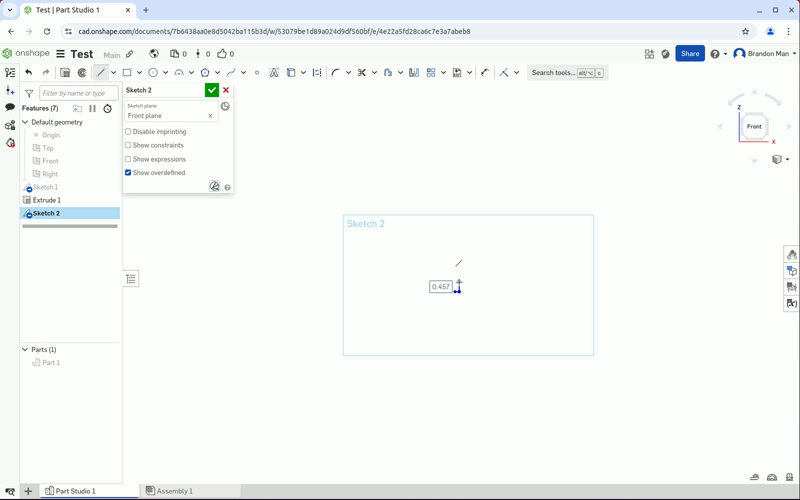
scroll(-6)
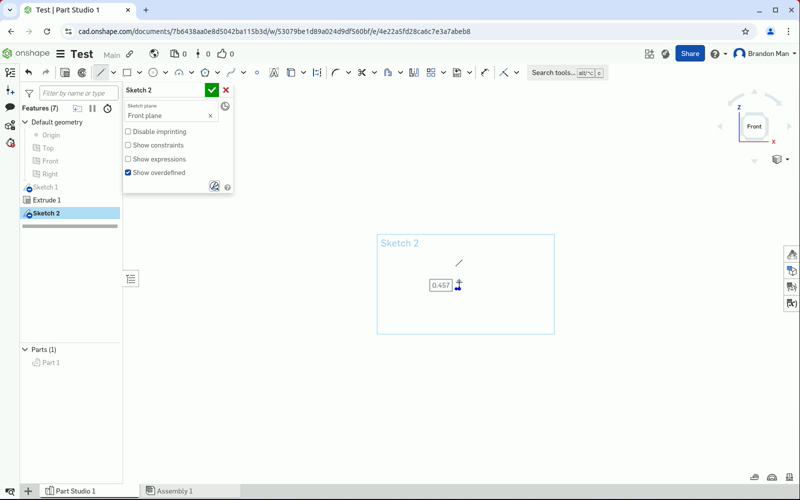
scroll(-6)
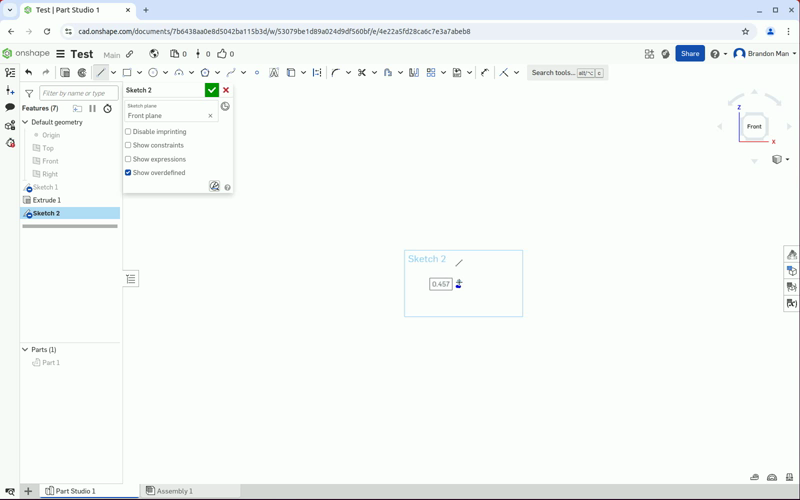
scroll(-6)
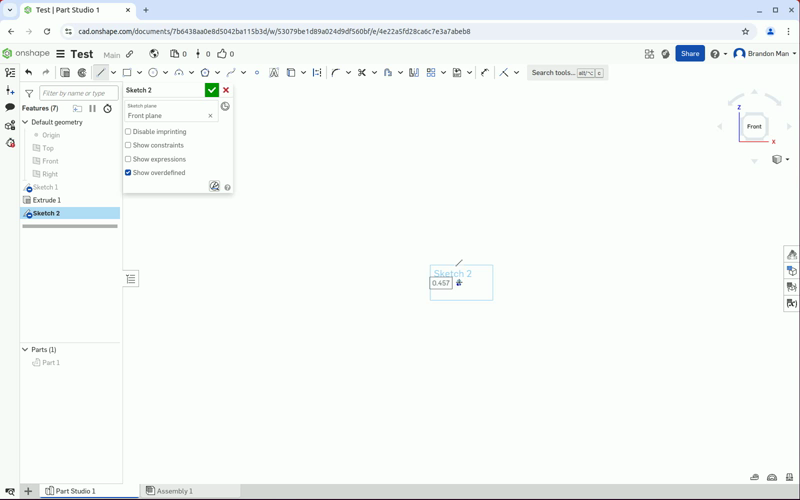
key_up(shift)
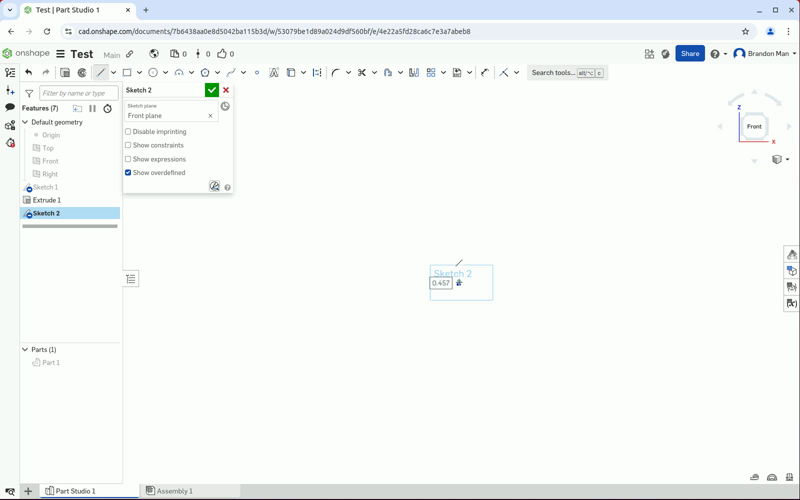
key_down(shift)
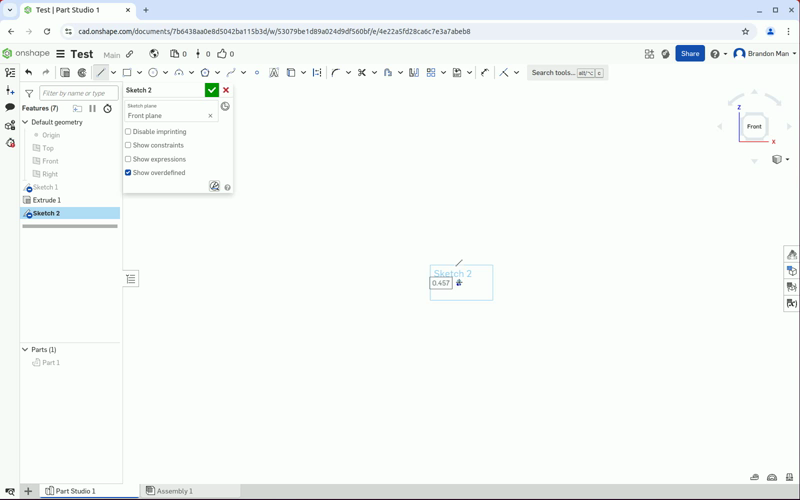
mouse_move(489, 281)
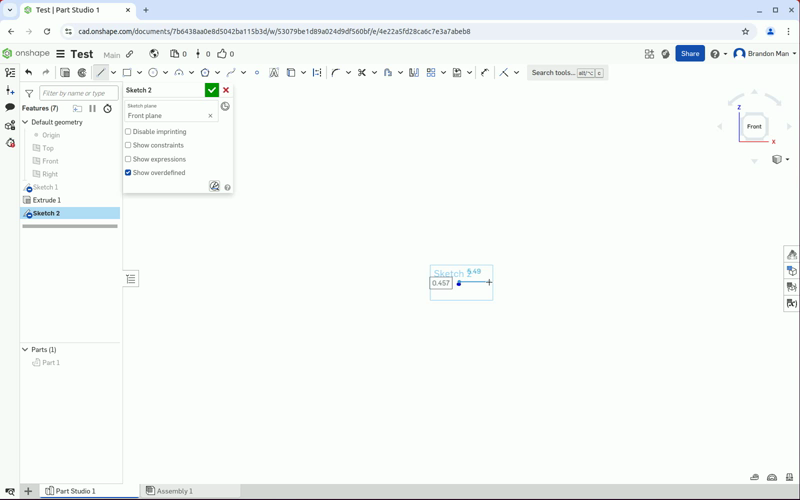
mouse_move(458, 281)
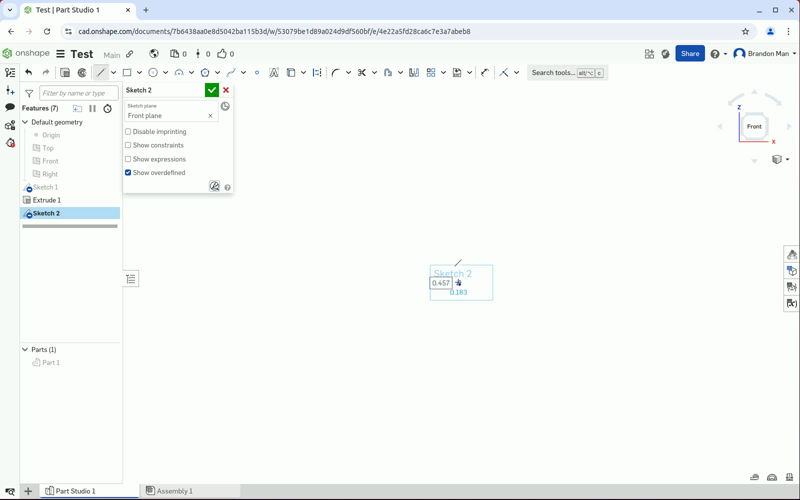
scroll(6)
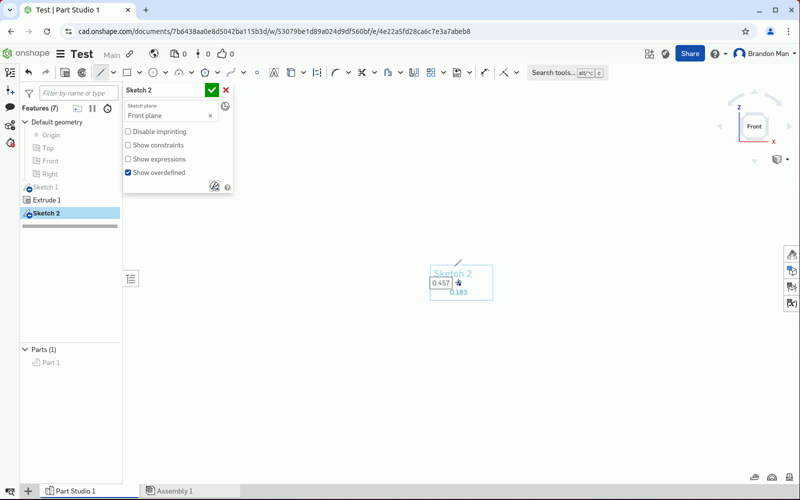
scroll(6)
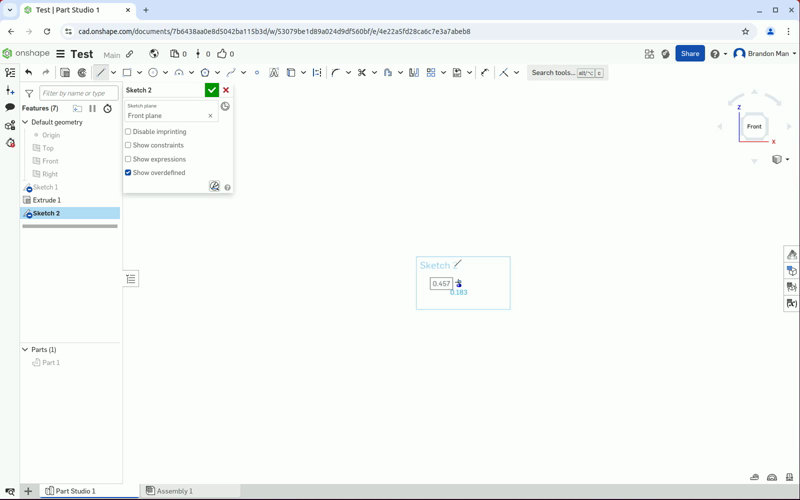
scroll(6)
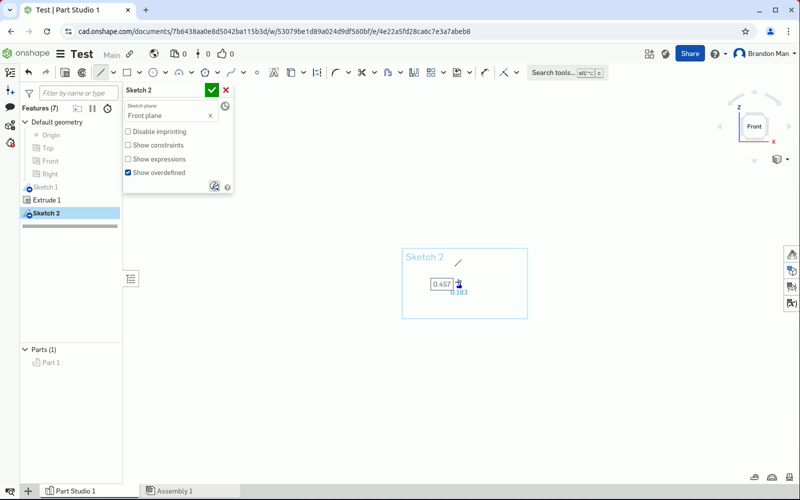
scroll(6)
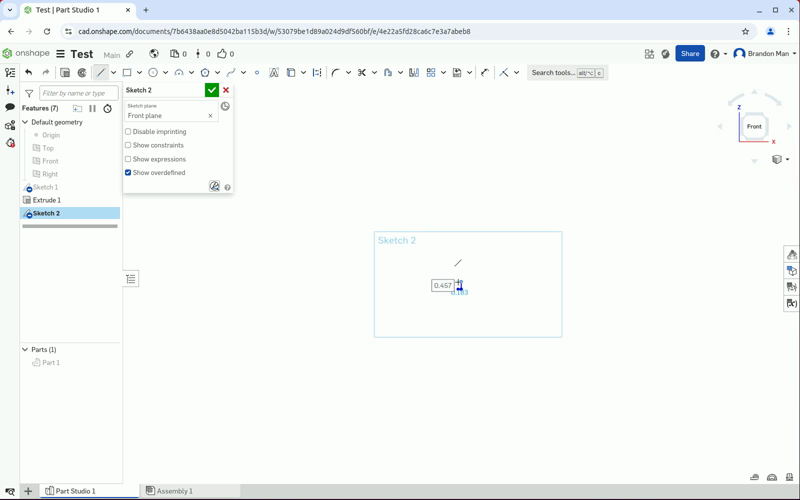
scroll(6)
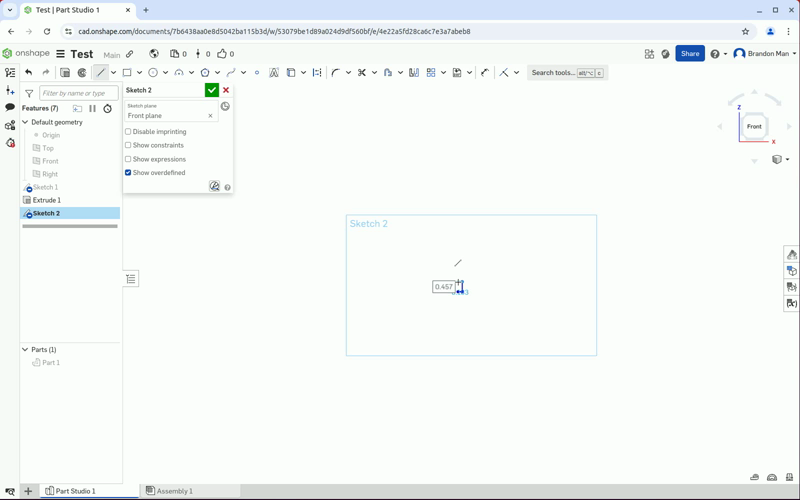
scroll(6)
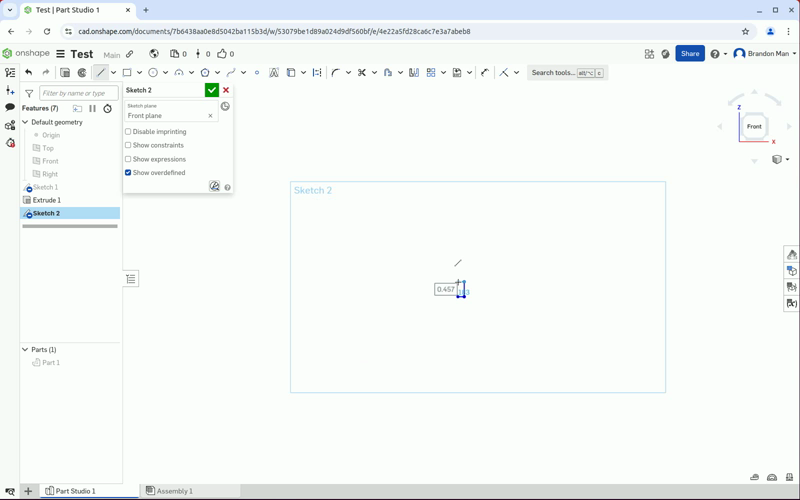
scroll(6)
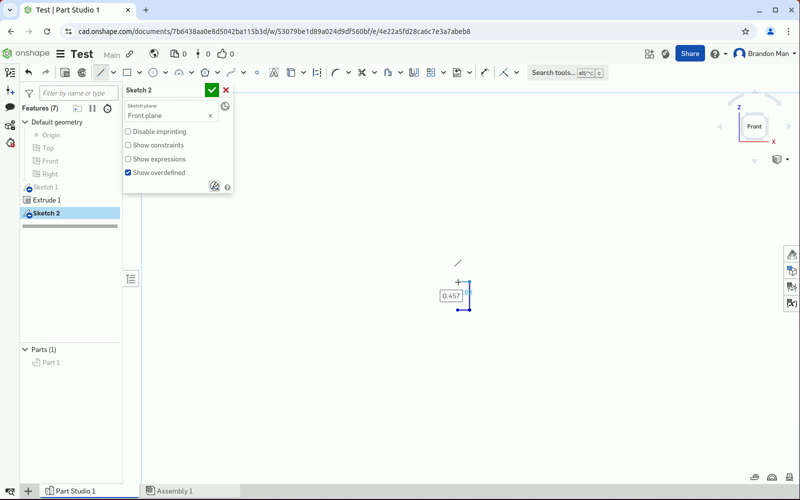
click(458, 281)
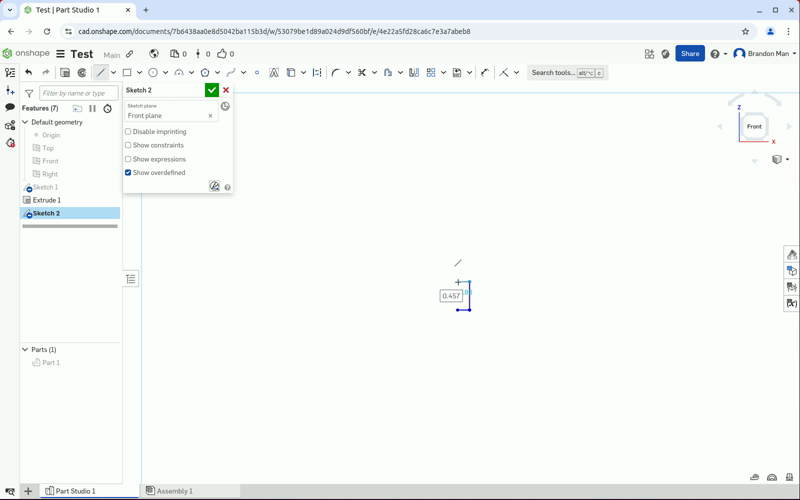
scroll(-6)
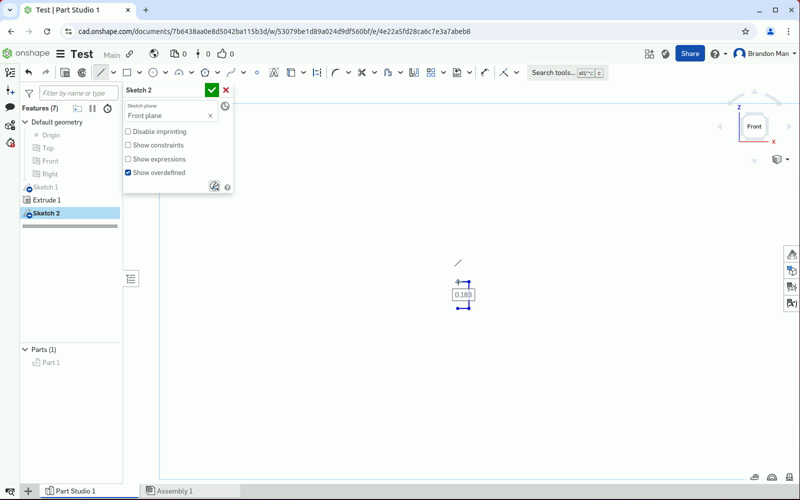
scroll(-6)
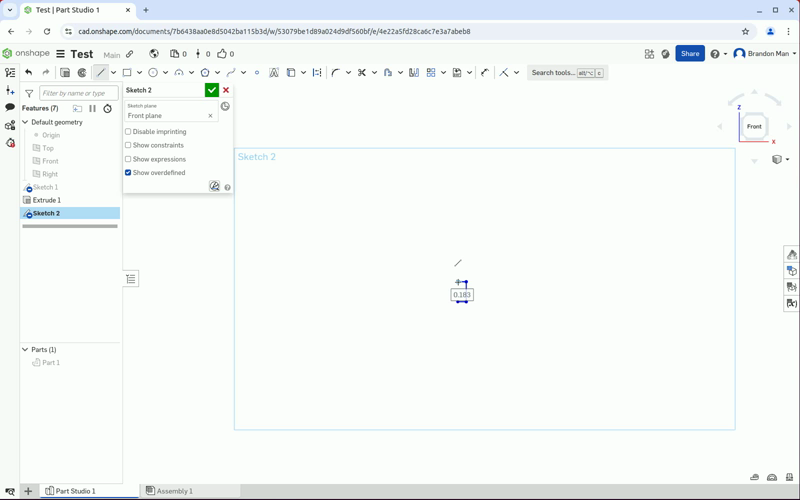
scroll(-6)
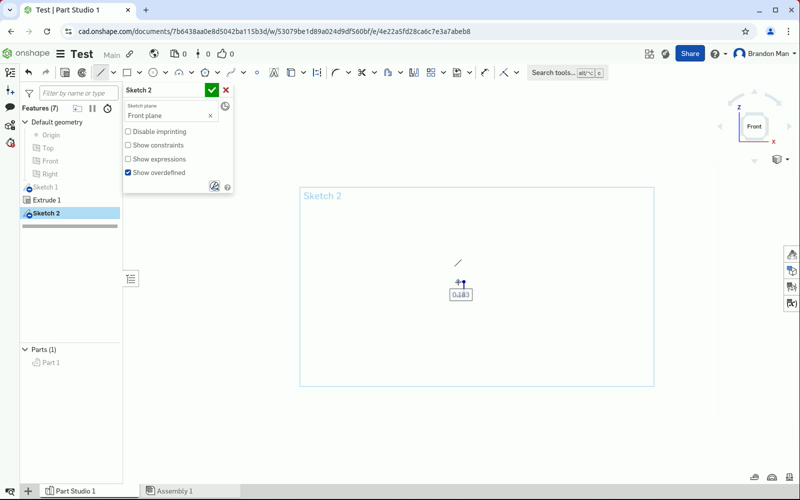
scroll(-6)
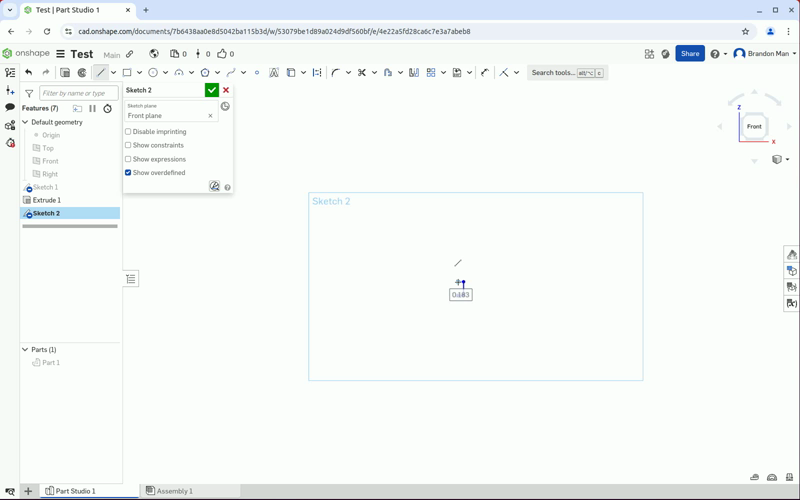
scroll(-6)
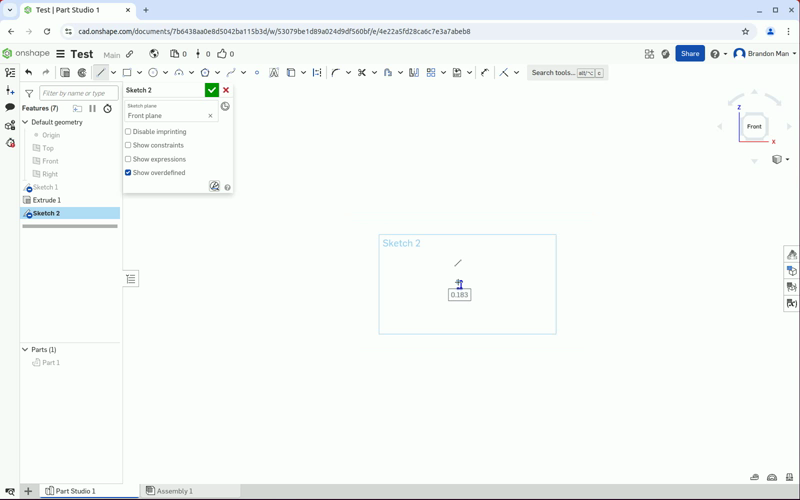
scroll(-6)
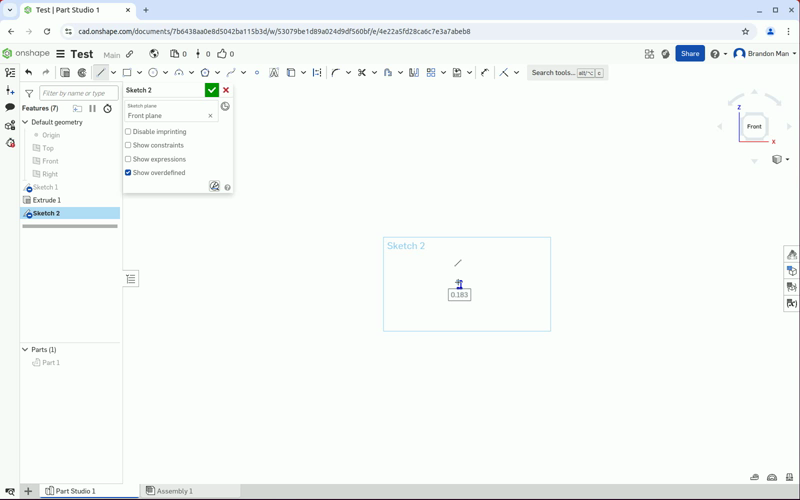
scroll(-6)
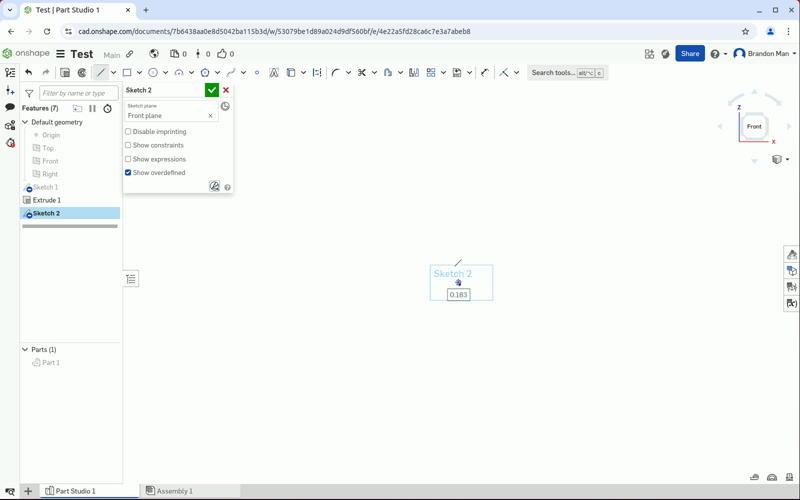
key_up(shift)
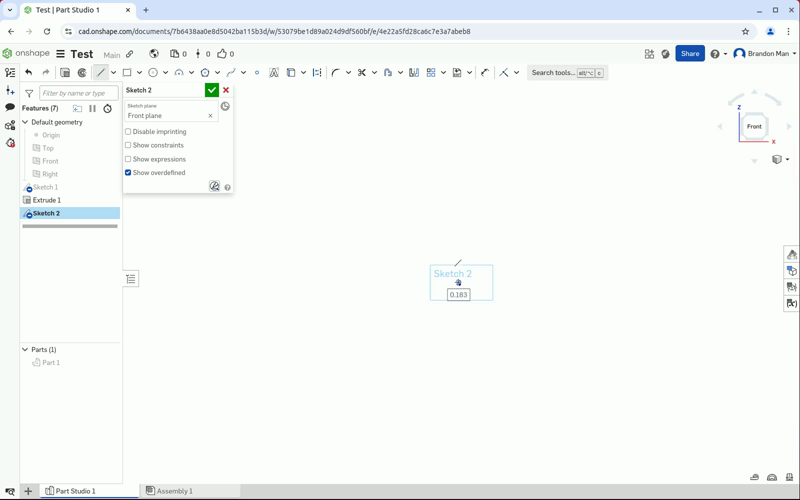
mouse_move(488, 281)
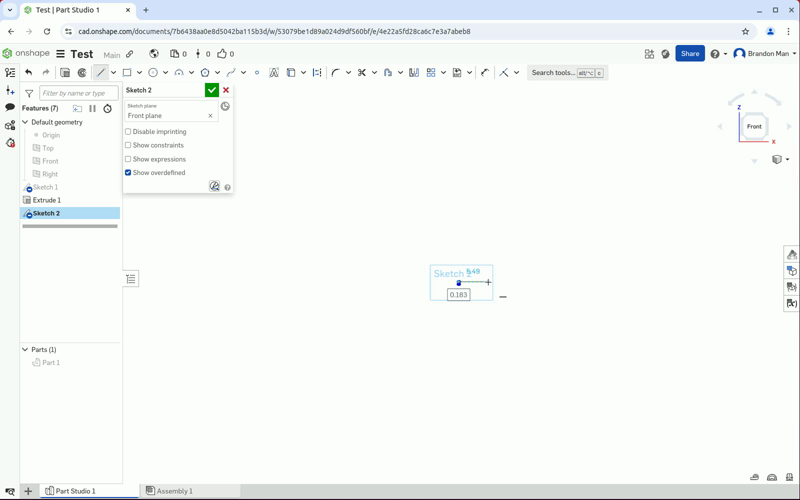
key_down(shift)
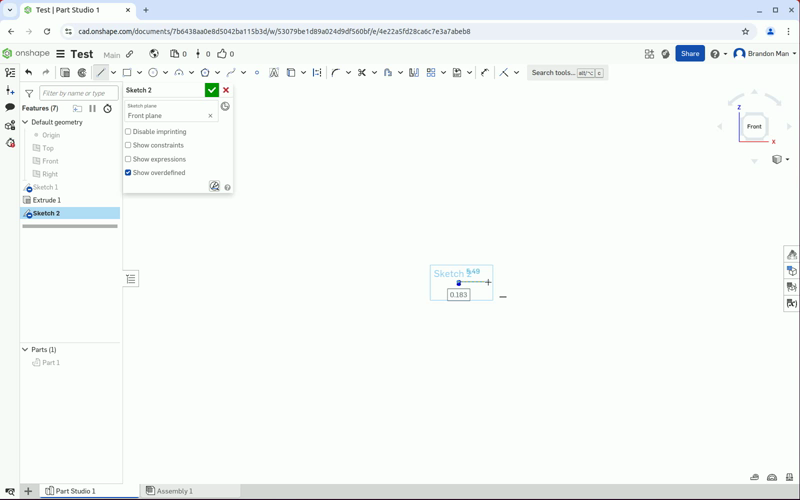
mouse_move(458, 284)
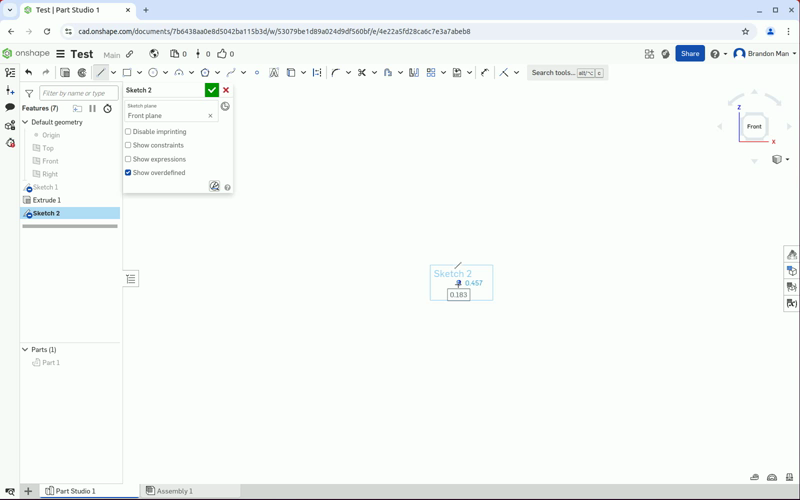
scroll(6)
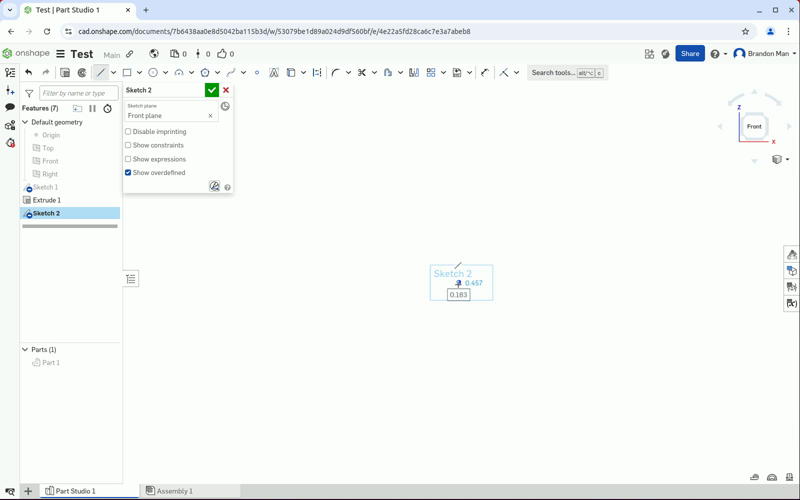
scroll(6)
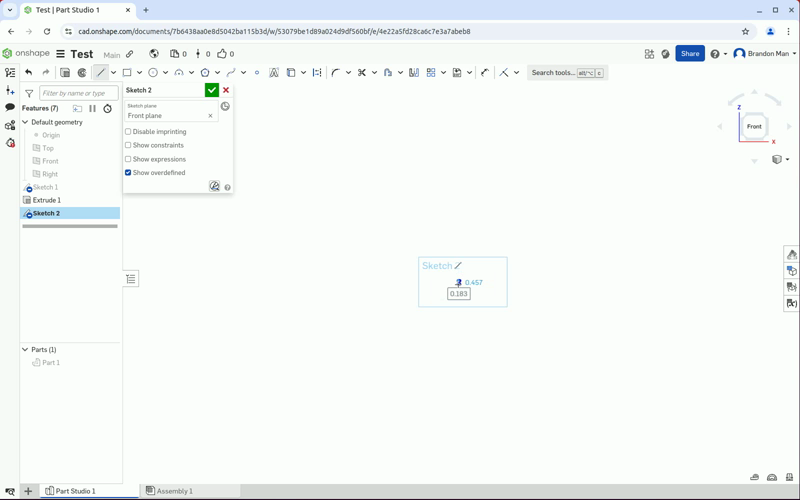
scroll(6)
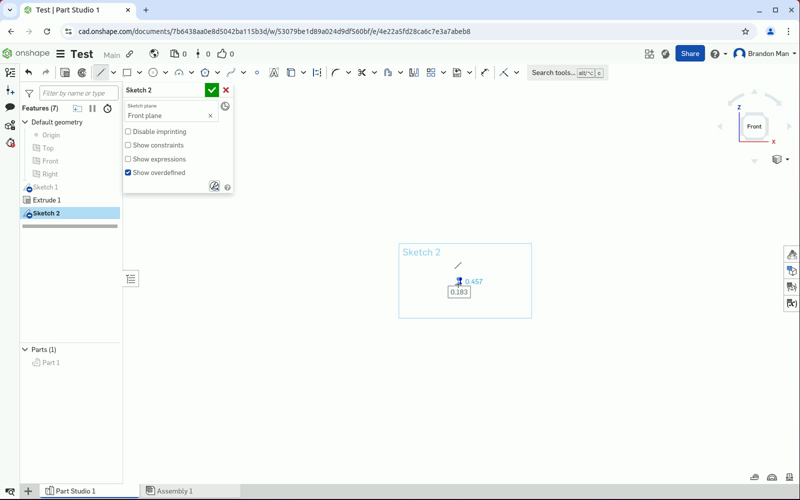
scroll(6)
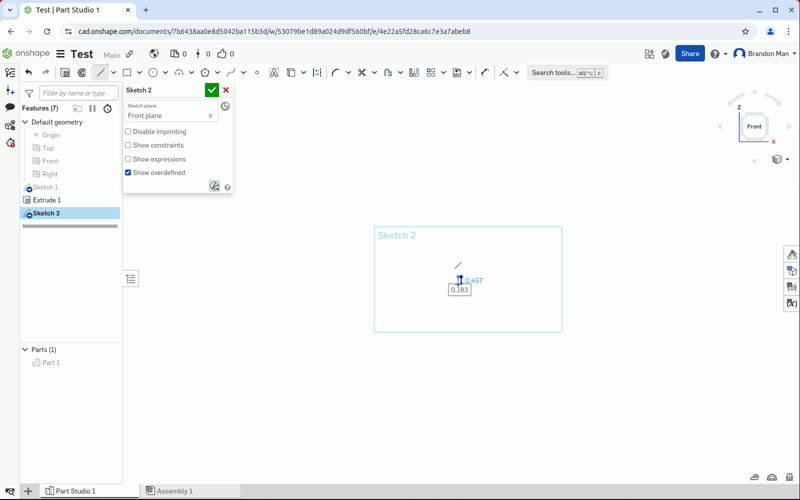
scroll(6)
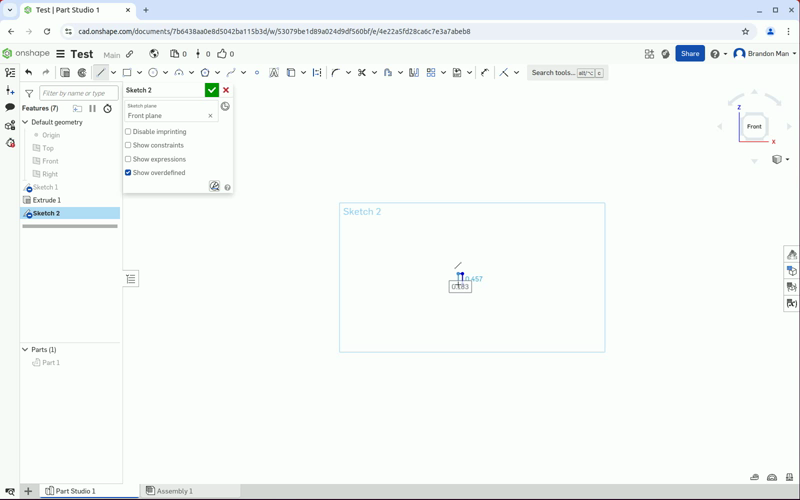
scroll(6)
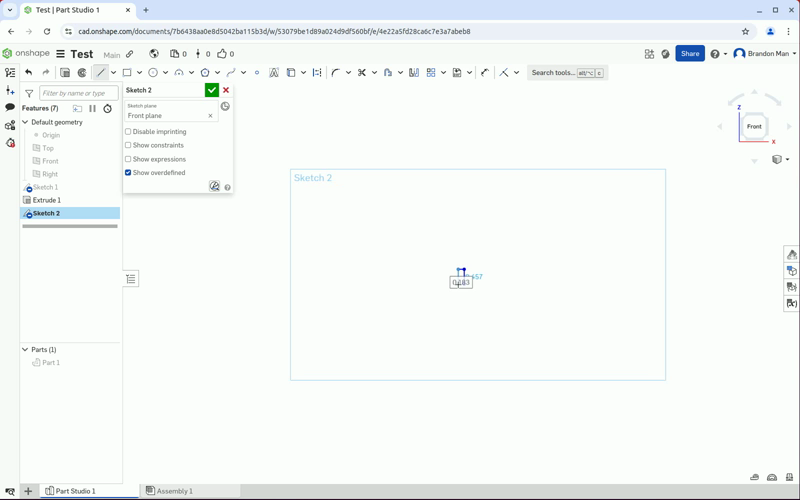
scroll(6)
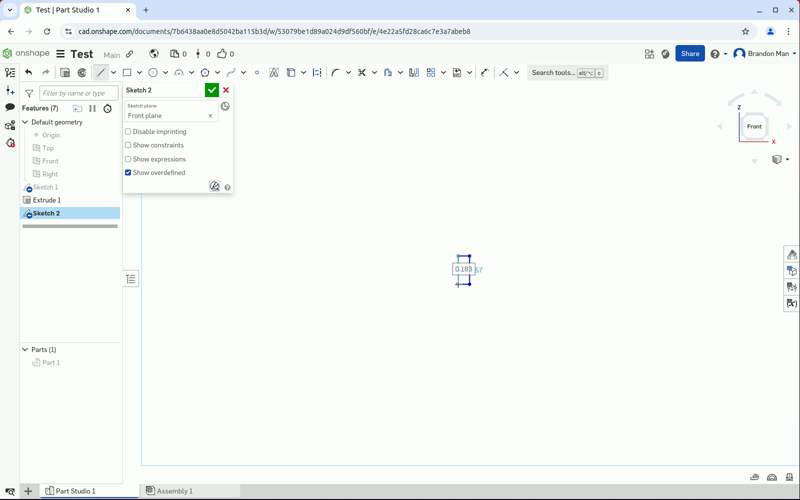
key_up(shift)
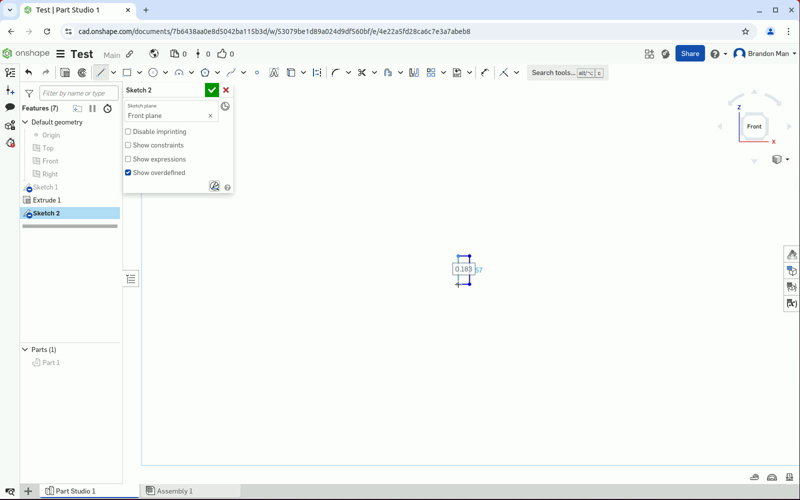
click(458, 284)
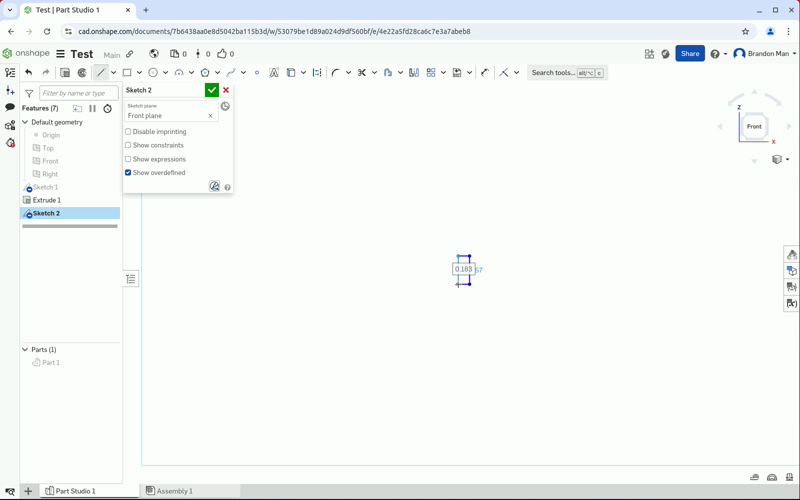
scroll(-6)
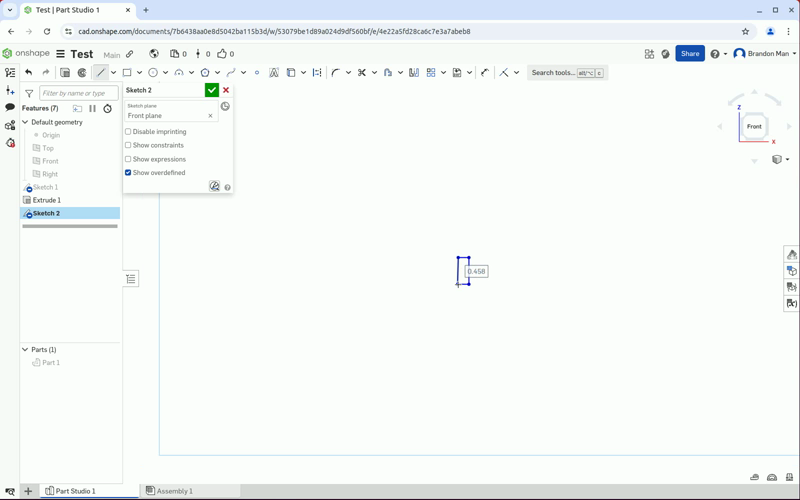
scroll(-6)
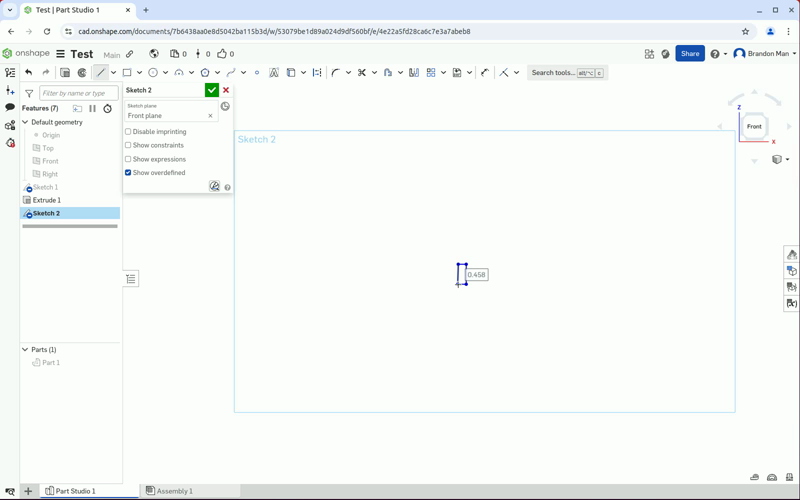
scroll(-6)
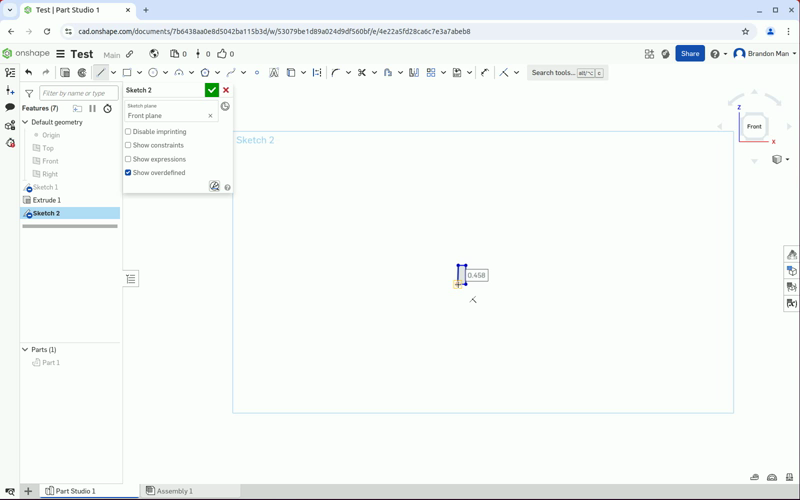
scroll(-6)
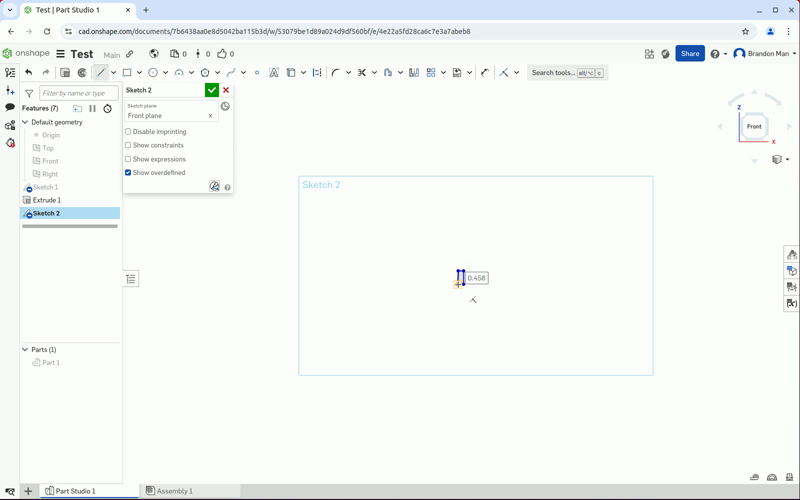
scroll(-6)
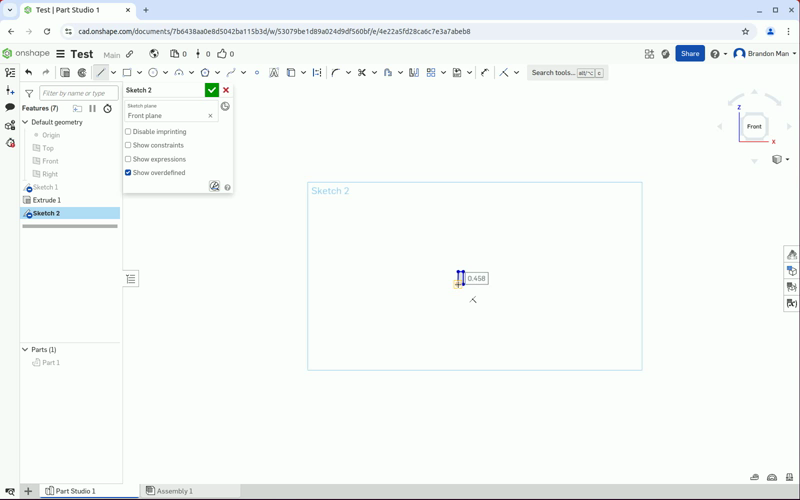
scroll(-6)
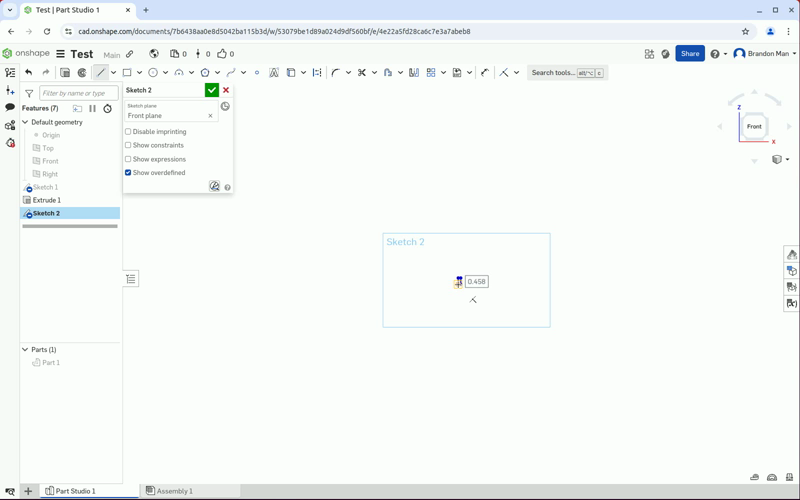
scroll(-6)
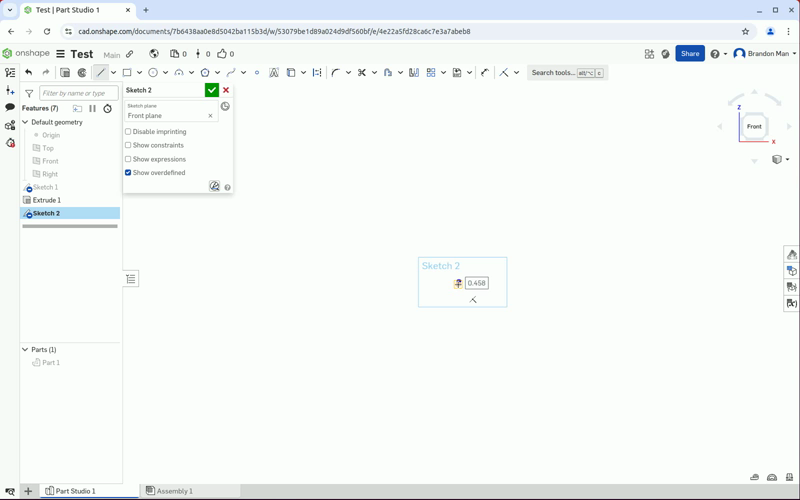
key(esc)
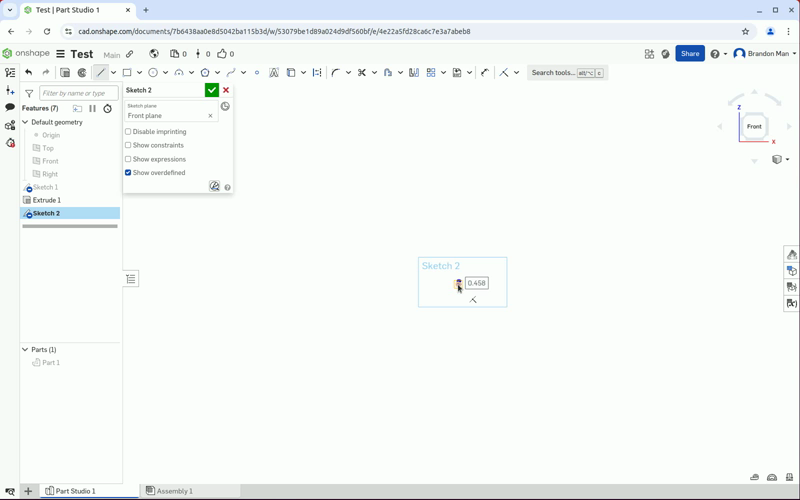
key(l)
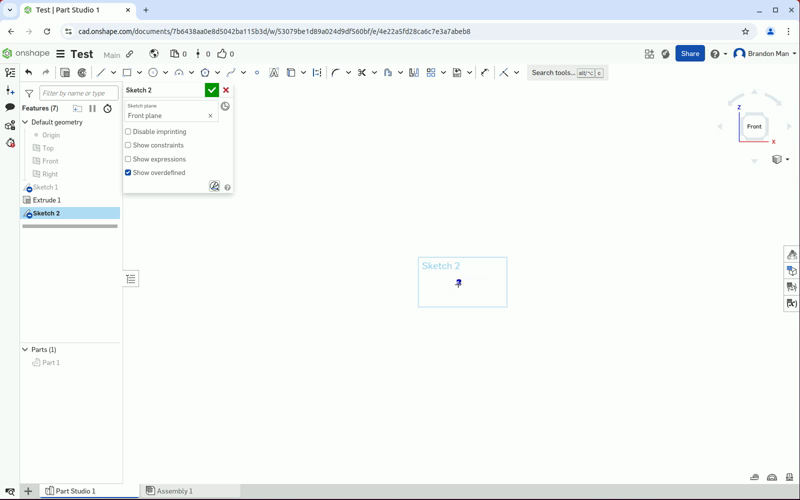
key_down(shift)
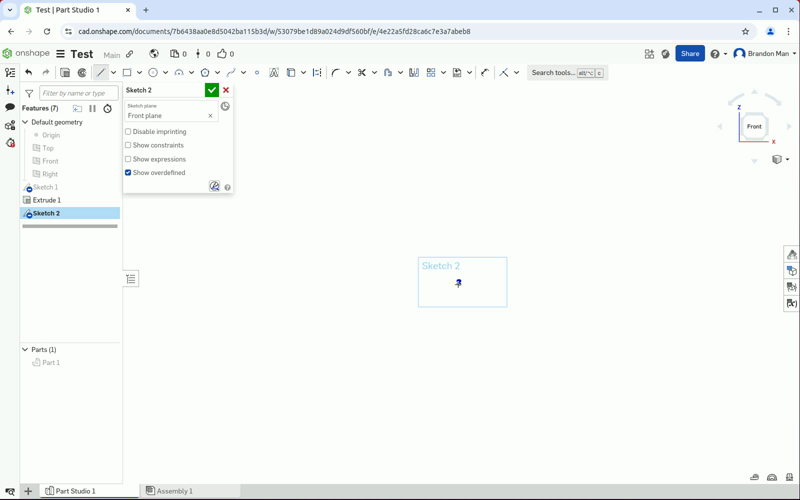
mouse_move(458, 284)
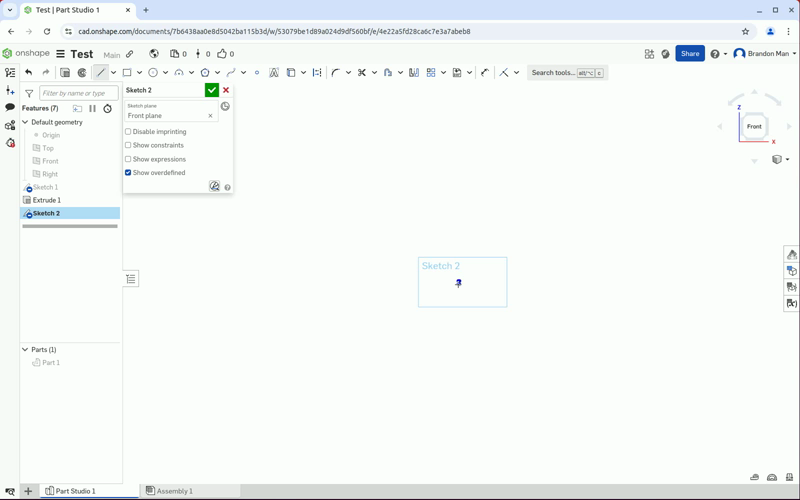
scroll(6)
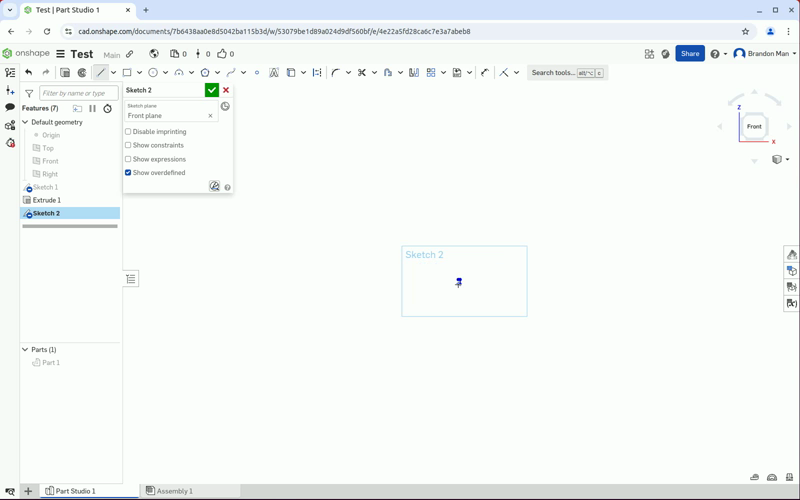
scroll(6)
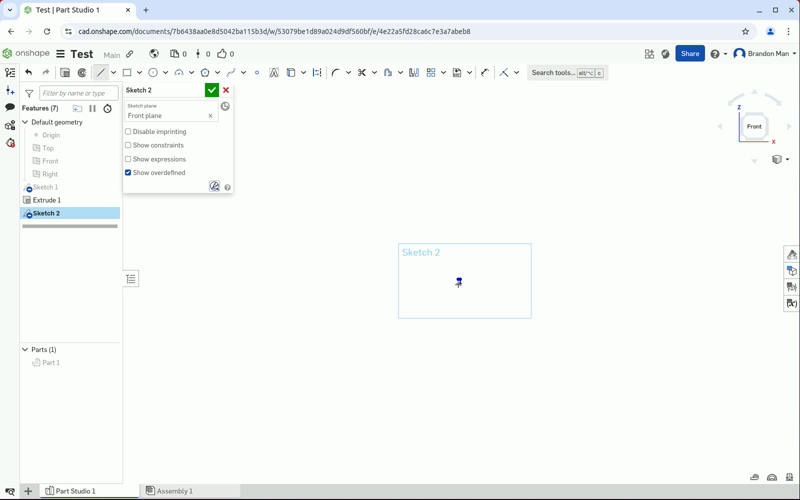
scroll(6)
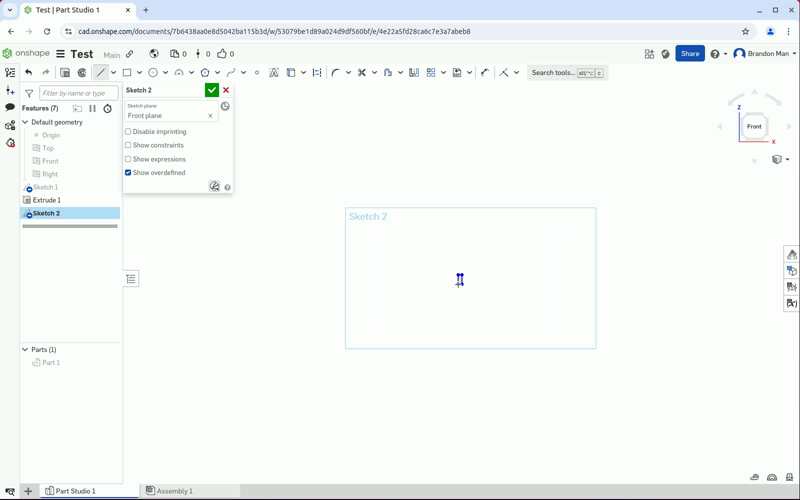
scroll(6)
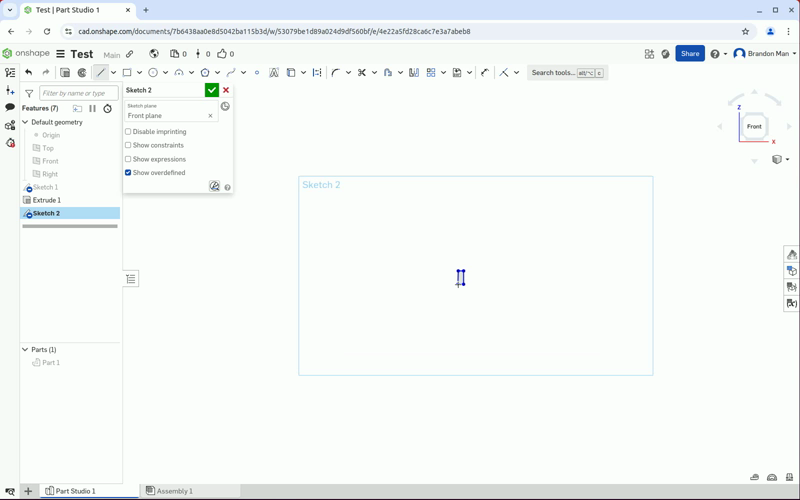
scroll(6)
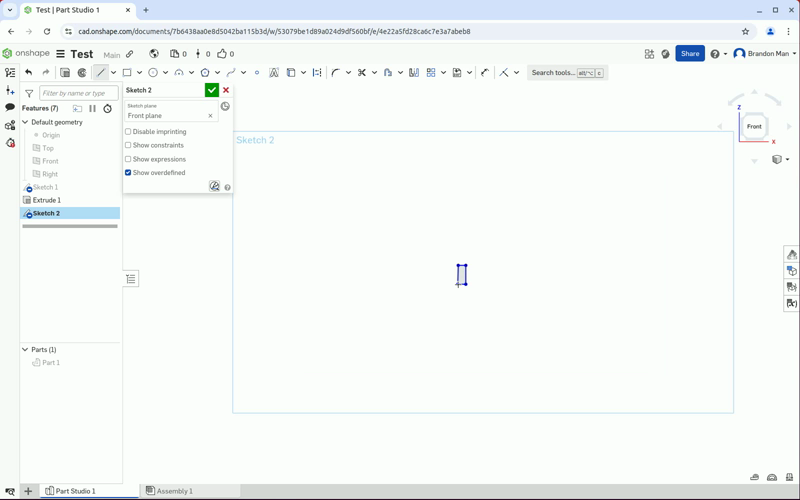
scroll(6)
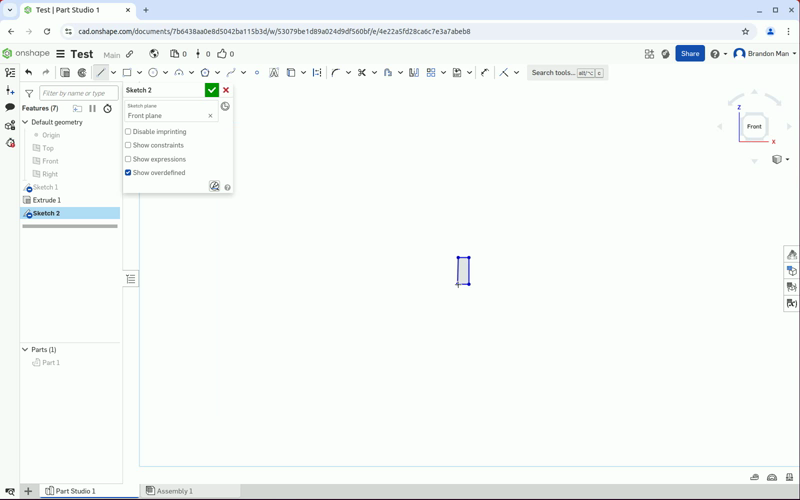
scroll(6)
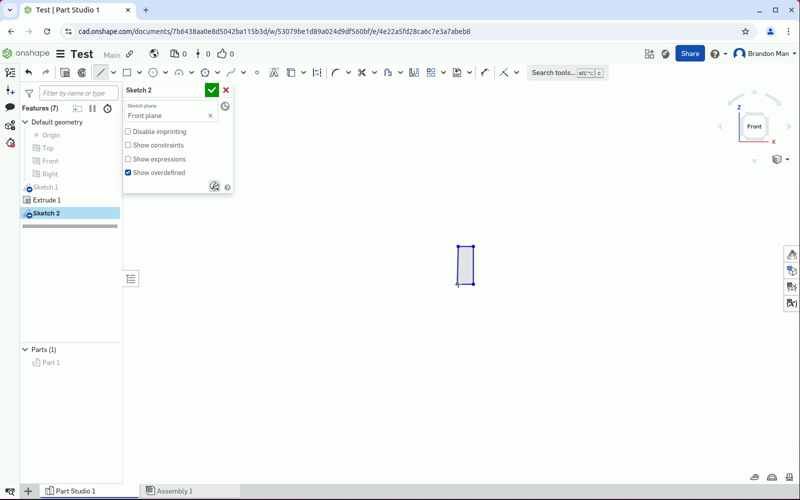
click(458, 284)
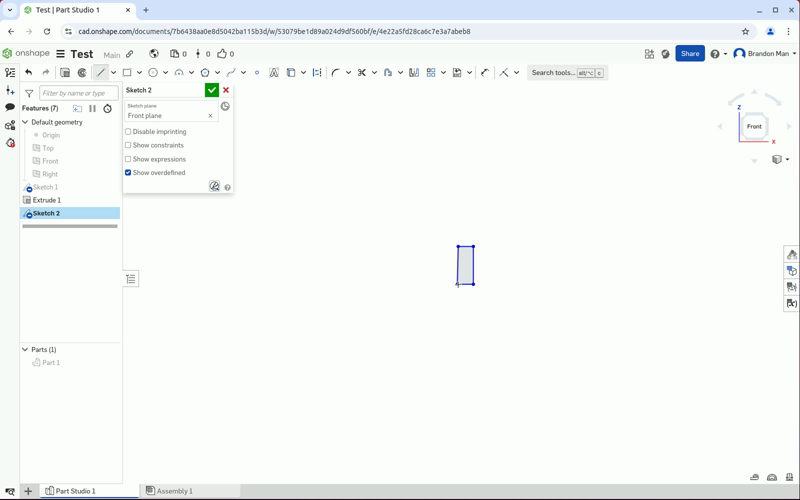
scroll(-6)
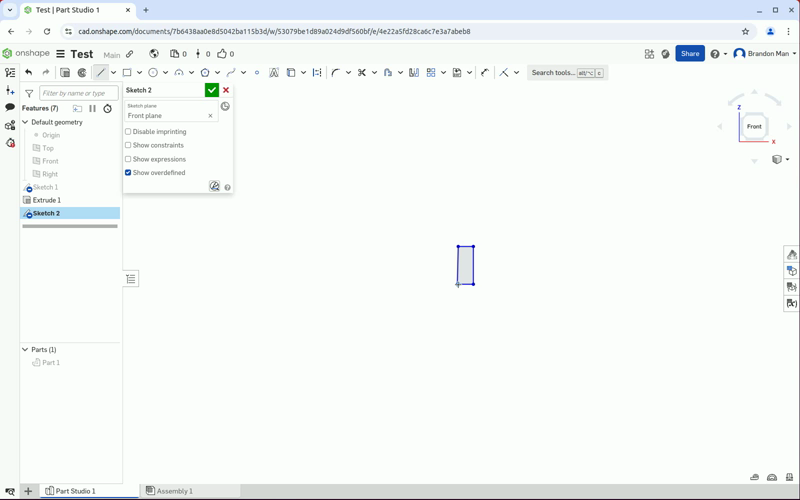
scroll(-6)
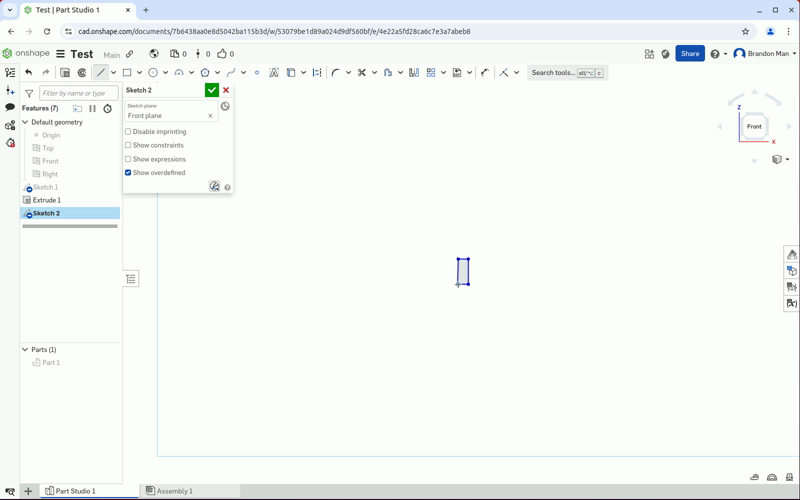
scroll(-6)
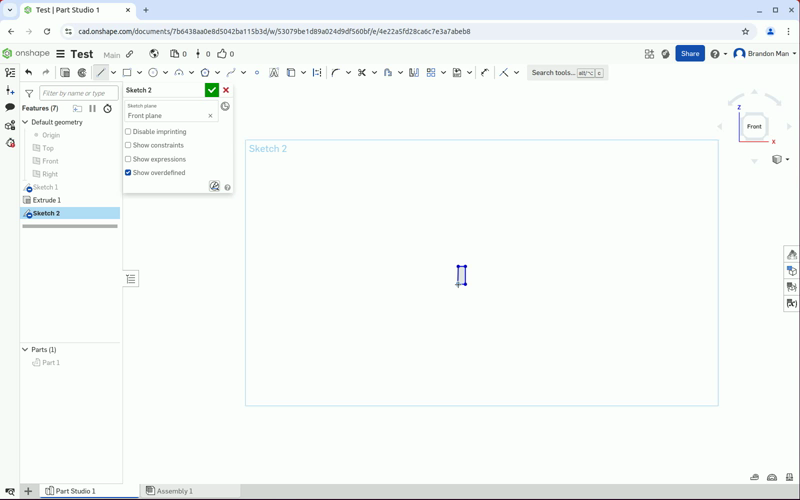
scroll(-6)
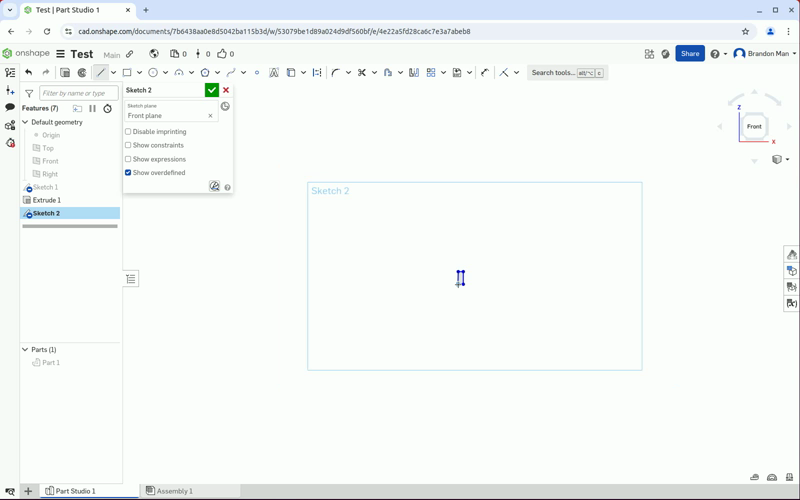
scroll(-6)
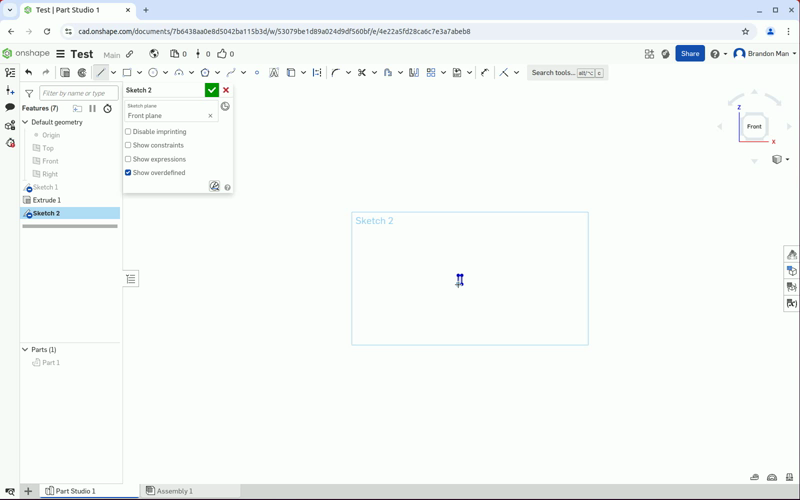
scroll(-6)
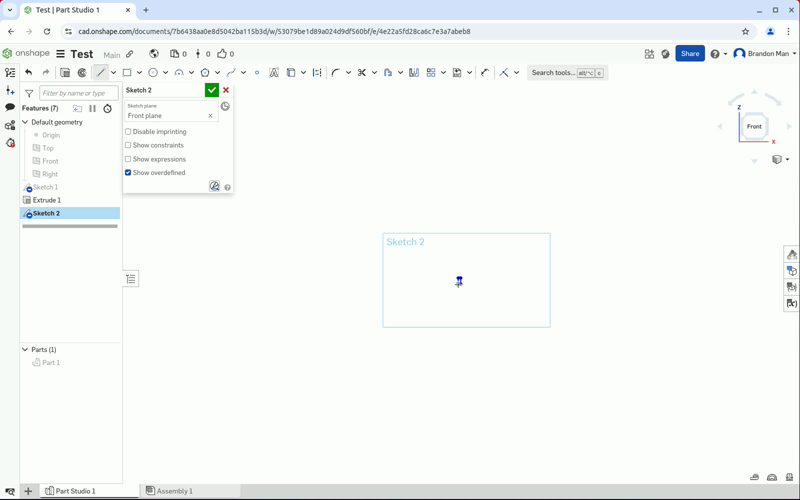
scroll(-6)
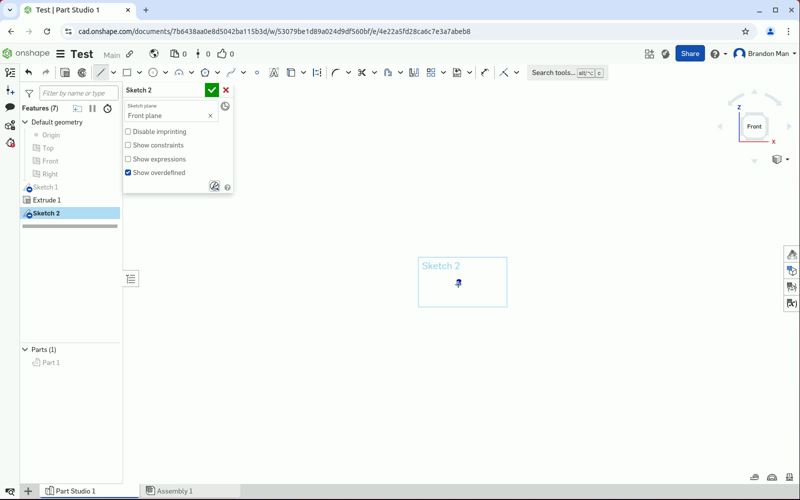
key_up(shift)
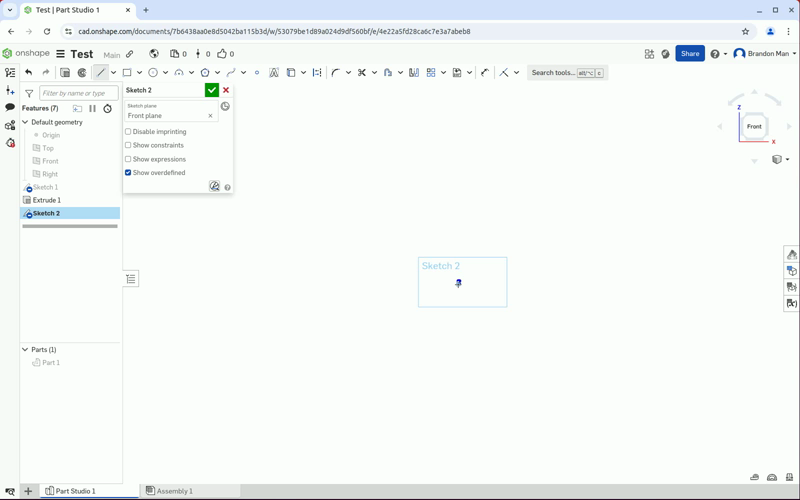
key_down(shift)
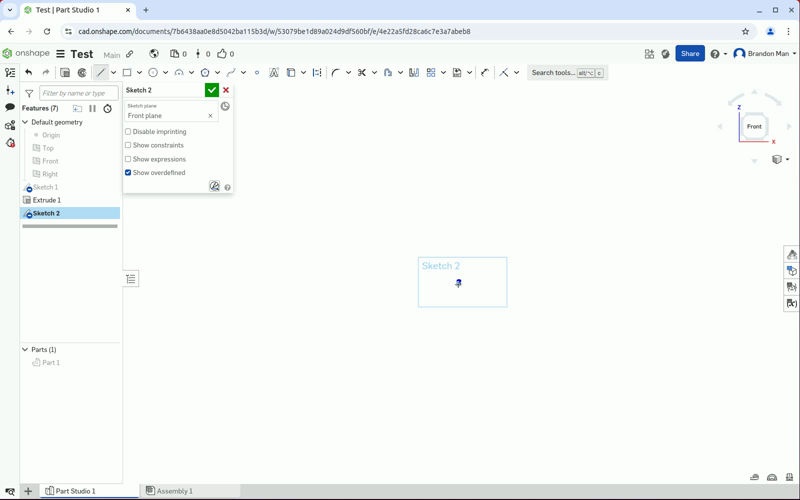
mouse_move(488, 284)
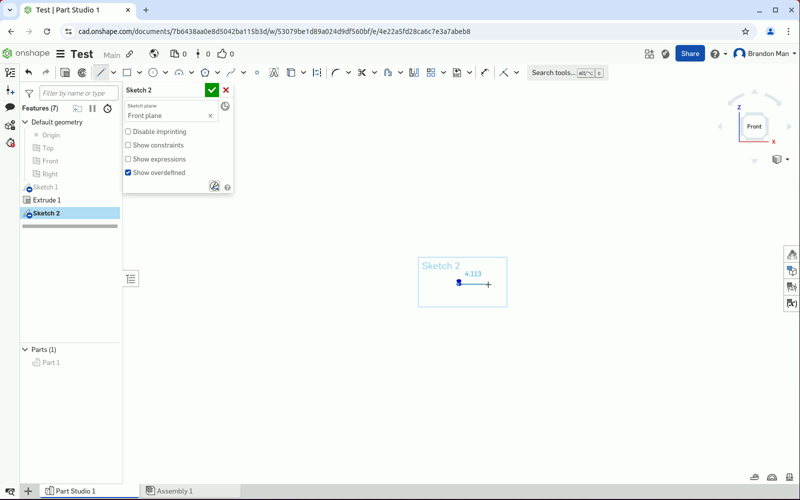
mouse_move(459, 284)
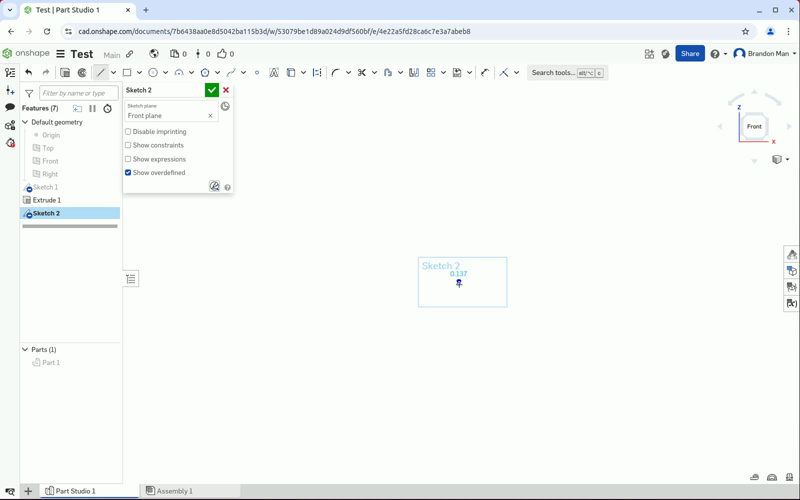
scroll(6)
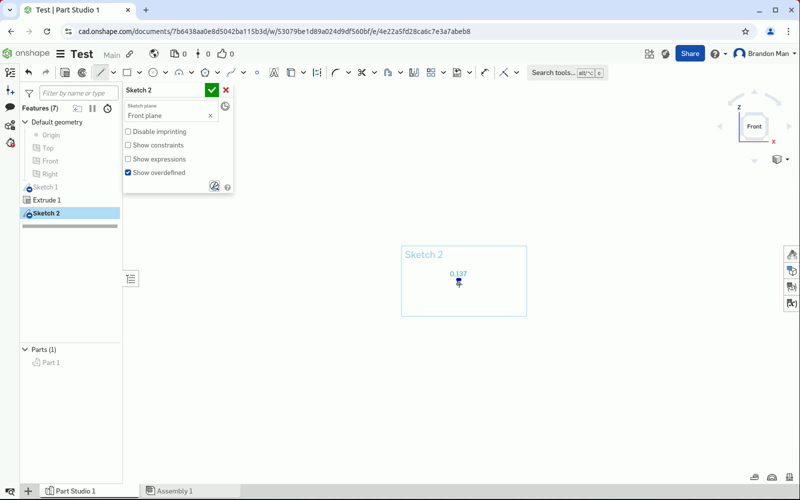
scroll(6)
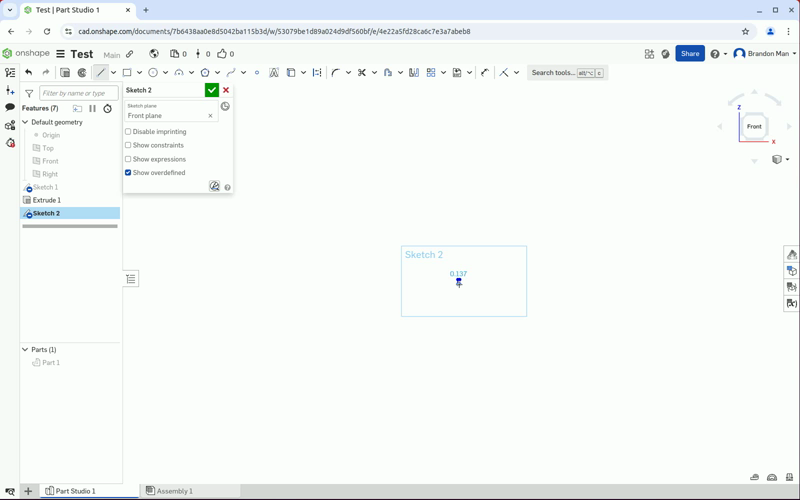
scroll(6)
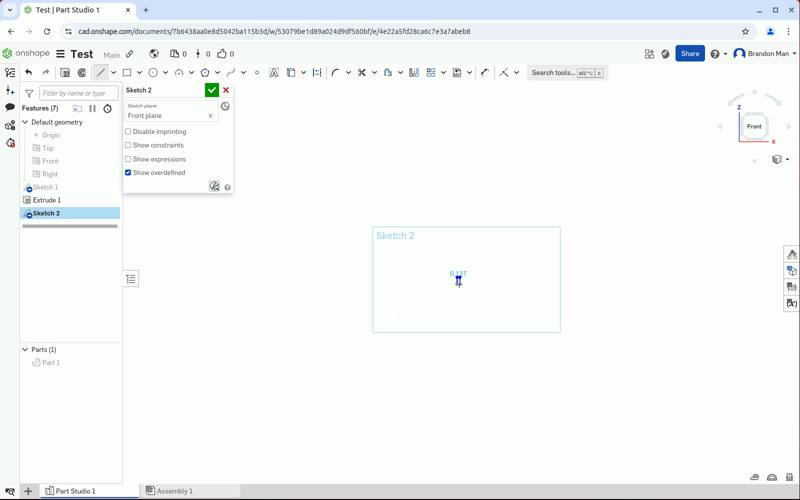
scroll(6)
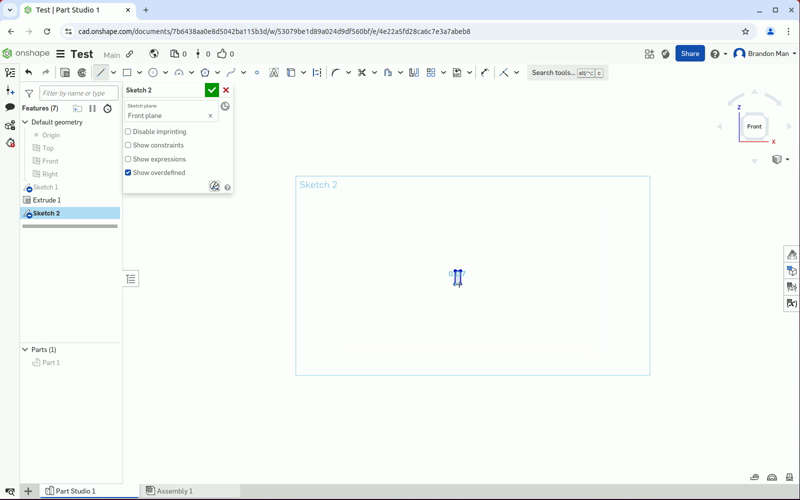
scroll(6)
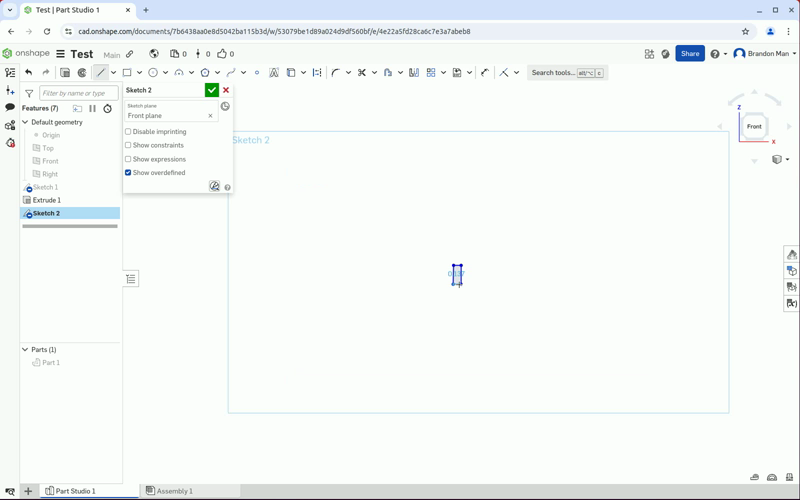
scroll(6)
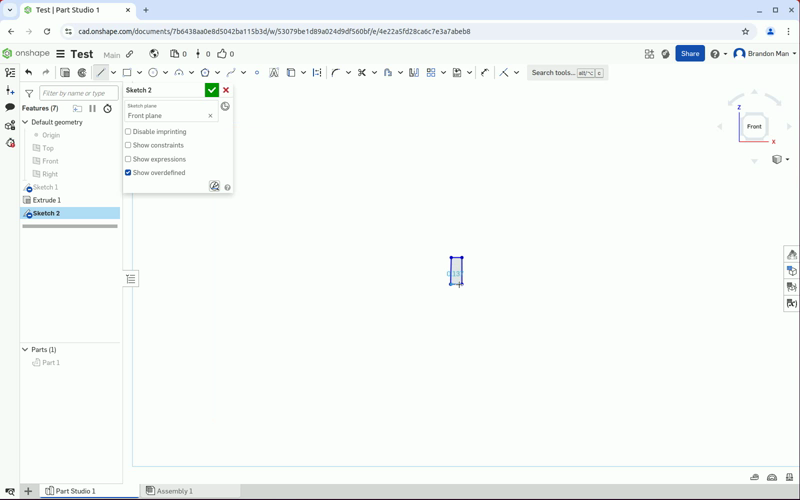
scroll(6)
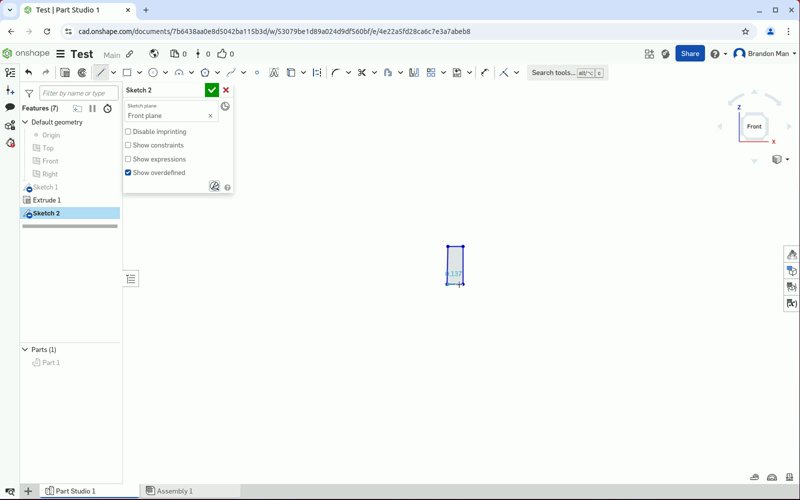
click(459, 284)
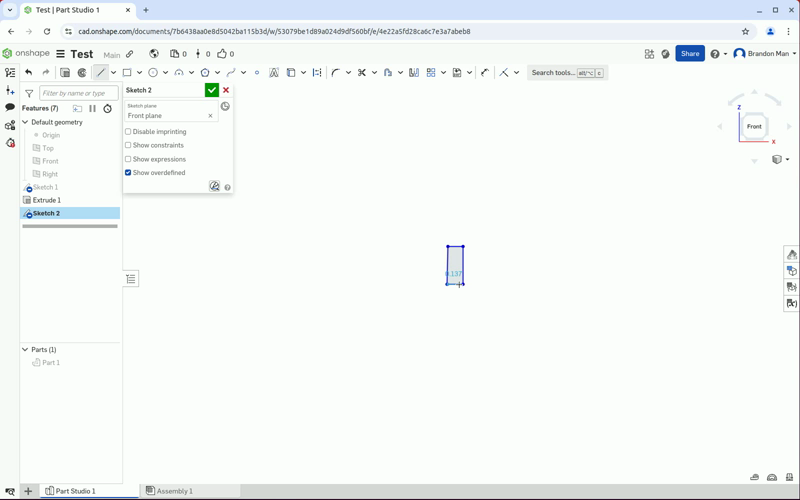
scroll(-6)
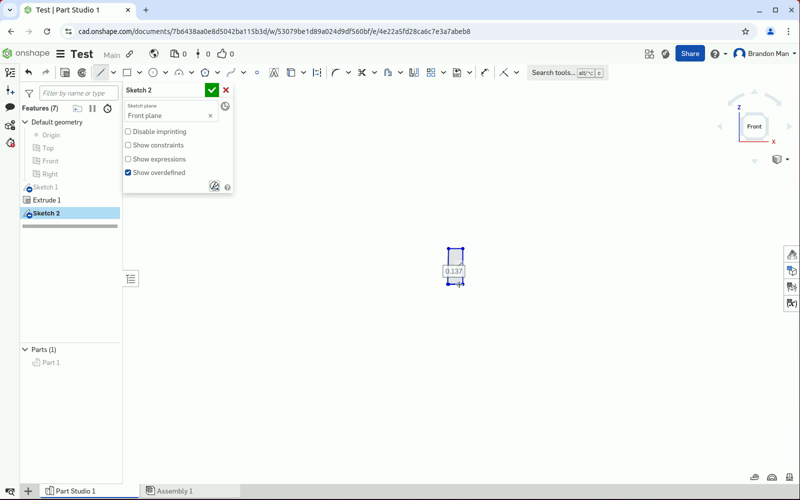
scroll(-6)
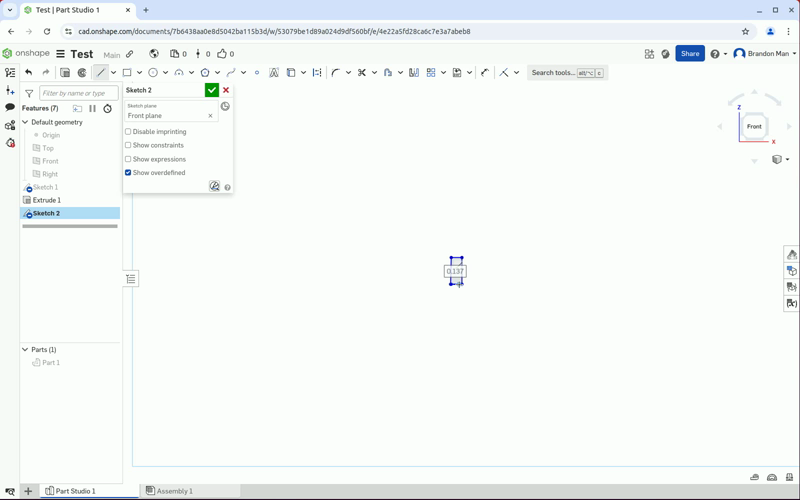
scroll(-6)
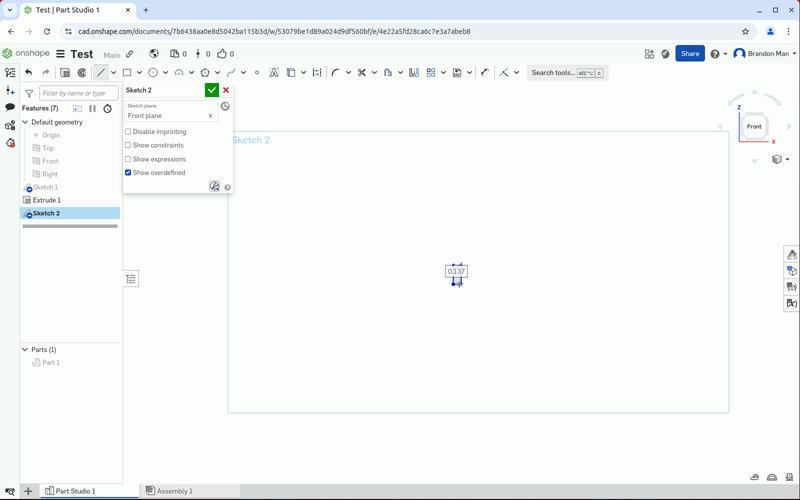
scroll(-6)
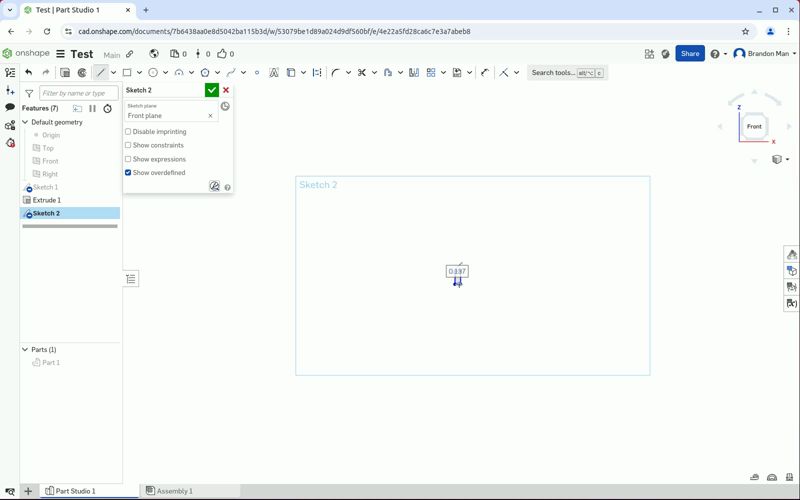
scroll(-6)
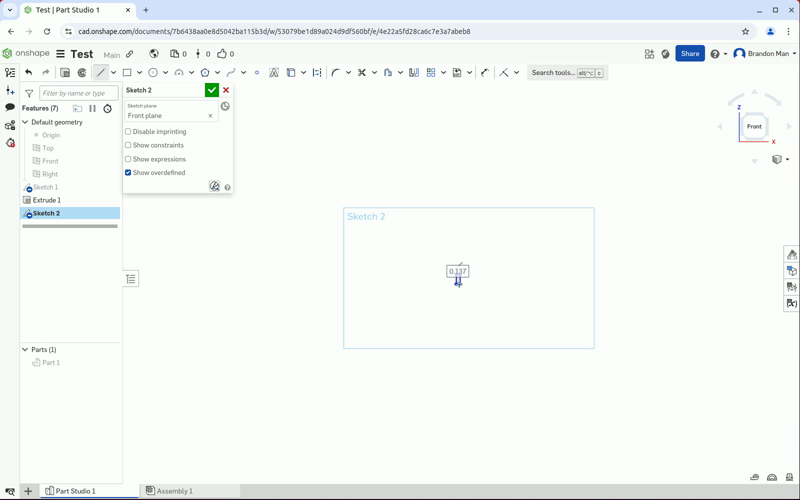
scroll(-6)
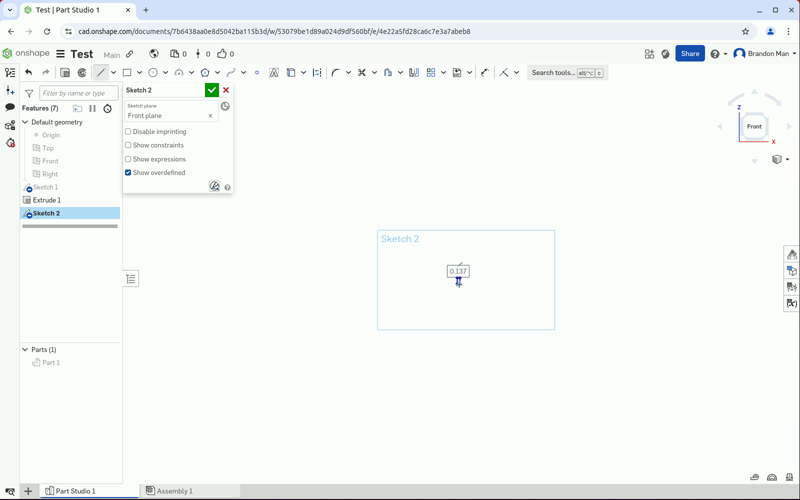
scroll(-6)
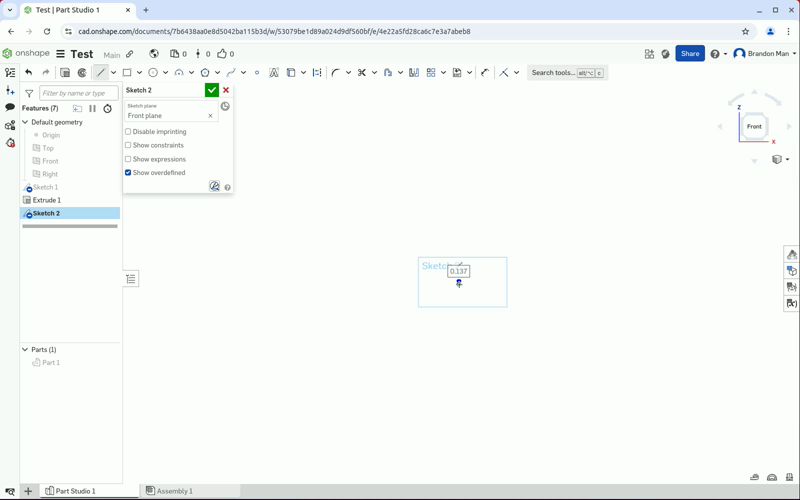
key_up(shift)
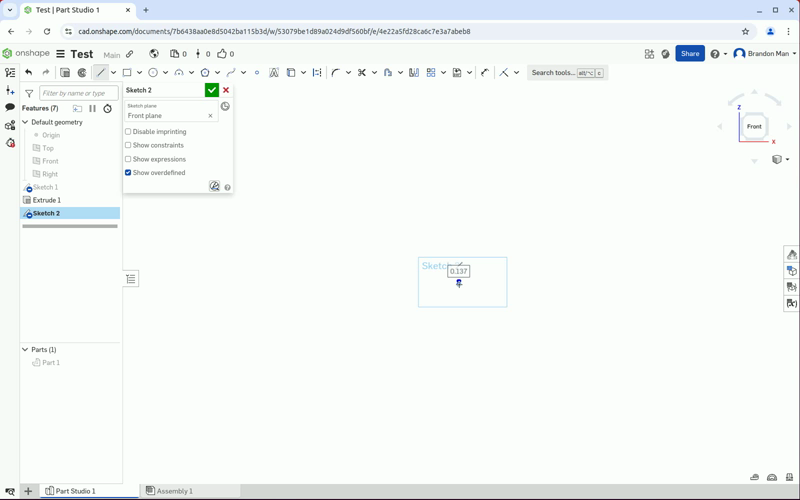
key_down(shift)
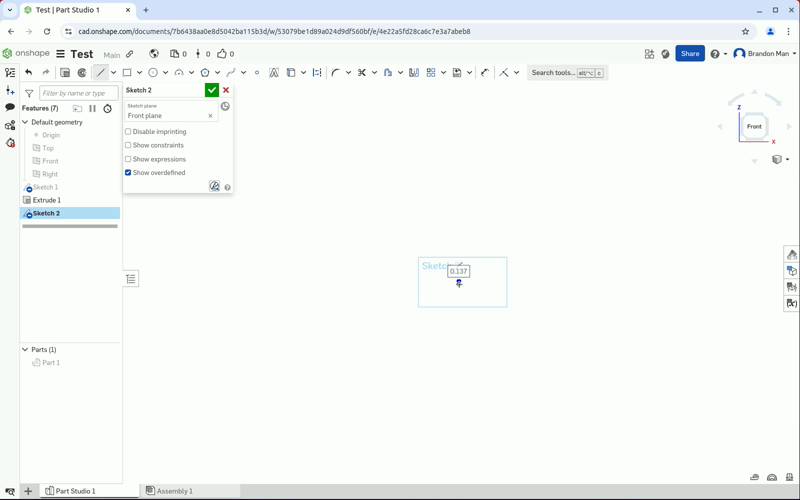
mouse_move(489, 284)
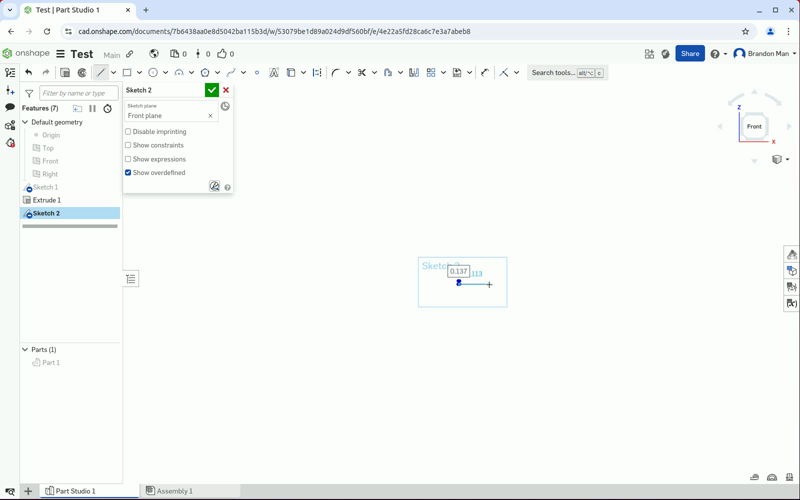
mouse_move(459, 282)
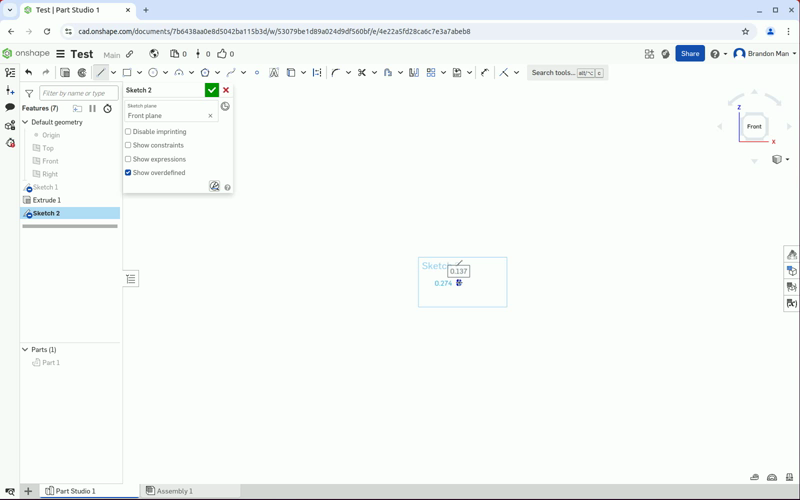
scroll(6)
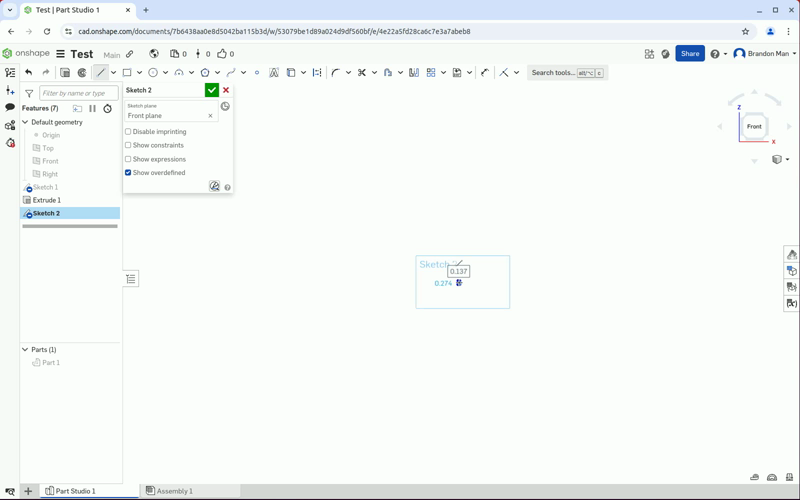
scroll(6)
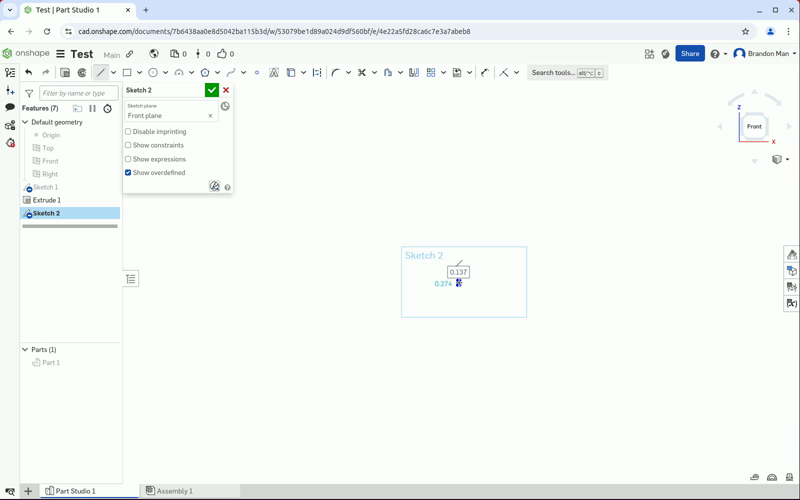
scroll(6)
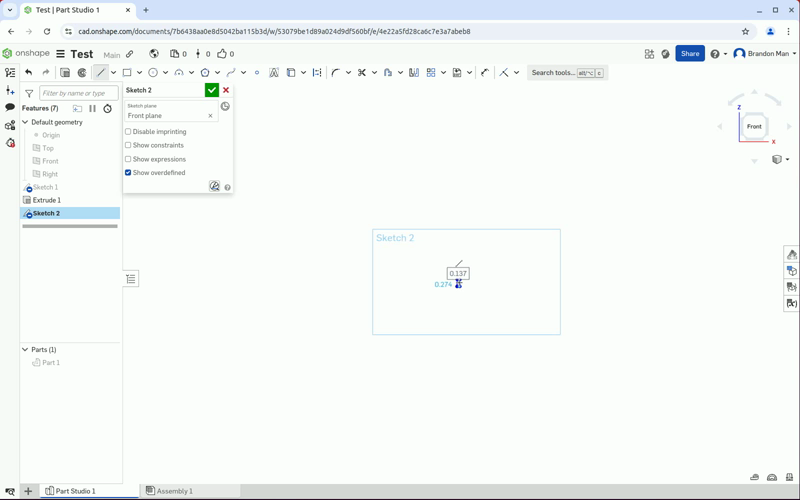
scroll(6)
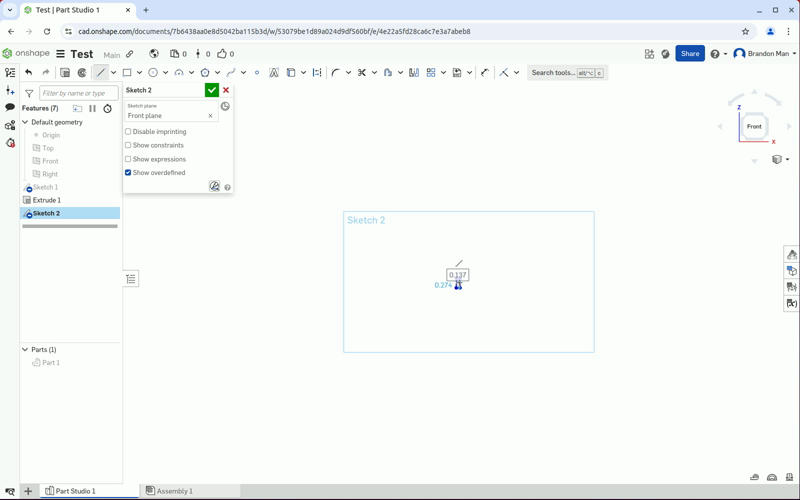
scroll(6)
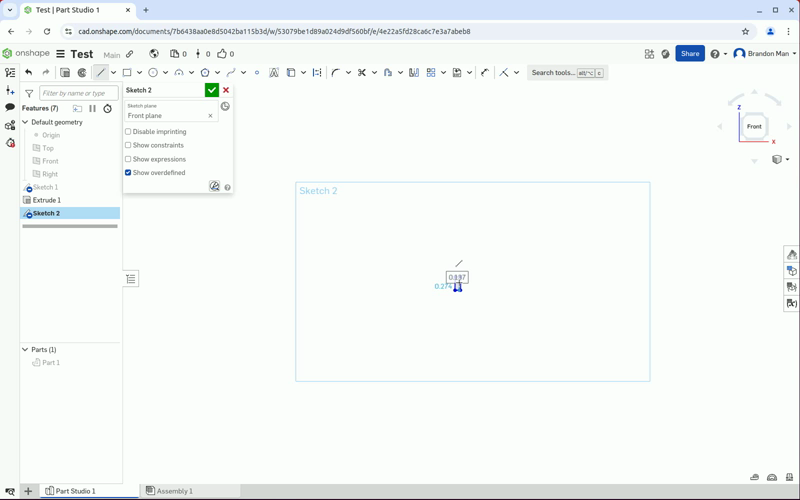
scroll(6)
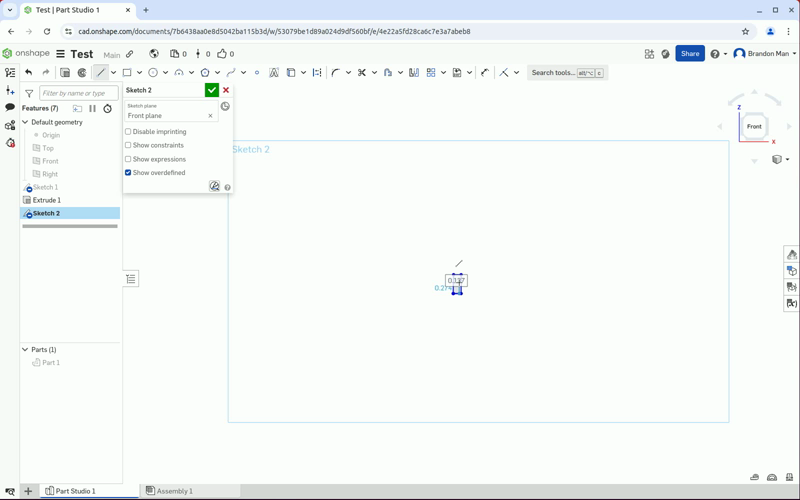
scroll(6)
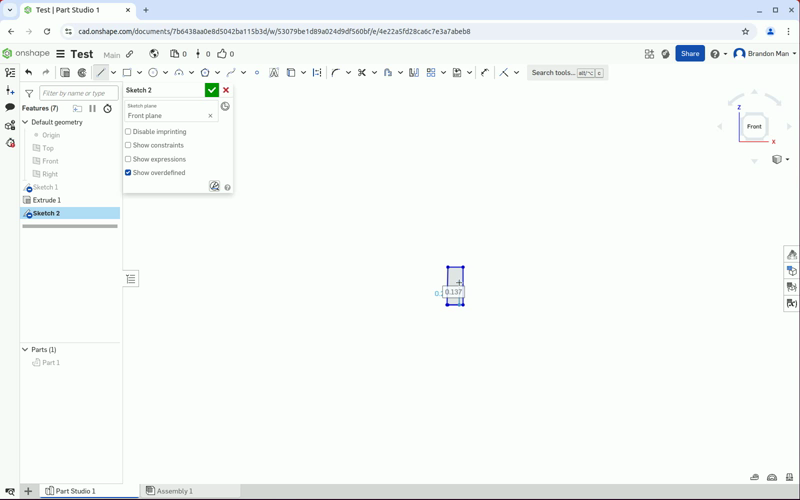
click(459, 282)
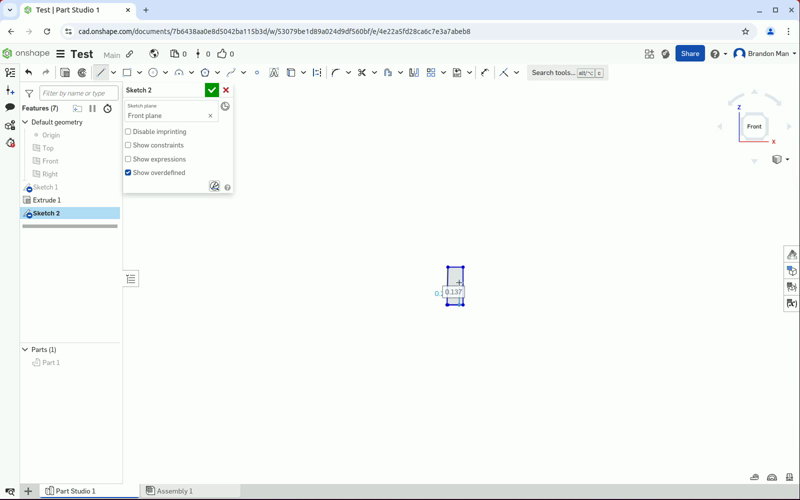
scroll(-6)
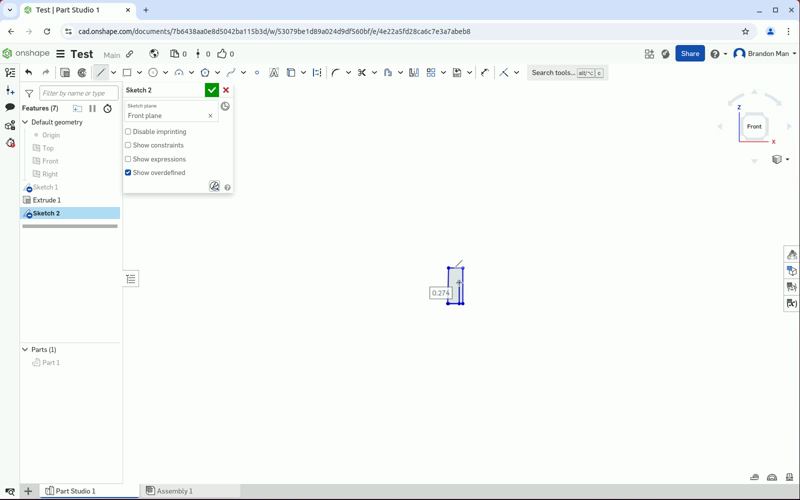
scroll(-6)
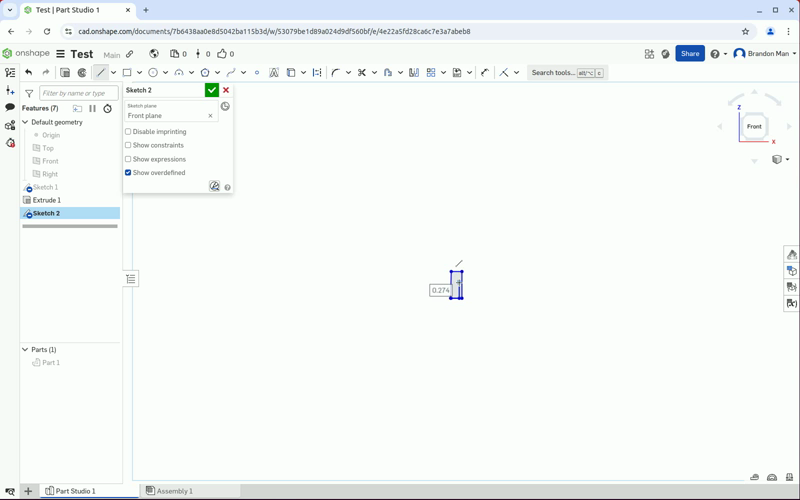
scroll(-6)
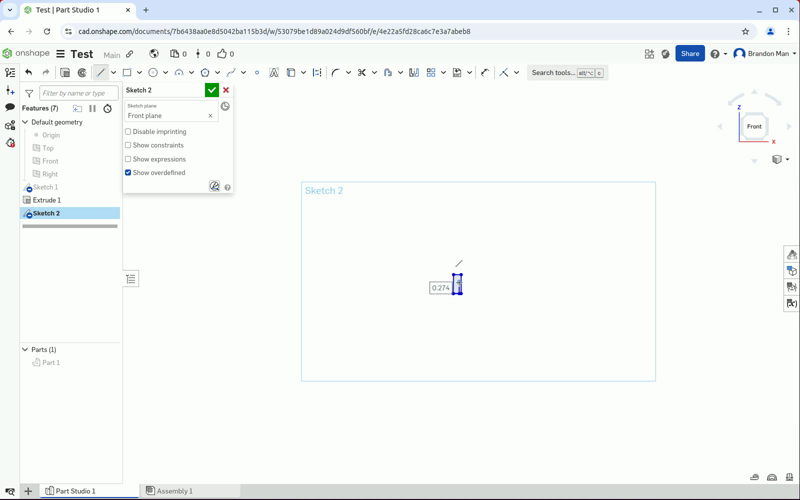
scroll(-6)
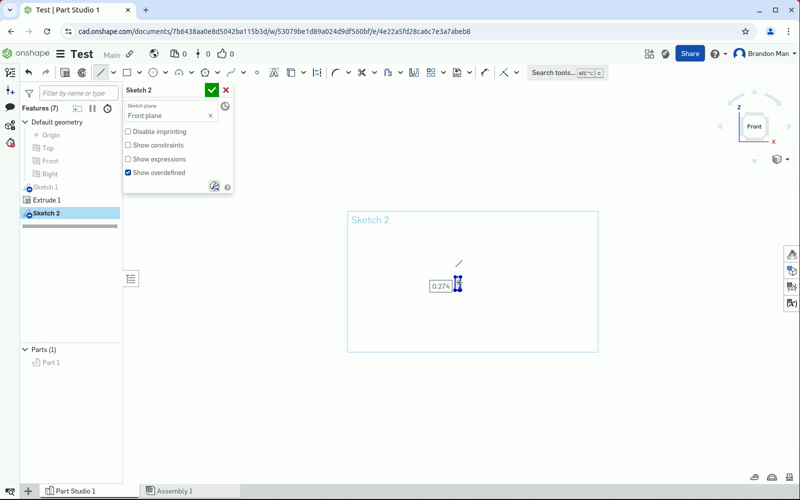
scroll(-6)
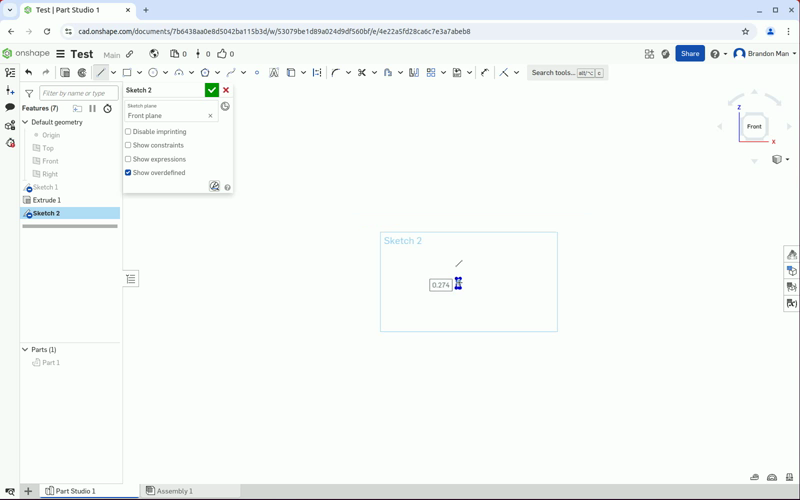
scroll(-6)
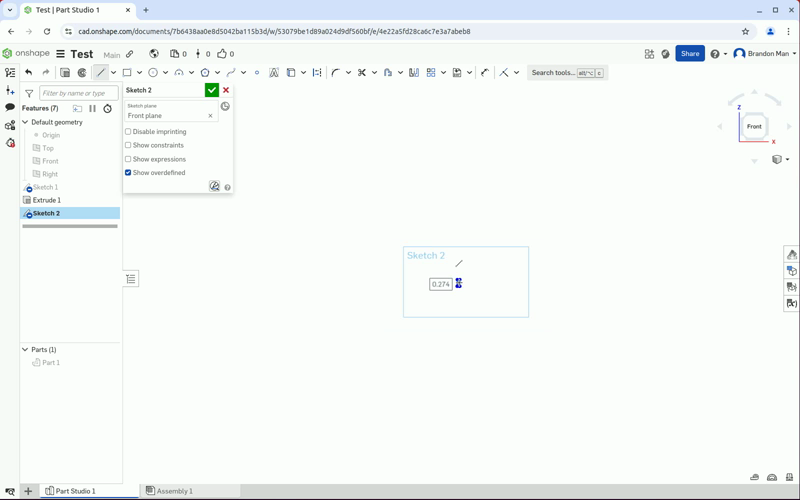
scroll(-6)
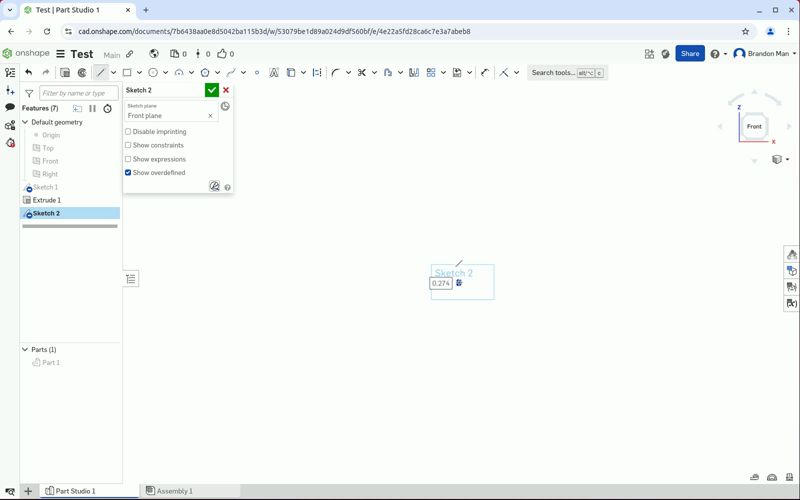
key_up(shift)
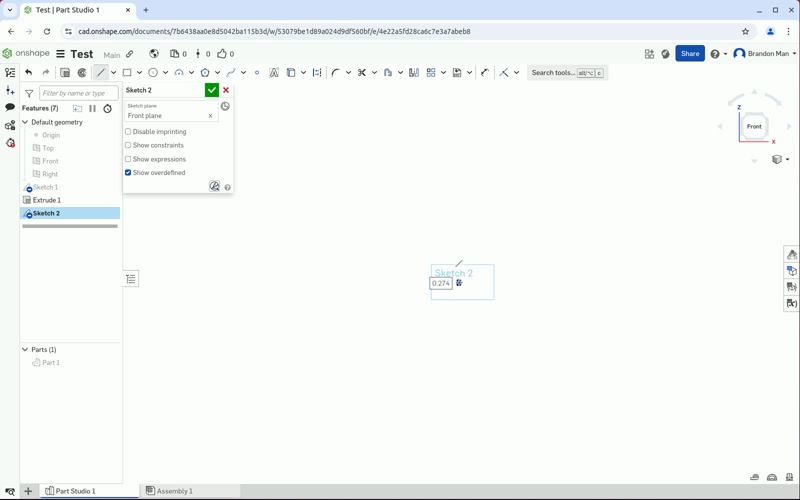
key_down(shift)
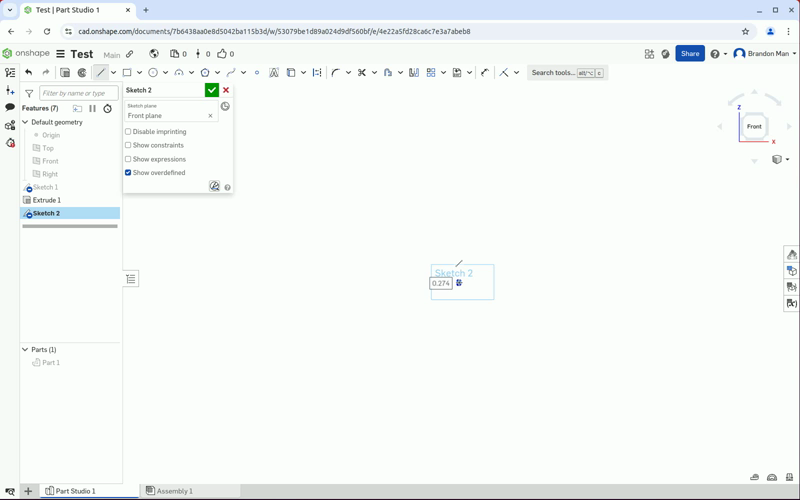
mouse_move(489, 282)
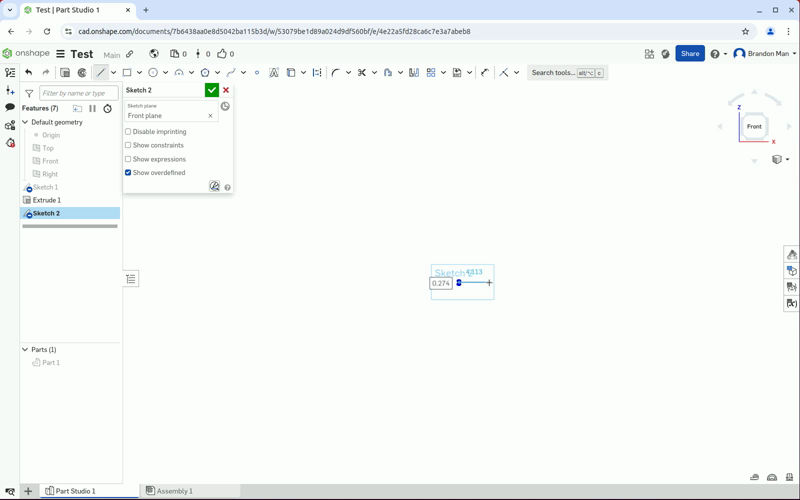
mouse_move(458, 282)
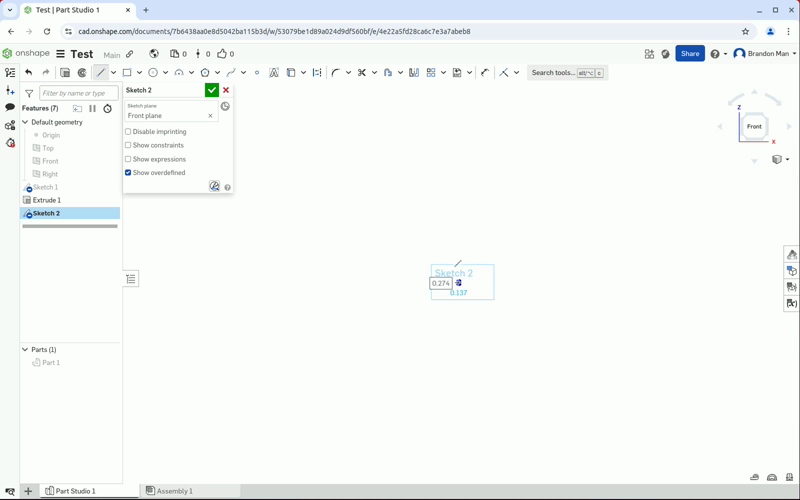
scroll(6)
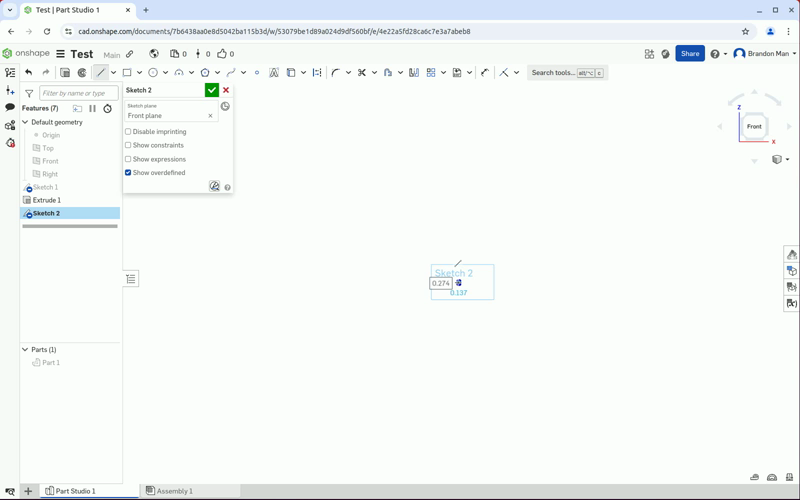
scroll(6)
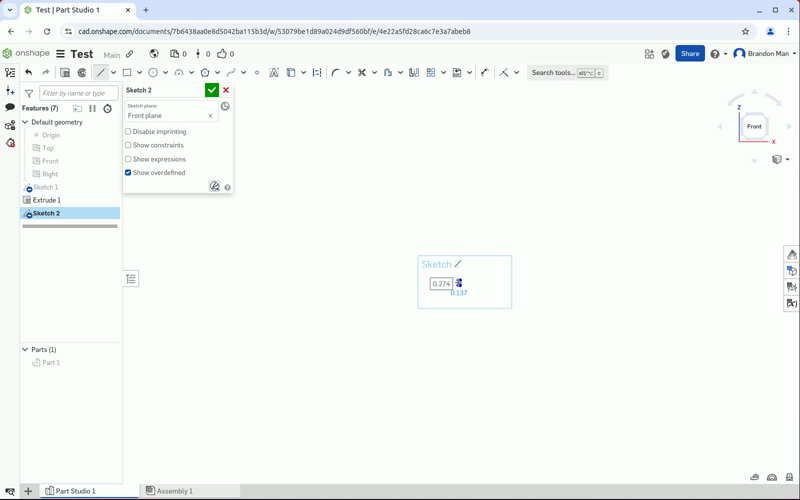
scroll(6)
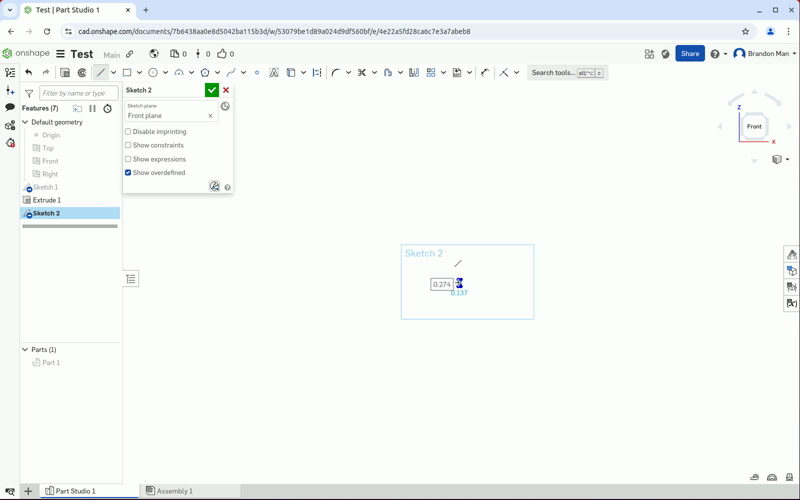
scroll(6)
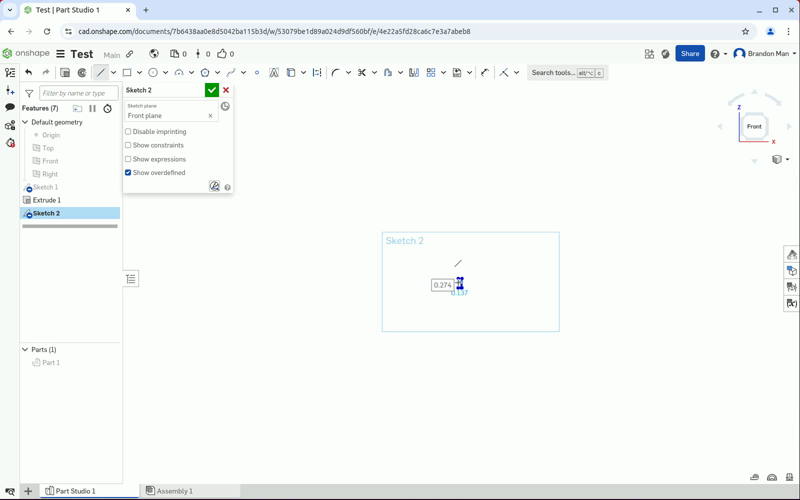
scroll(6)
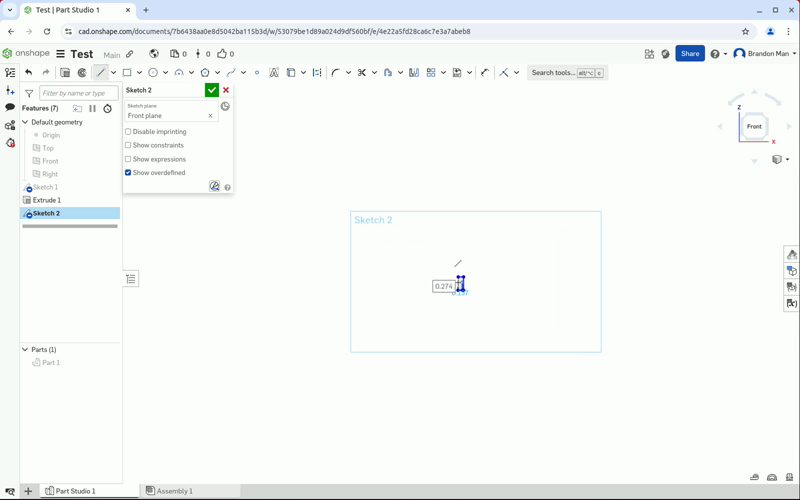
scroll(6)
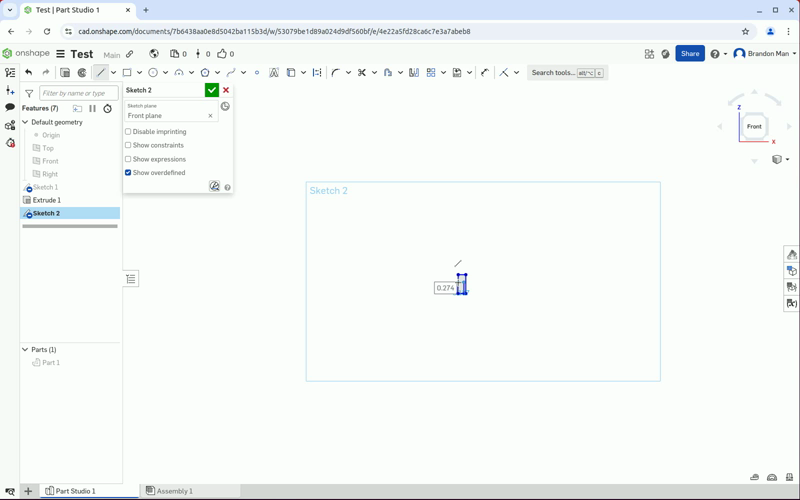
scroll(6)
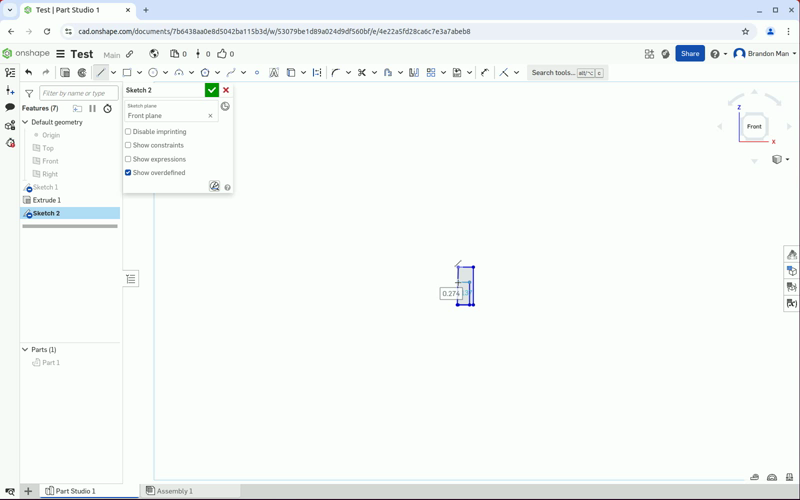
click(458, 282)
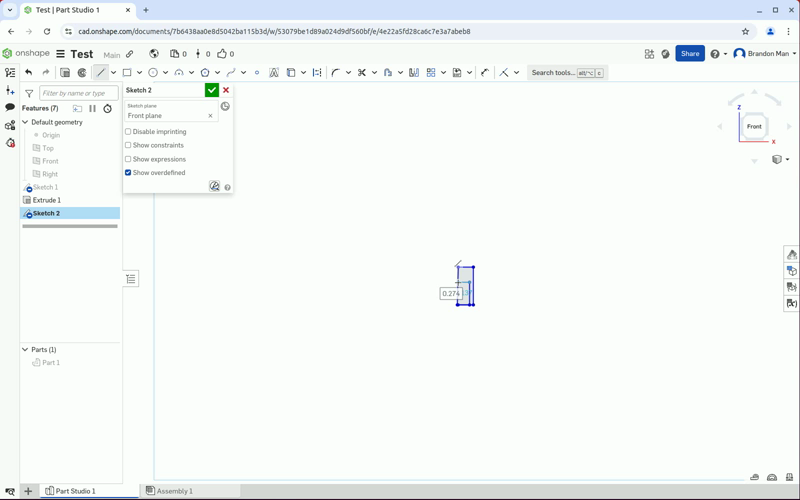
scroll(-6)
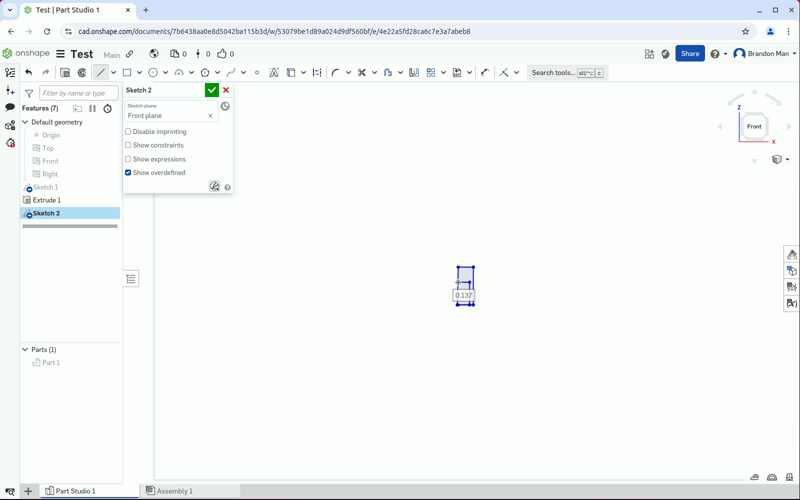
scroll(-6)
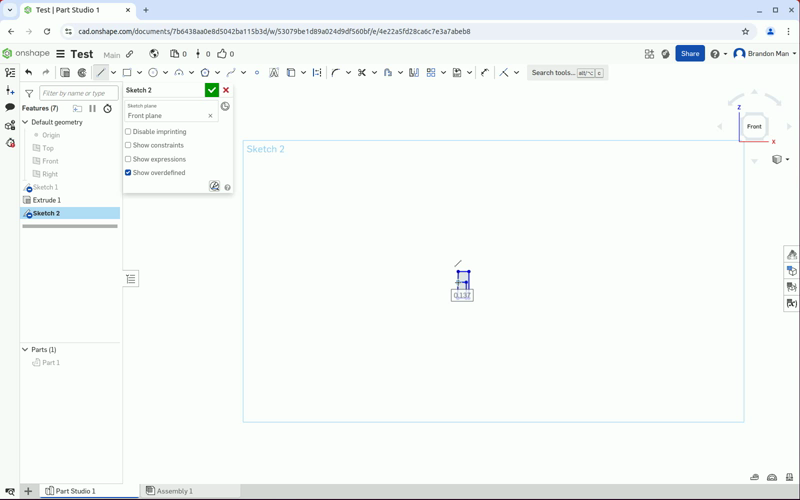
scroll(-6)
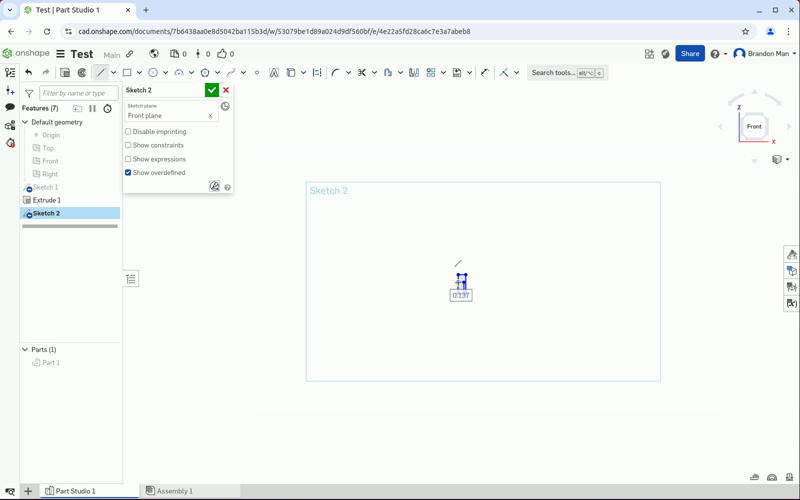
scroll(-6)
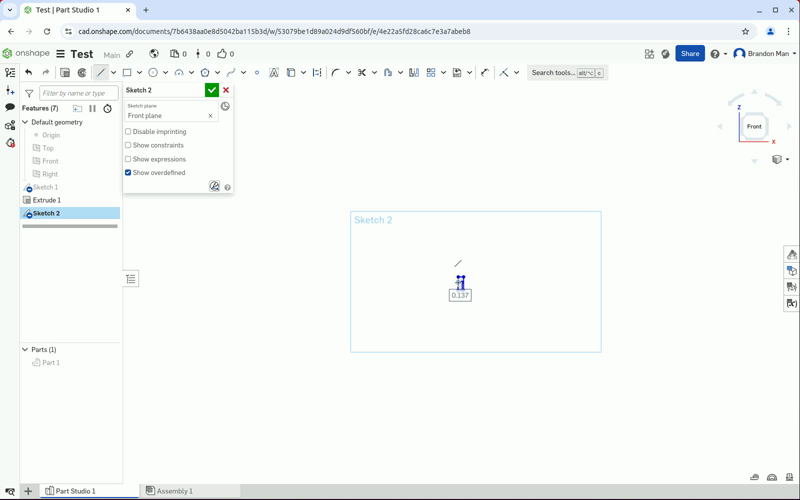
scroll(-6)
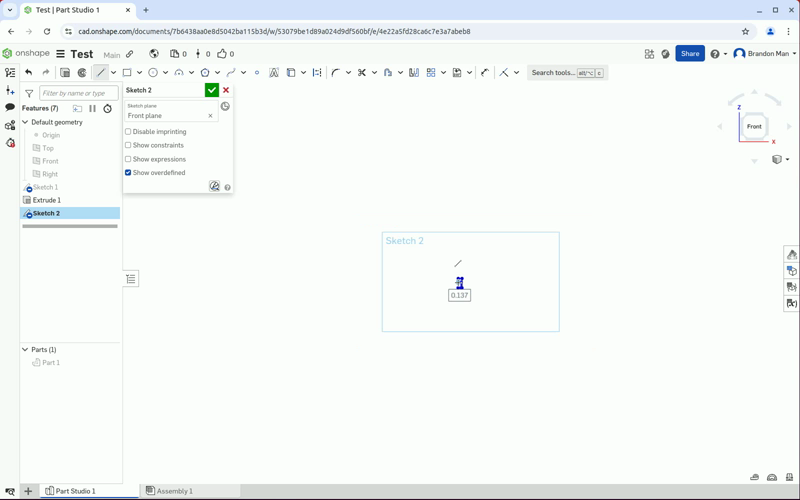
scroll(-6)
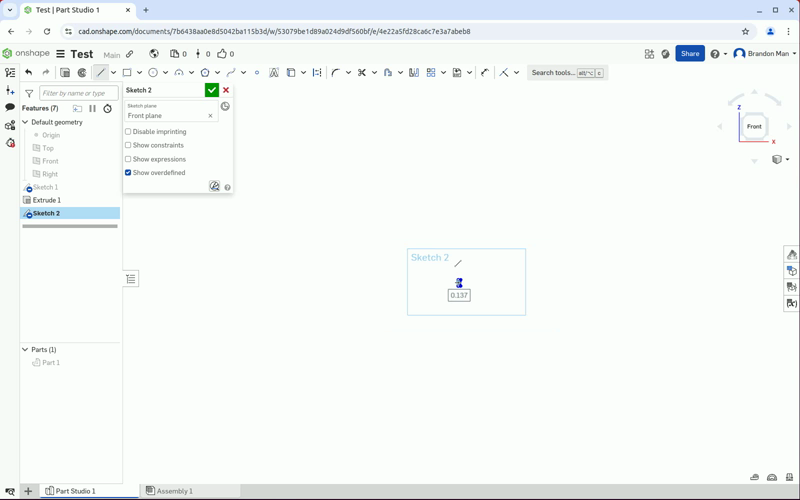
scroll(-6)
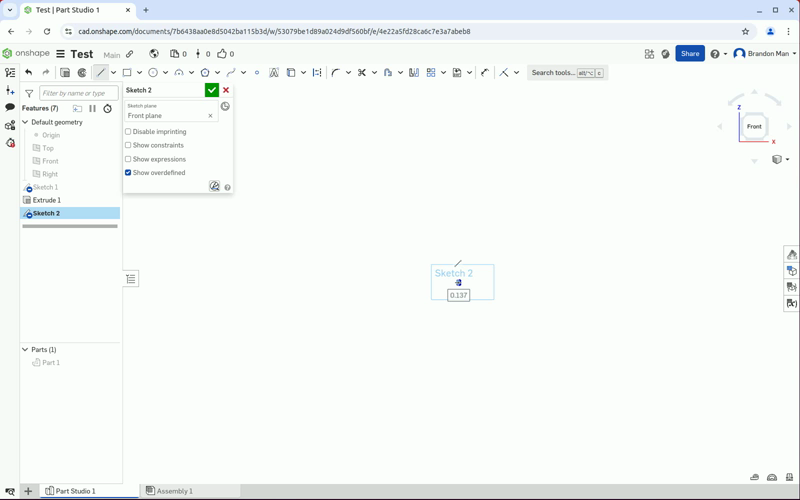
key_up(shift)
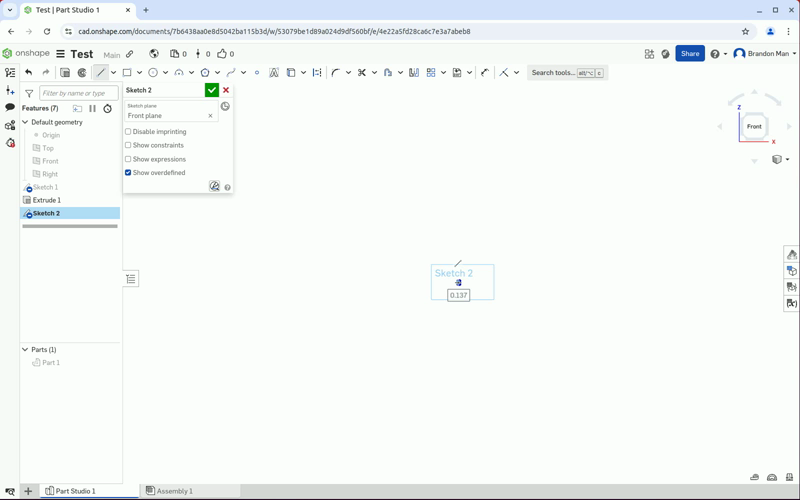
mouse_move(488, 282)
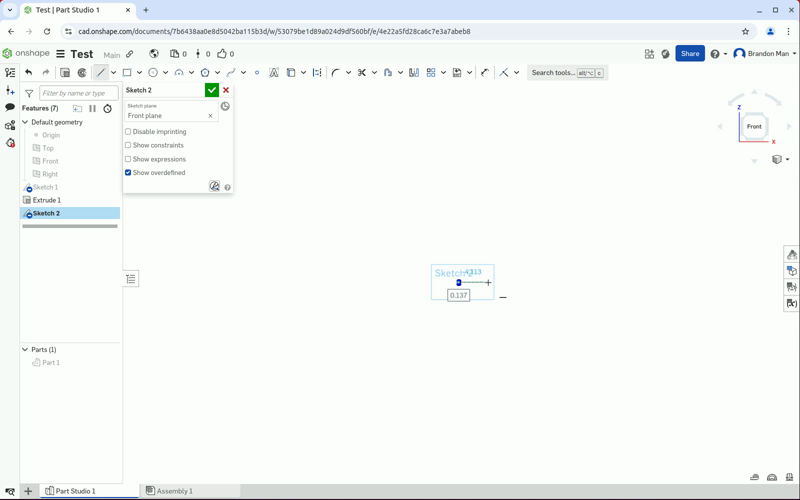
key_down(shift)
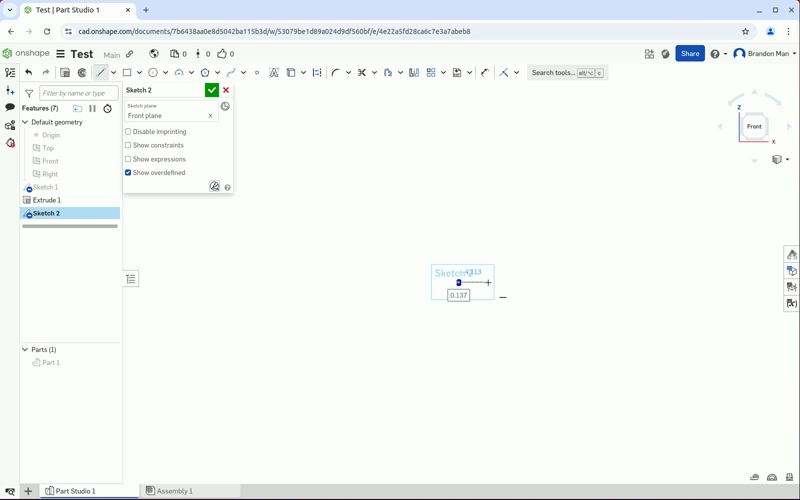
mouse_move(458, 284)
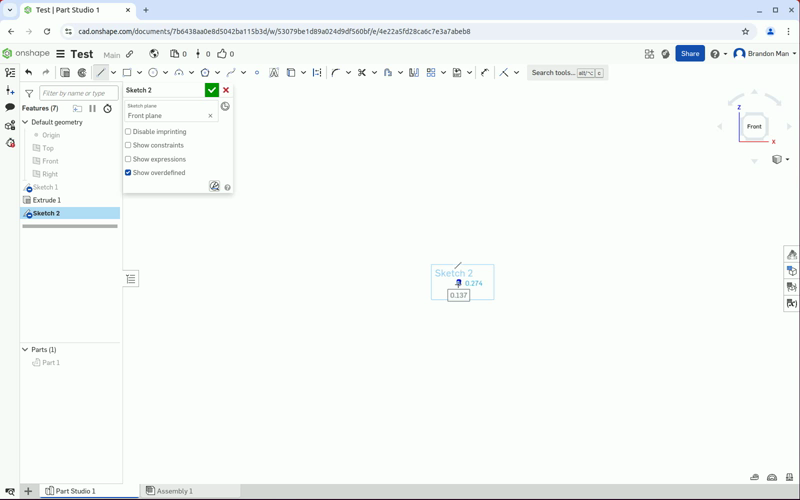
scroll(6)
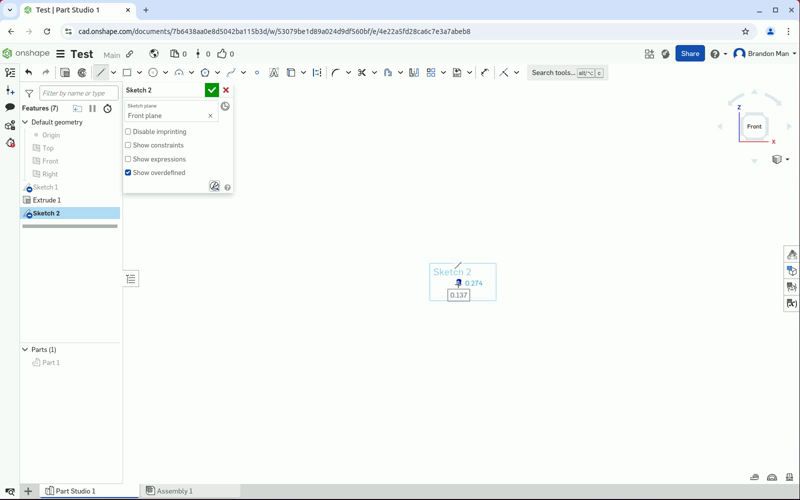
scroll(6)
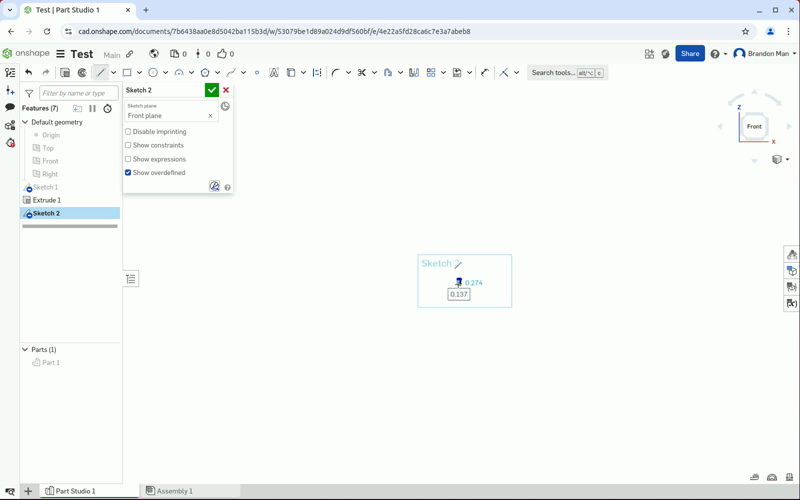
scroll(6)
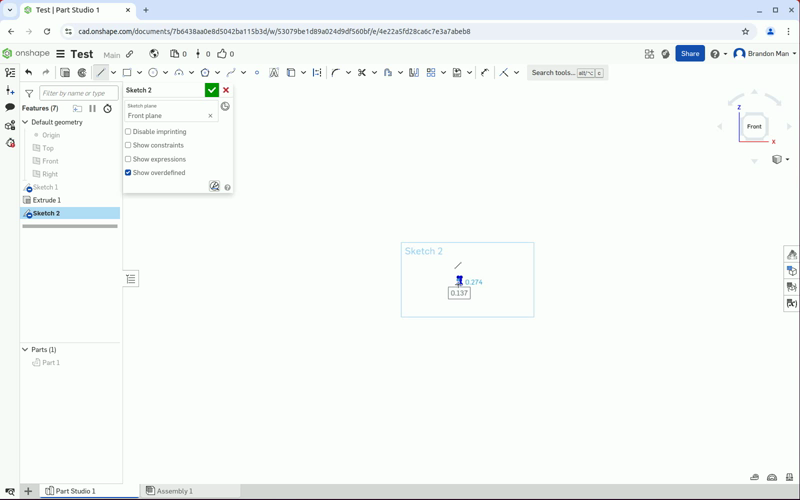
scroll(6)
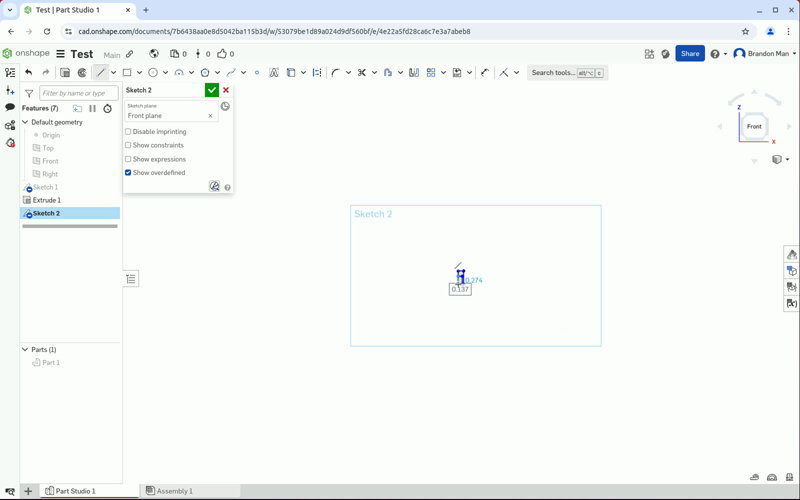
scroll(6)
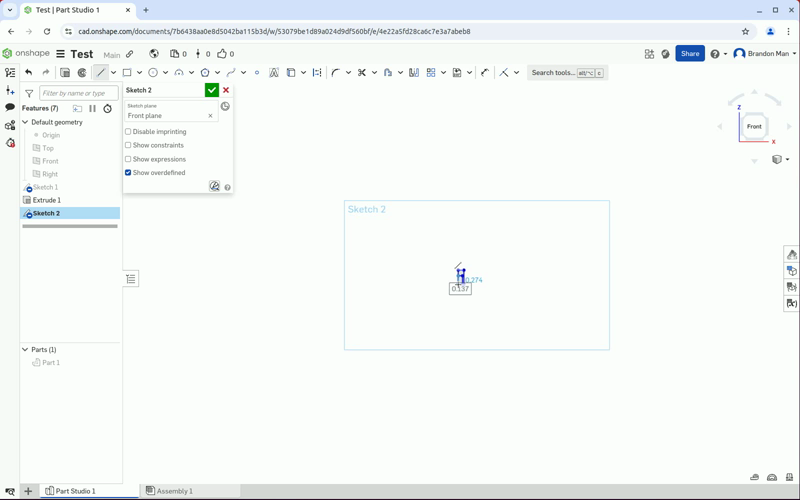
scroll(6)
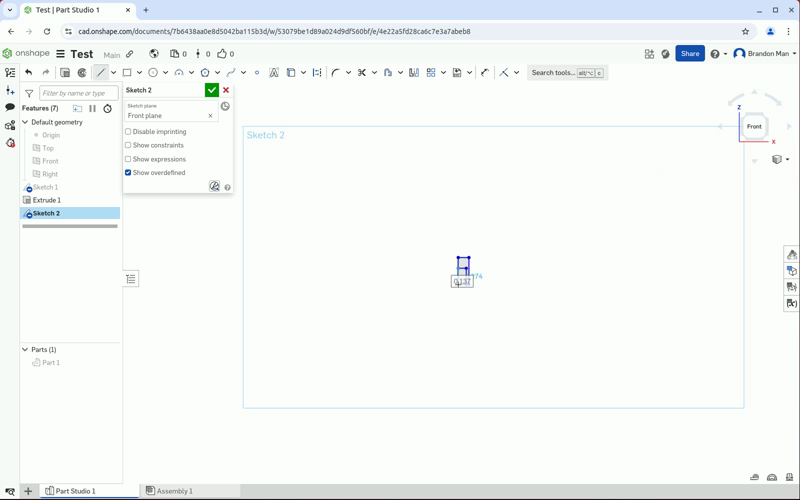
scroll(6)
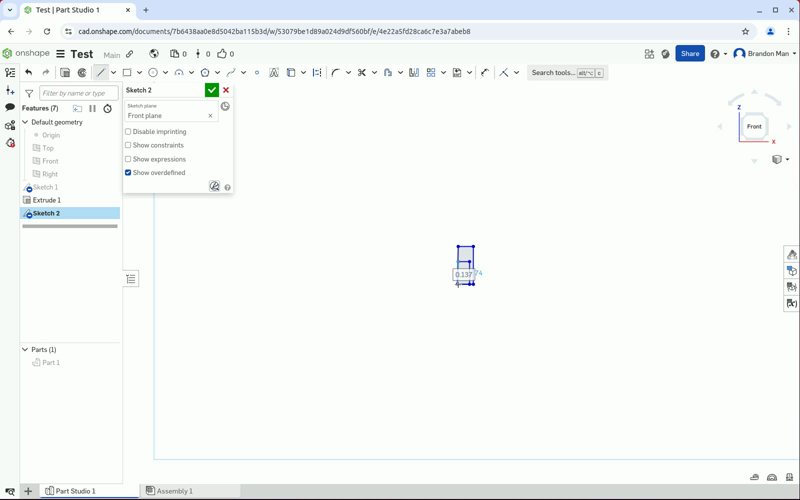
key_up(shift)
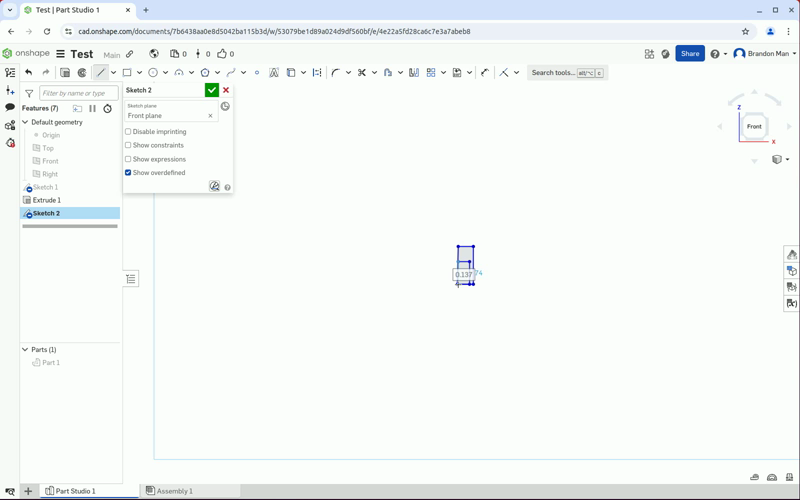
click(458, 284)
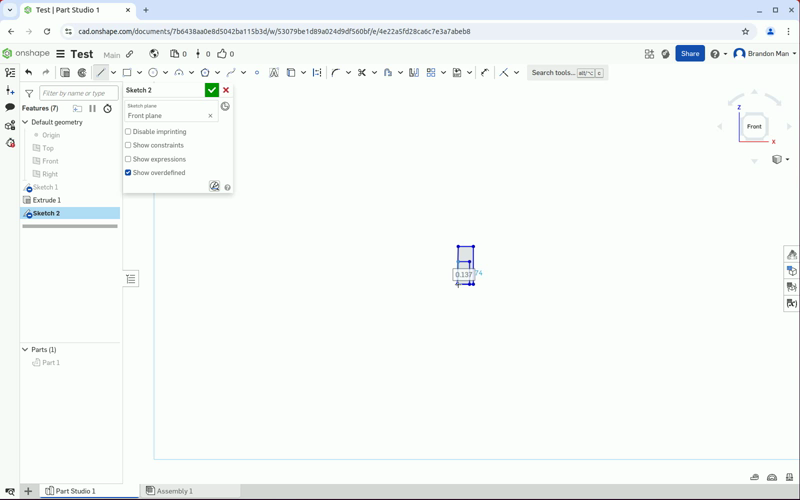
scroll(-6)
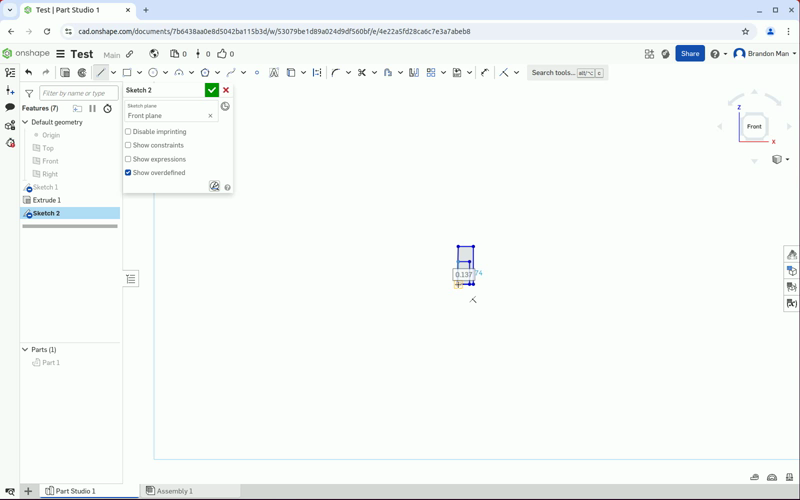
scroll(-6)
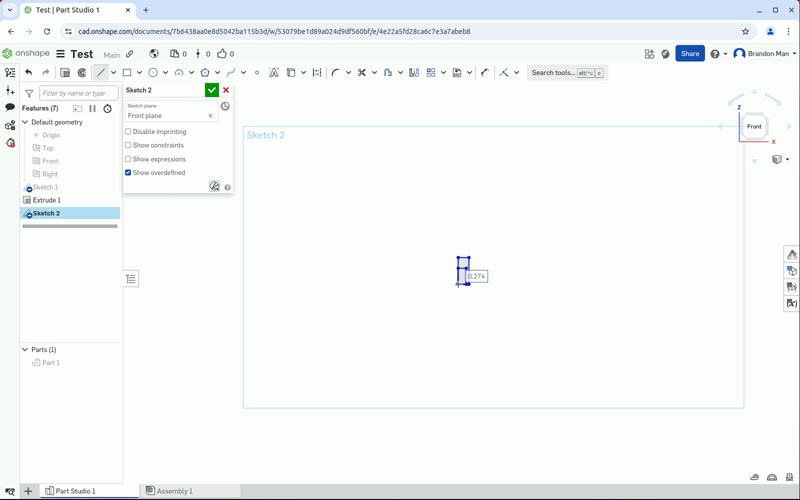
scroll(-6)
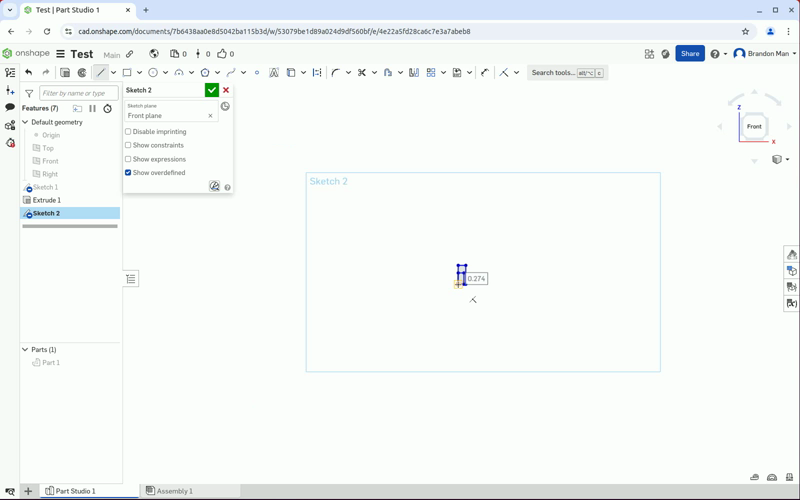
scroll(-6)
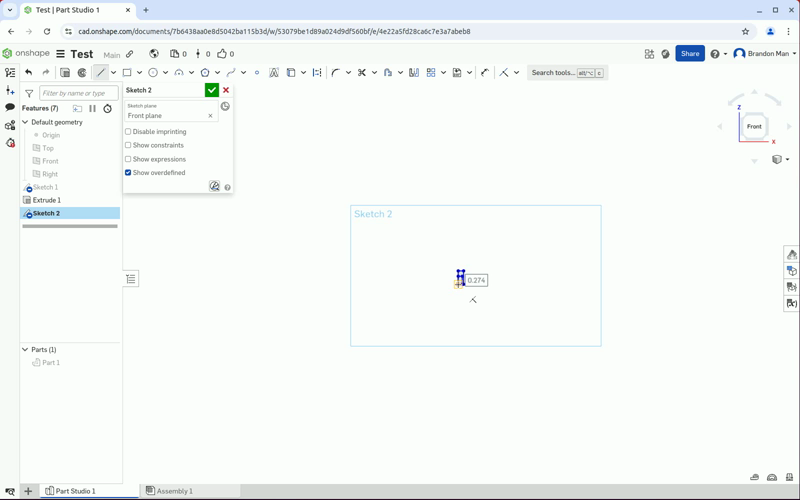
scroll(-6)
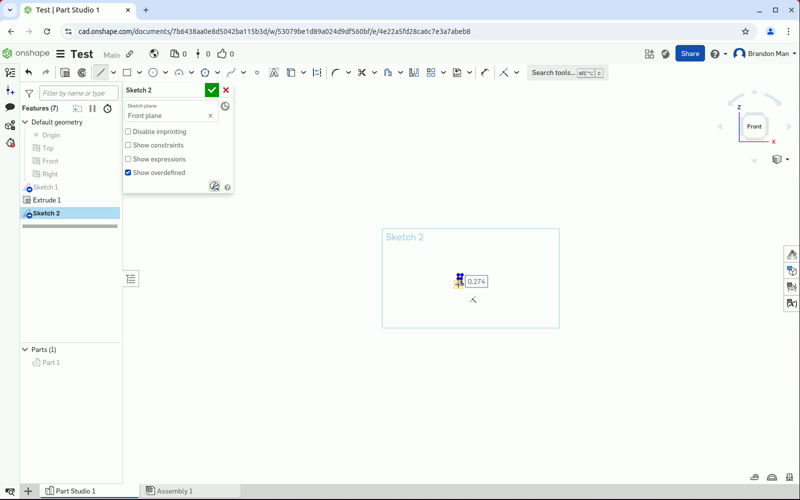
scroll(-6)
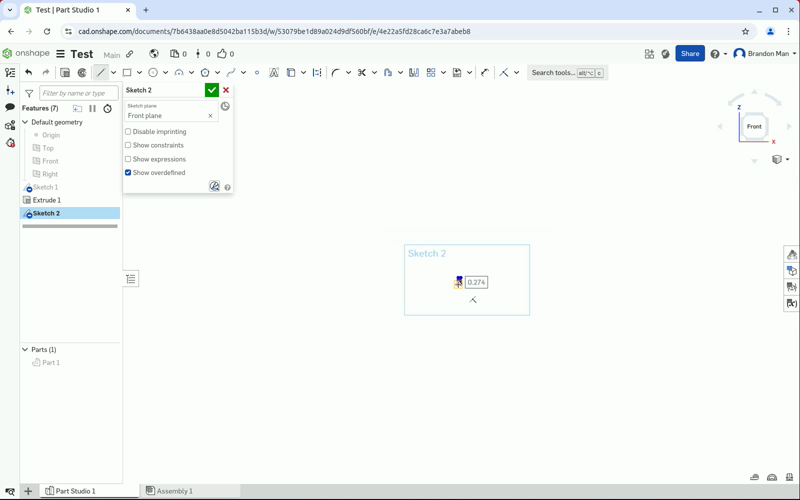
scroll(-6)
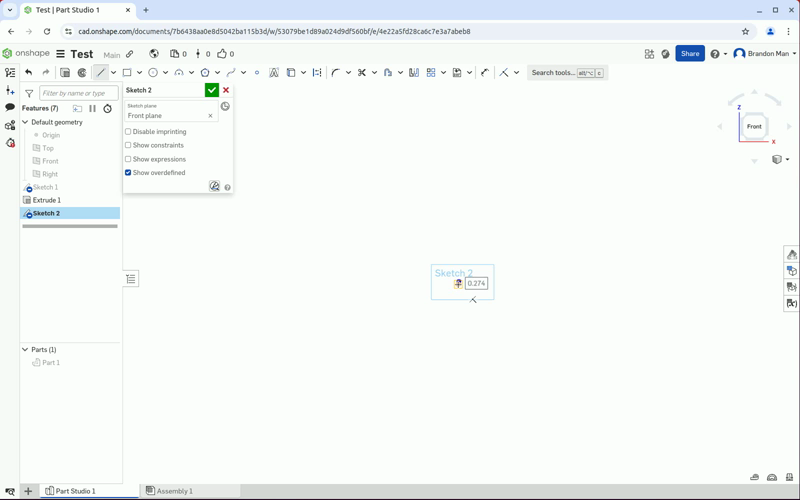
key(esc)
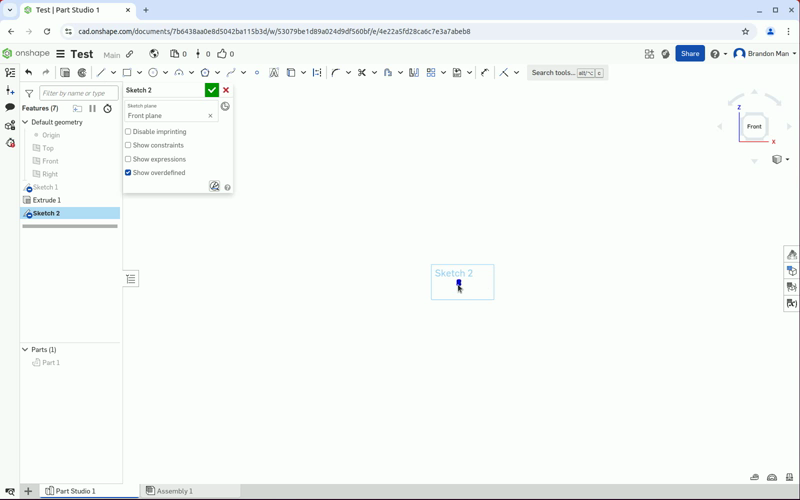
mouse_move(459, 281)
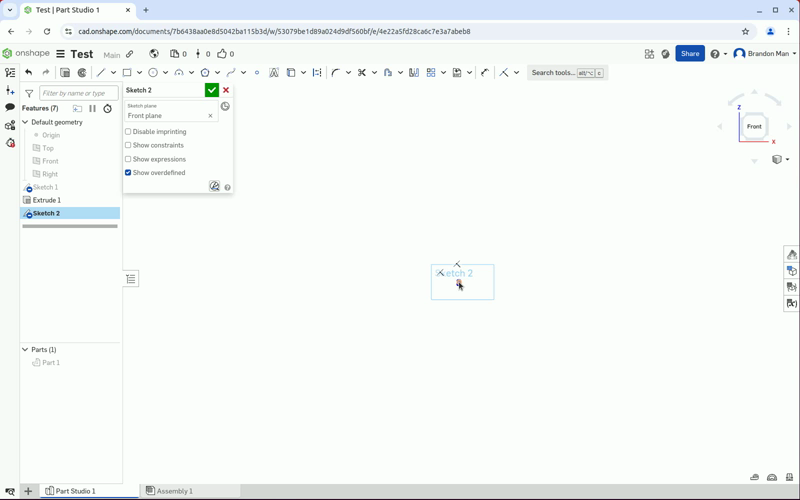
scroll(6)
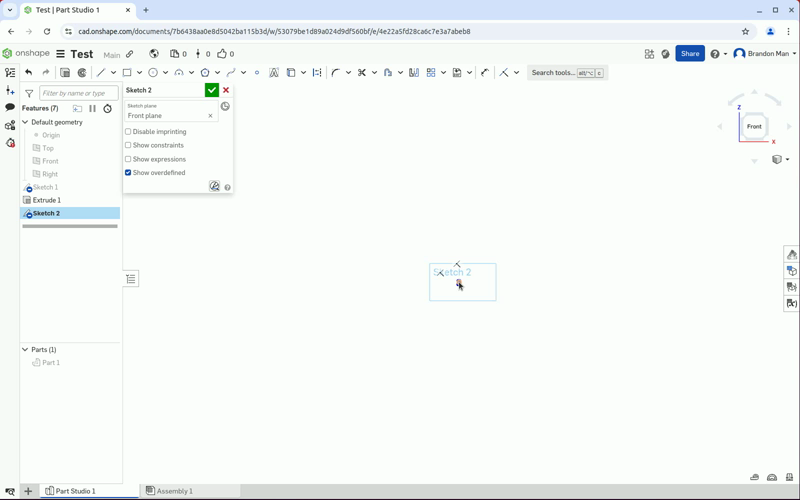
scroll(6)
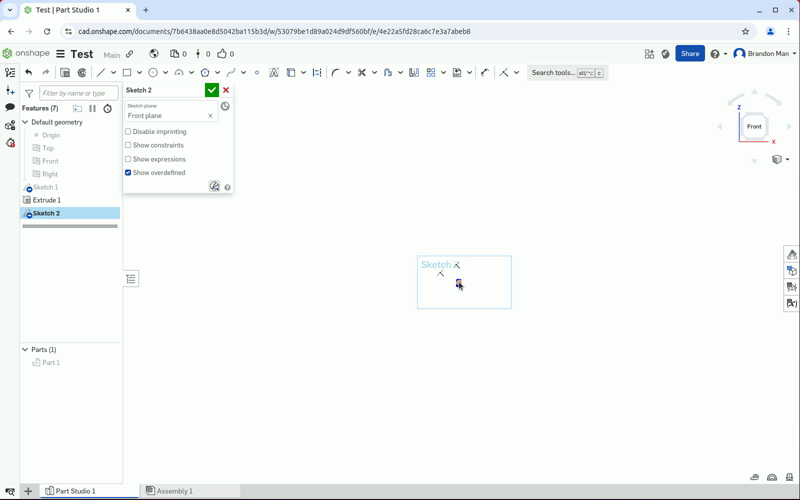
scroll(6)
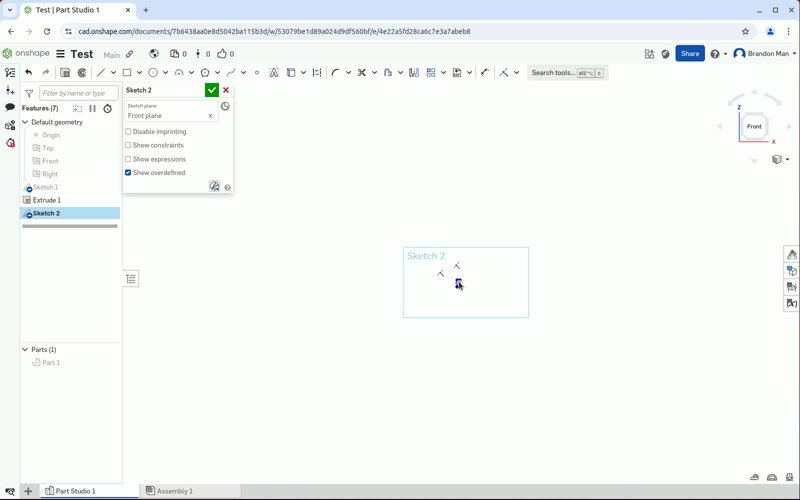
scroll(6)
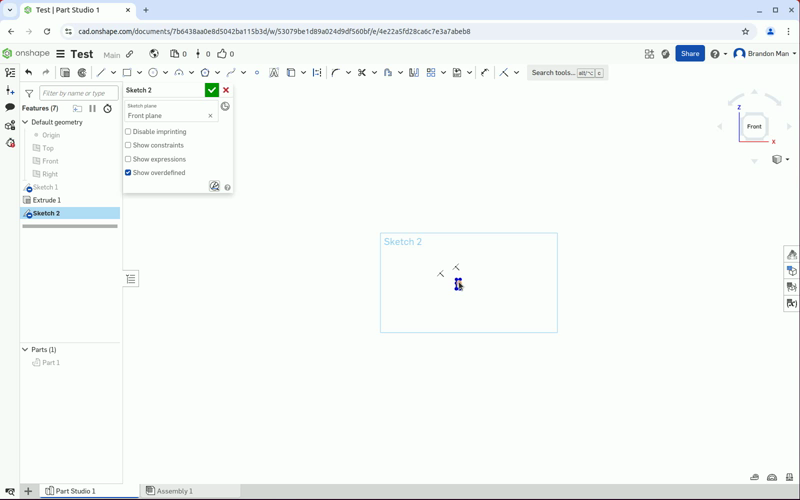
scroll(6)
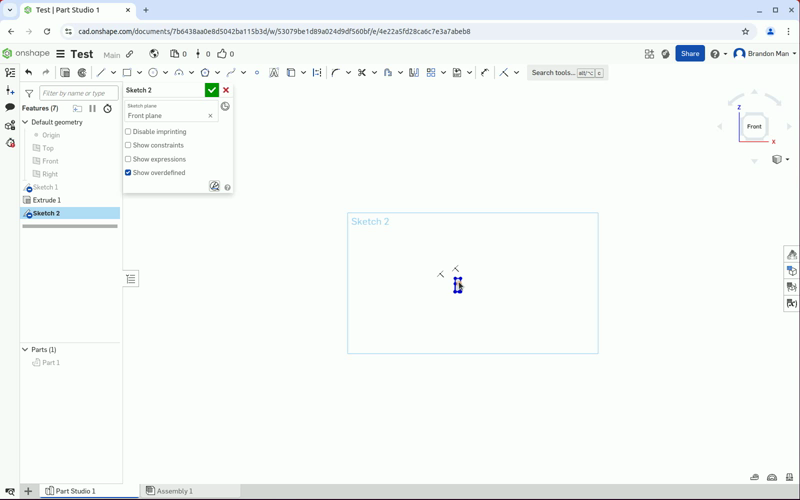
scroll(6)
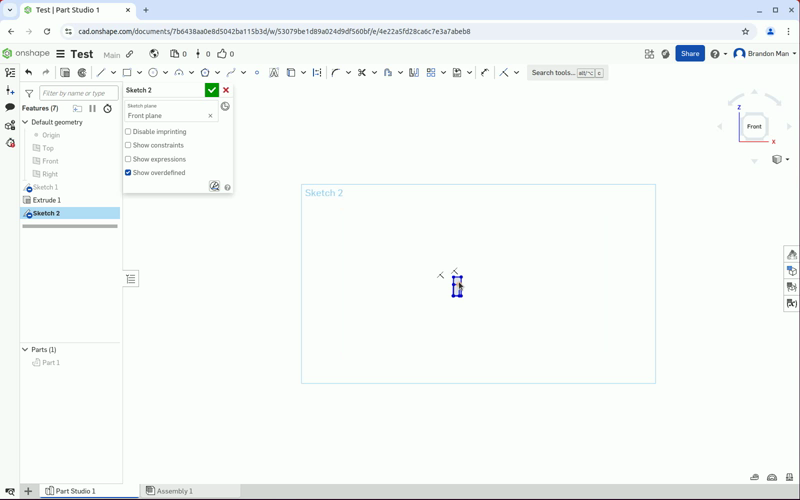
scroll(6)
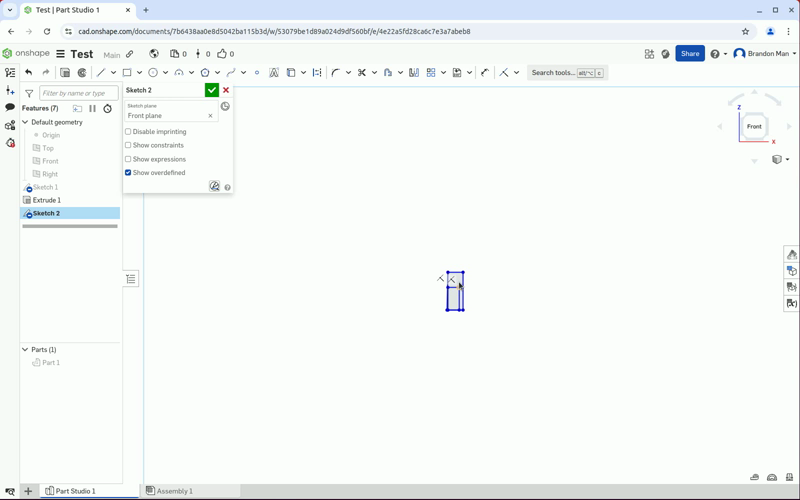
click(459, 281)
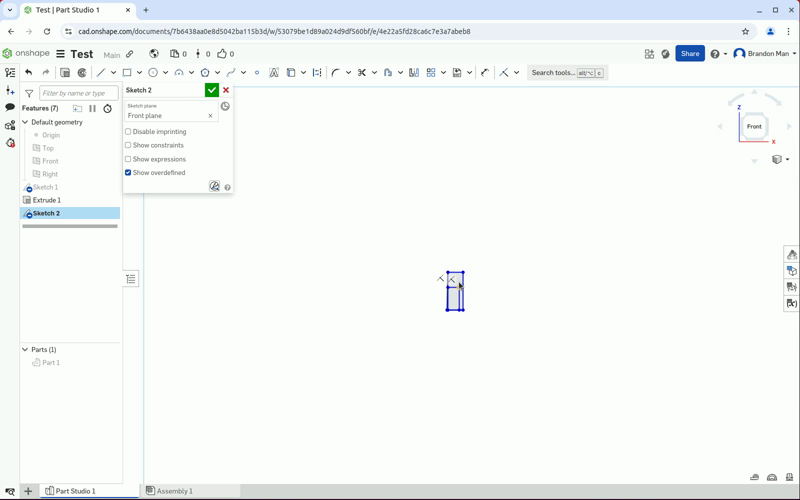
scroll(-6)
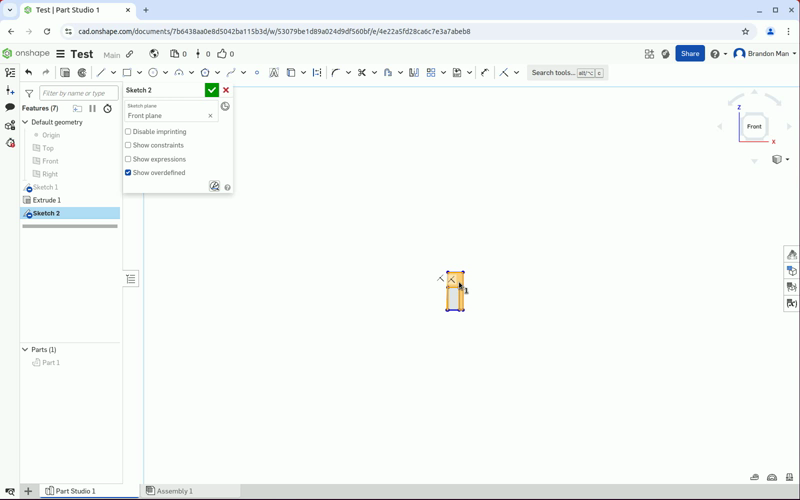
scroll(-6)
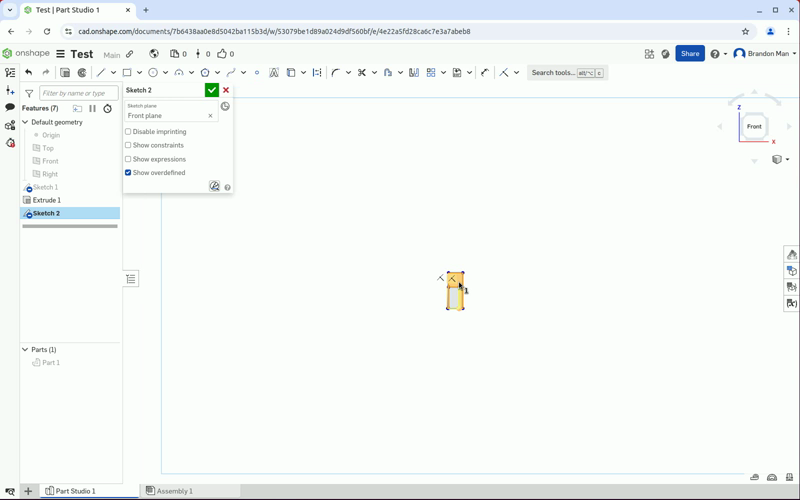
scroll(-6)
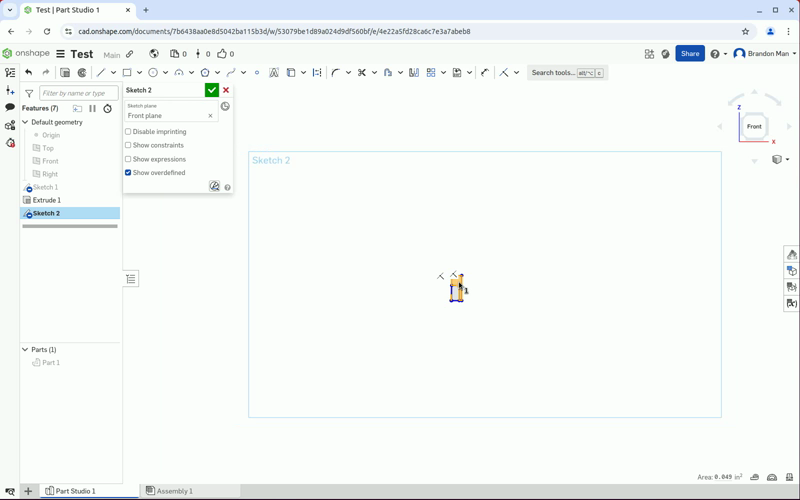
scroll(-6)
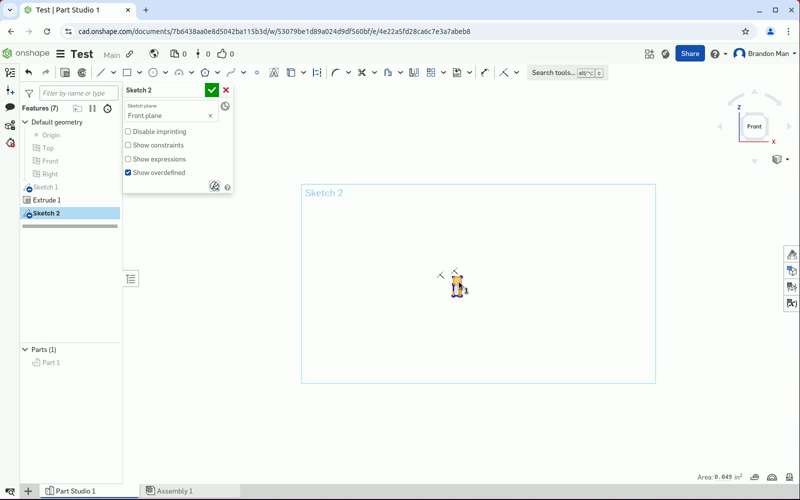
scroll(-6)
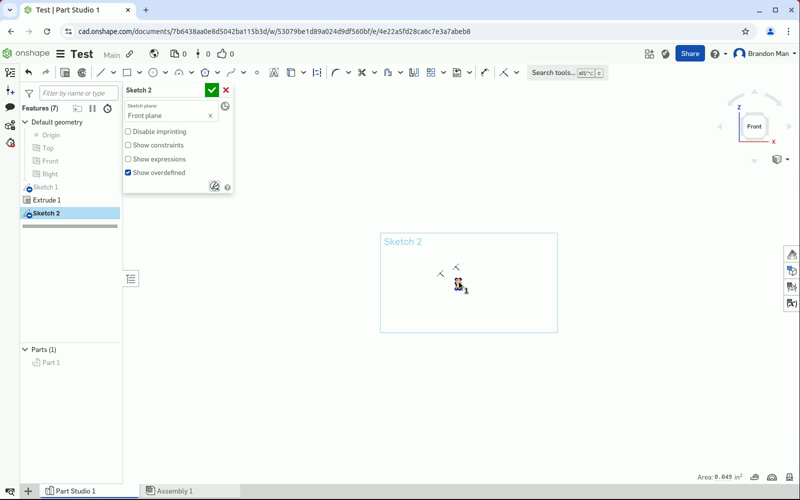
scroll(-6)
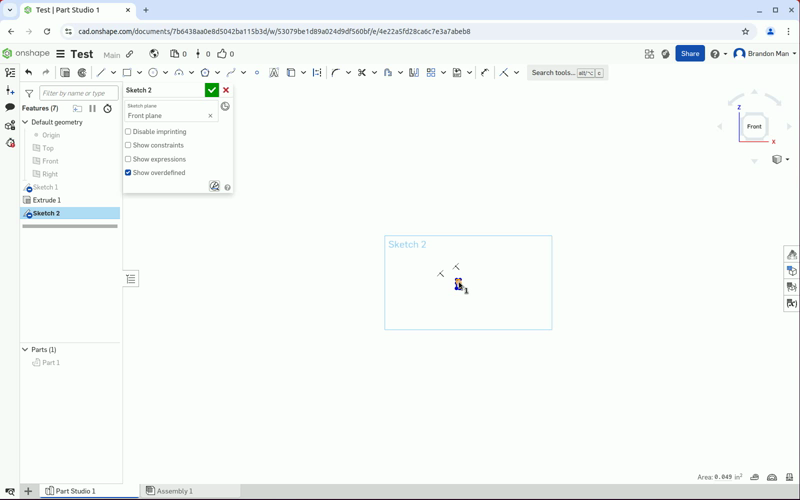
scroll(-6)
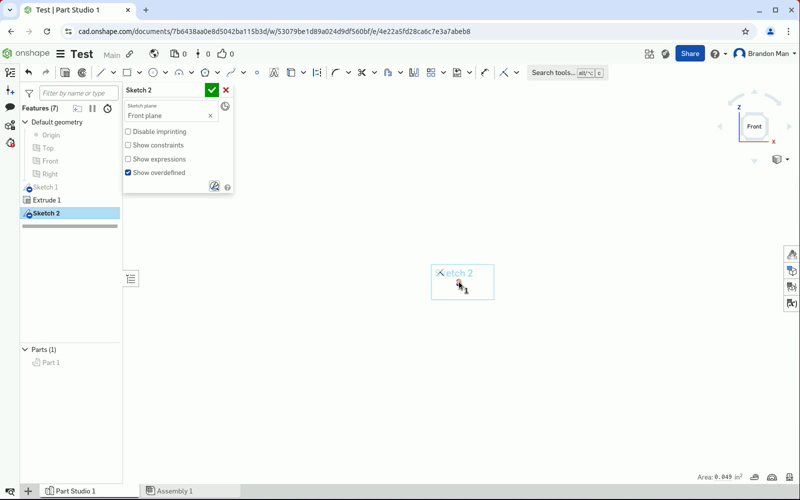
mouse_move(73, 352)
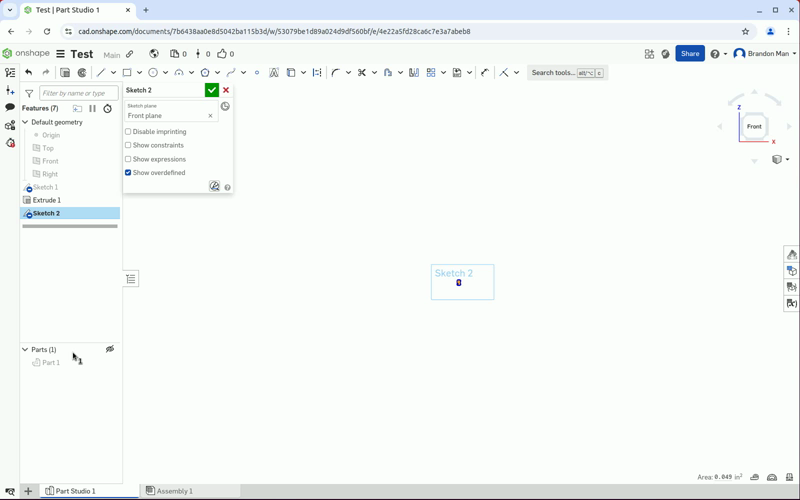
key(shift+y)
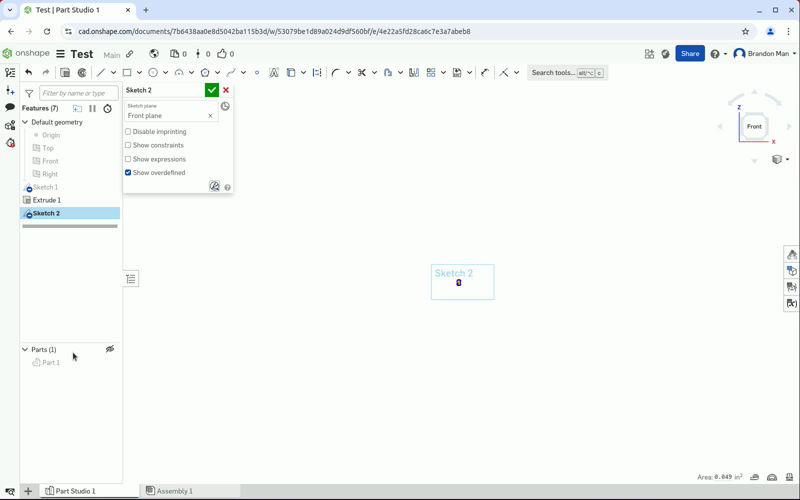
key(shift+e)
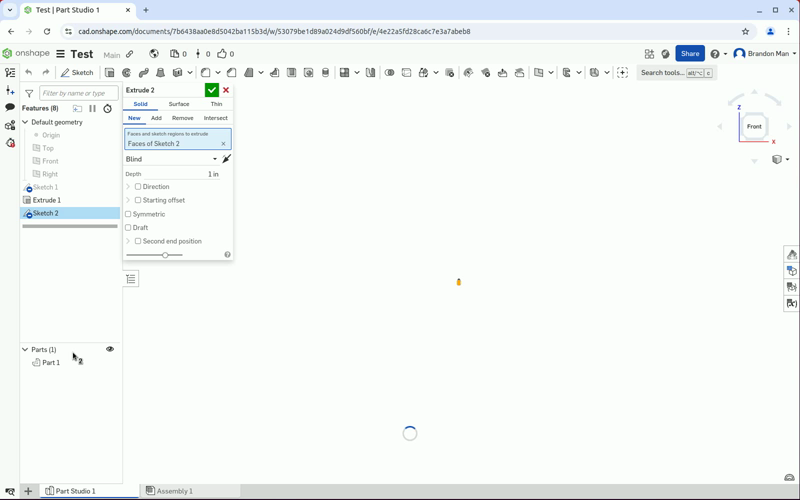
mouse_move(143, 106)
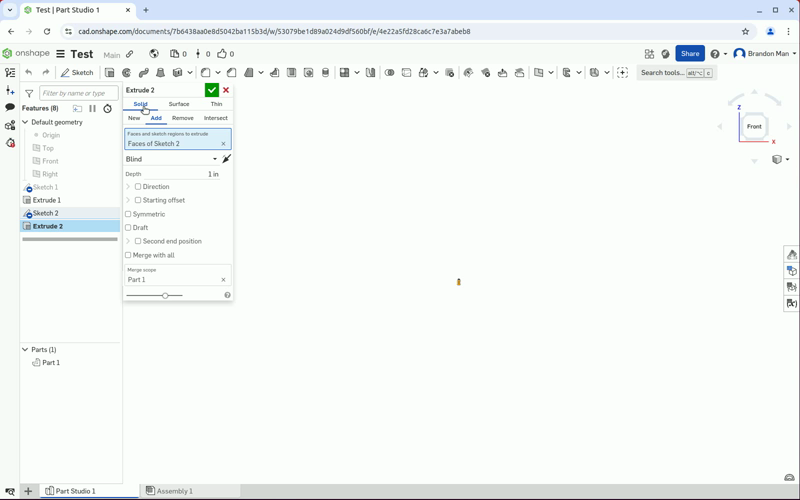
click(143, 106)
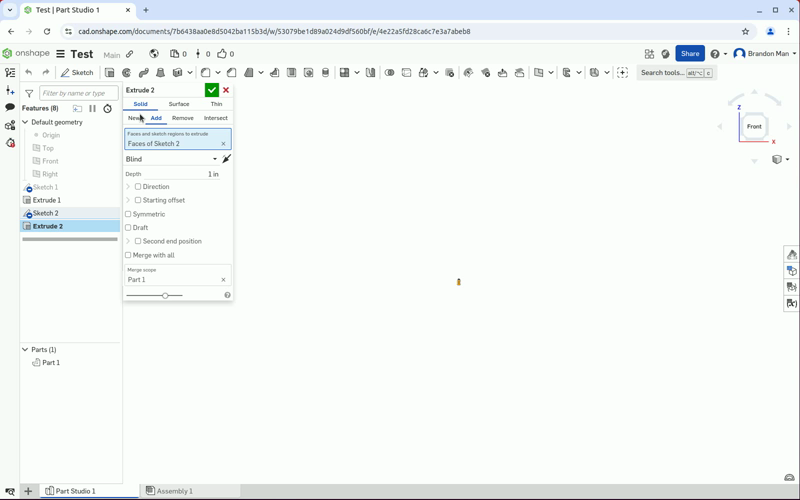
mouse_move(137, 120)
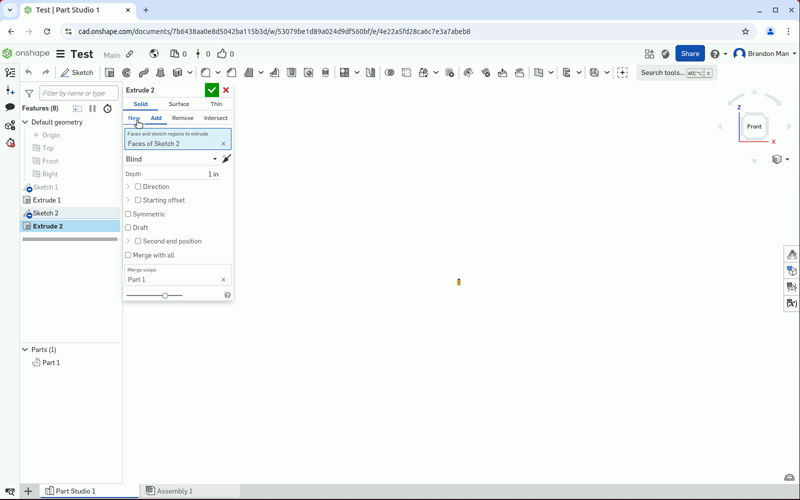
click(137, 120)
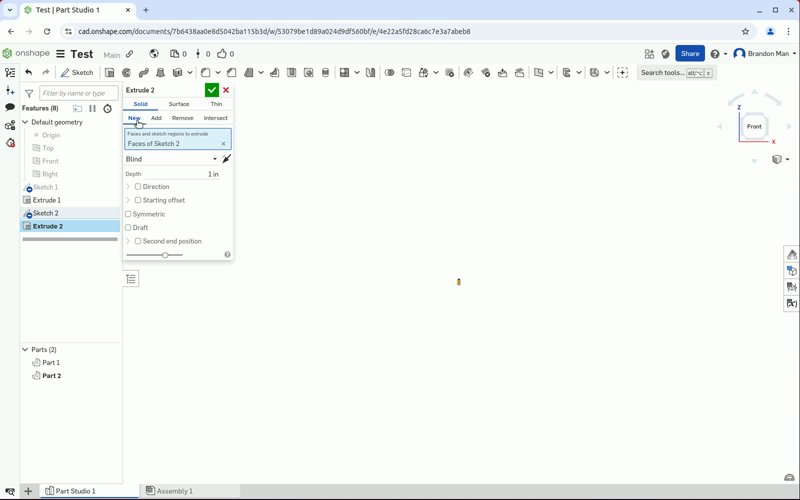
key(tab, 4)
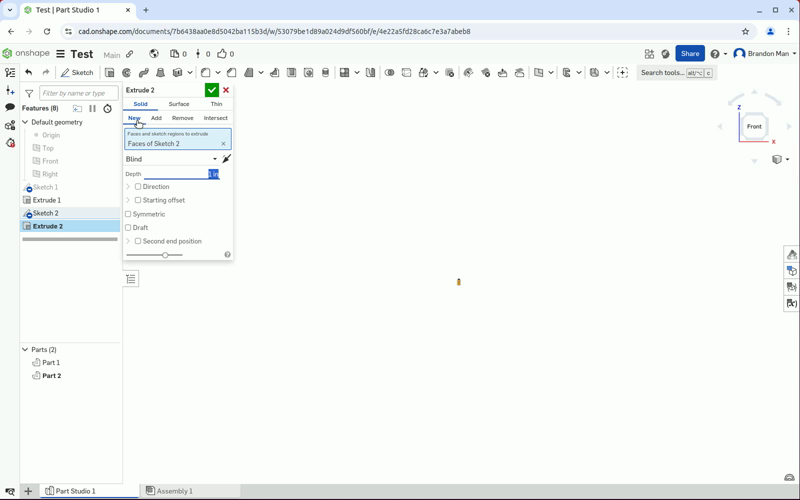
text(3.129)
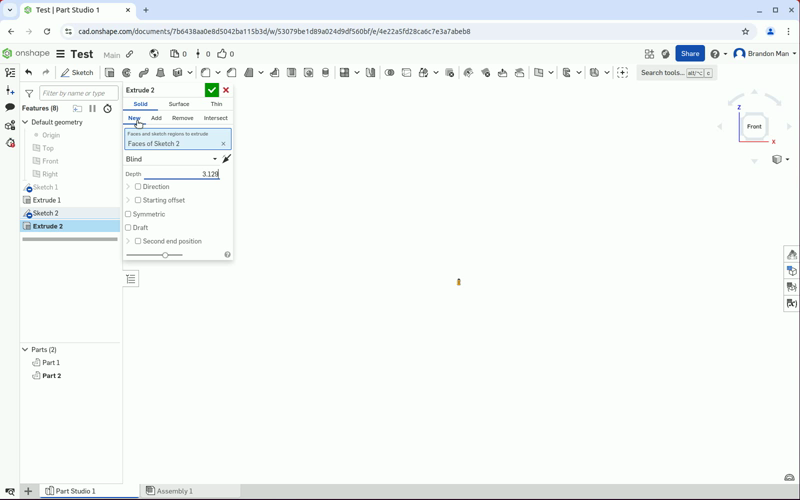
key(enter)
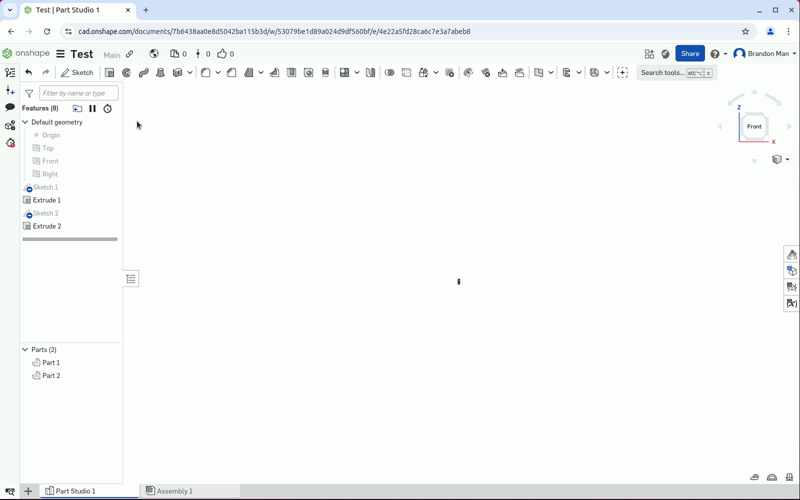
key(shift+h)
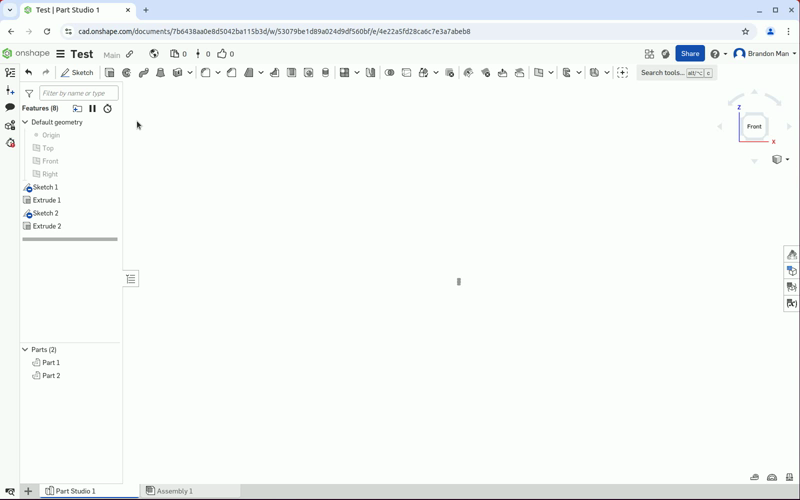
key(shift+h)
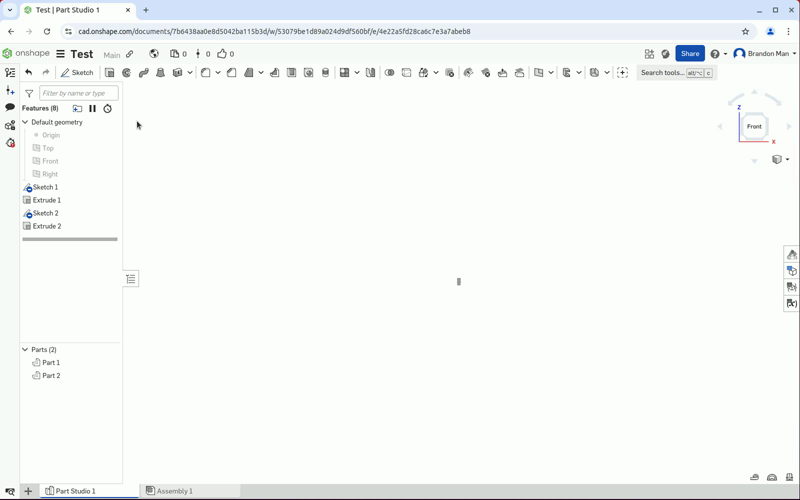
key(shift+7)
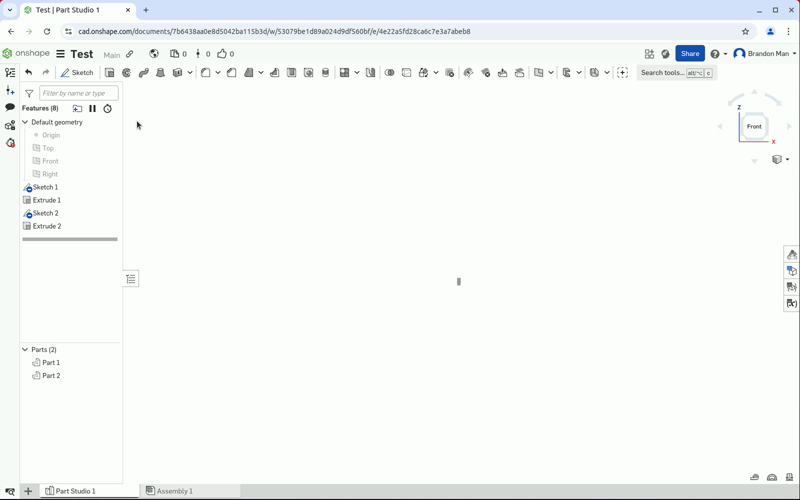
key(left, 2)
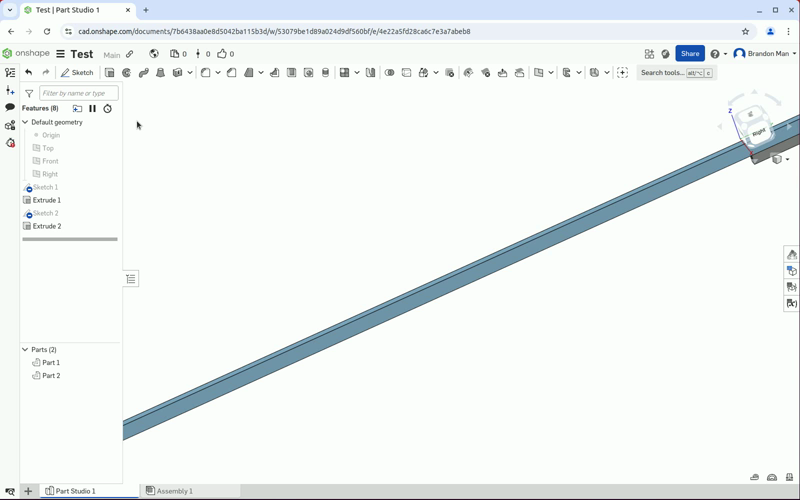
key(down, 2)
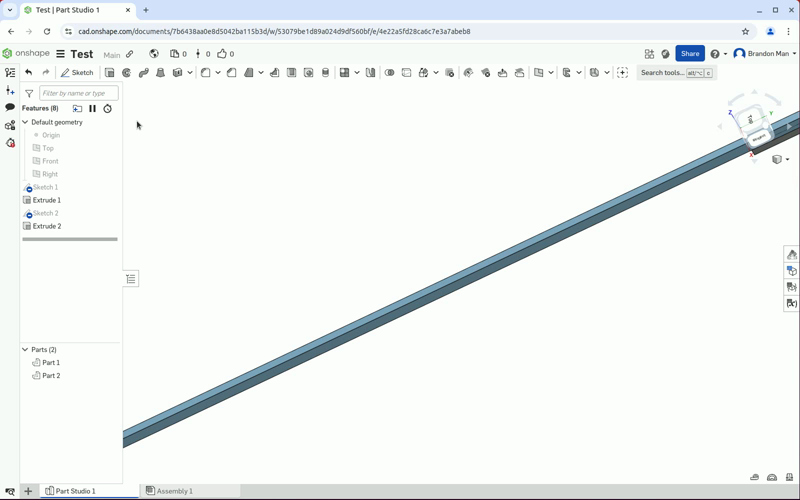
key(up, 2)
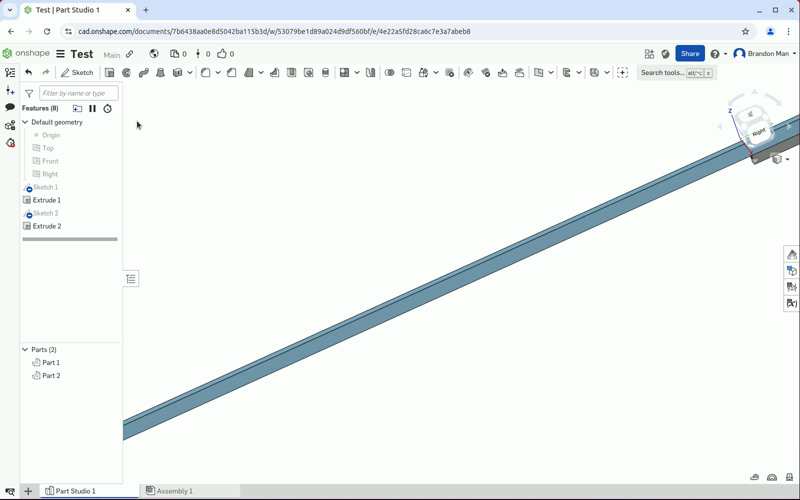
key(right, 2)
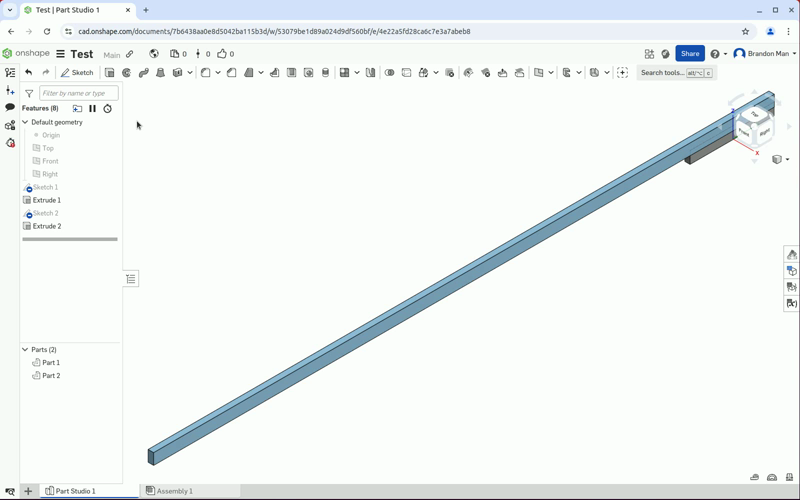
mouse_move(73, 189)
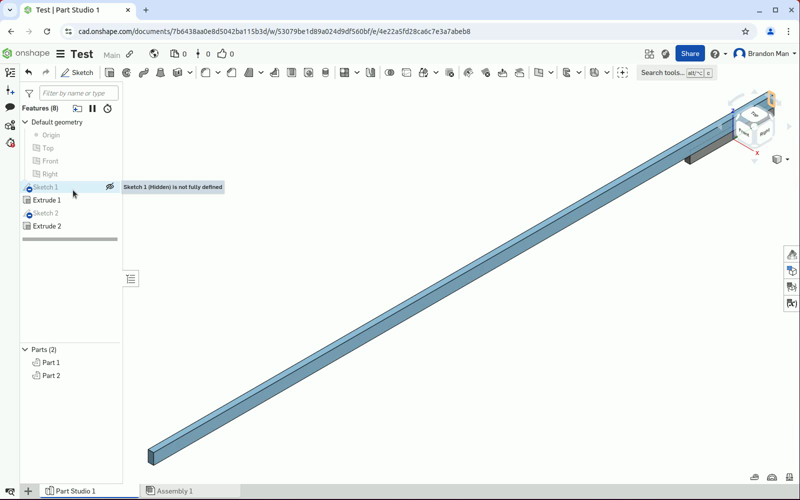
click(73, 189)